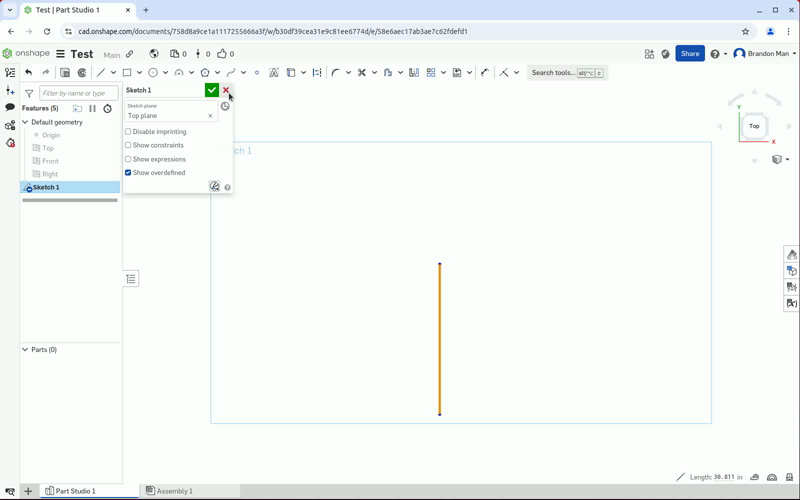
key(shift+h)
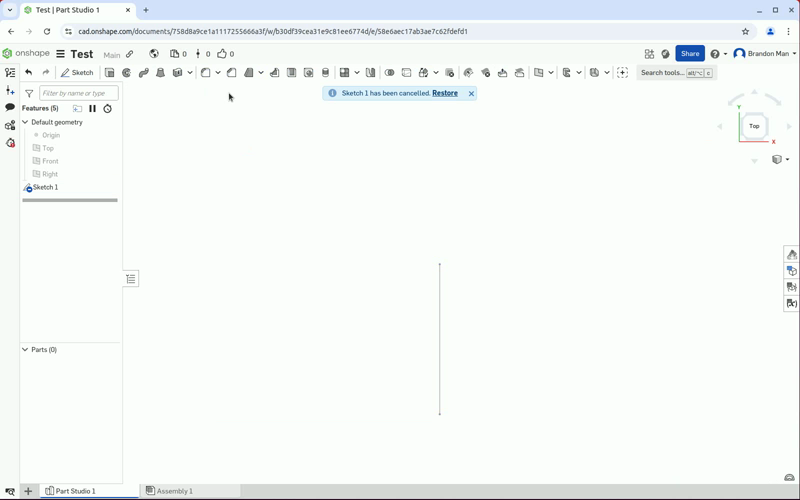
key(shift+s)
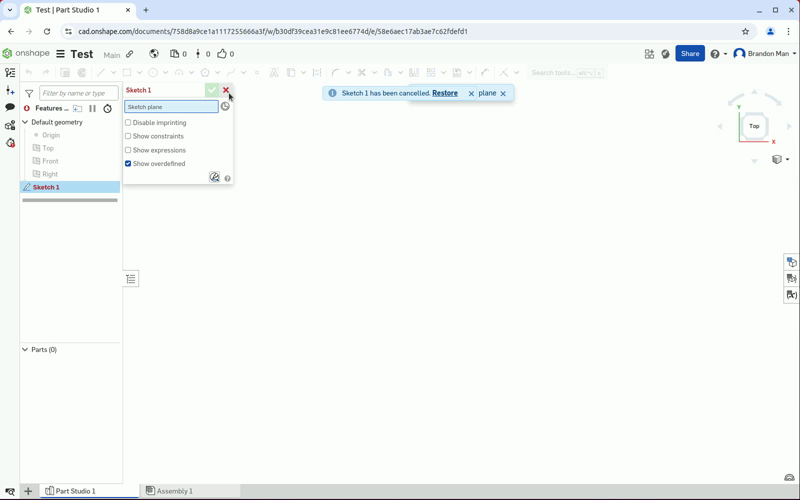
mouse_move(73, 150)
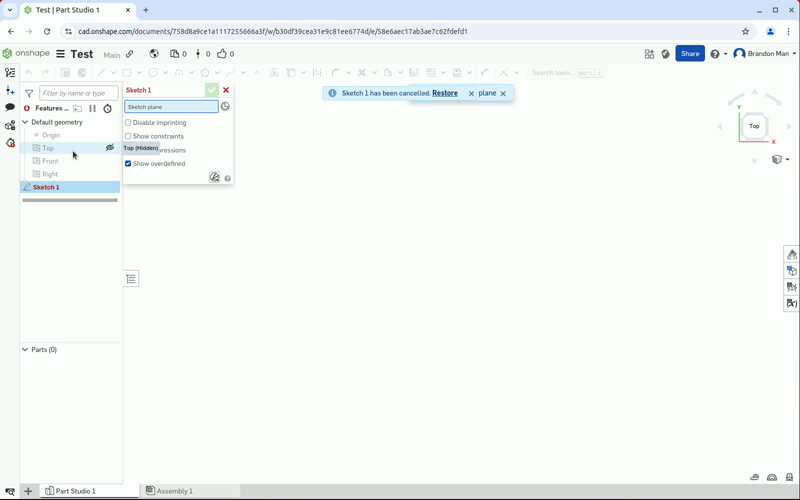
click(73, 150)
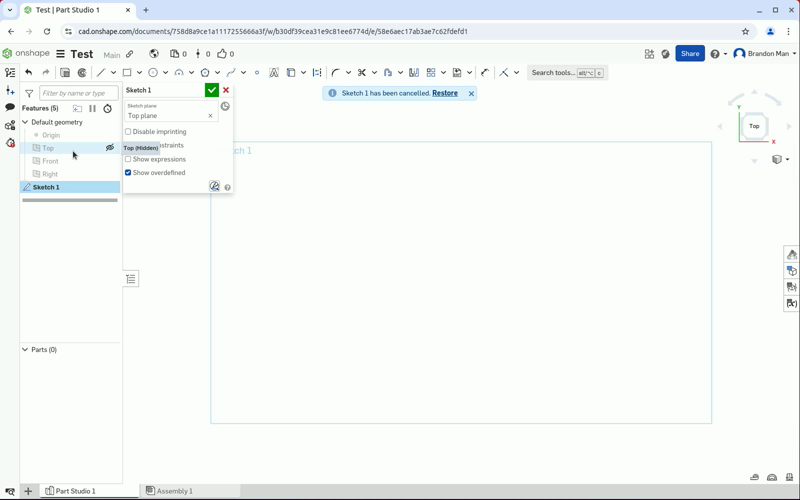
mouse_move(73, 352)
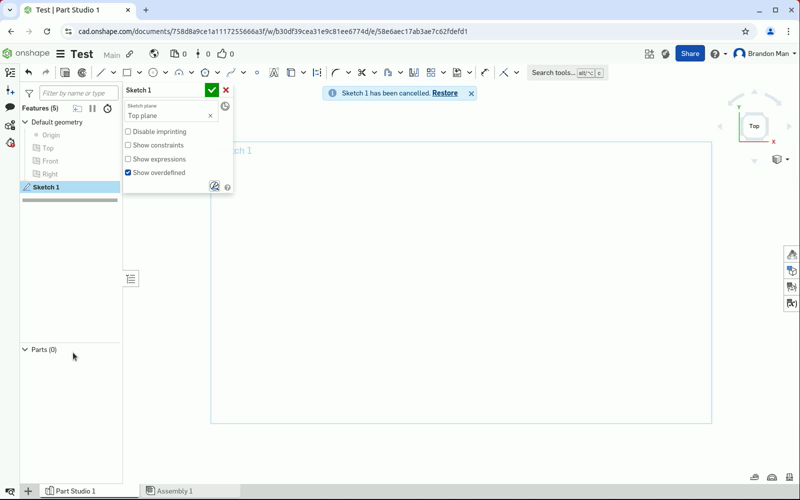
key(y)
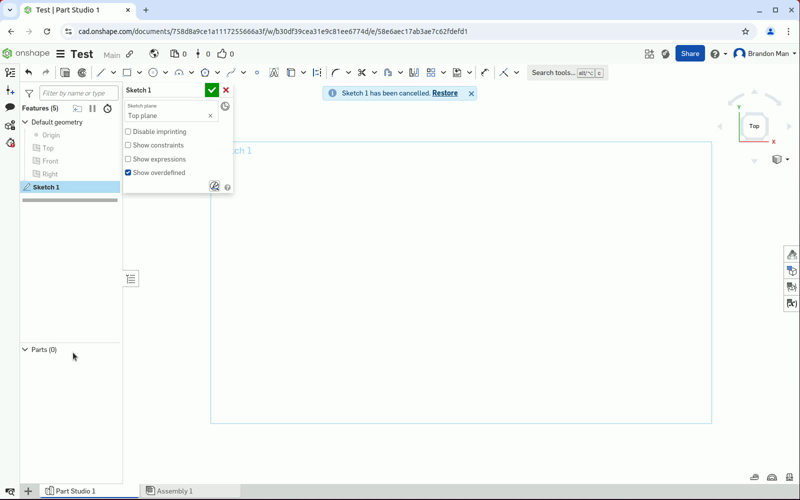
key(l)
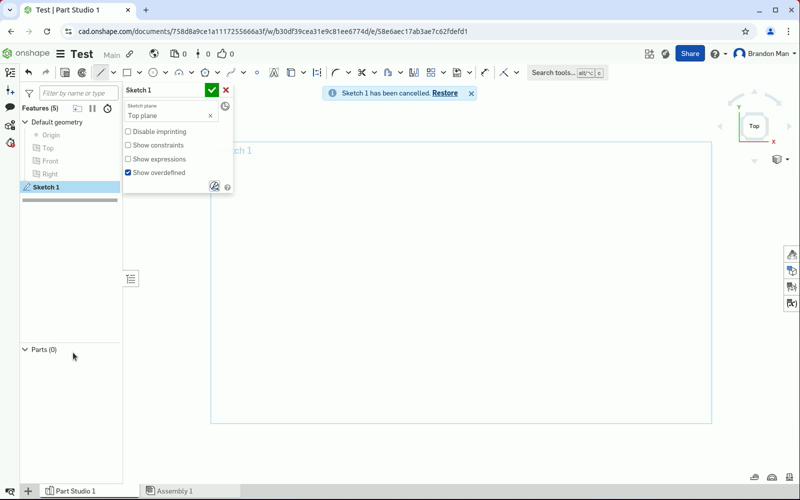
key_down(shift)
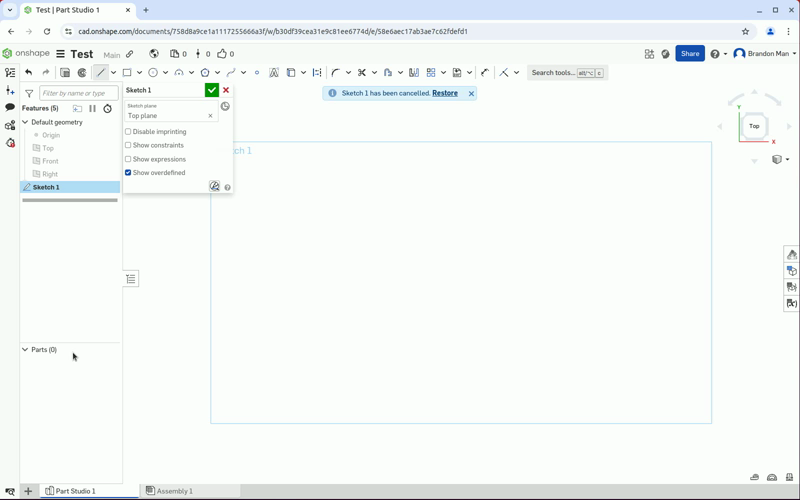
mouse_move(385, 395)
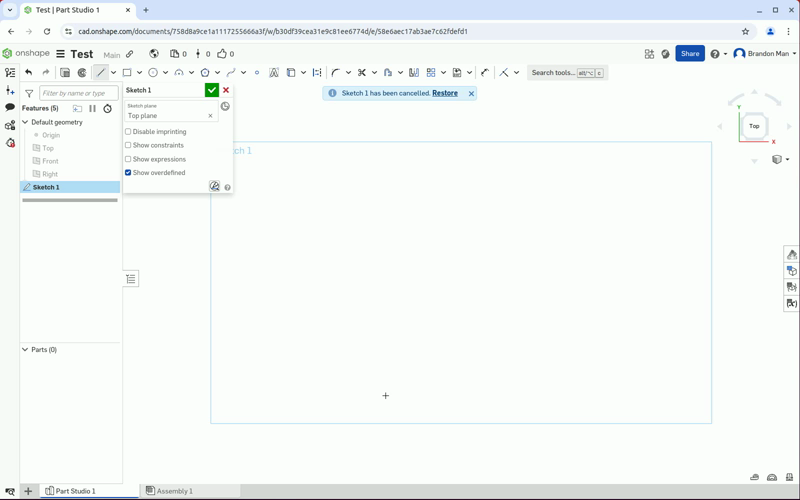
click(385, 395)
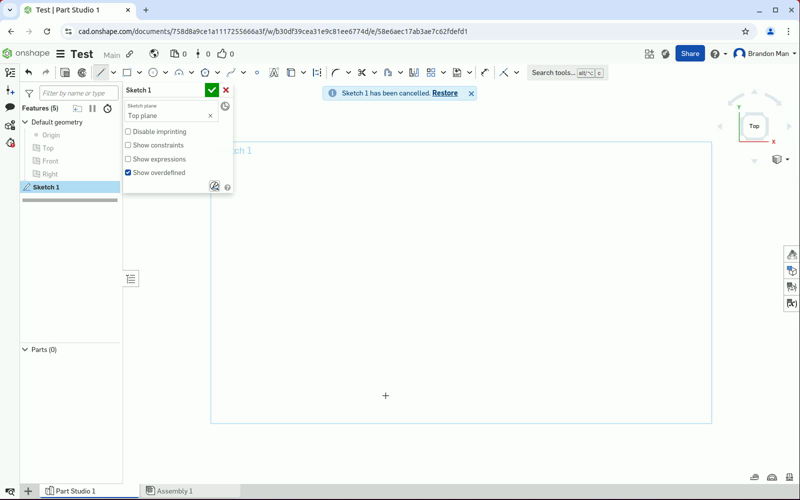
key_up(shift)
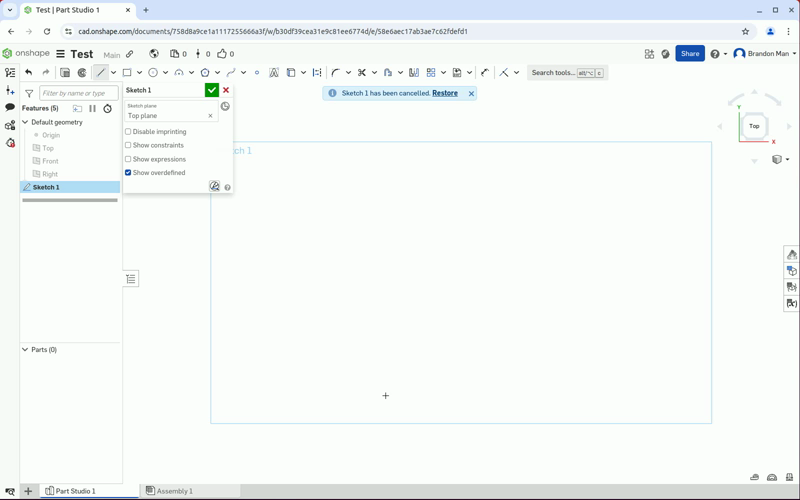
key_down(shift)
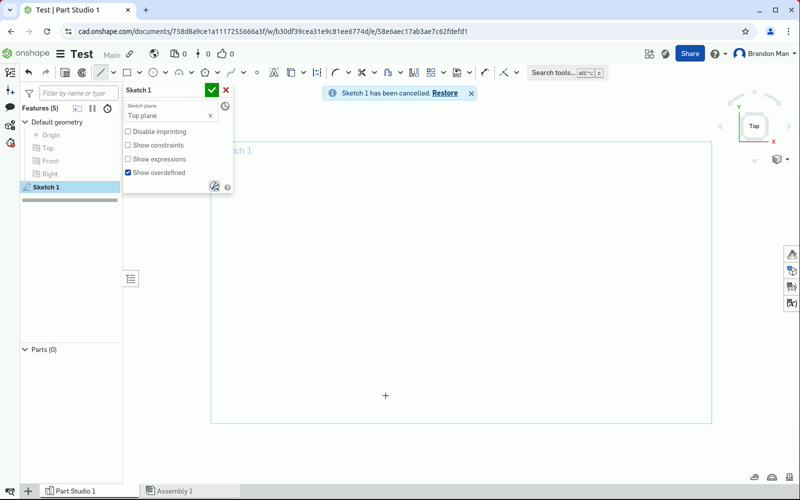
mouse_move(534, 395)
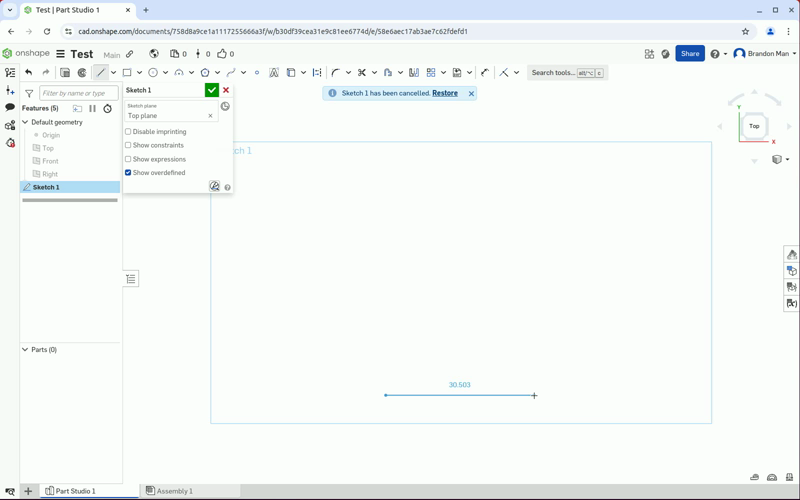
click(534, 395)
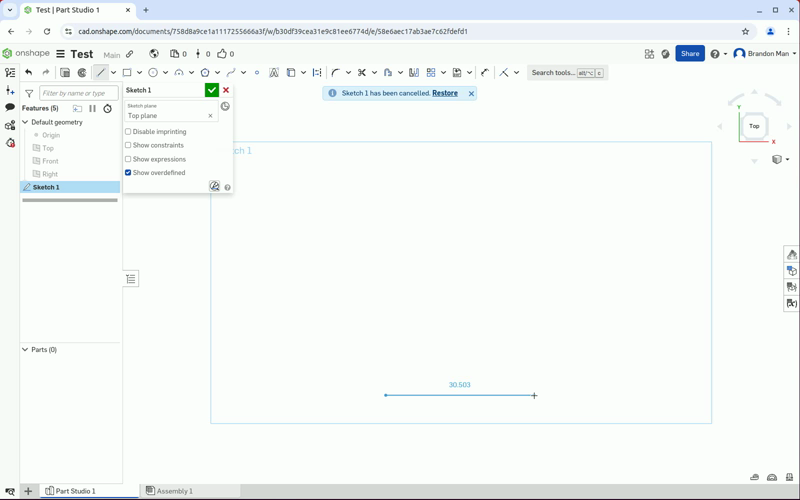
key_up(shift)
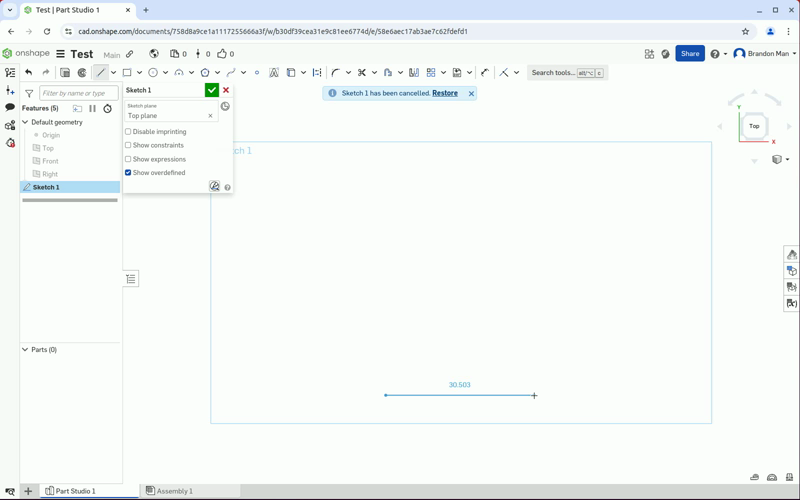
key_down(shift)
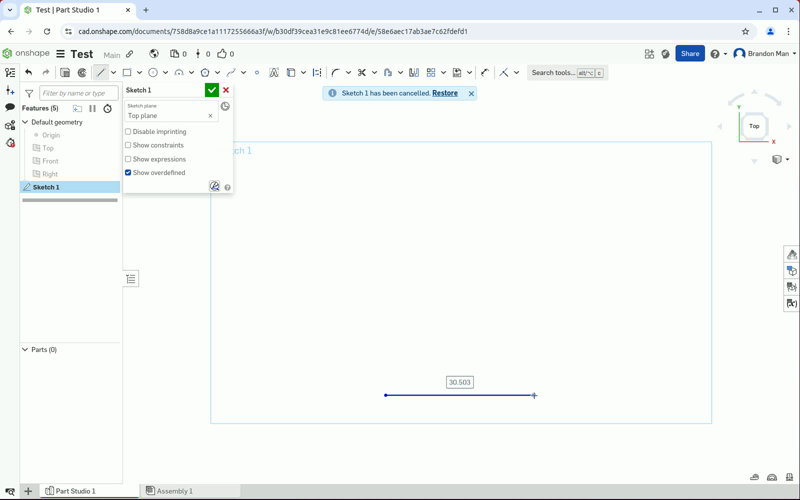
mouse_move(534, 171)
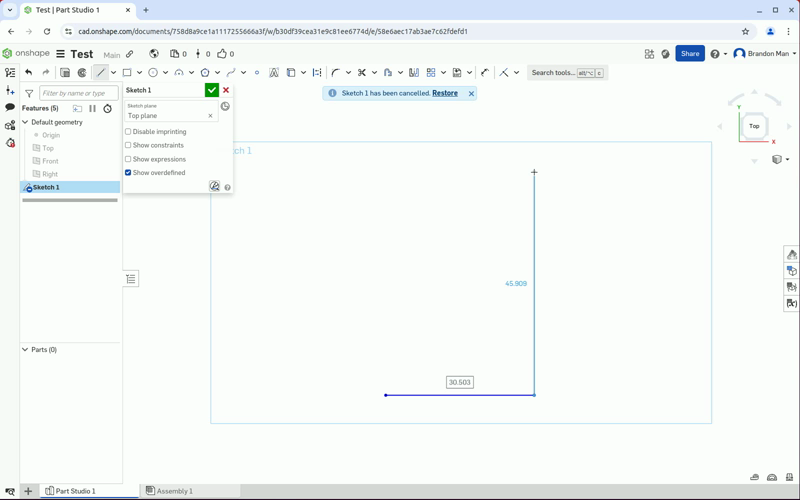
click(534, 171)
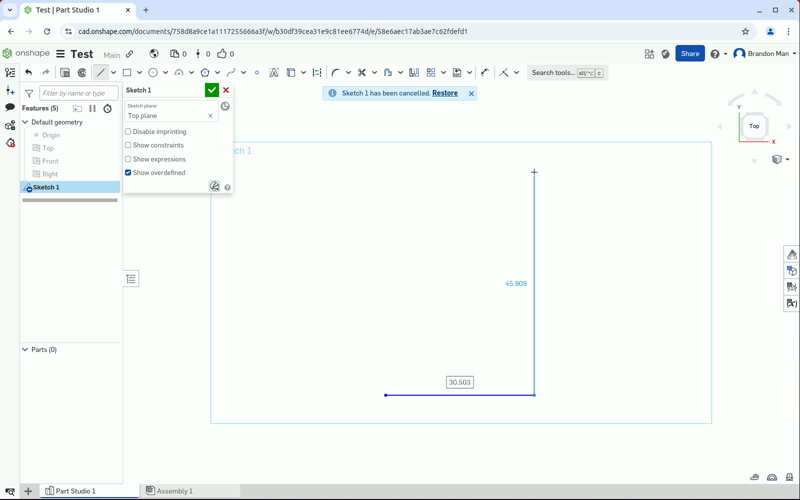
key_up(shift)
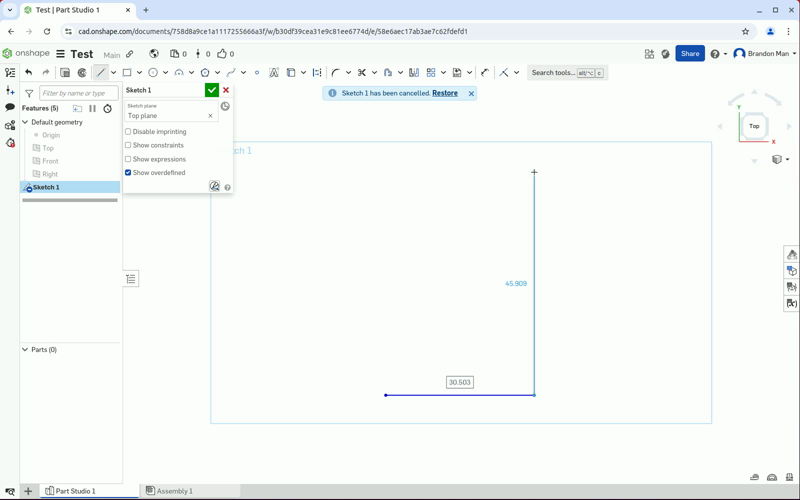
key_down(shift)
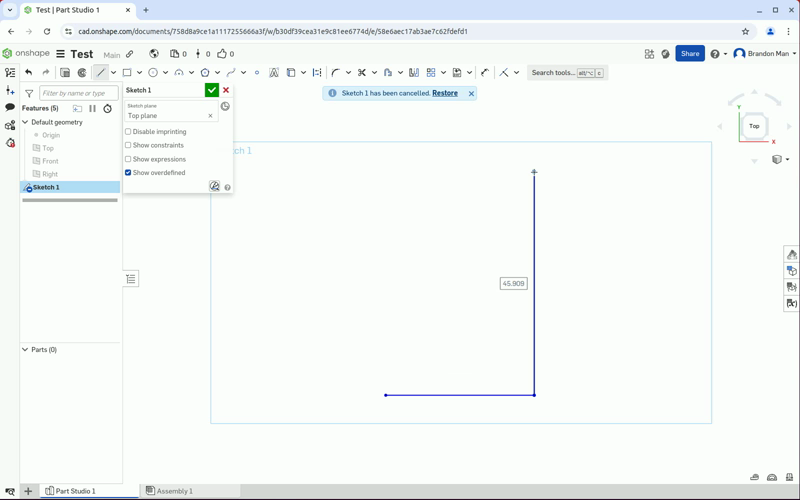
mouse_move(385, 171)
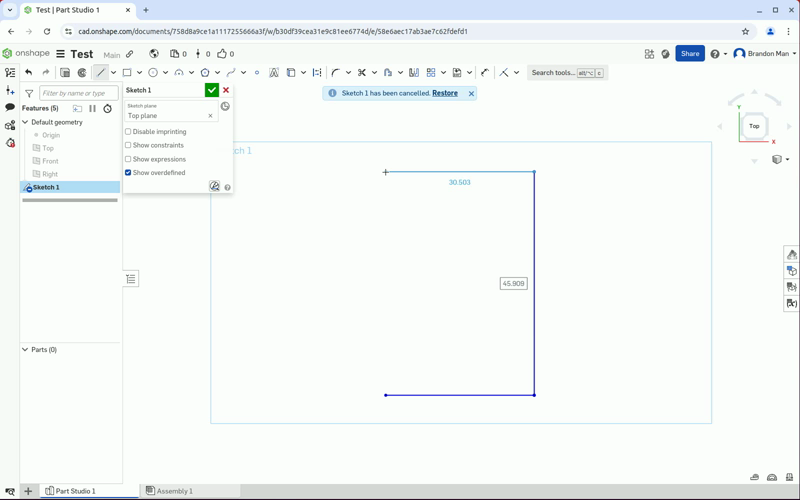
click(385, 171)
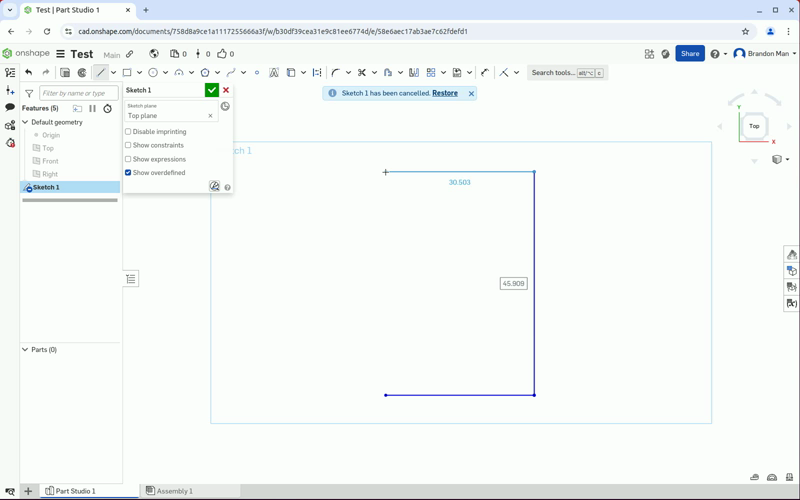
key_up(shift)
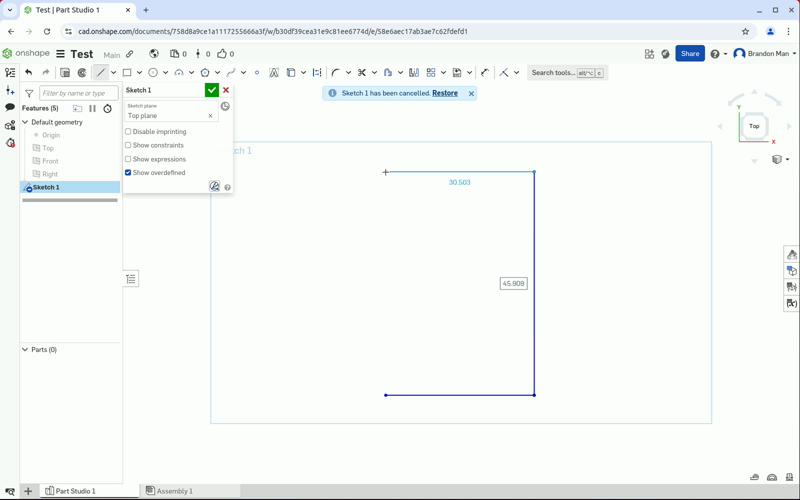
key_down(shift)
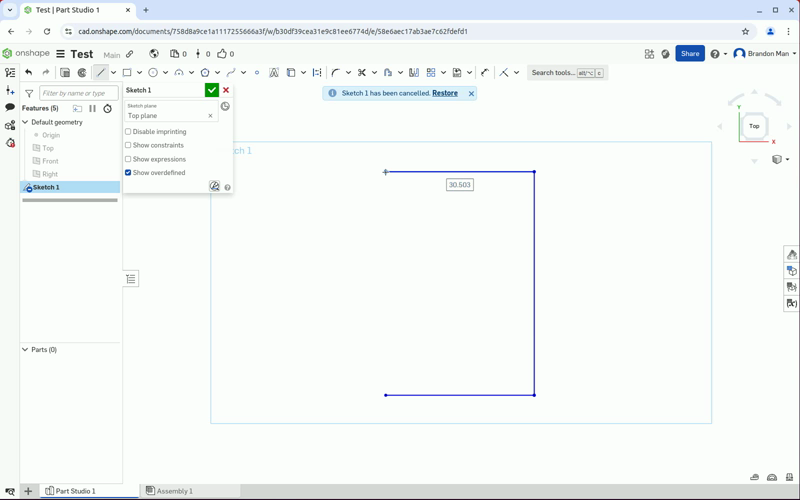
mouse_move(385, 395)
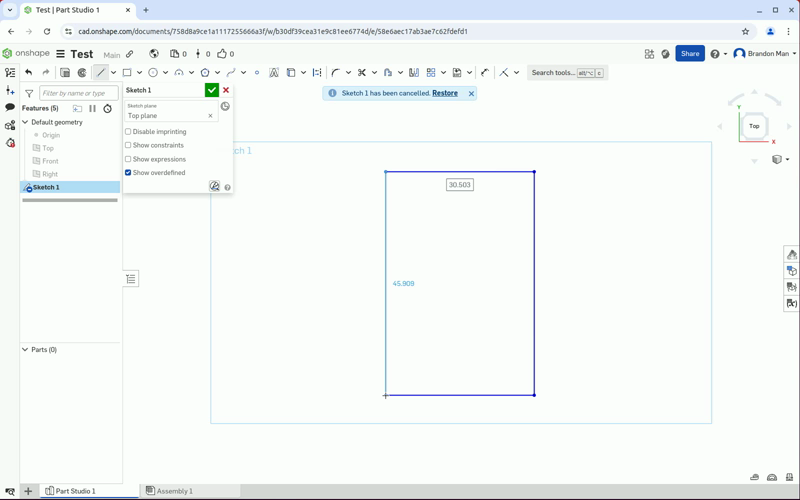
key_up(shift)
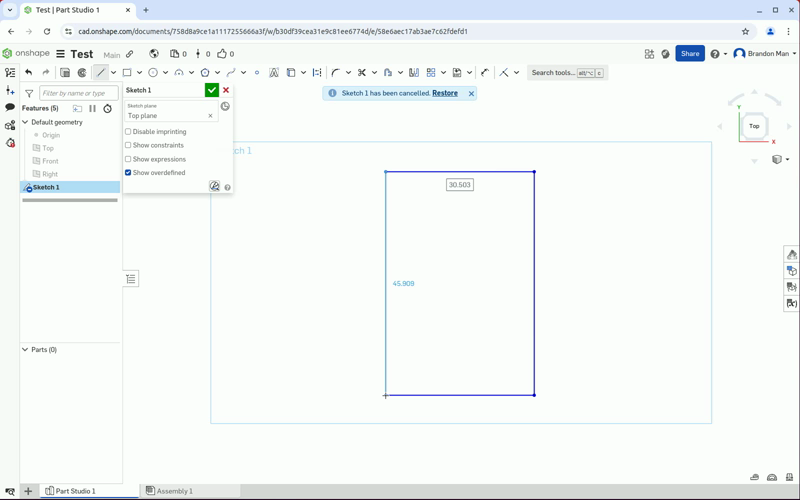
click(385, 395)
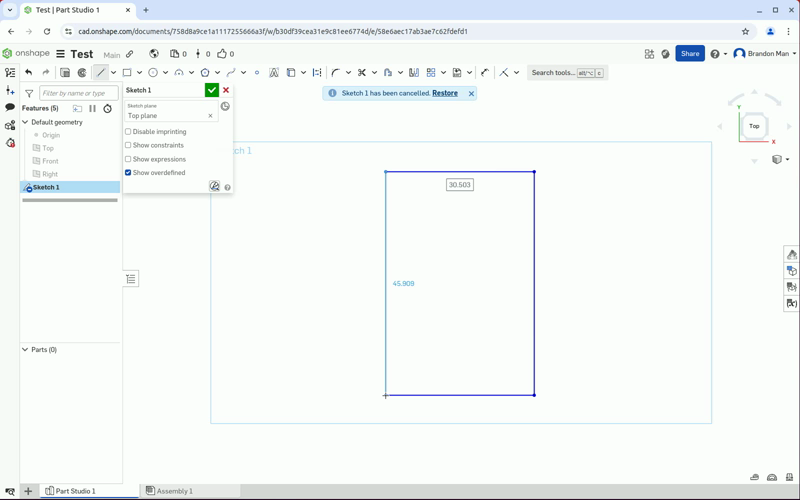
key(esc)
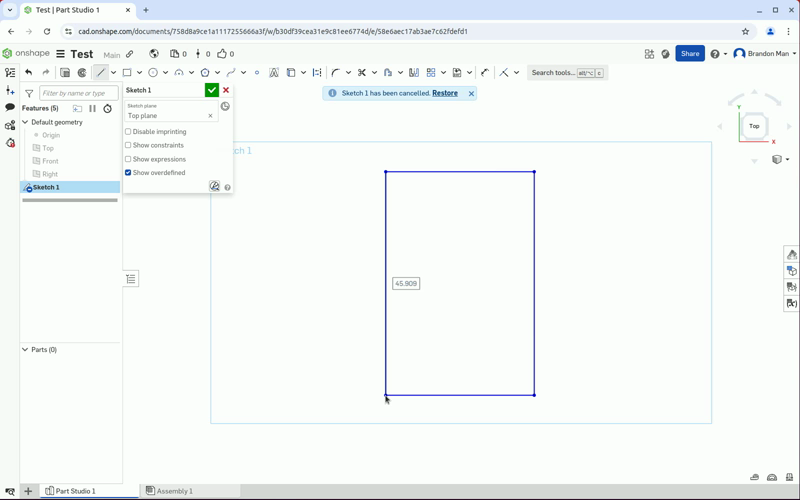
key(l)
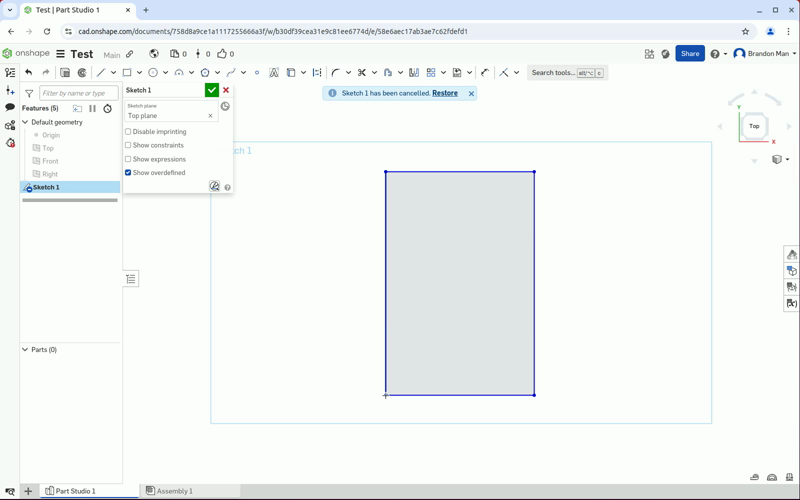
key_down(shift)
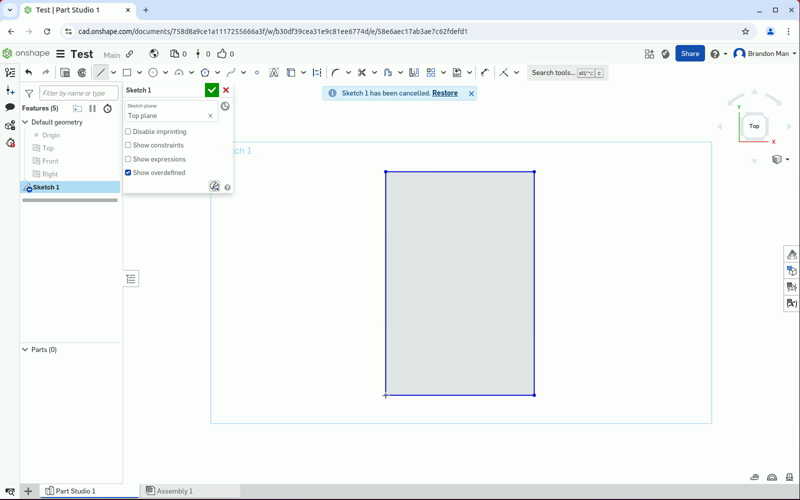
mouse_move(392, 383)
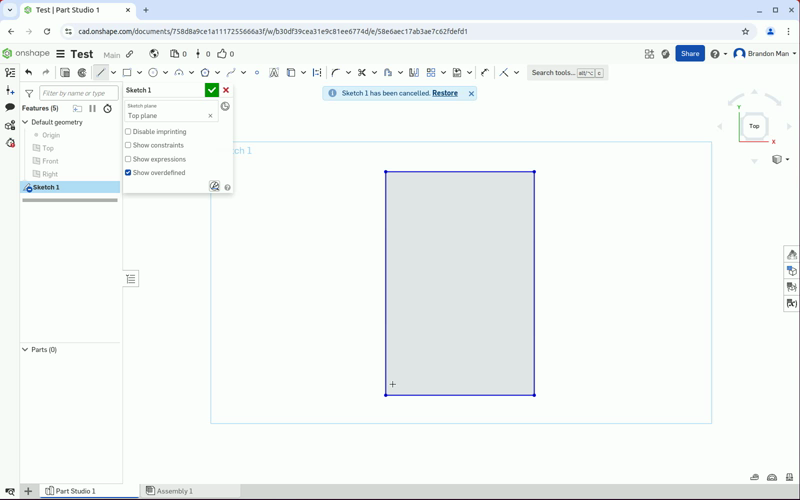
click(392, 383)
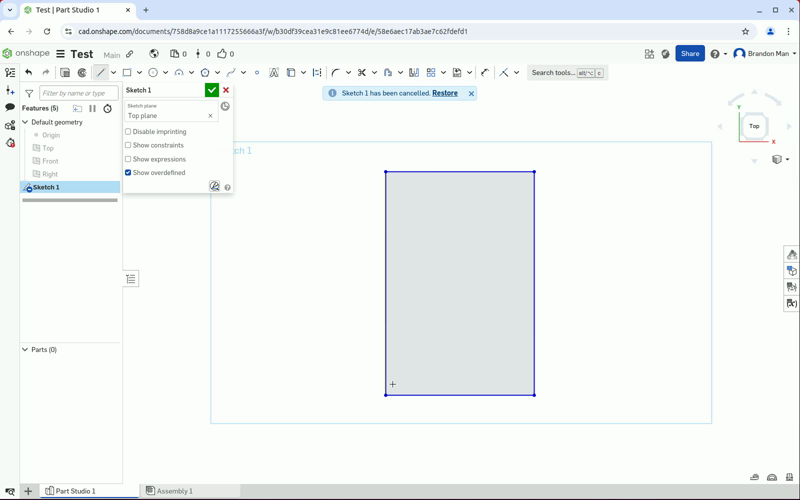
key_up(shift)
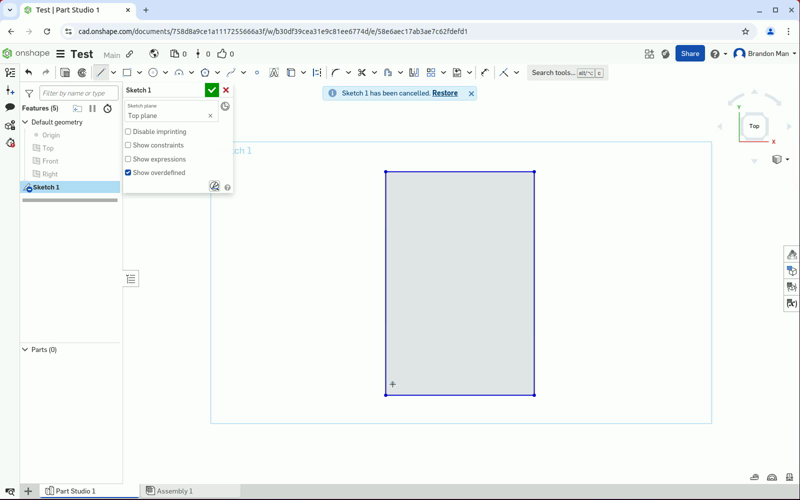
key_down(shift)
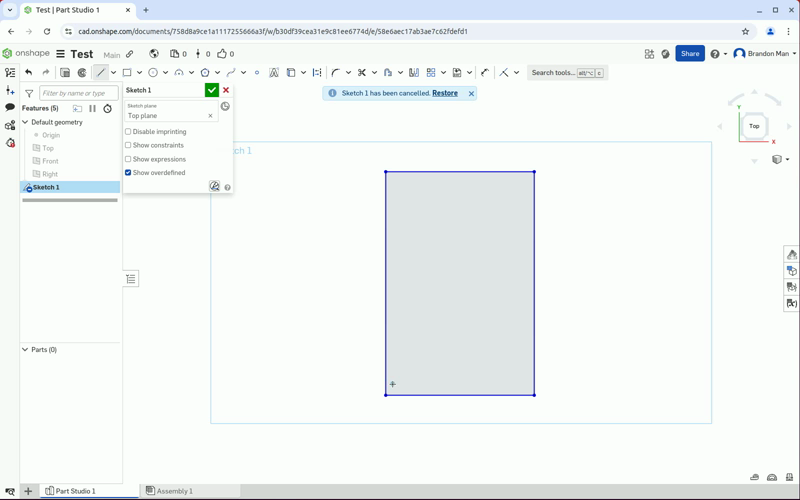
mouse_move(529, 383)
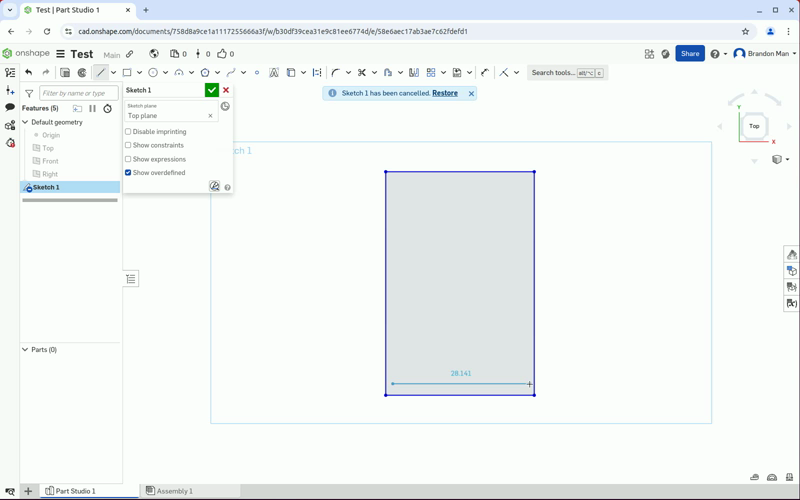
click(529, 383)
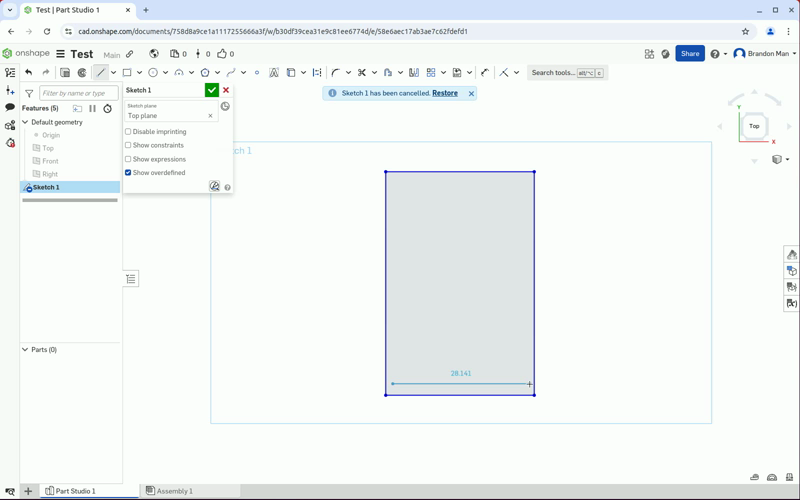
key_up(shift)
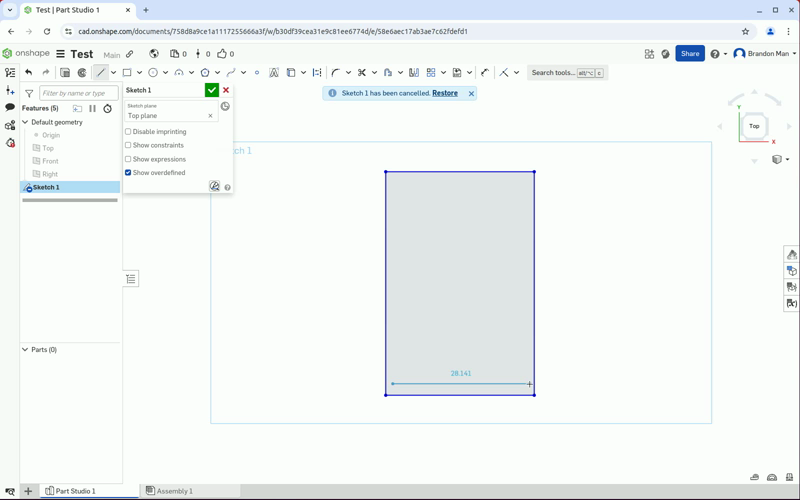
key_down(shift)
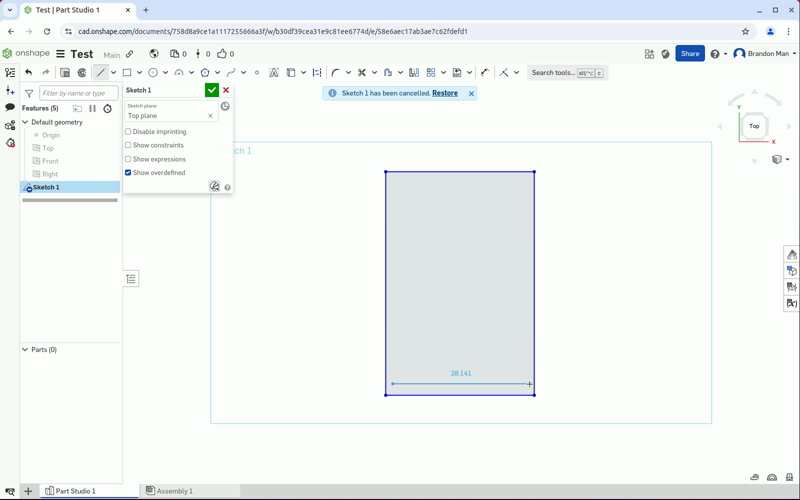
mouse_move(529, 183)
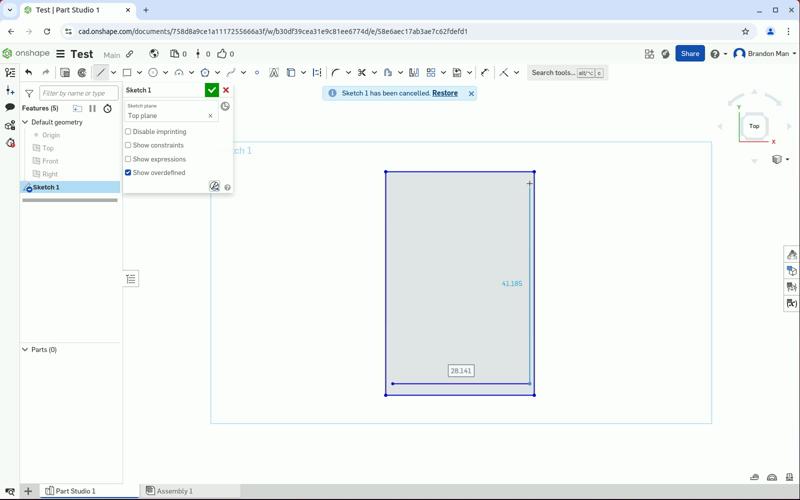
click(529, 183)
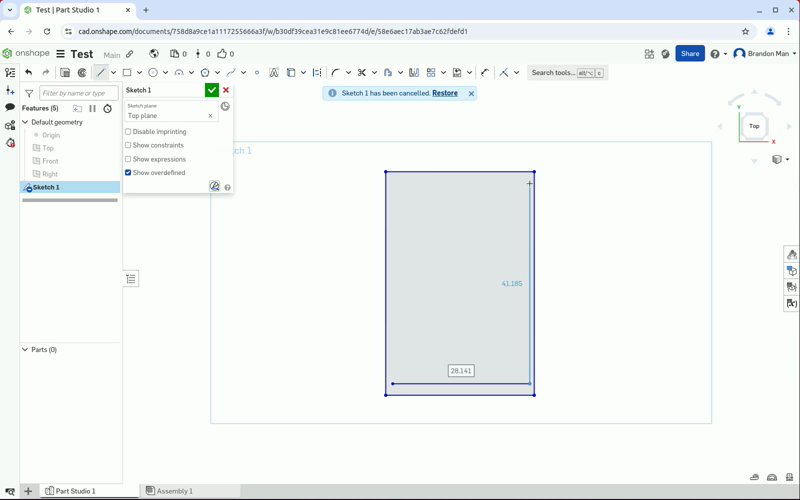
key_up(shift)
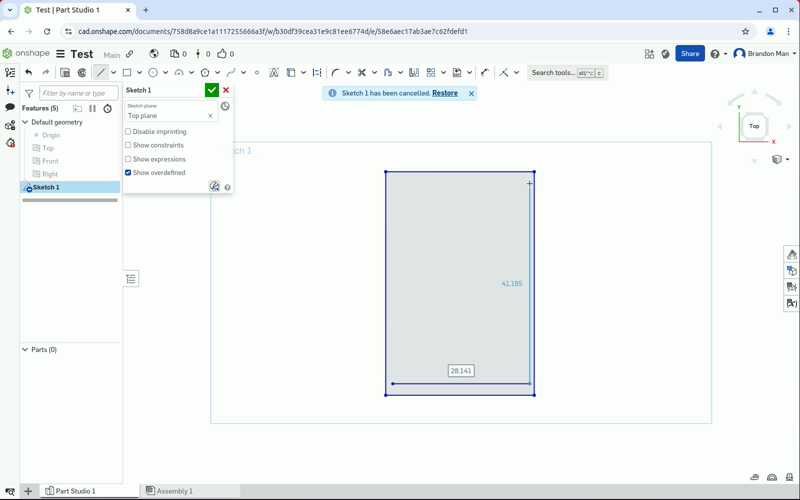
key_down(shift)
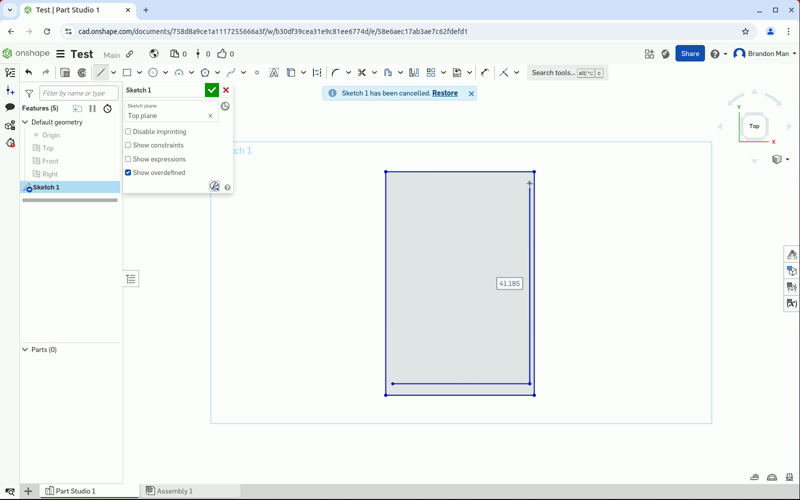
mouse_move(559, 183)
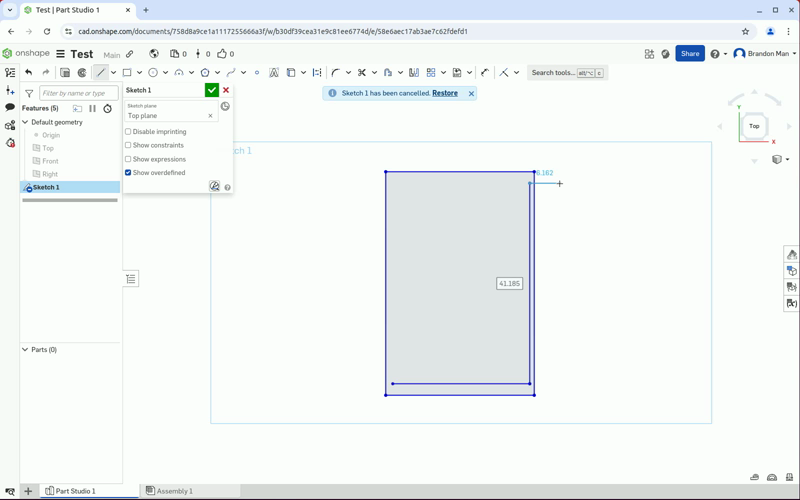
mouse_move(529, 178)
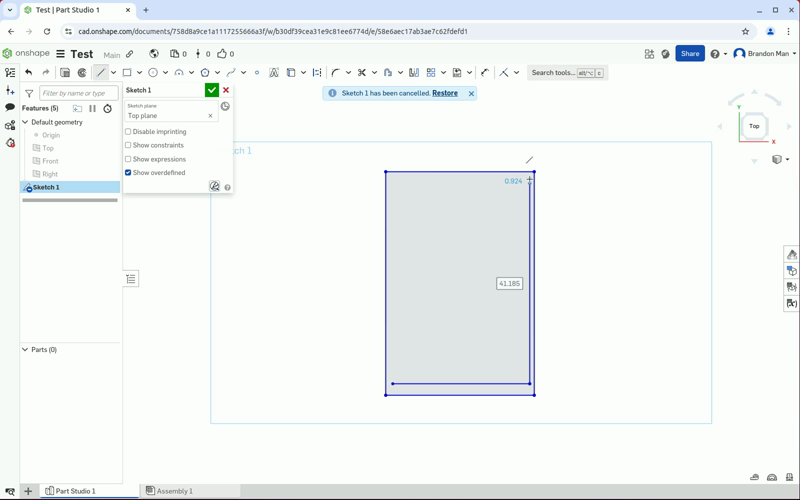
scroll(6)
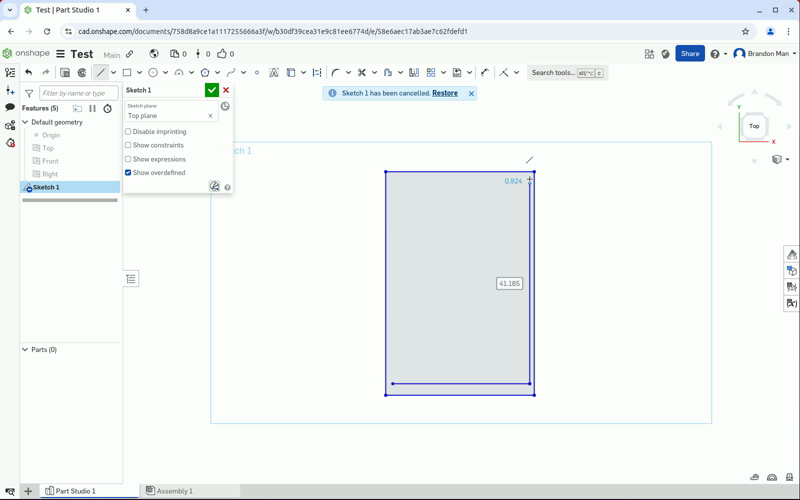
scroll(6)
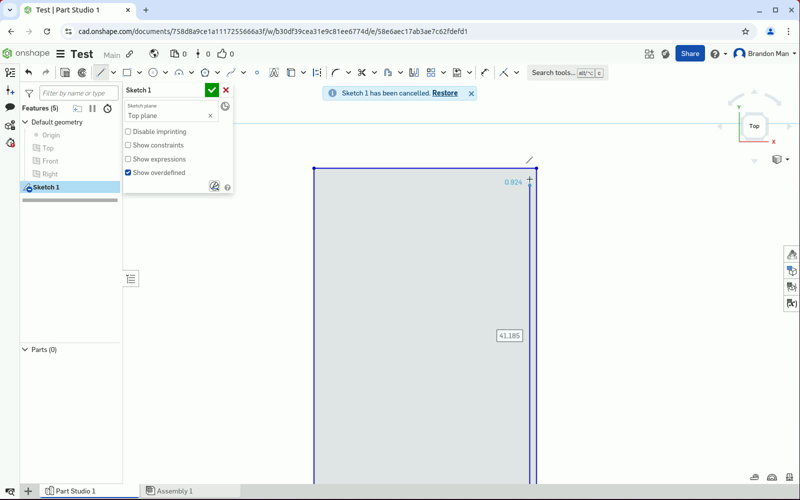
scroll(6)
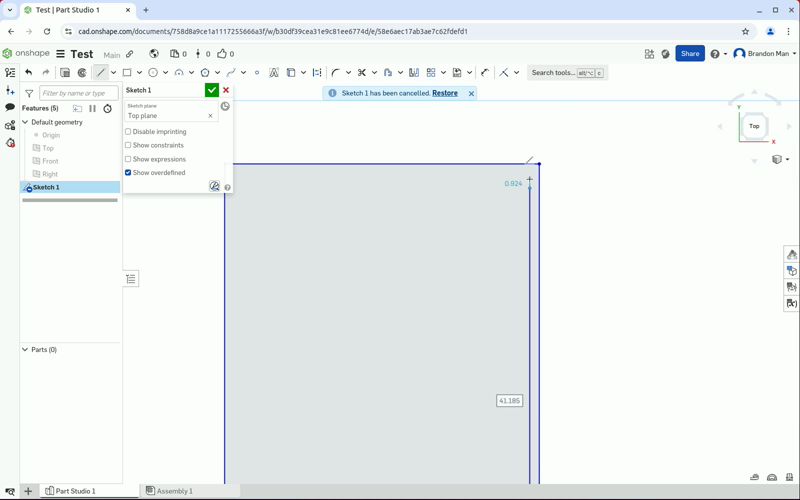
scroll(6)
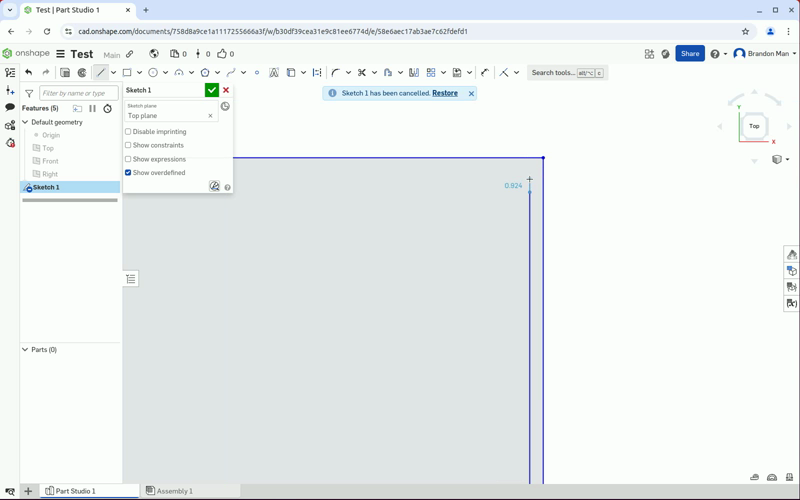
scroll(6)
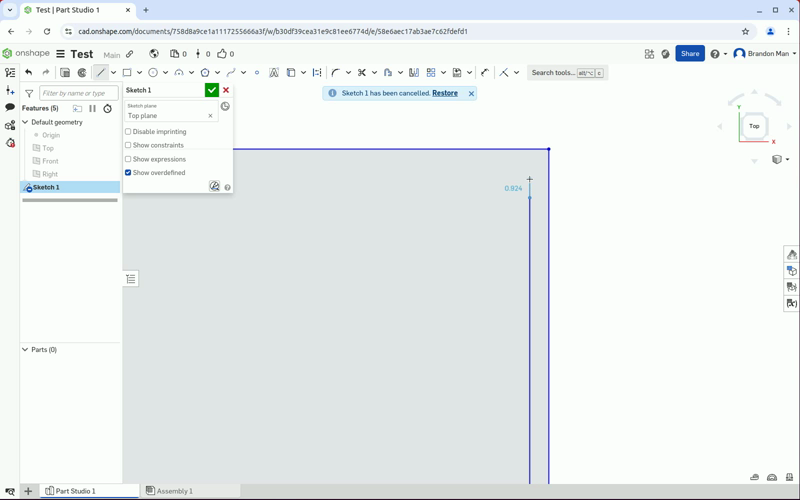
scroll(6)
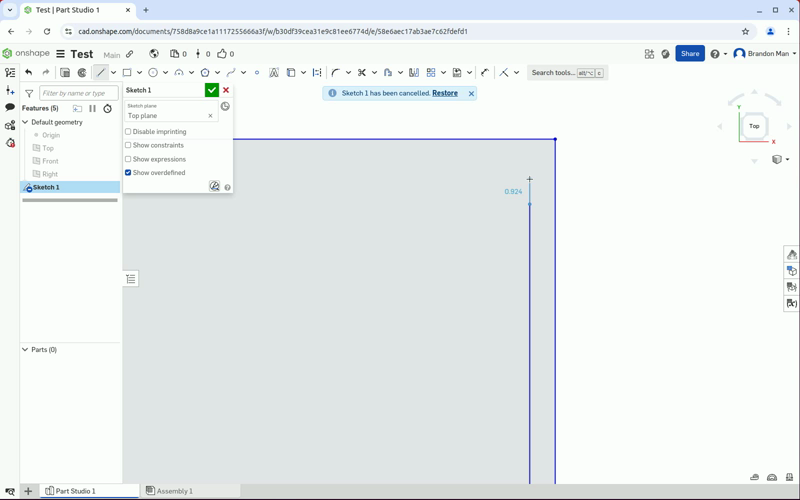
scroll(6)
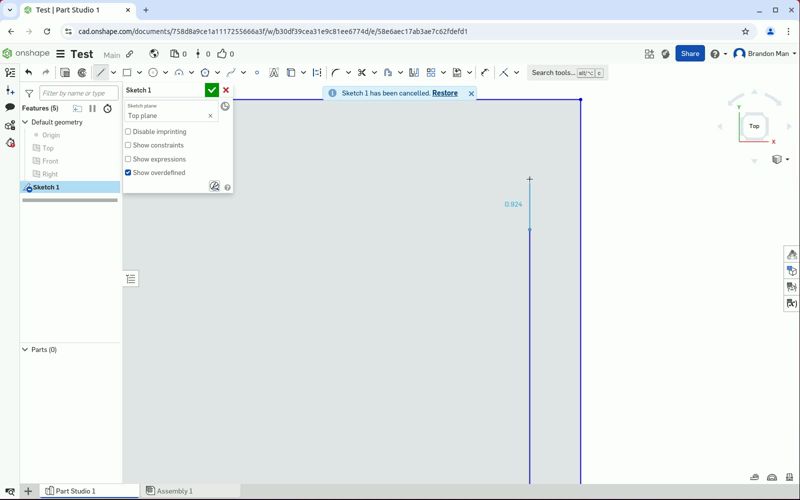
click(529, 178)
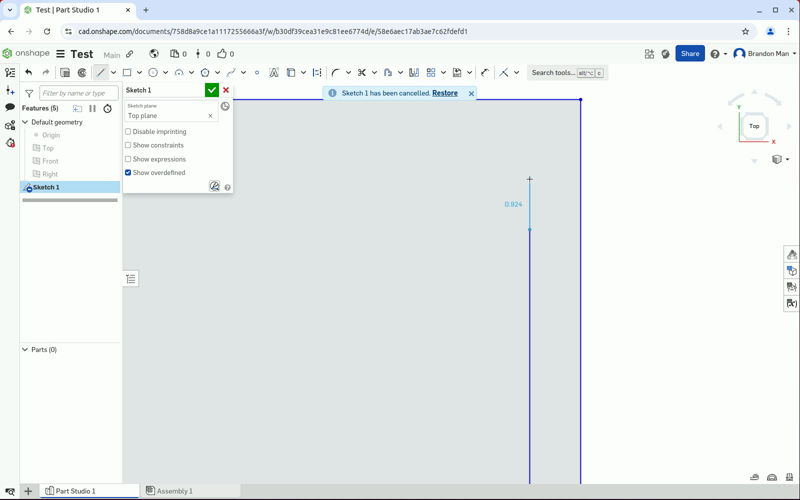
scroll(-6)
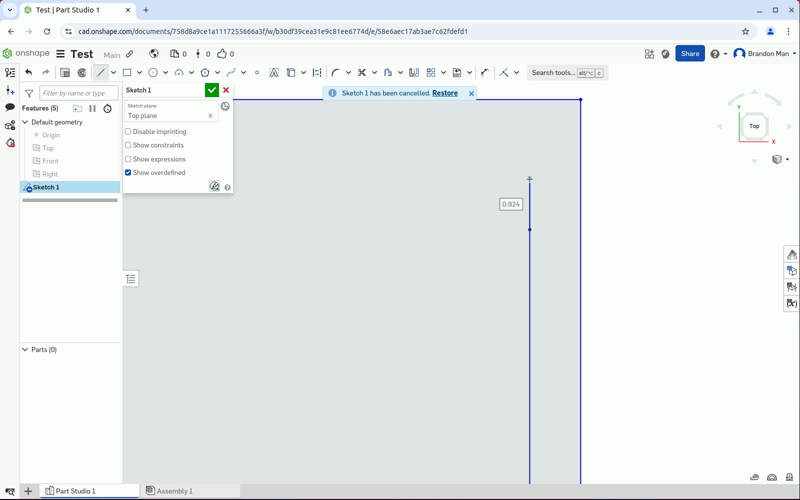
scroll(-6)
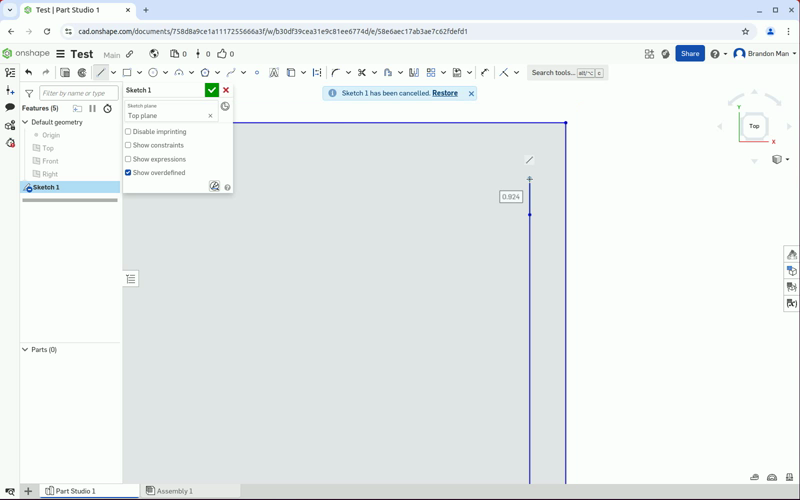
scroll(-6)
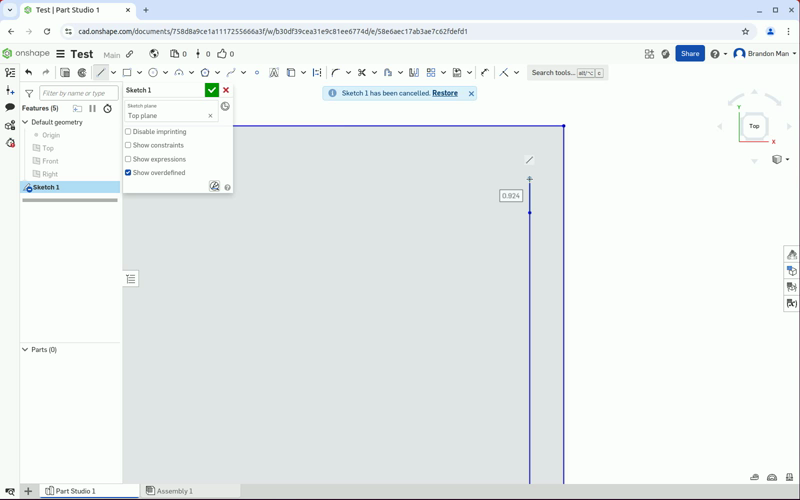
scroll(-6)
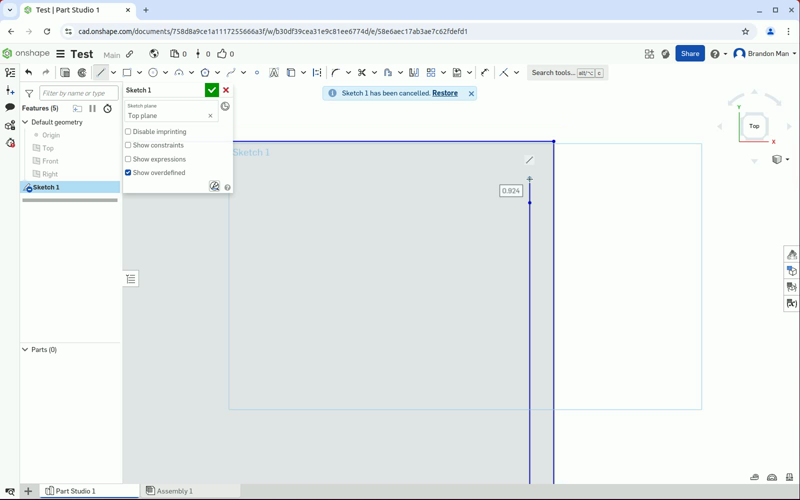
scroll(-6)
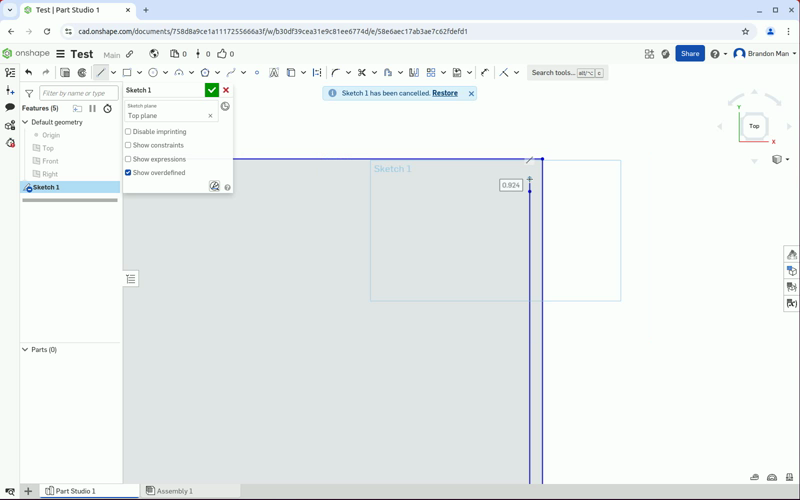
scroll(-6)
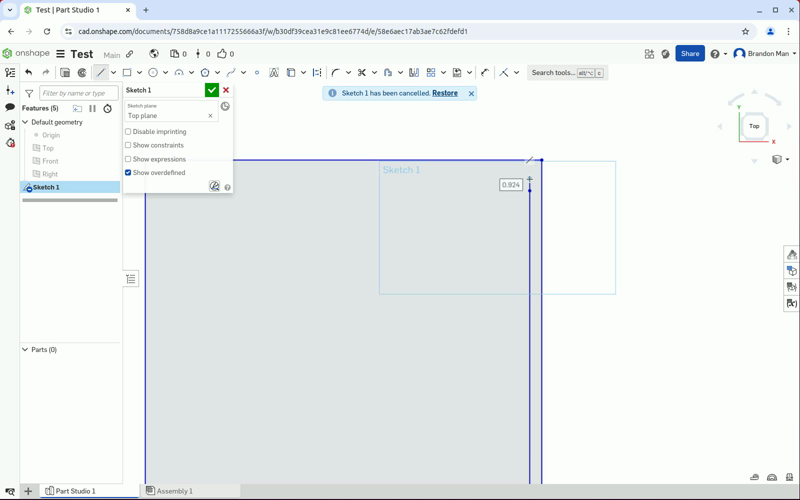
scroll(-6)
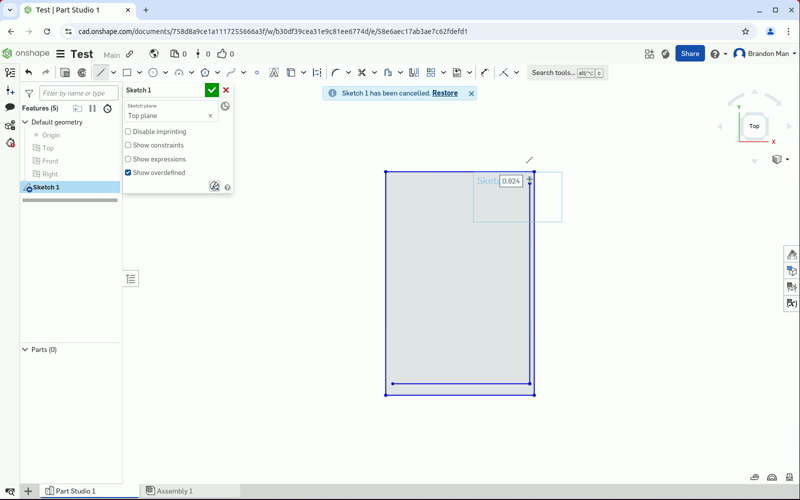
key_up(shift)
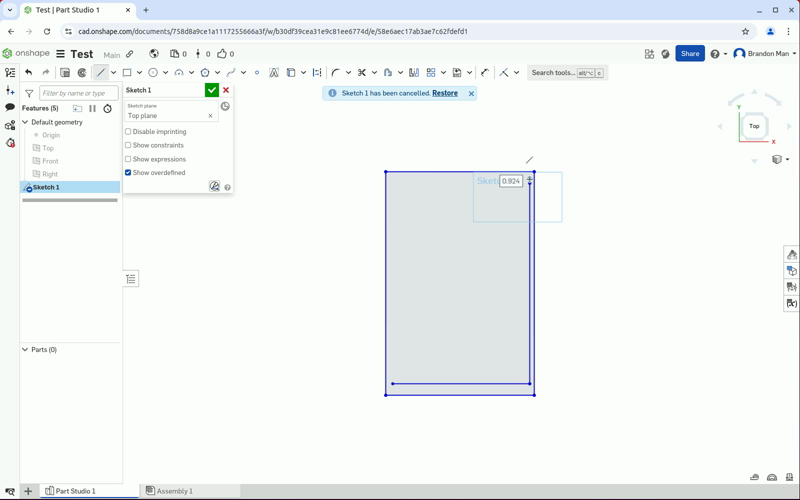
key_down(shift)
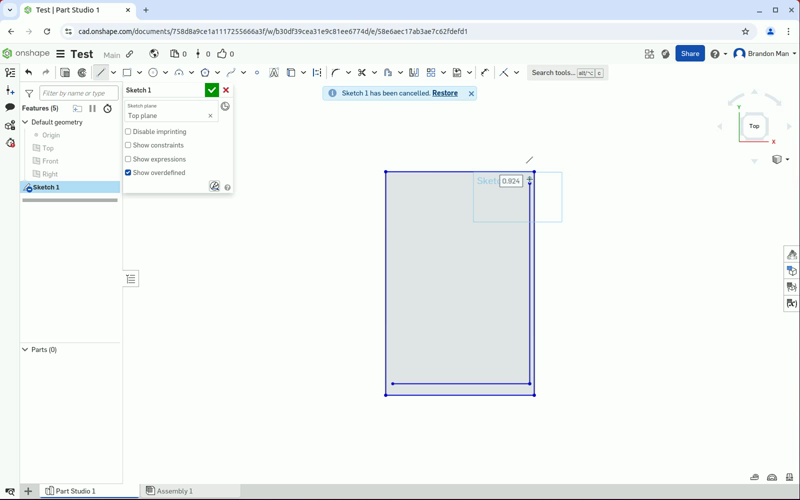
mouse_move(392, 178)
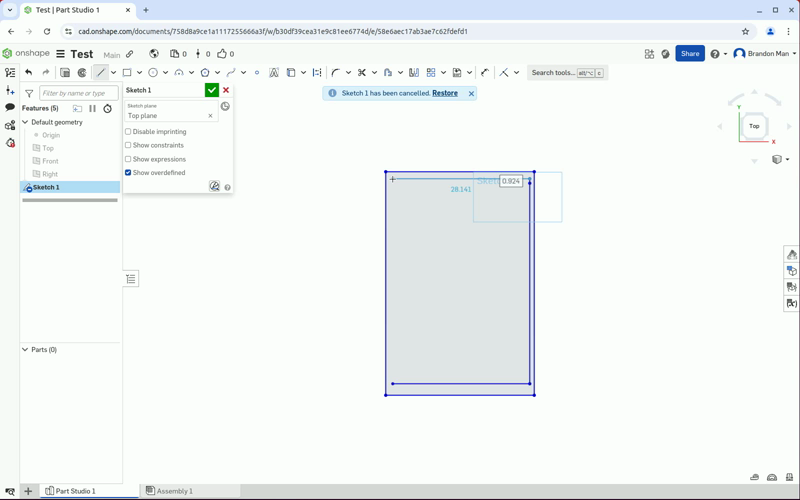
click(392, 178)
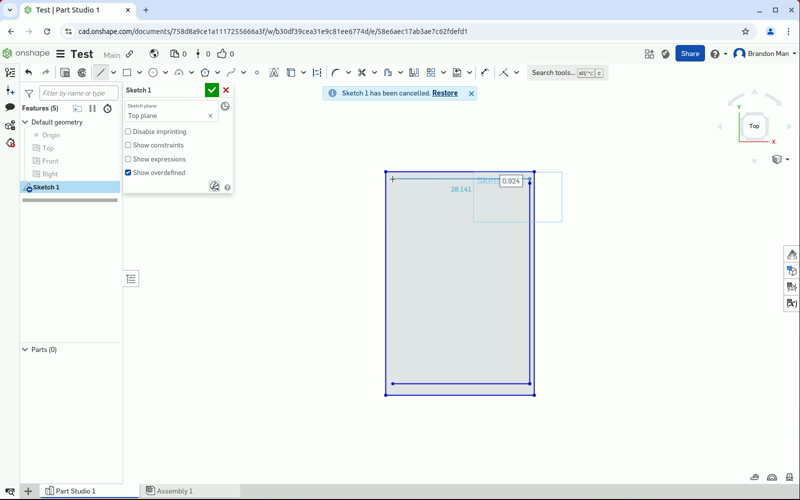
key_up(shift)
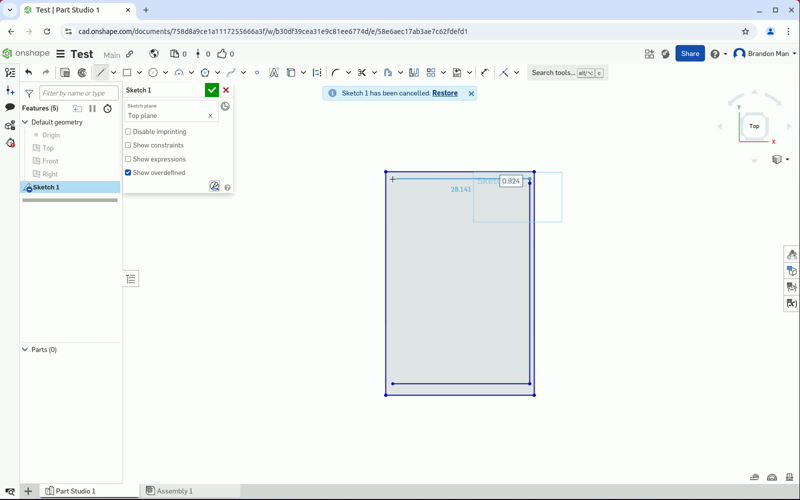
key_down(shift)
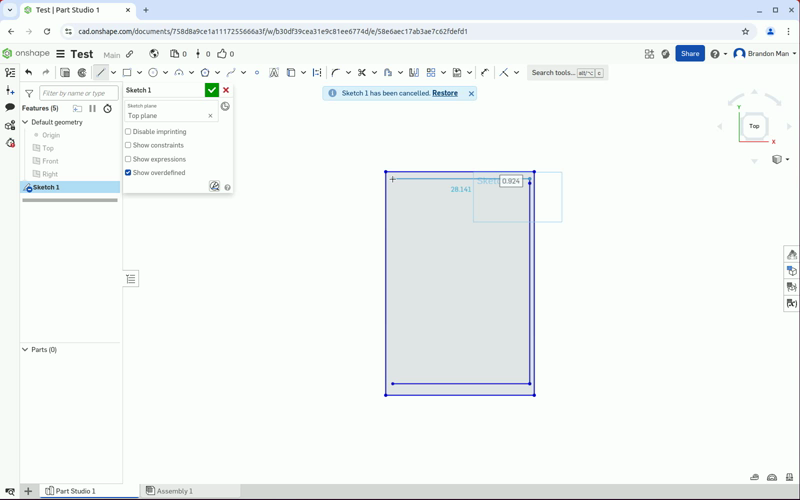
mouse_move(422, 178)
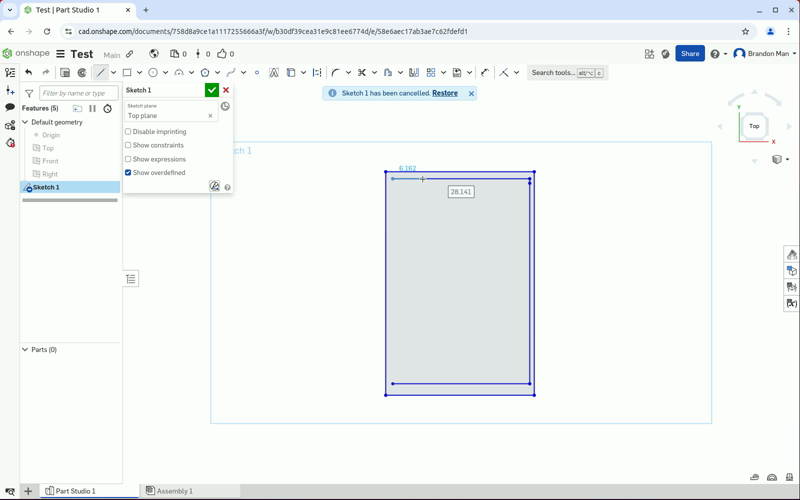
mouse_move(392, 183)
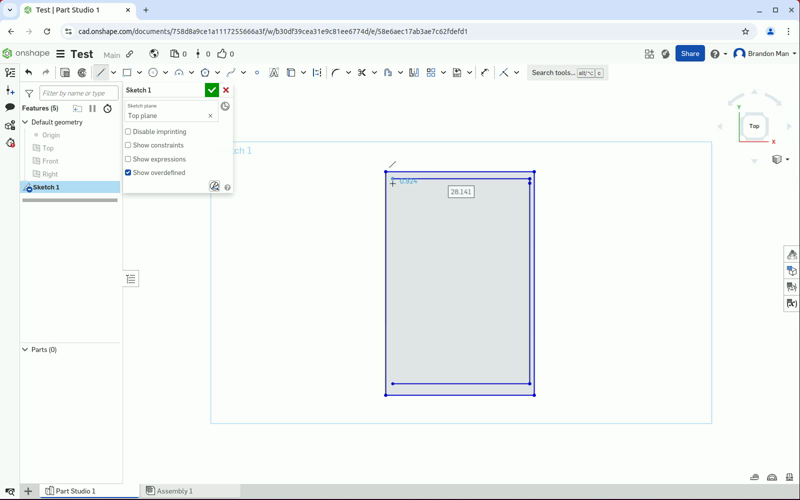
scroll(6)
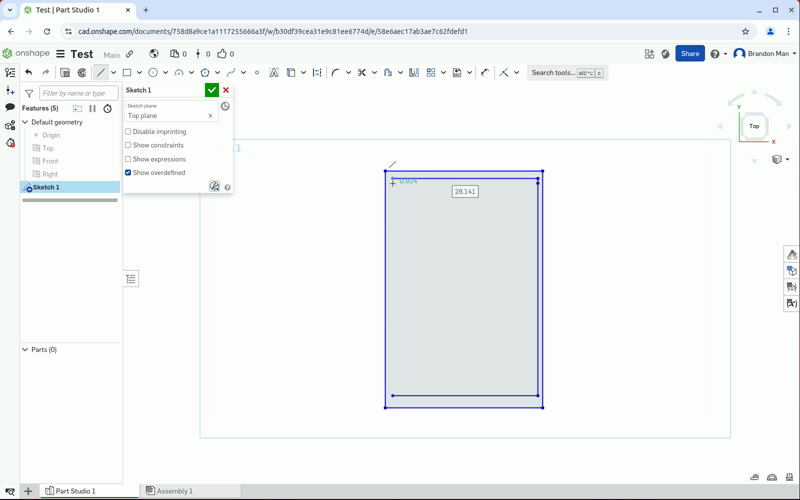
scroll(6)
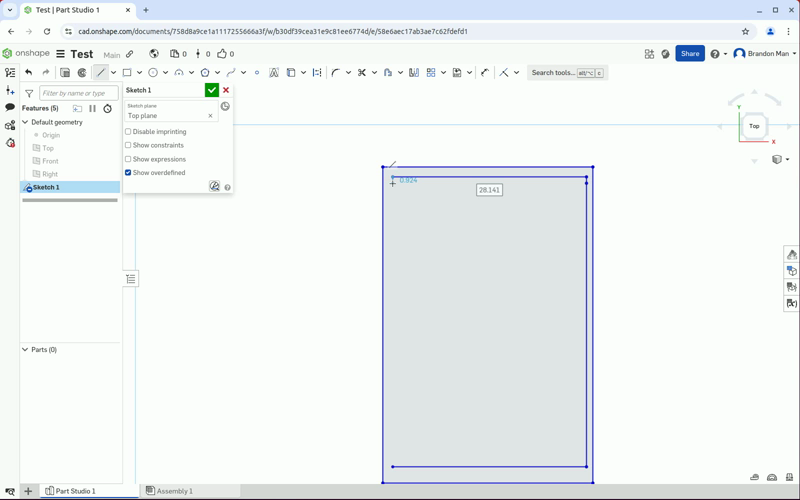
scroll(6)
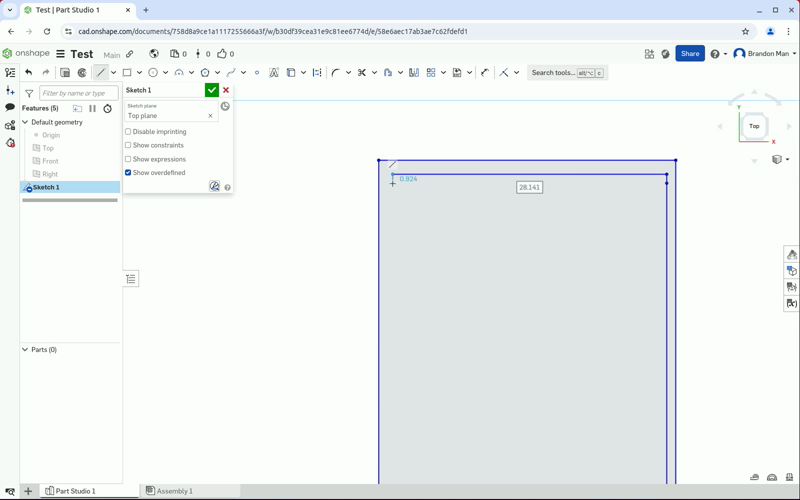
scroll(6)
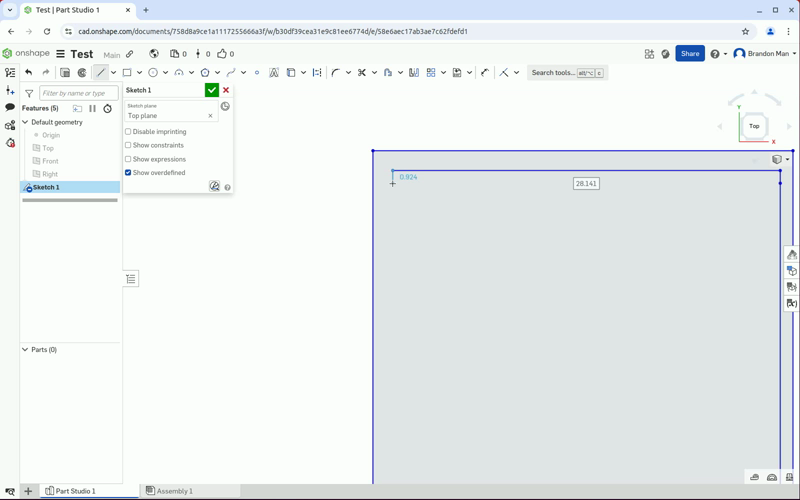
scroll(6)
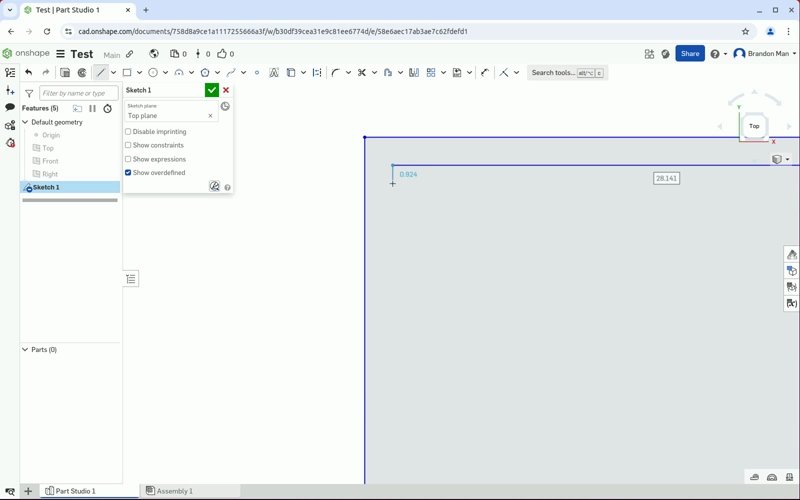
scroll(6)
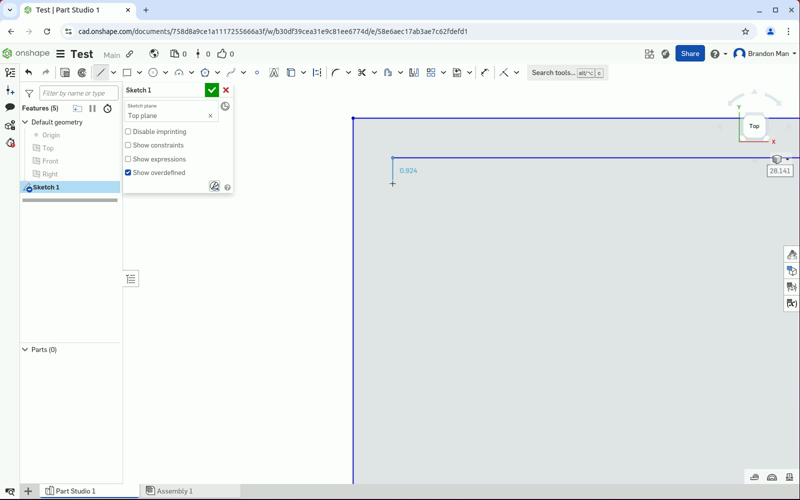
scroll(6)
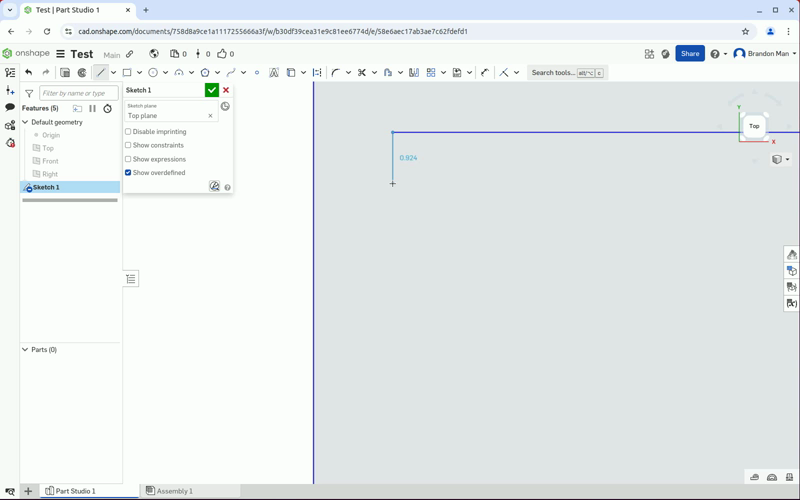
click(392, 183)
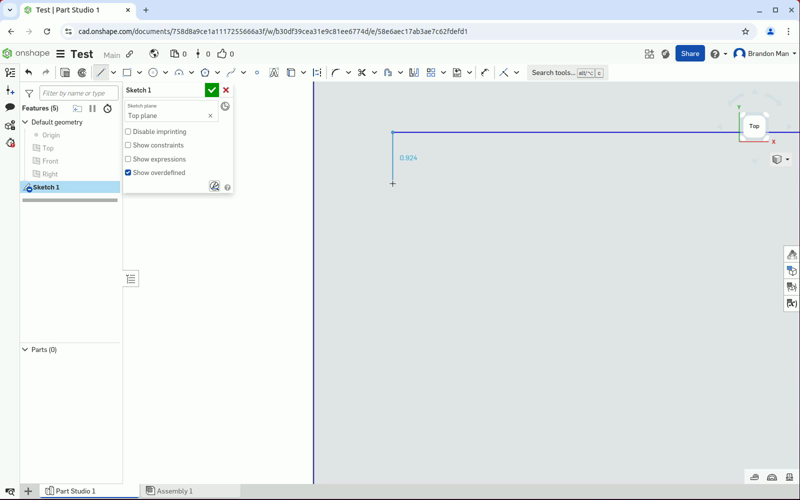
scroll(-6)
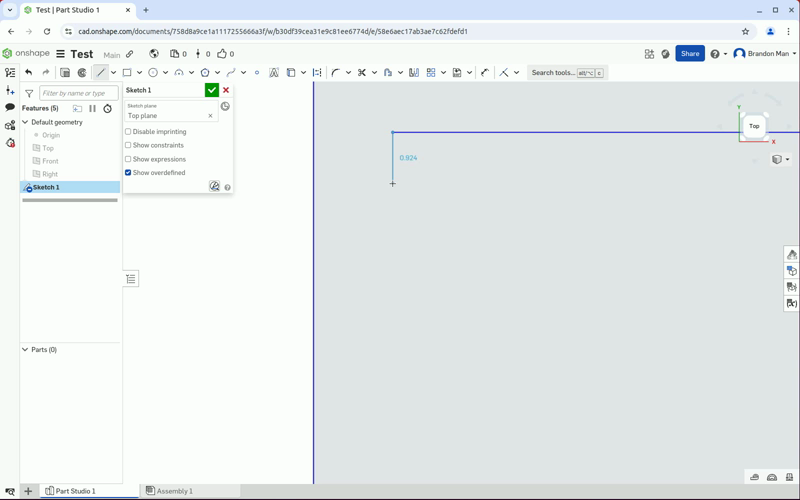
scroll(-6)
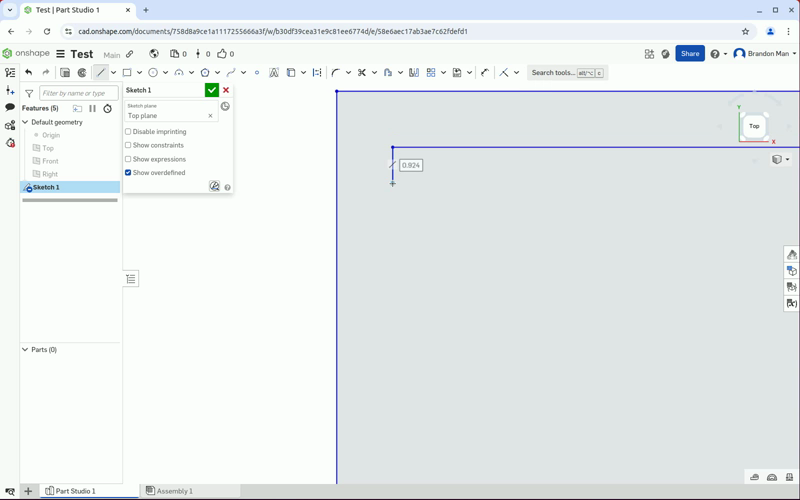
scroll(-6)
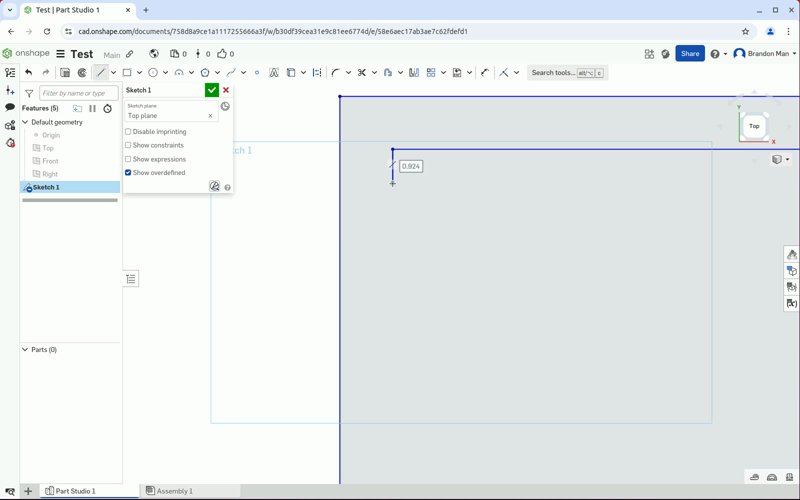
scroll(-6)
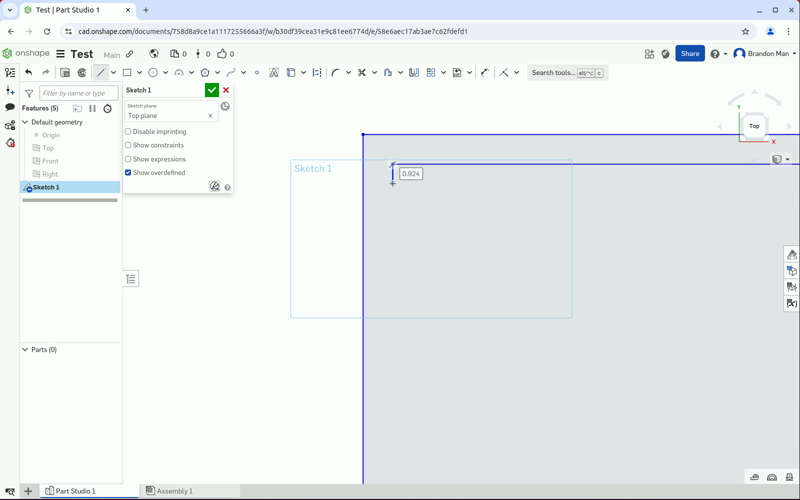
scroll(-6)
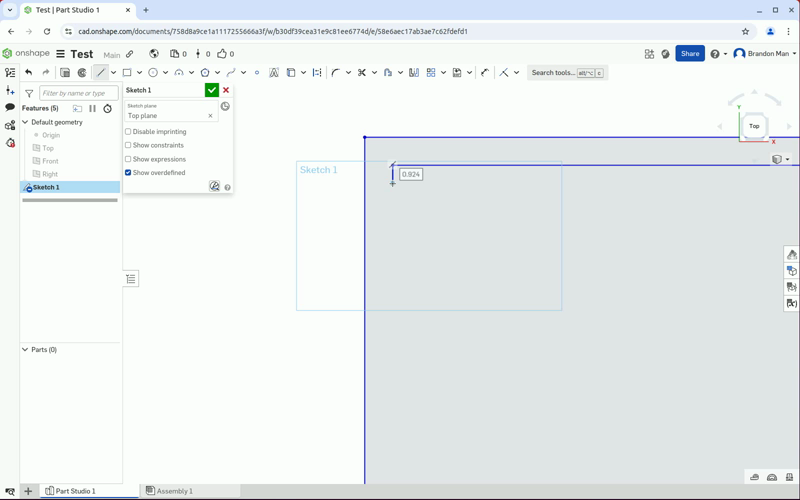
scroll(-6)
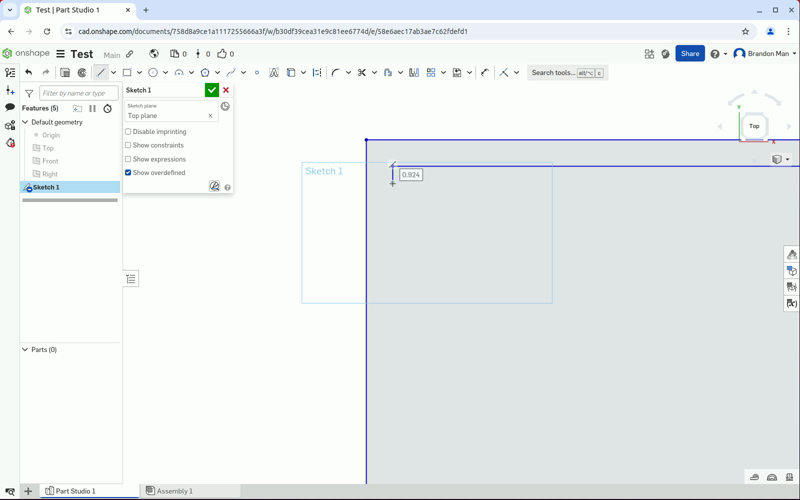
scroll(-6)
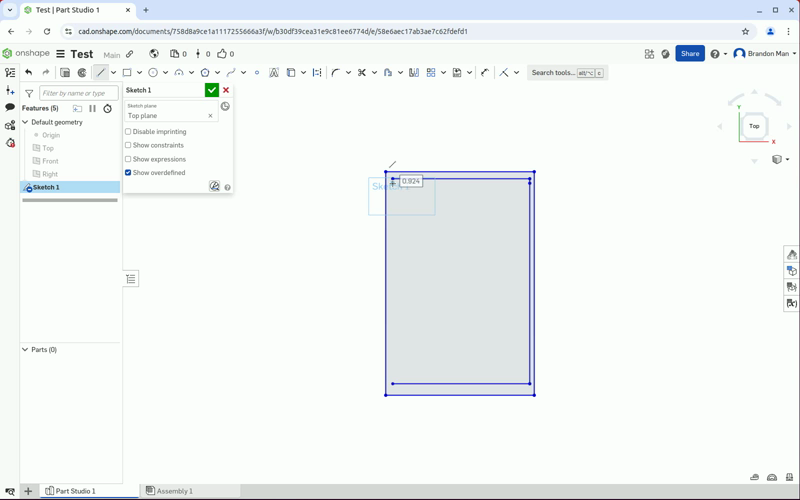
key_up(shift)
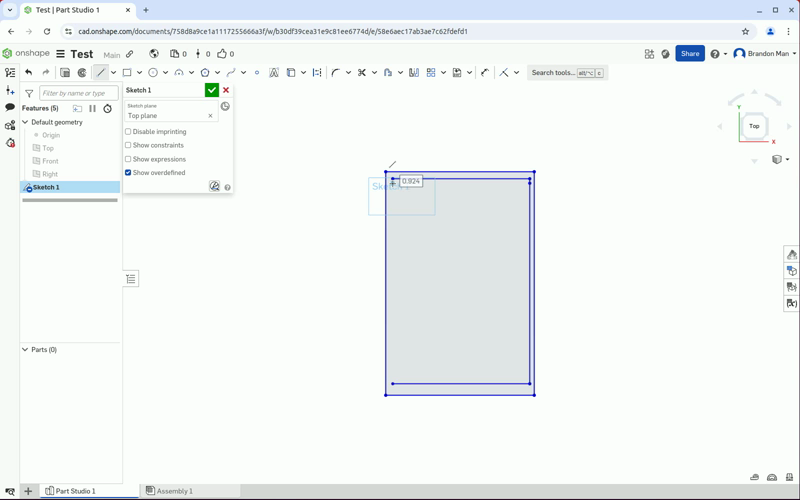
key_down(shift)
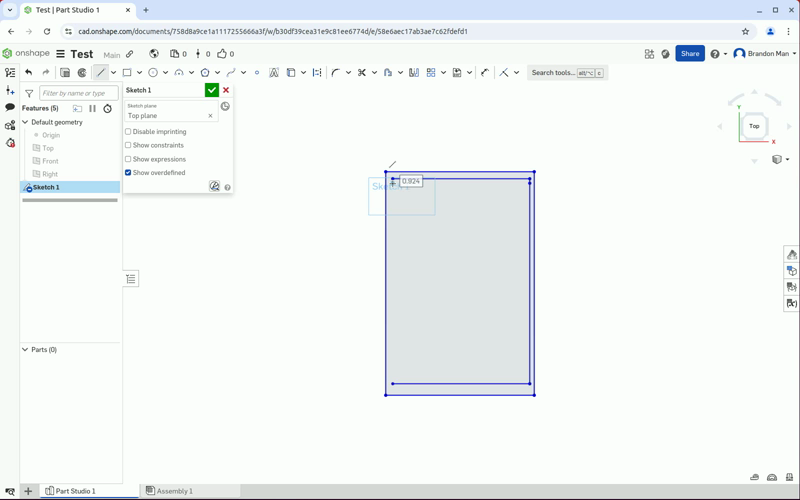
mouse_move(392, 383)
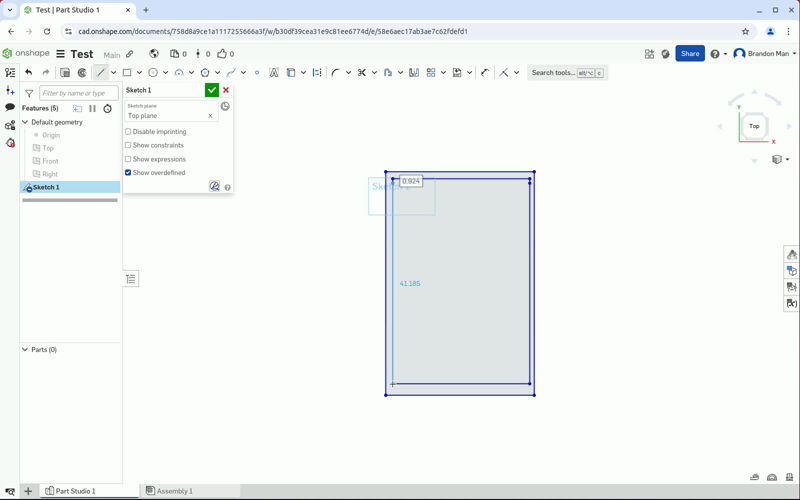
key_up(shift)
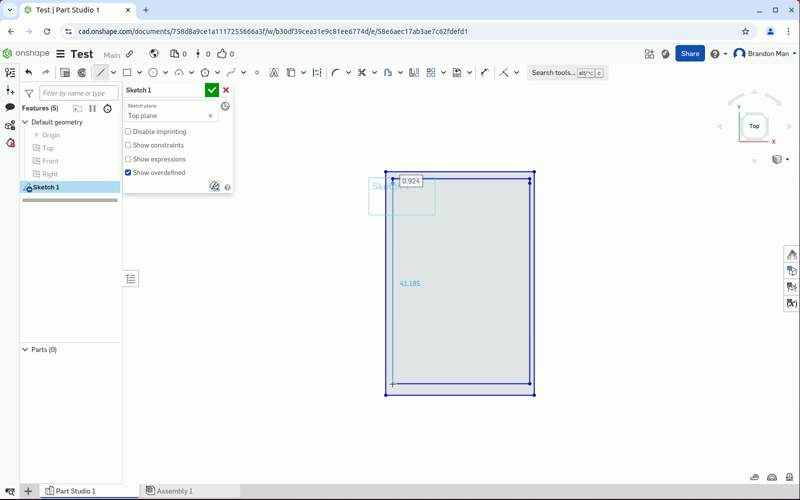
click(392, 383)
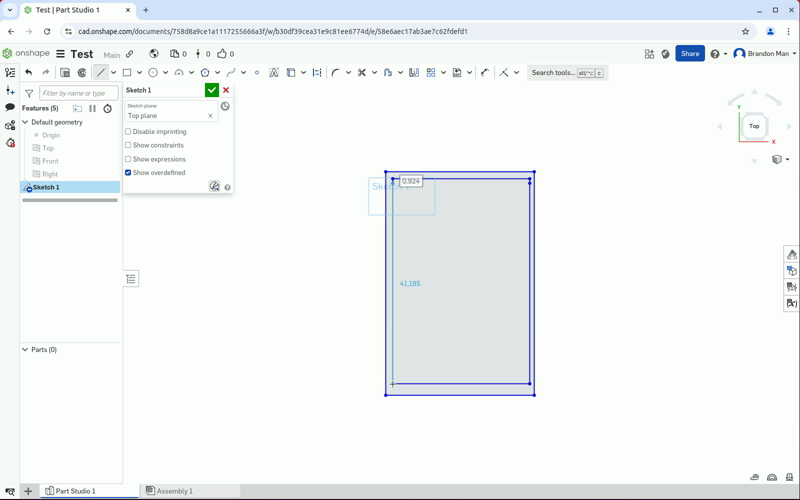
key(esc)
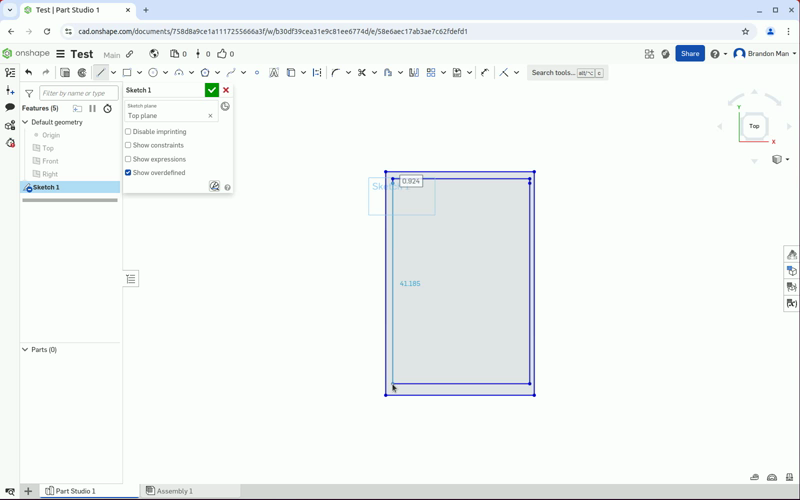
mouse_move(420, 388)
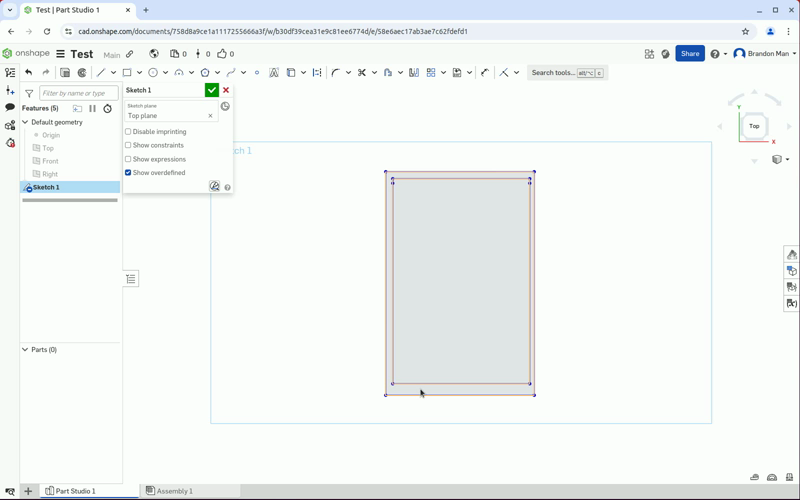
click(420, 388)
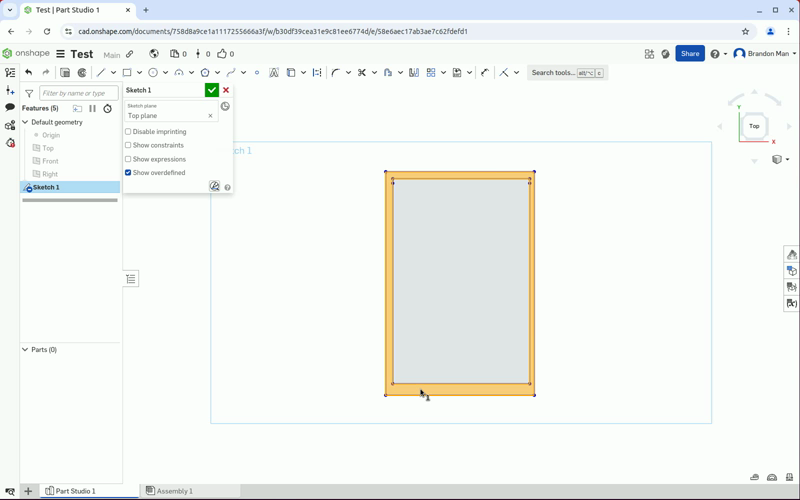
mouse_move(73, 352)
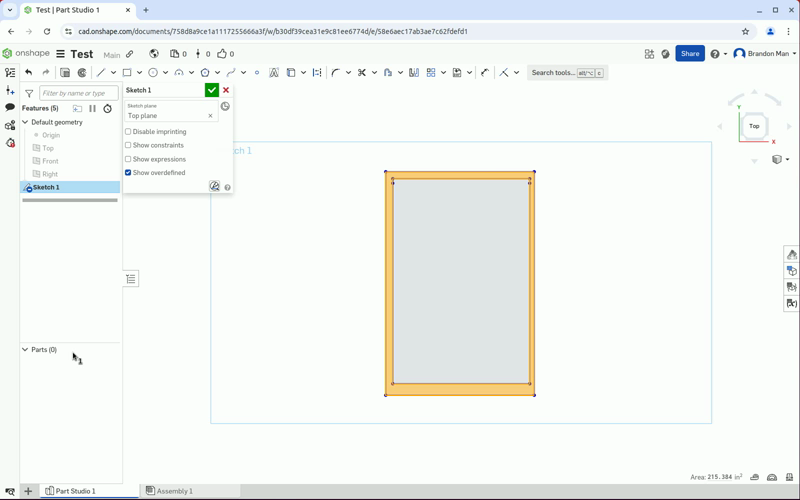
key(shift+y)
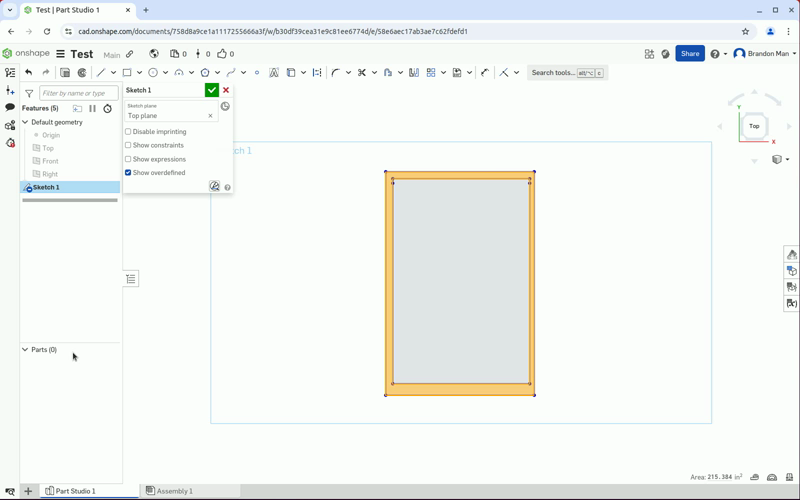
key(shift+e)
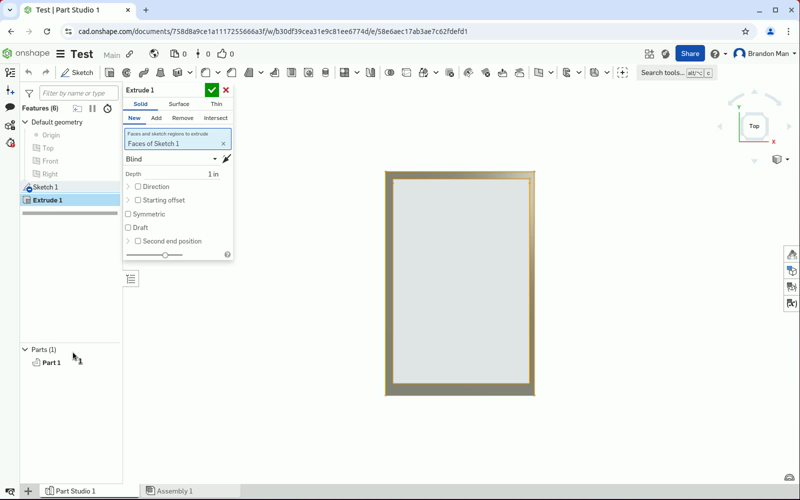
mouse_move(143, 106)
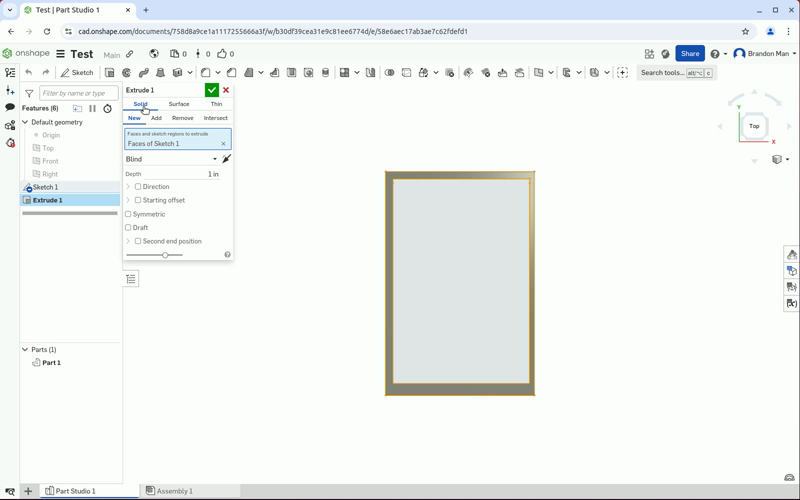
click(143, 106)
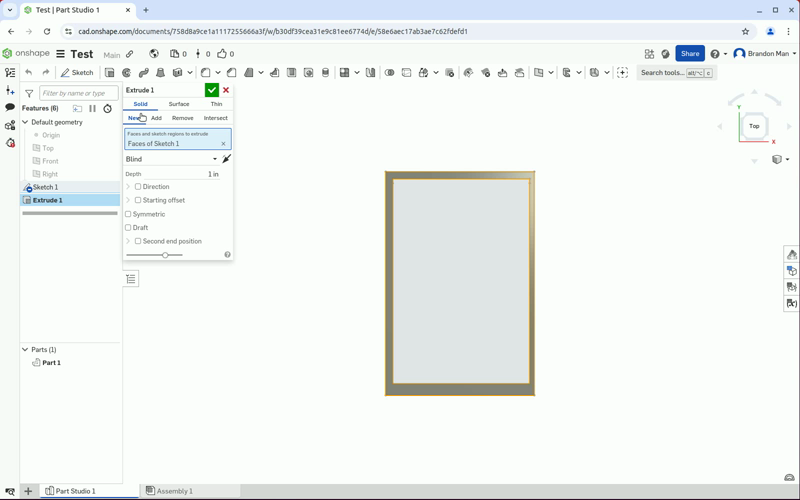
mouse_move(137, 120)
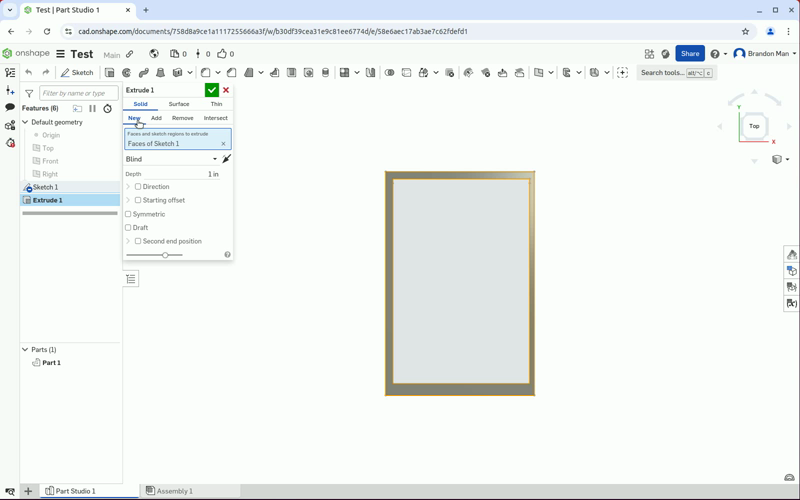
click(137, 120)
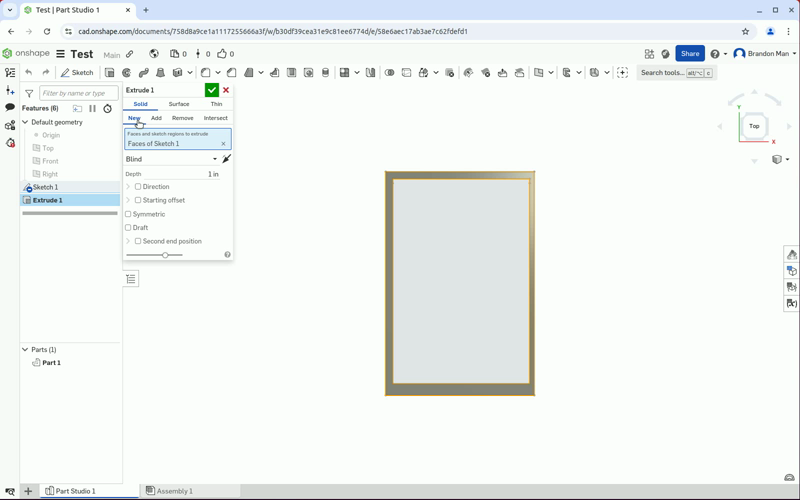
key(tab, 4)
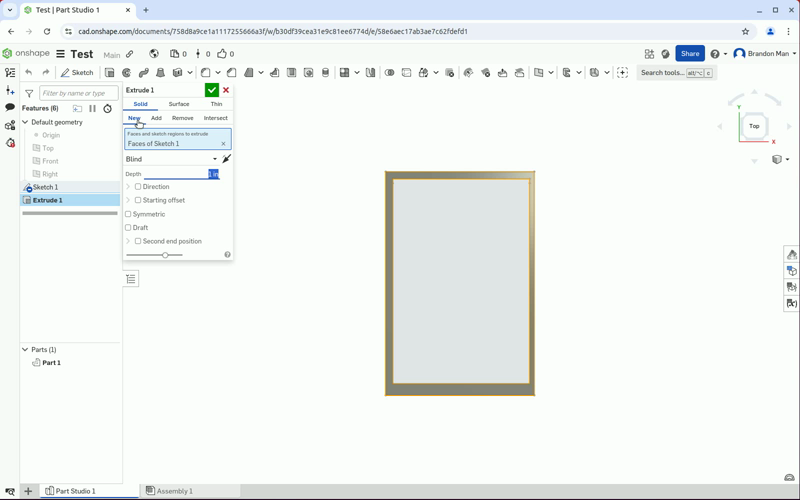
text(0.963)
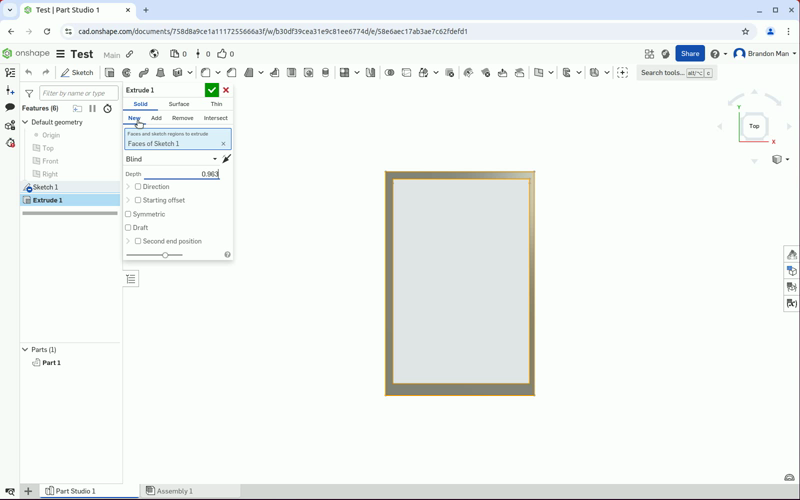
key(enter)
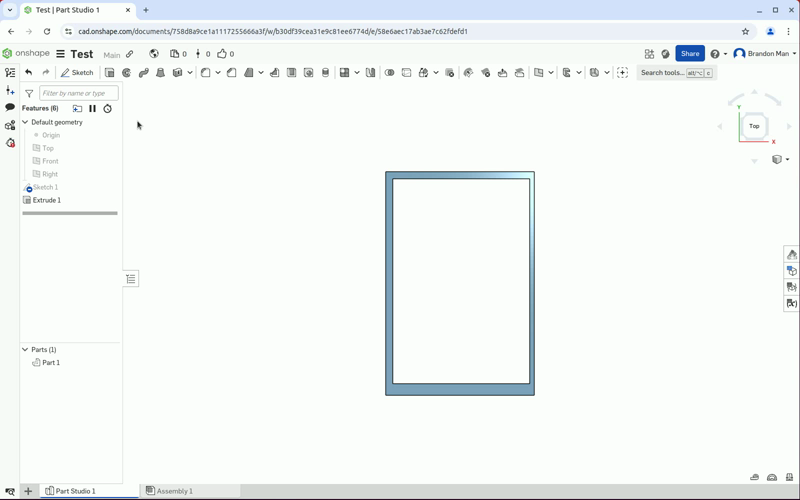
key(shift+h)
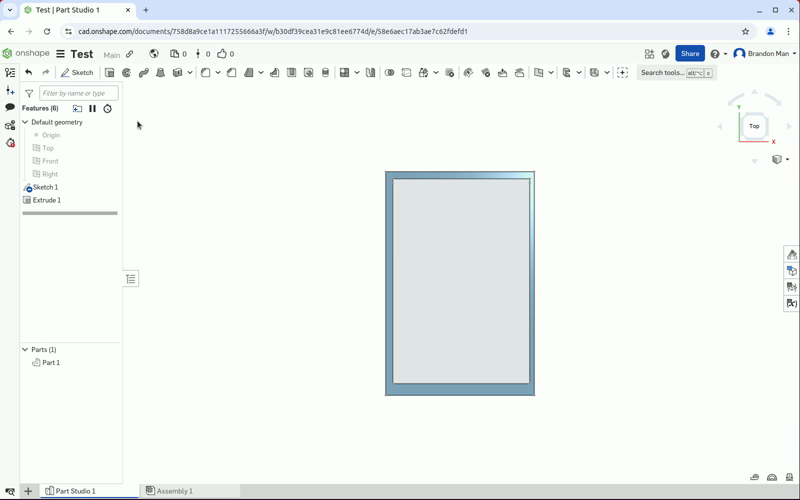
key(shift+h)
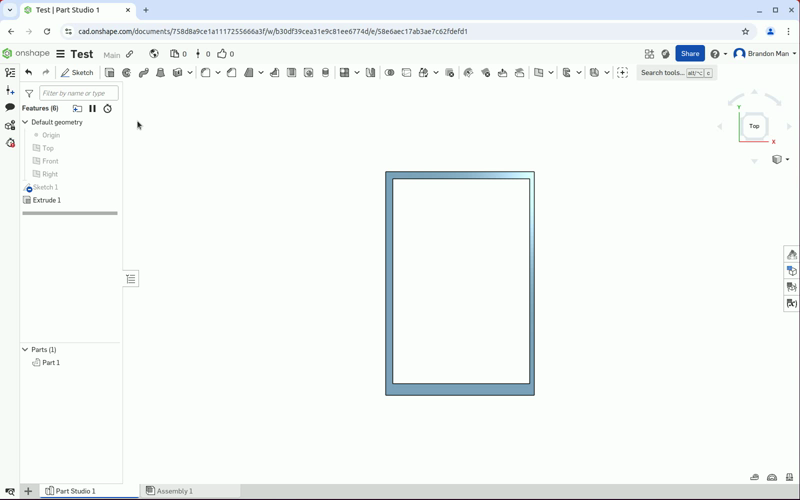
mouse_move(73, 189)
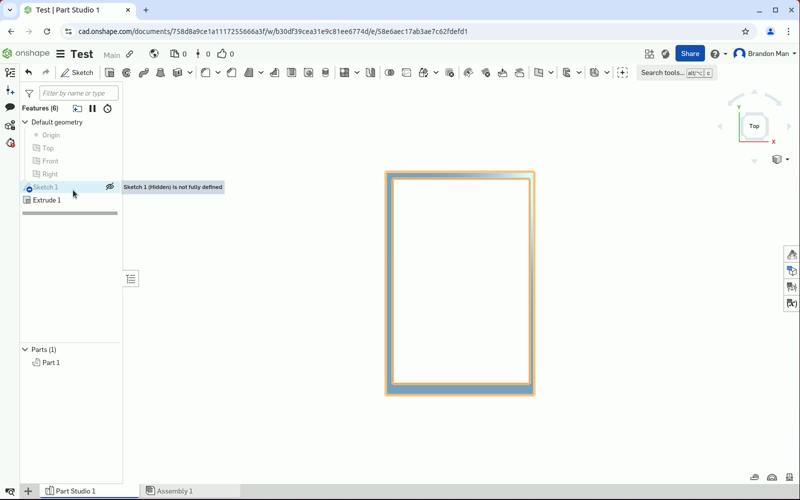
click(73, 189)
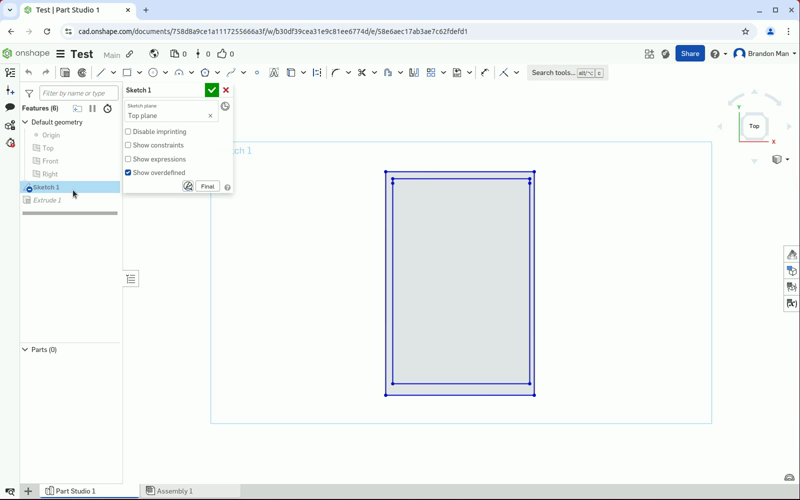
mouse_move(229, 92)
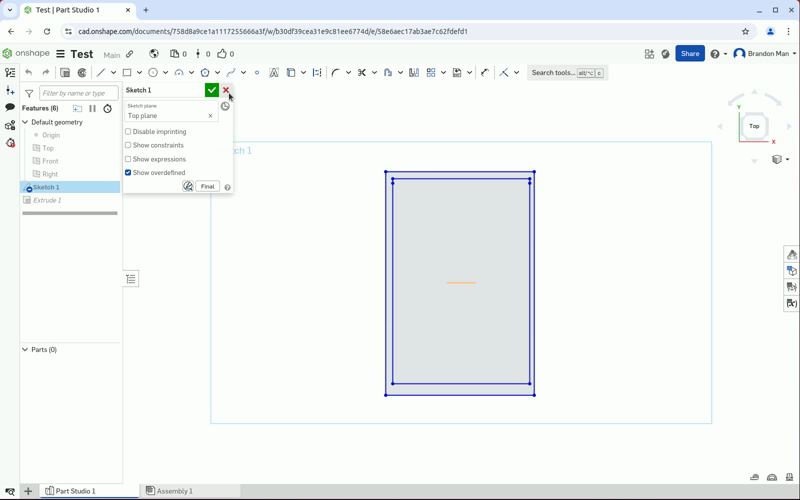
click(229, 92)
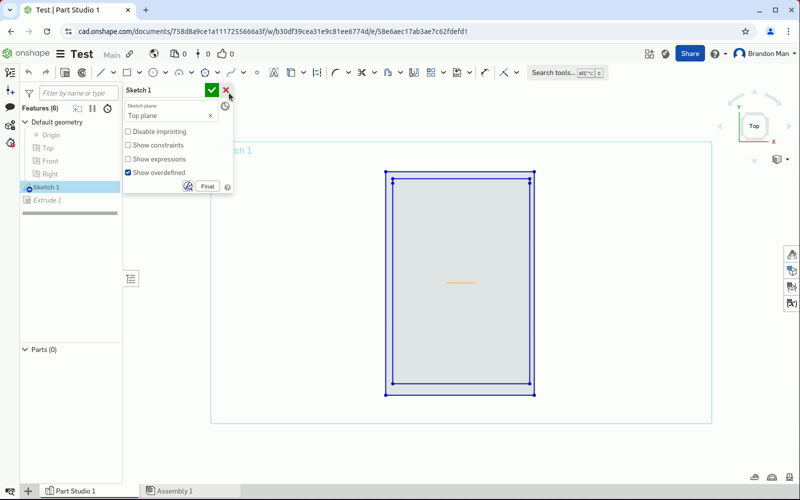
key(shift+s)
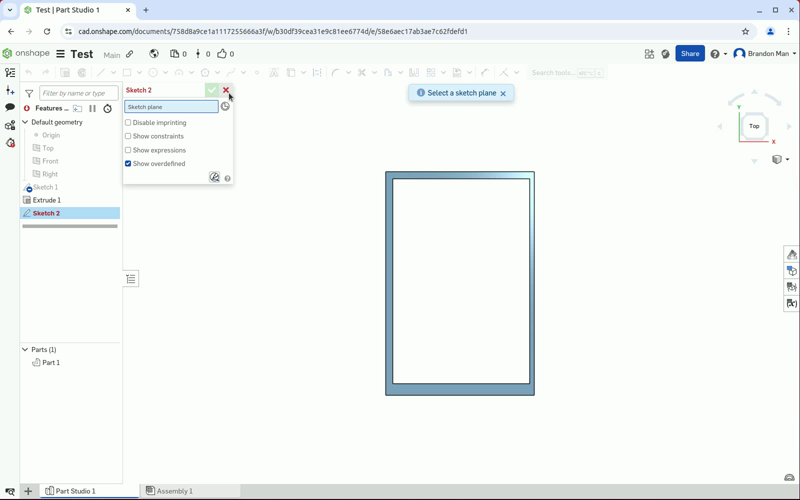
mouse_move(73, 150)
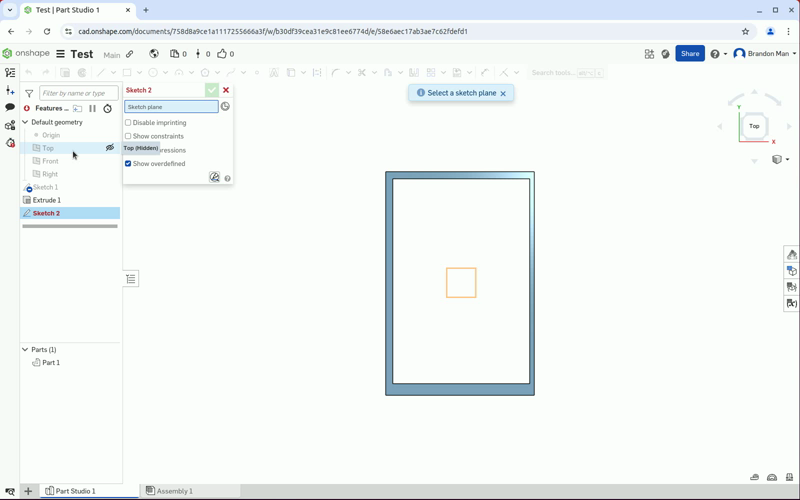
click(73, 150)
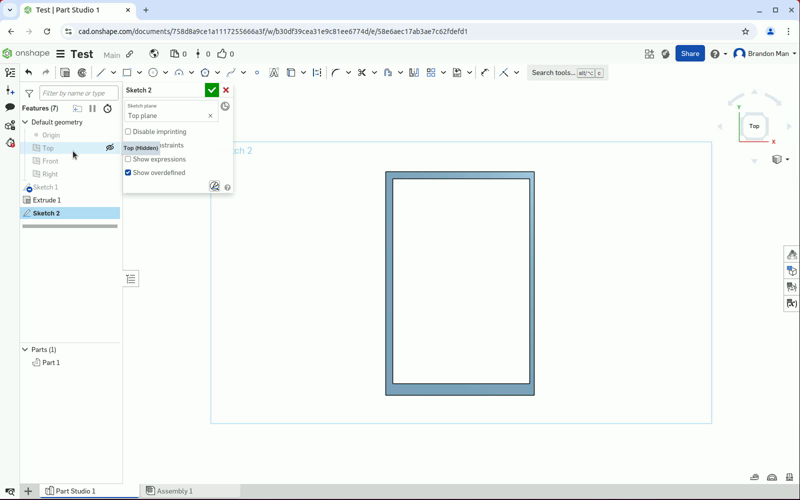
mouse_move(73, 352)
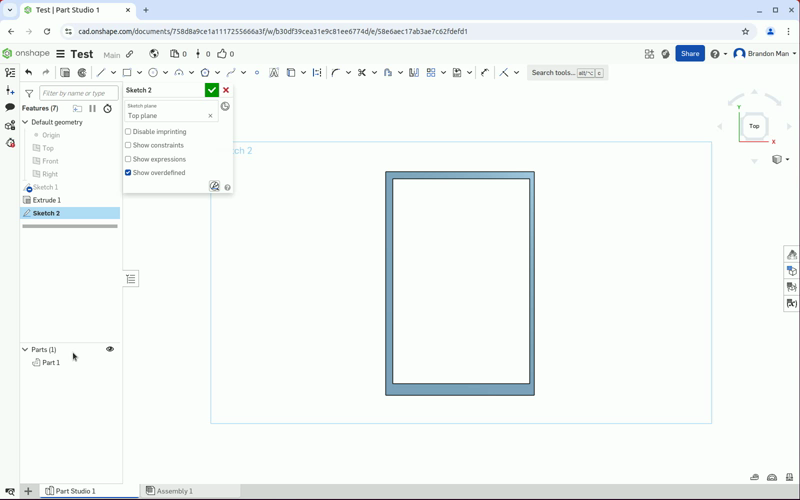
key(y)
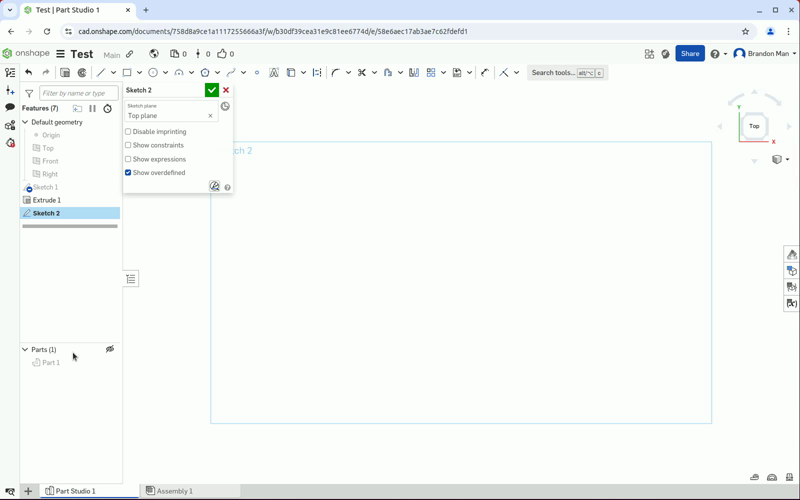
key(l)
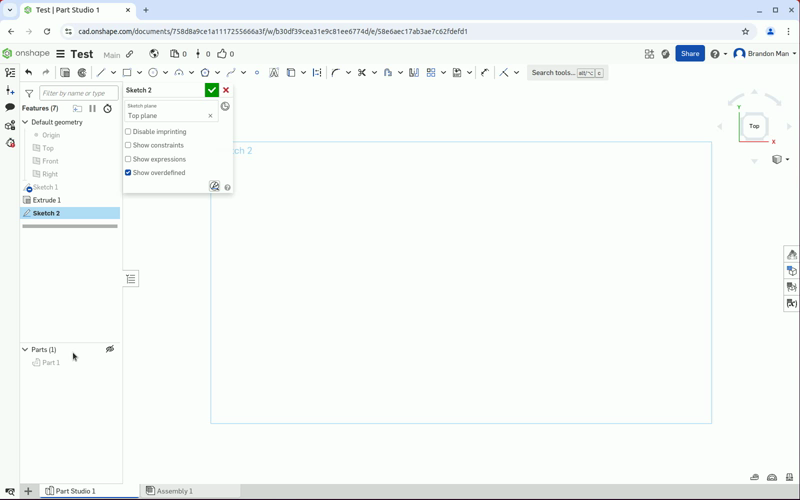
key_down(shift)
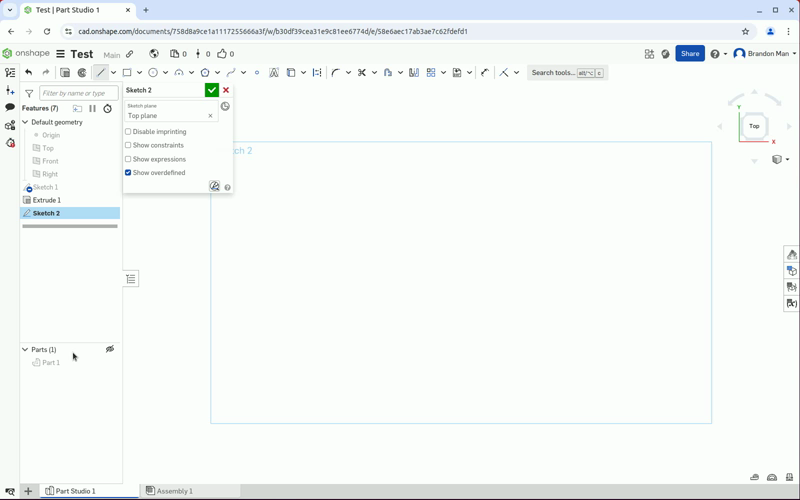
mouse_move(391, 382)
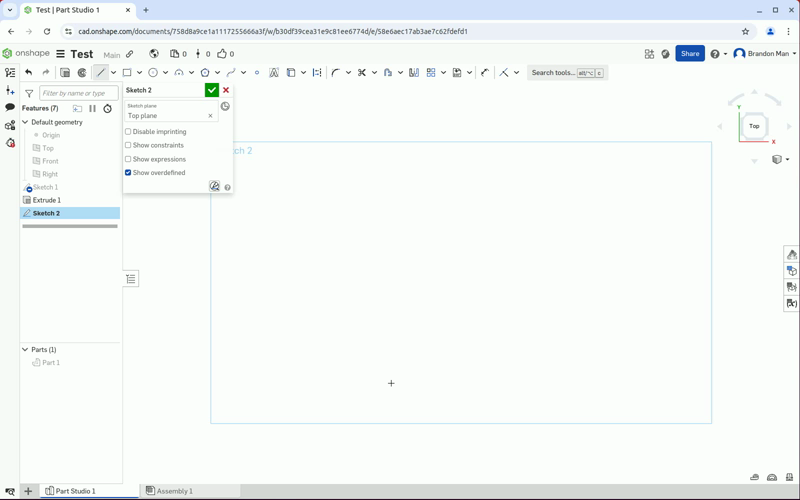
click(391, 382)
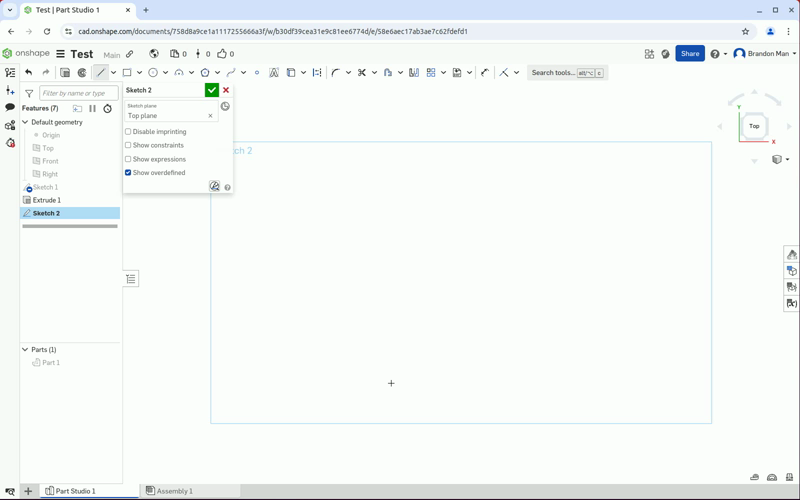
key_up(shift)
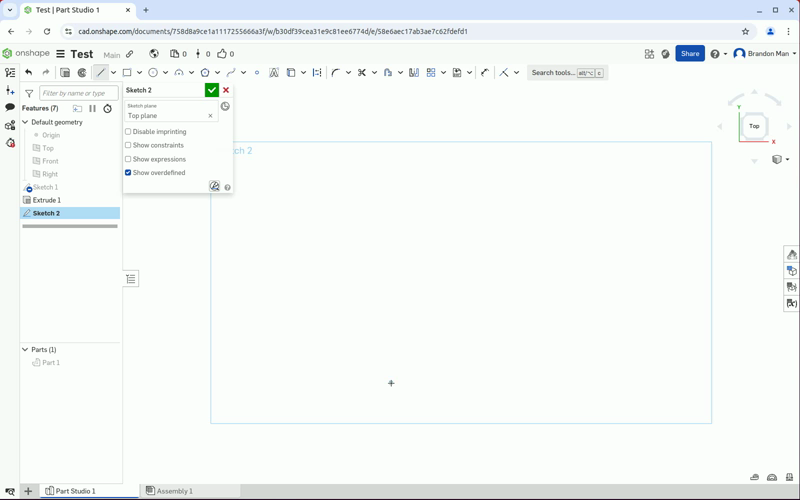
key_down(shift)
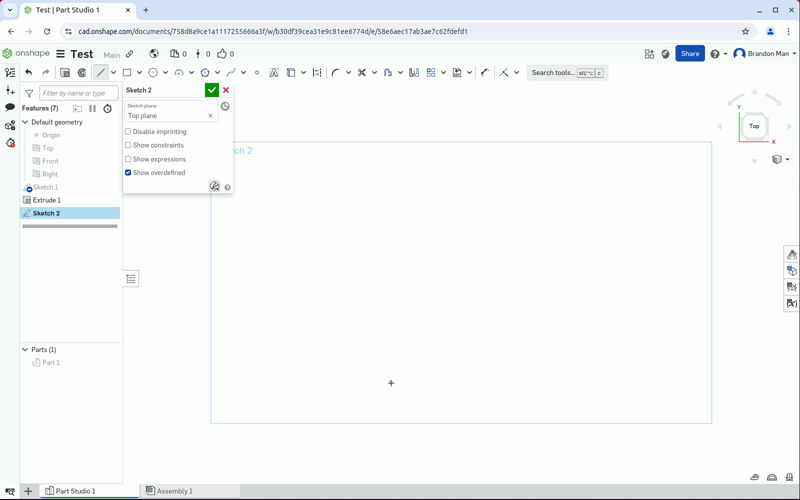
mouse_move(527, 382)
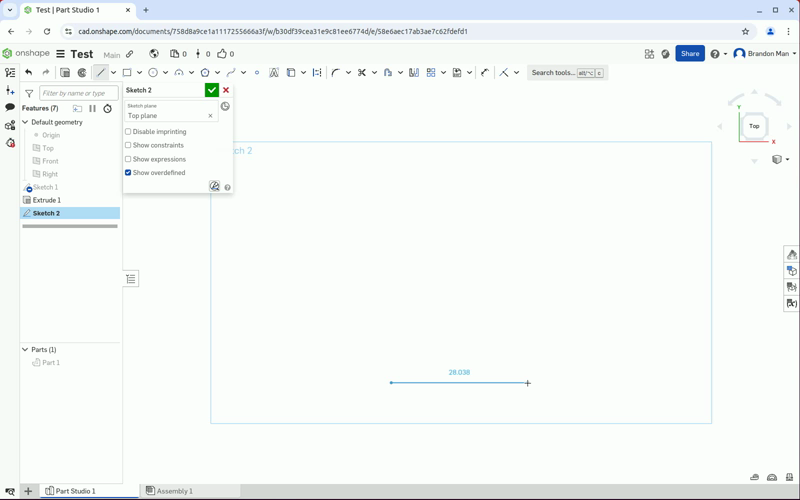
click(527, 382)
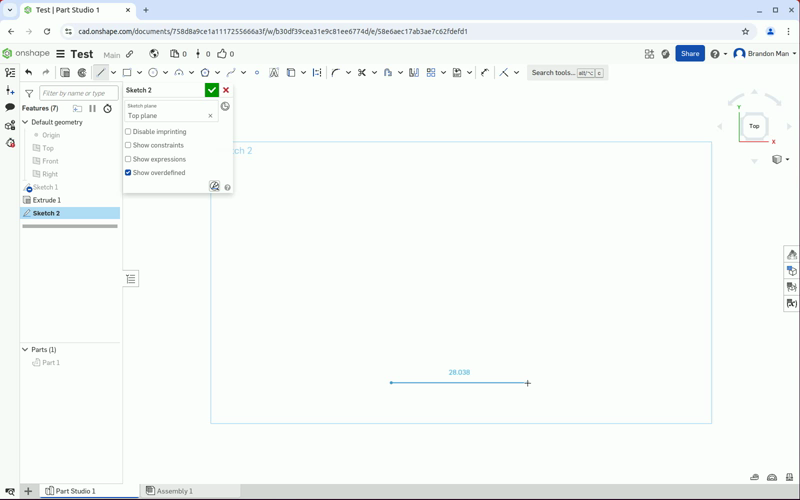
key_up(shift)
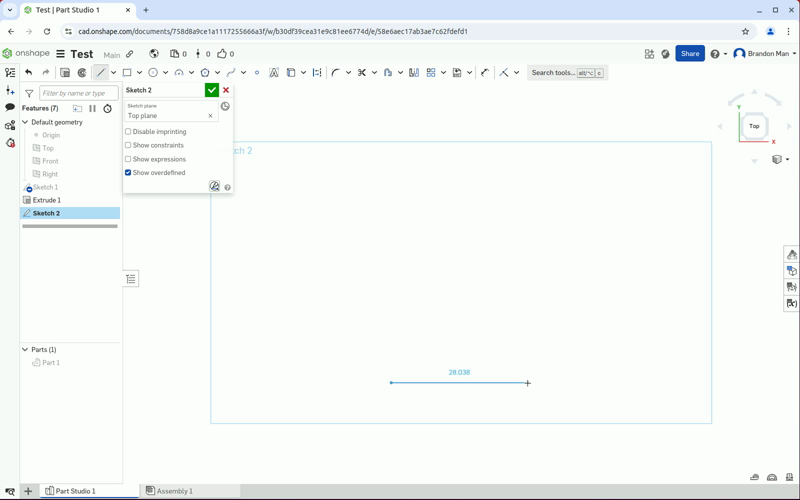
key_down(shift)
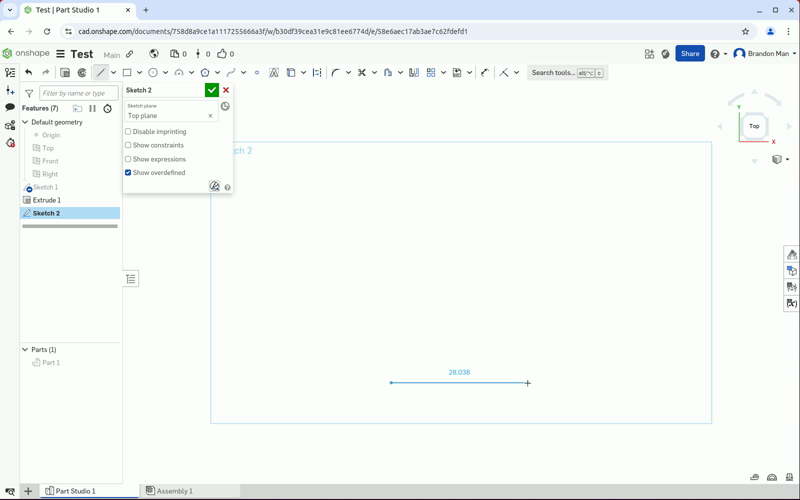
mouse_move(527, 183)
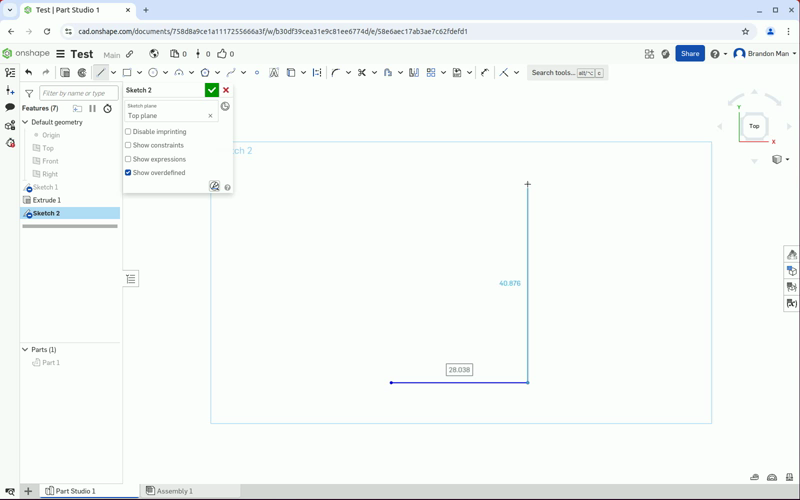
click(527, 183)
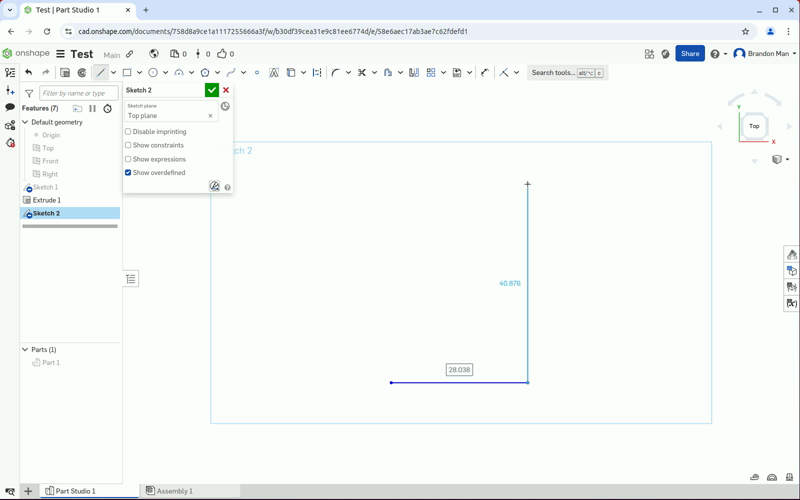
key_up(shift)
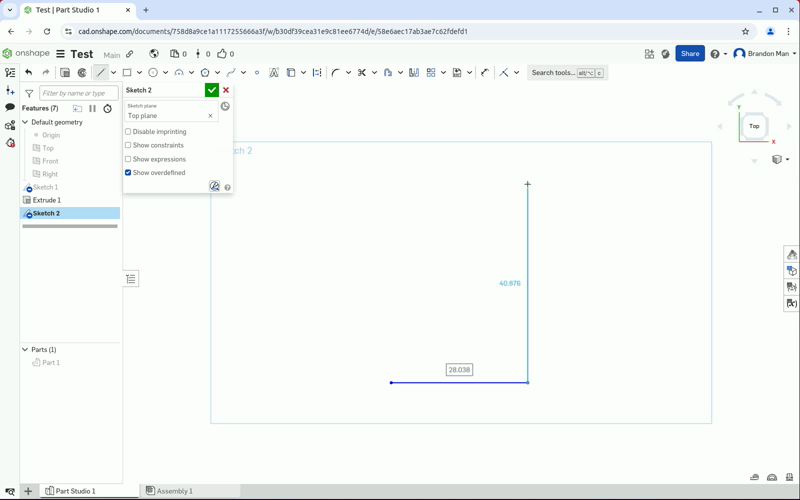
key_down(shift)
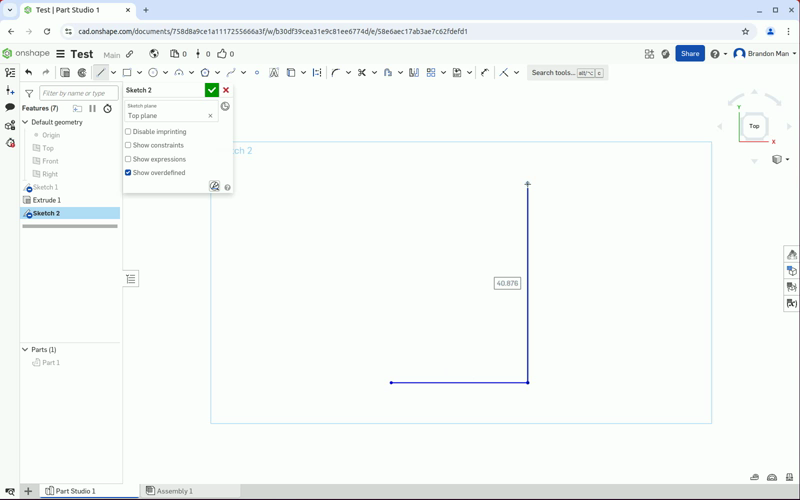
mouse_move(557, 183)
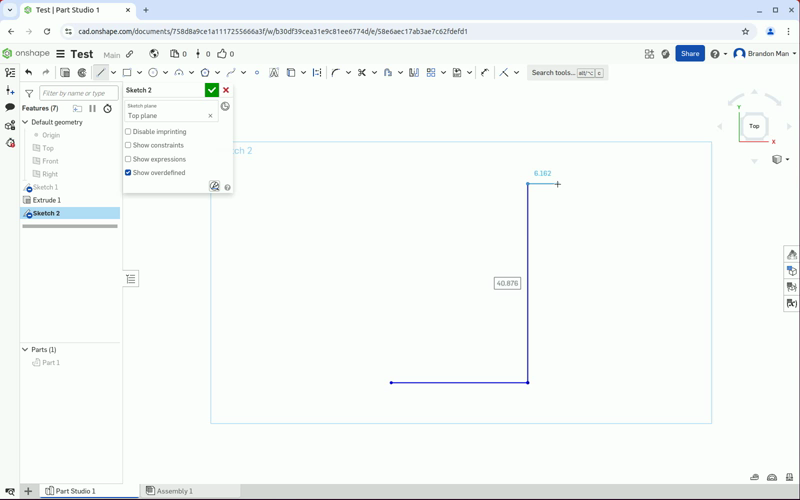
mouse_move(527, 177)
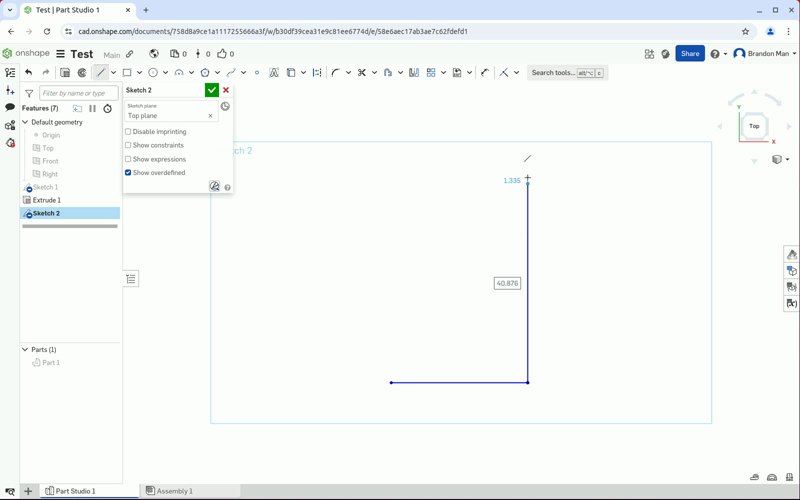
scroll(6)
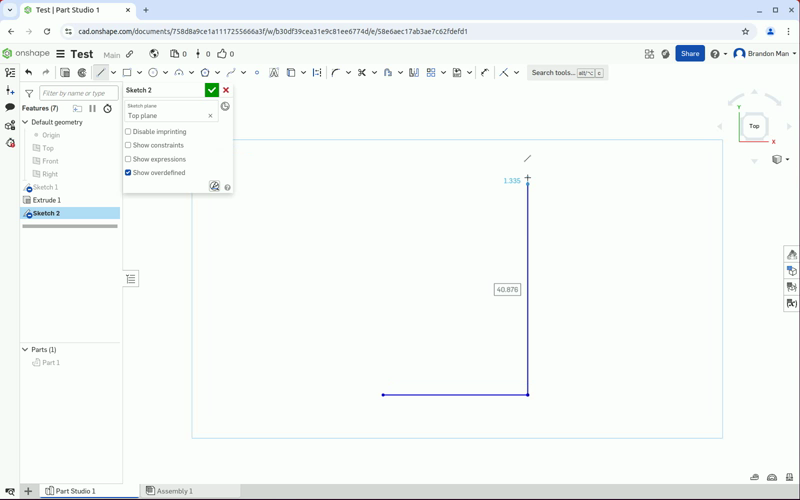
scroll(6)
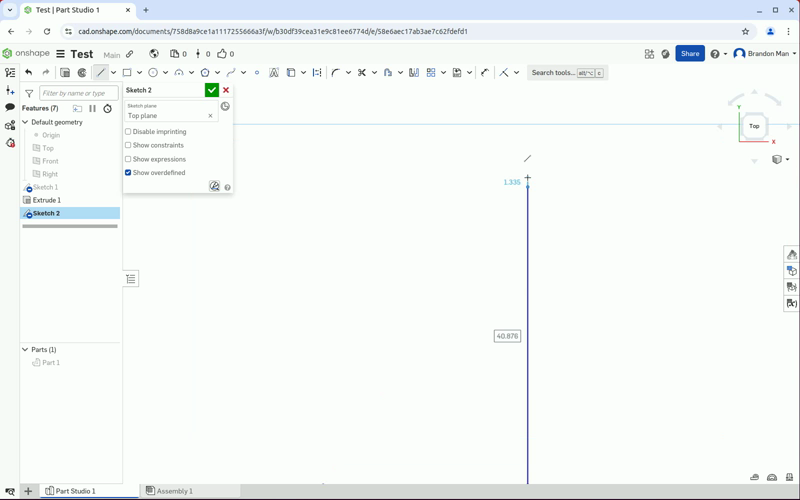
scroll(6)
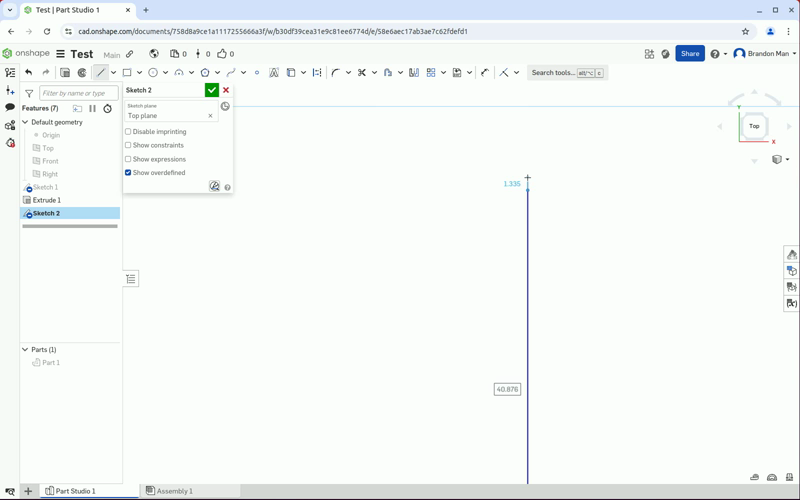
scroll(6)
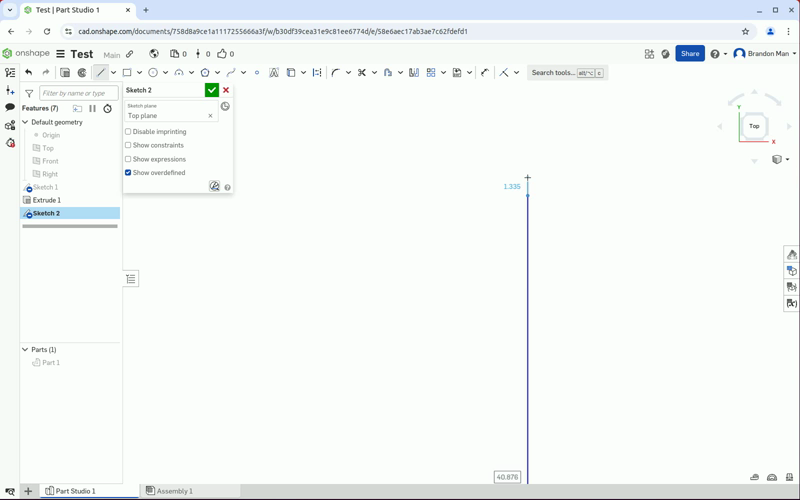
scroll(6)
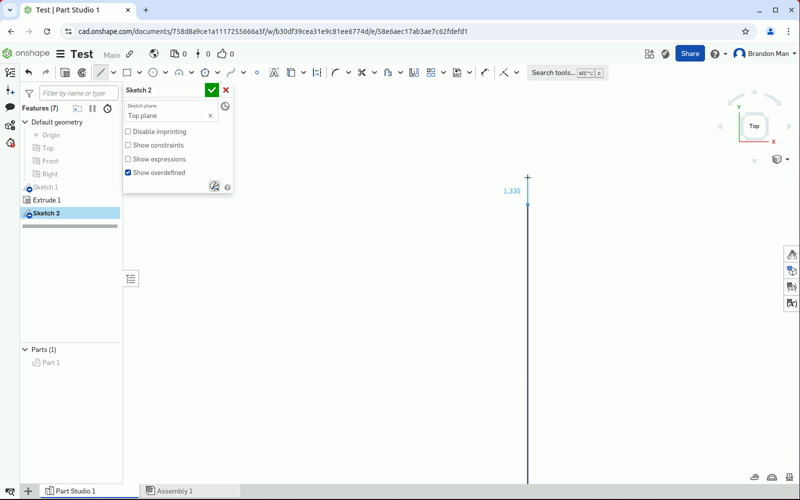
scroll(6)
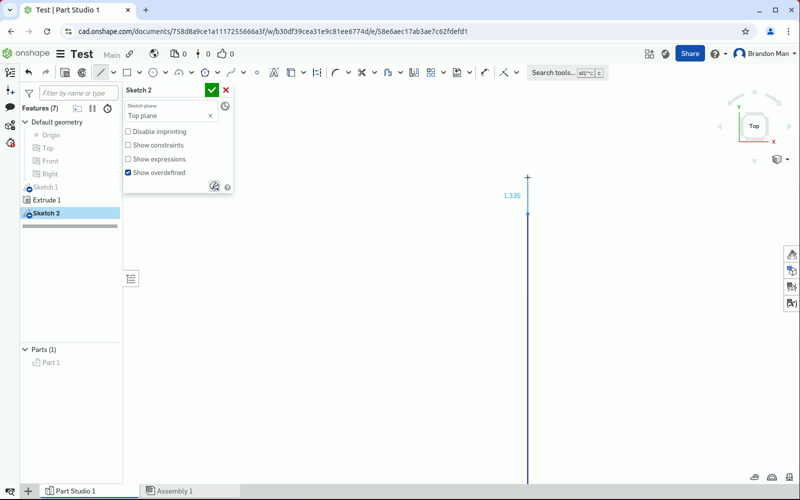
scroll(6)
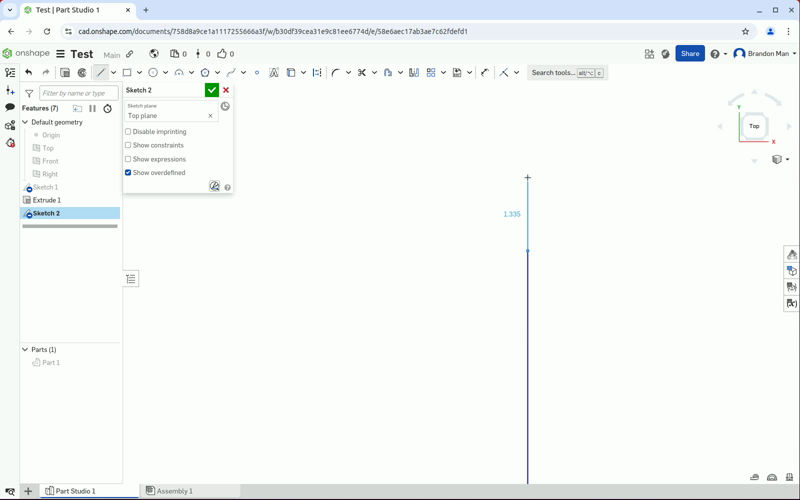
click(527, 177)
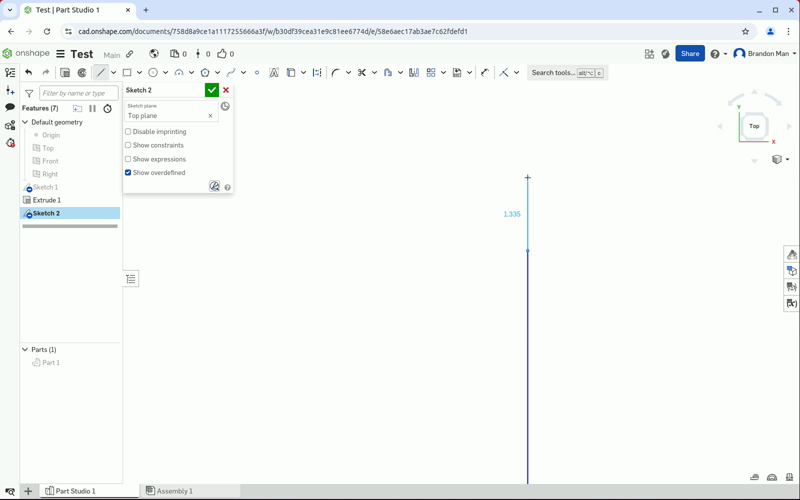
scroll(-6)
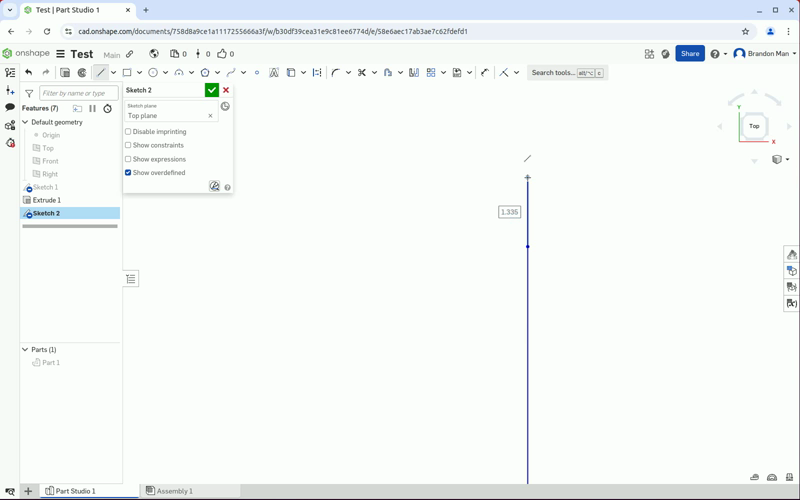
scroll(-6)
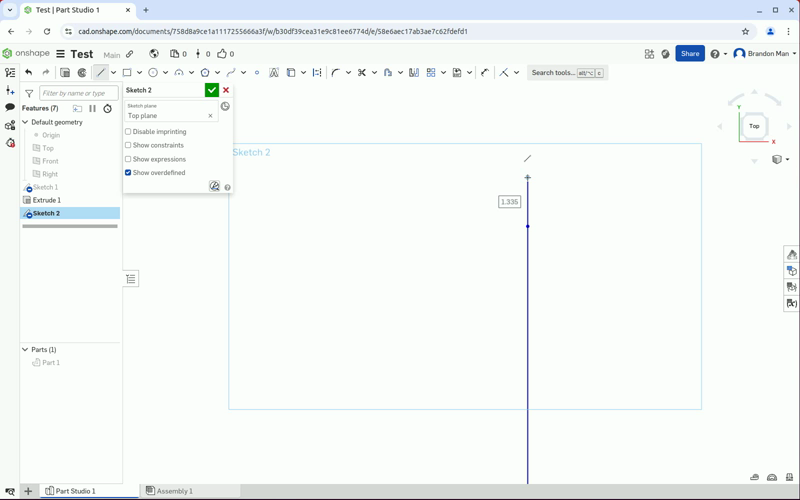
scroll(-6)
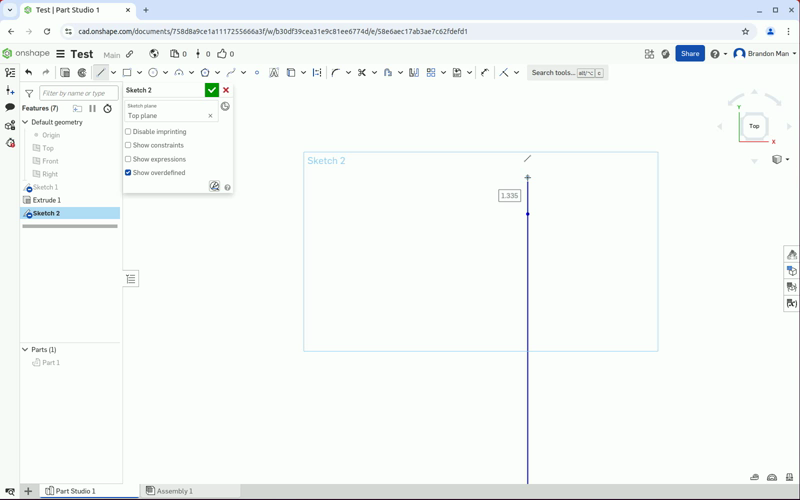
scroll(-6)
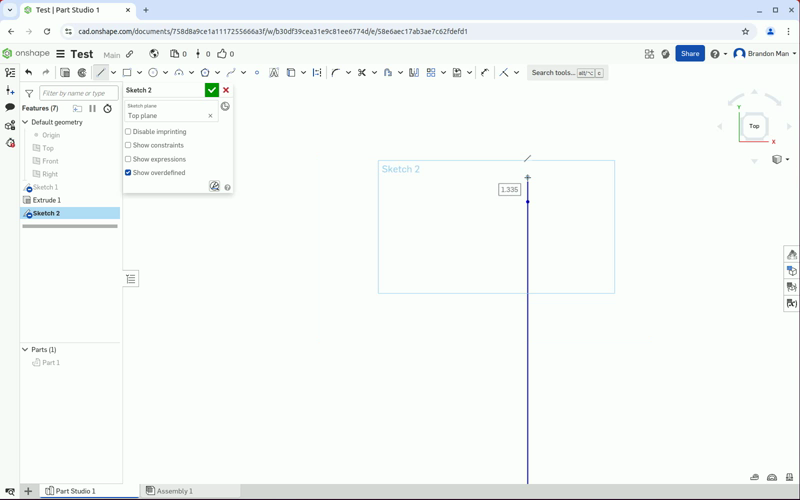
scroll(-6)
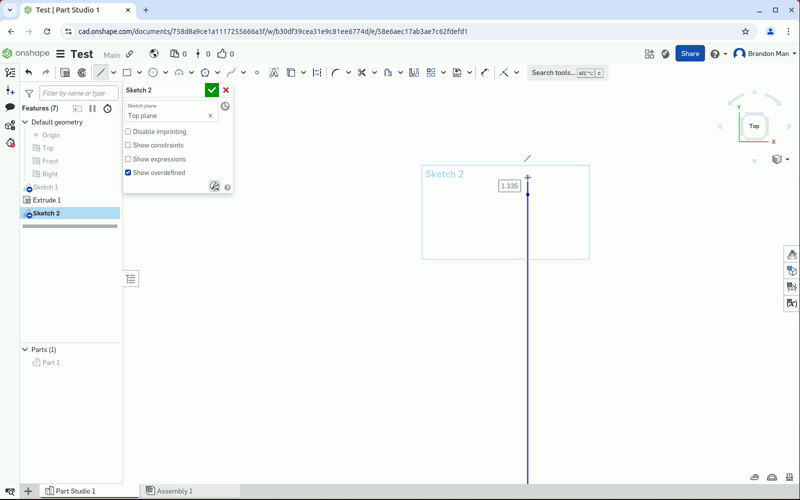
scroll(-6)
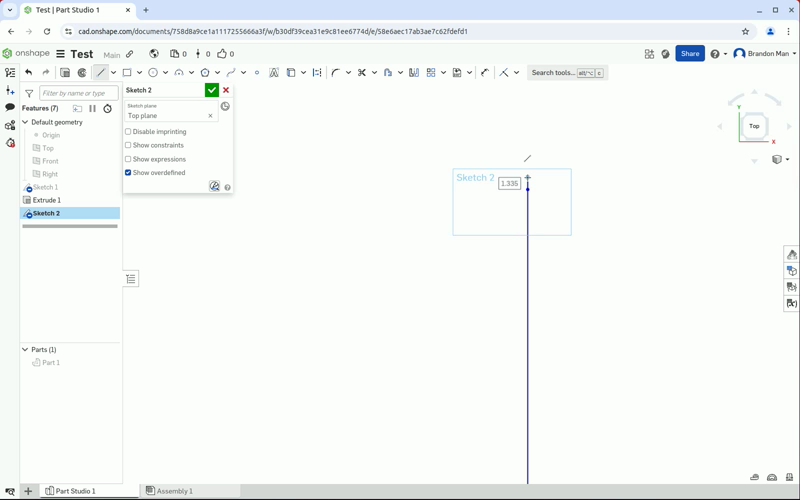
scroll(-6)
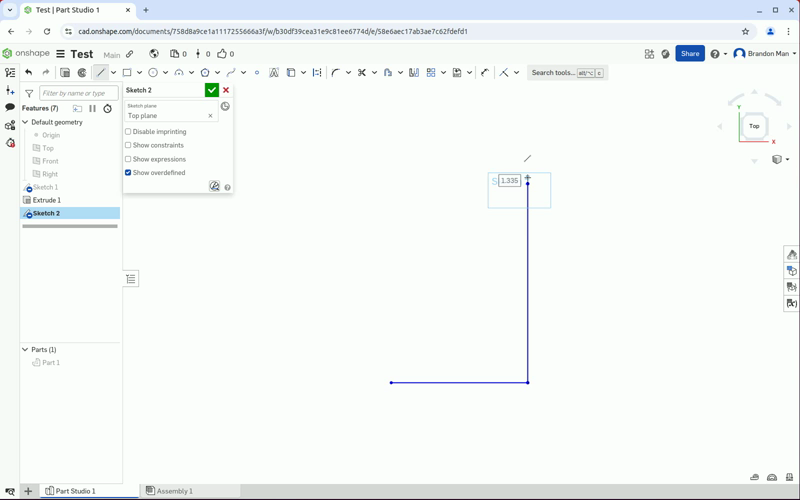
key_up(shift)
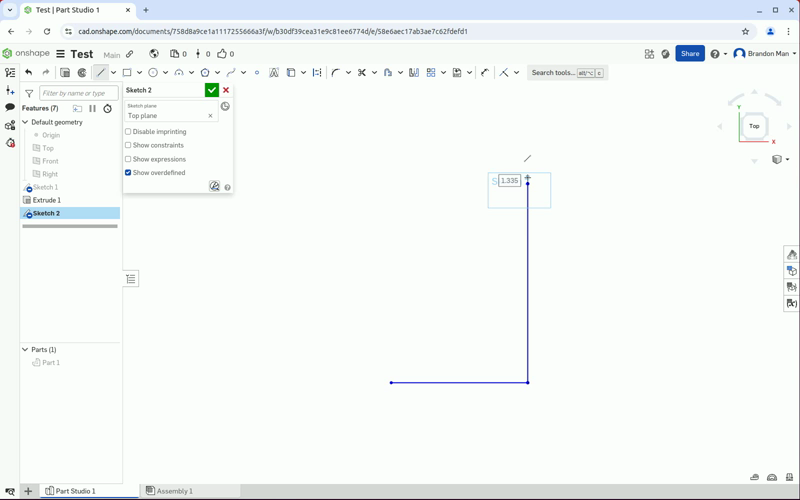
key_down(shift)
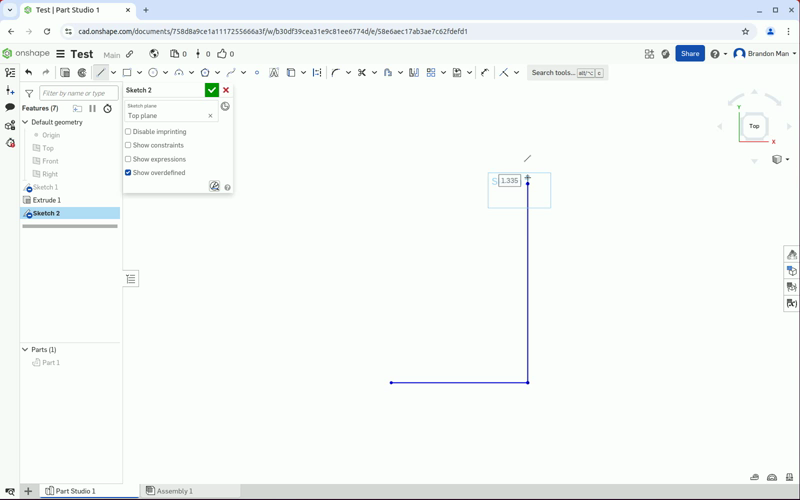
mouse_move(391, 177)
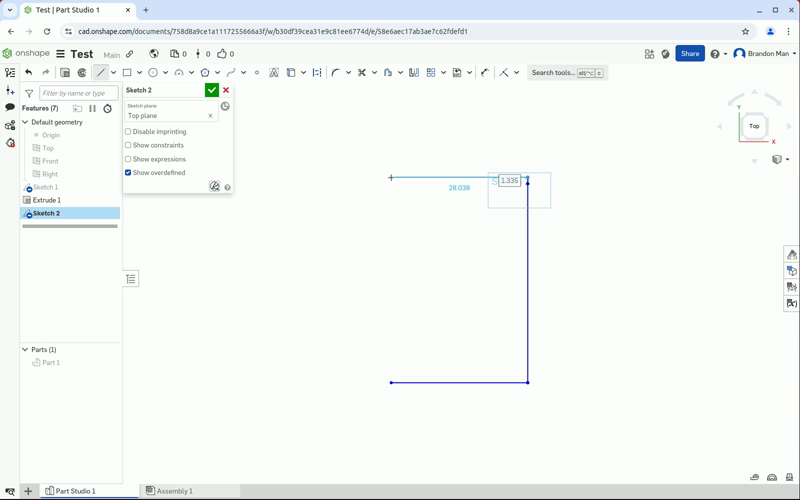
click(391, 177)
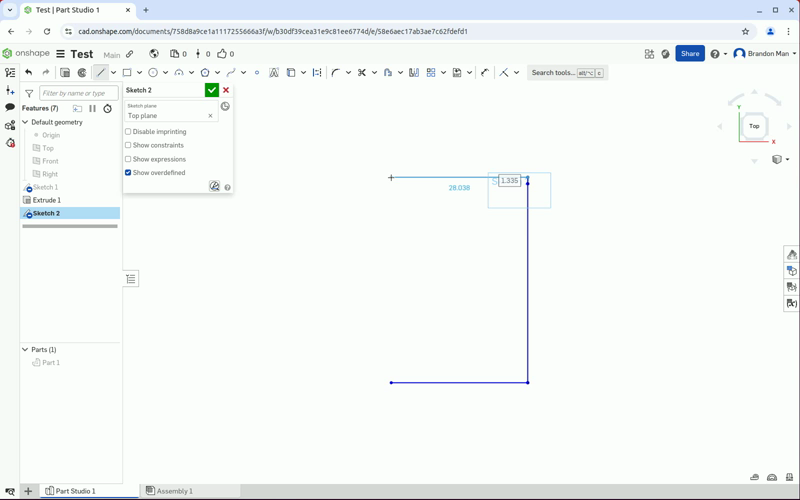
key_up(shift)
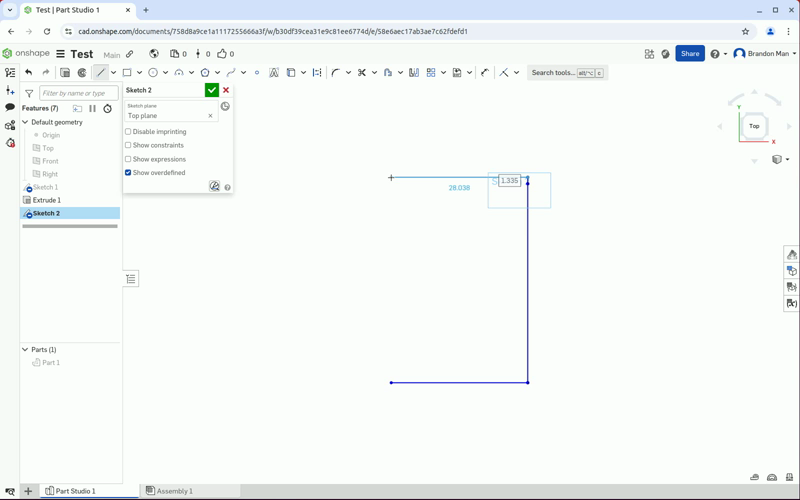
key_down(shift)
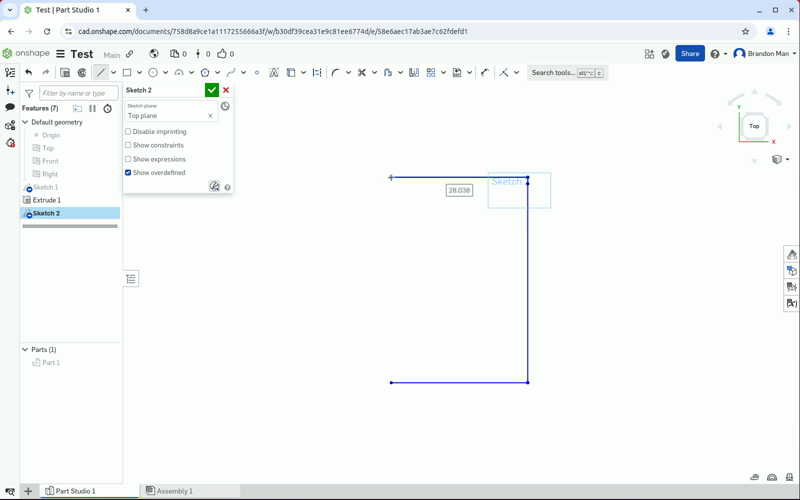
mouse_move(421, 177)
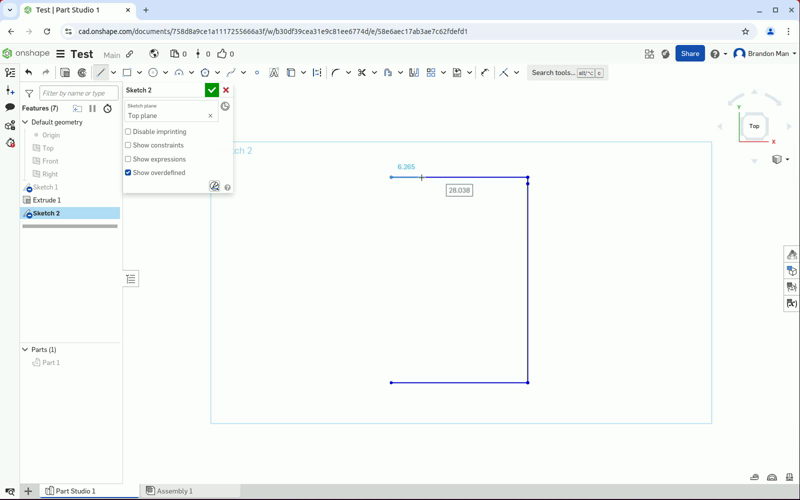
mouse_move(391, 183)
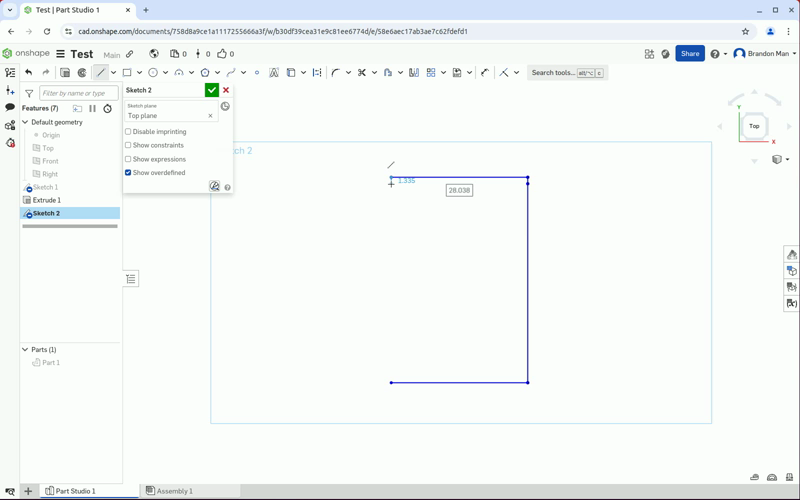
scroll(6)
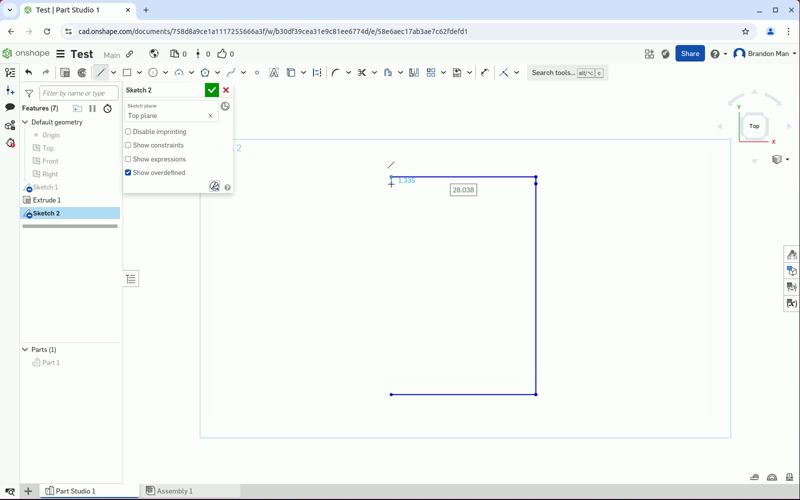
scroll(6)
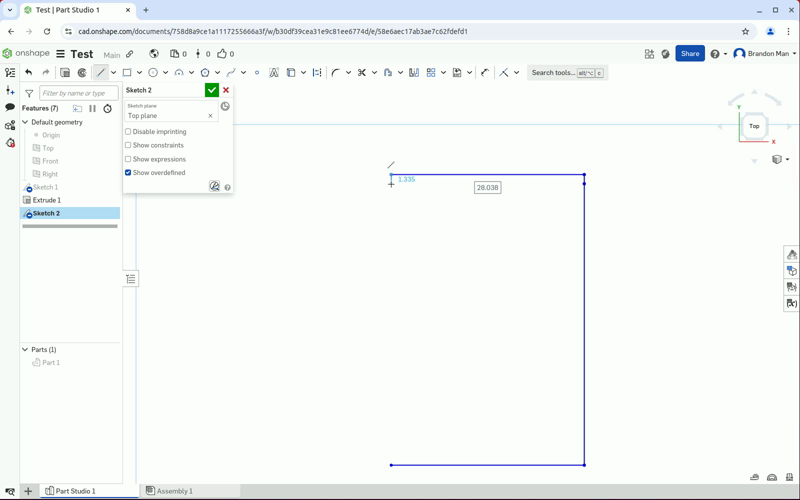
scroll(6)
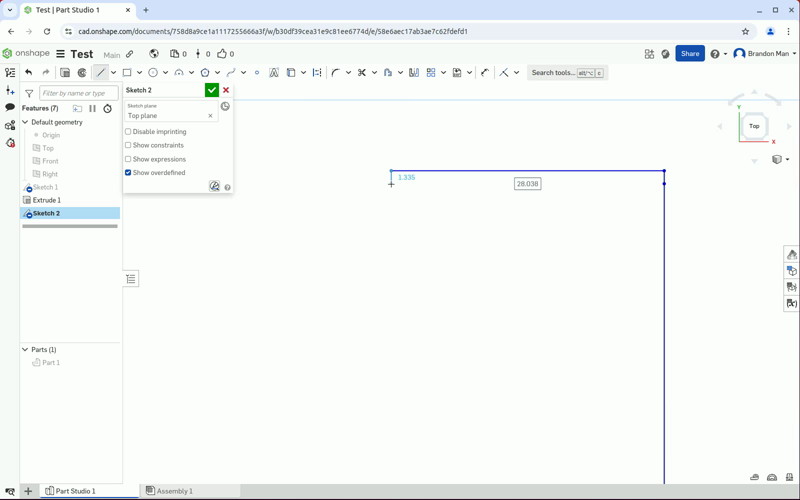
scroll(6)
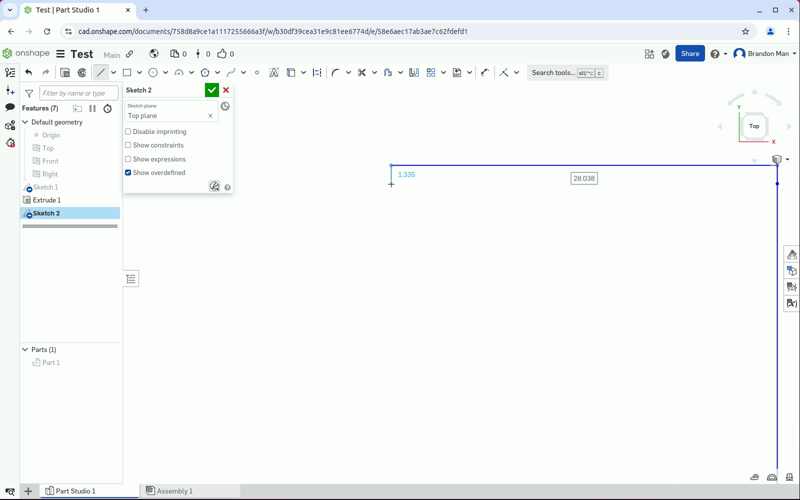
scroll(6)
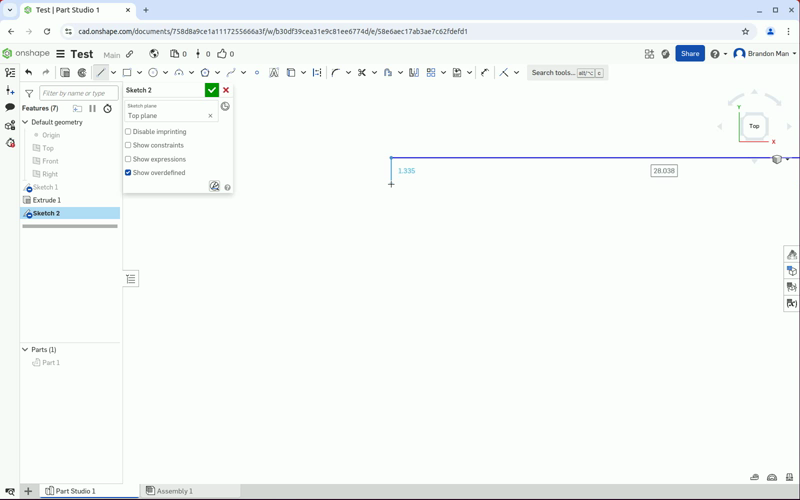
scroll(6)
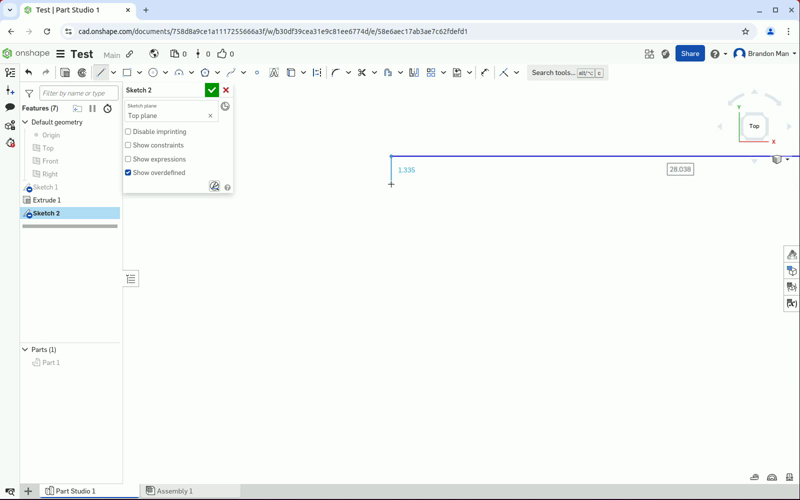
scroll(6)
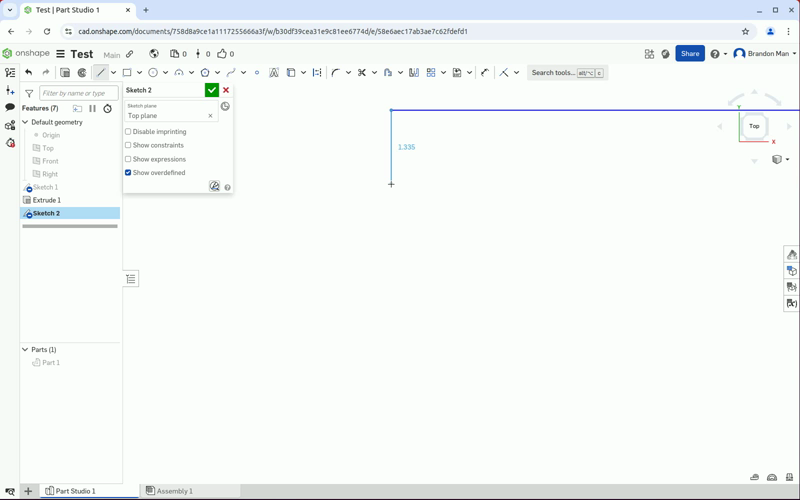
click(391, 183)
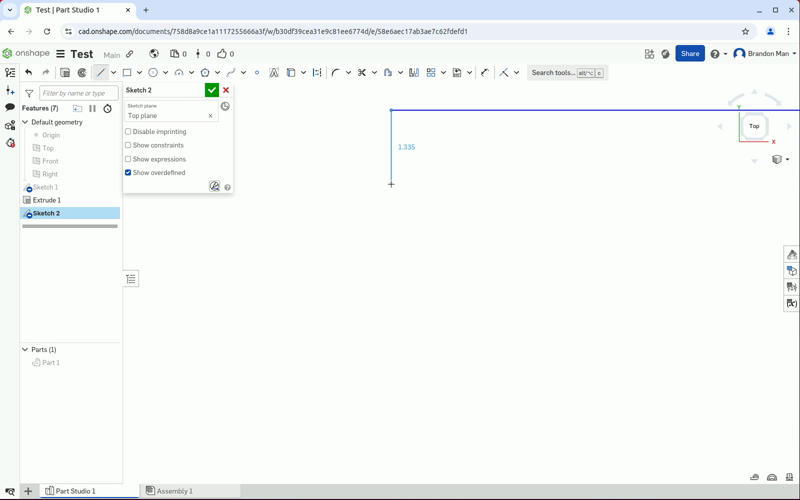
scroll(-6)
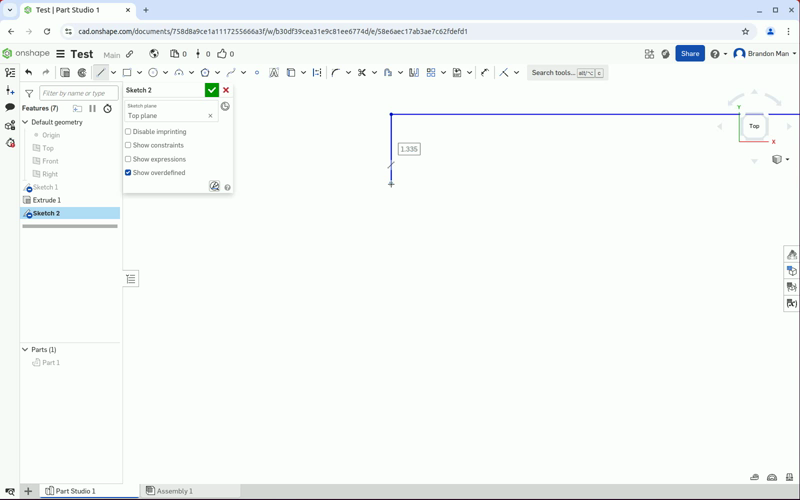
scroll(-6)
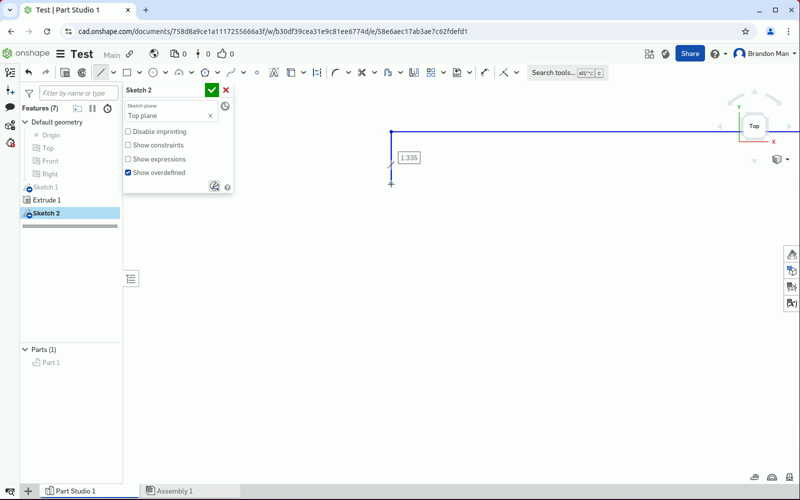
scroll(-6)
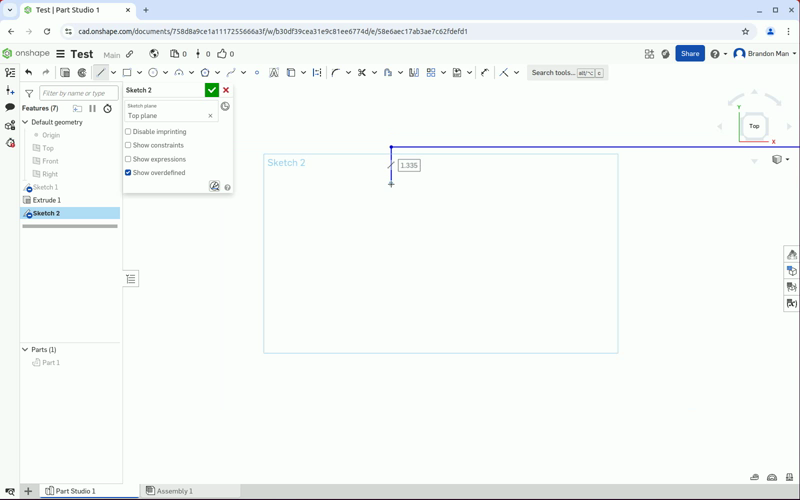
scroll(-6)
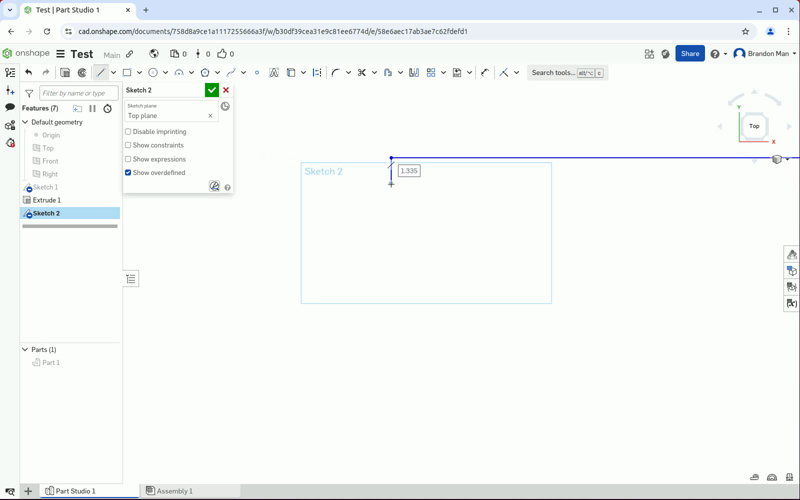
scroll(-6)
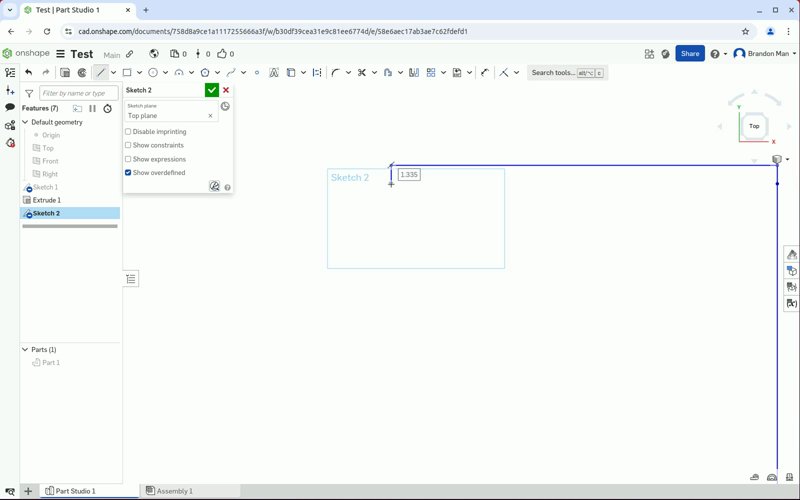
scroll(-6)
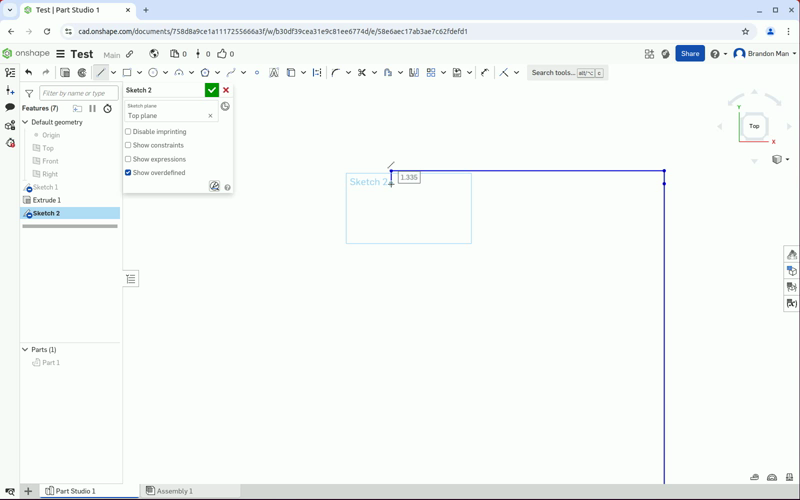
scroll(-6)
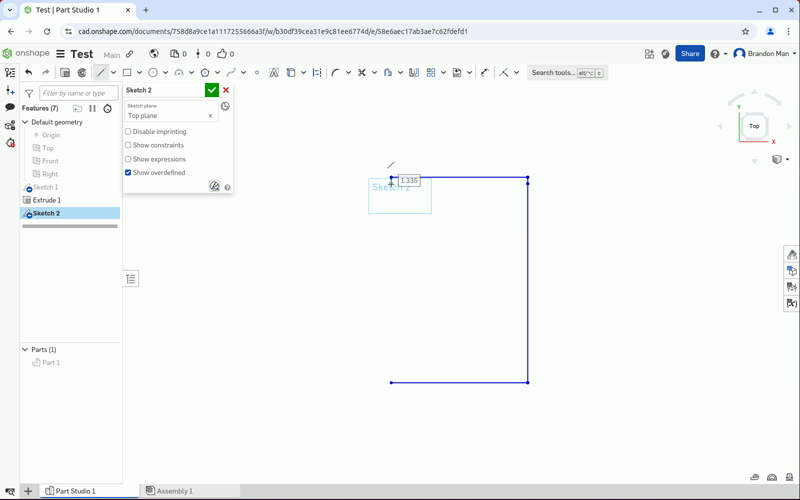
key_up(shift)
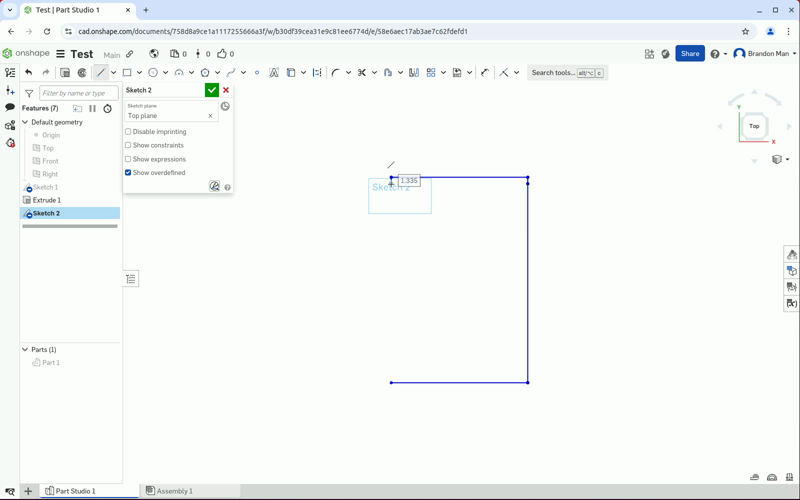
key_down(shift)
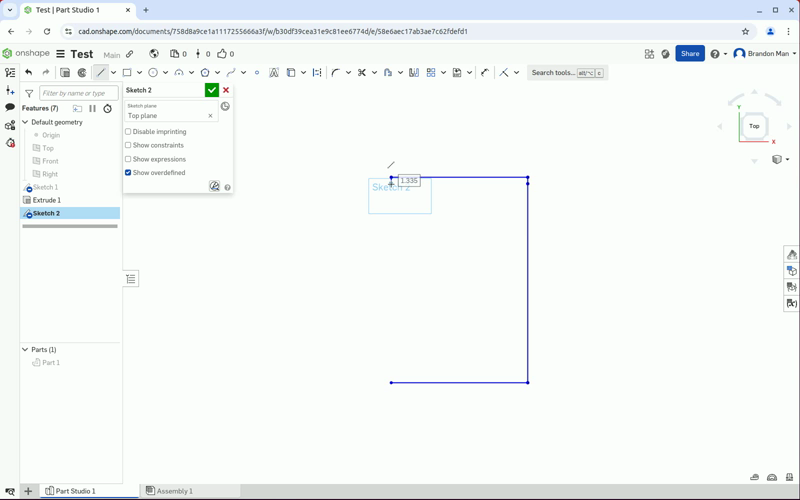
mouse_move(391, 382)
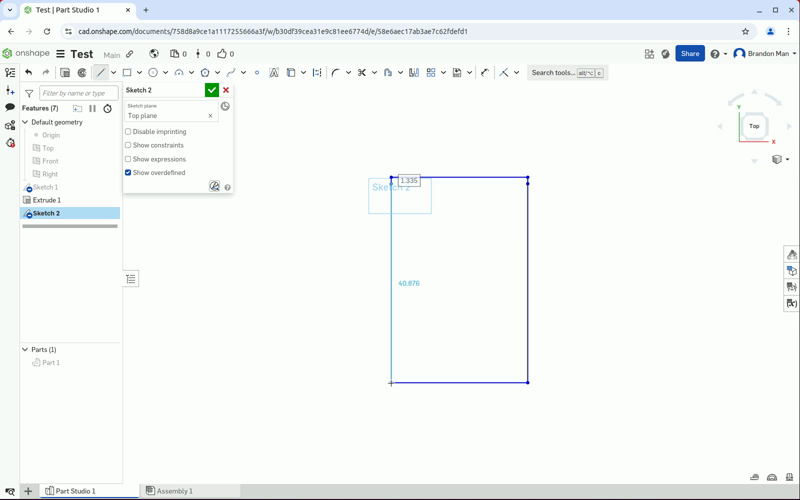
key_up(shift)
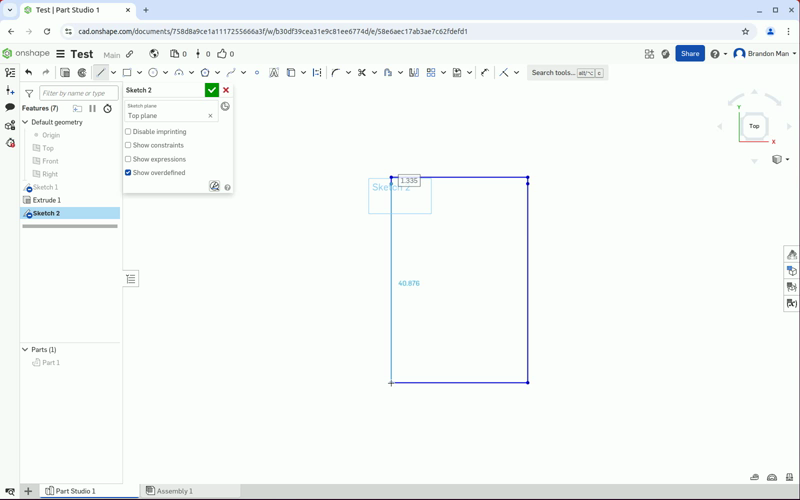
click(391, 382)
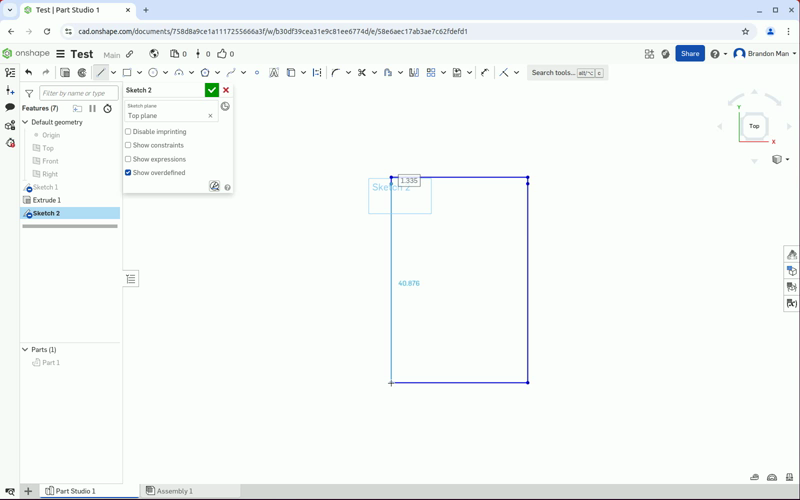
key(esc)
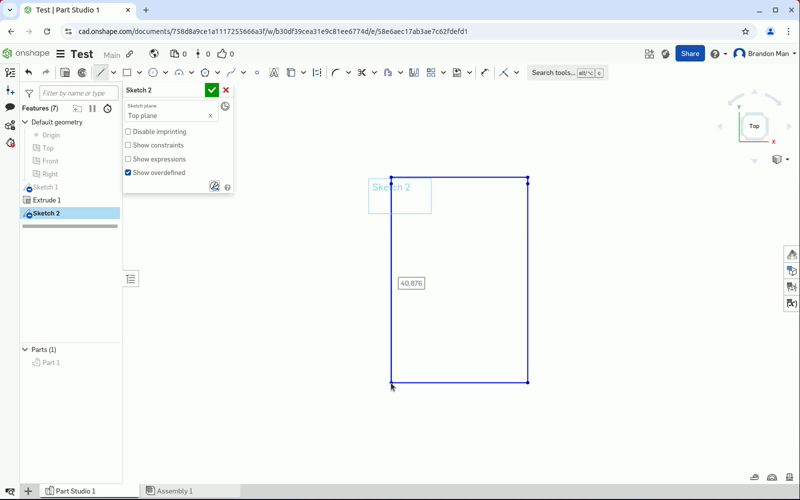
mouse_move(452, 310)
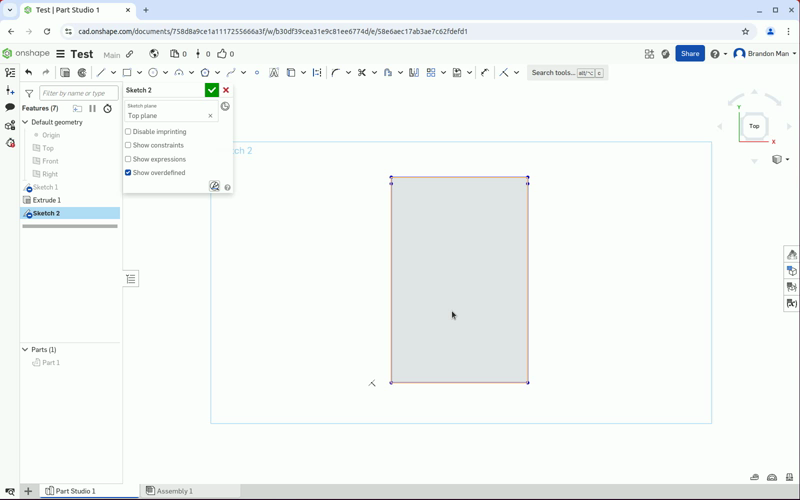
click(452, 310)
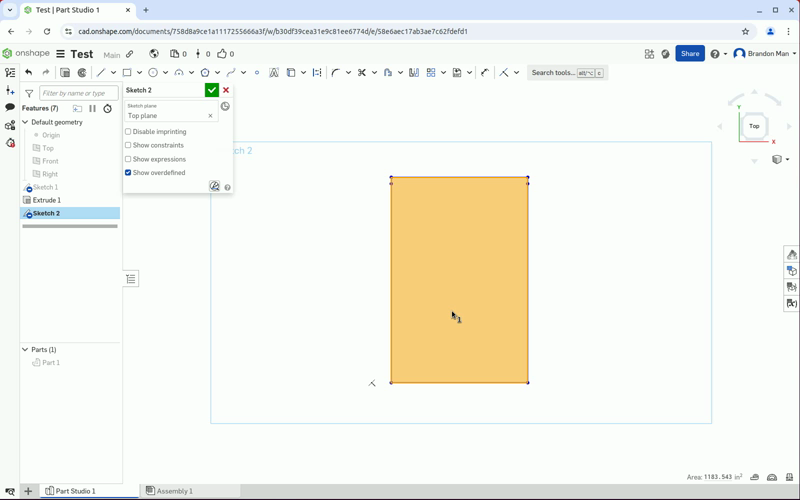
mouse_move(73, 352)
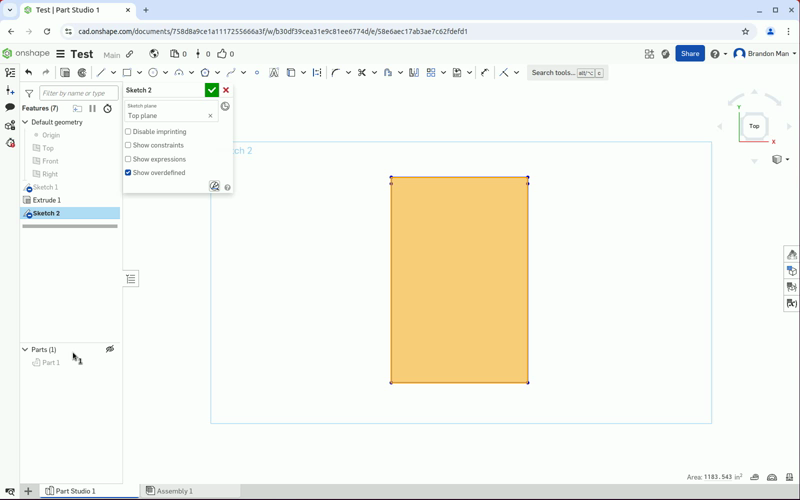
key(shift+y)
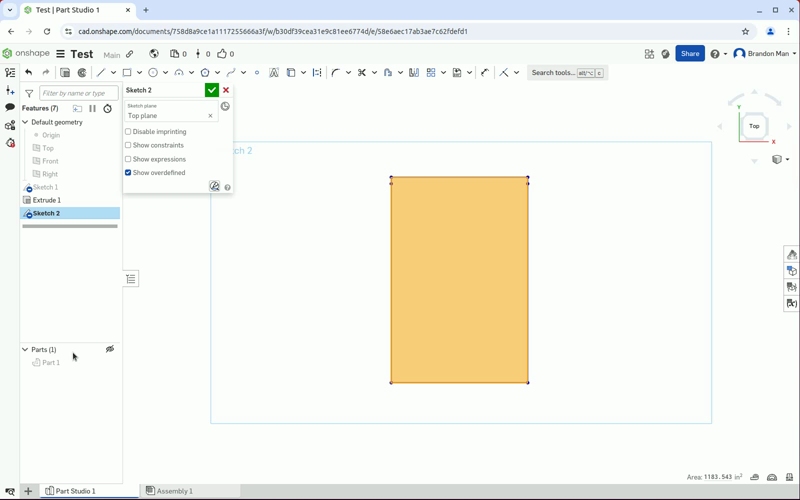
key(shift+e)
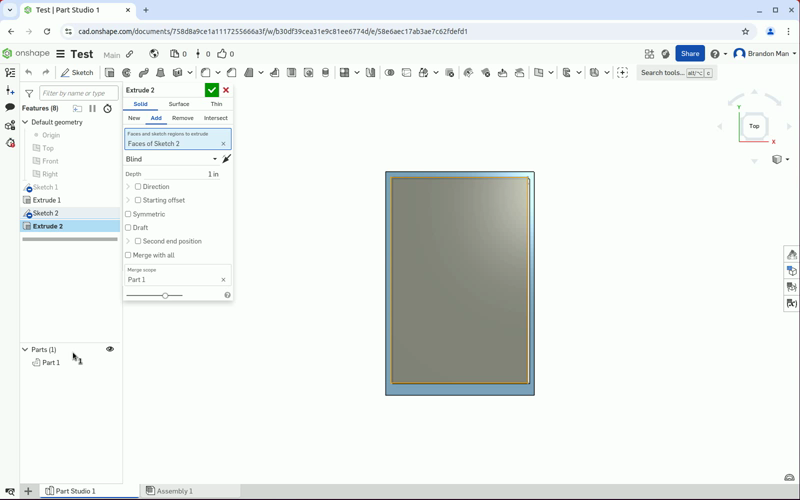
mouse_move(143, 106)
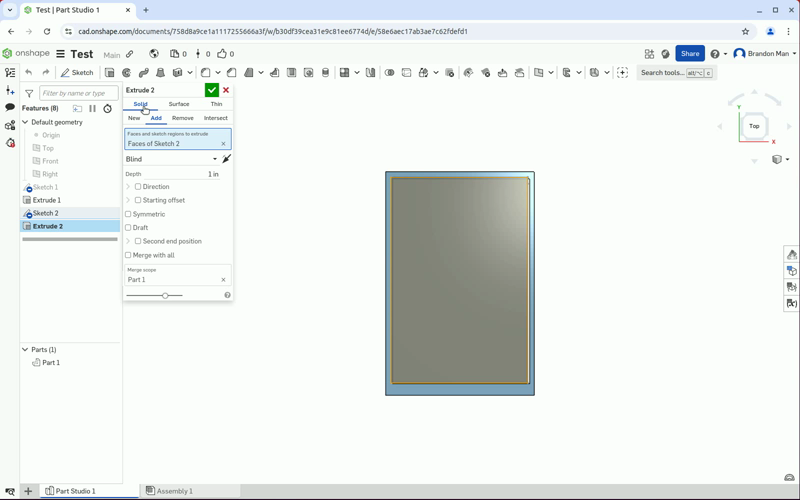
click(143, 106)
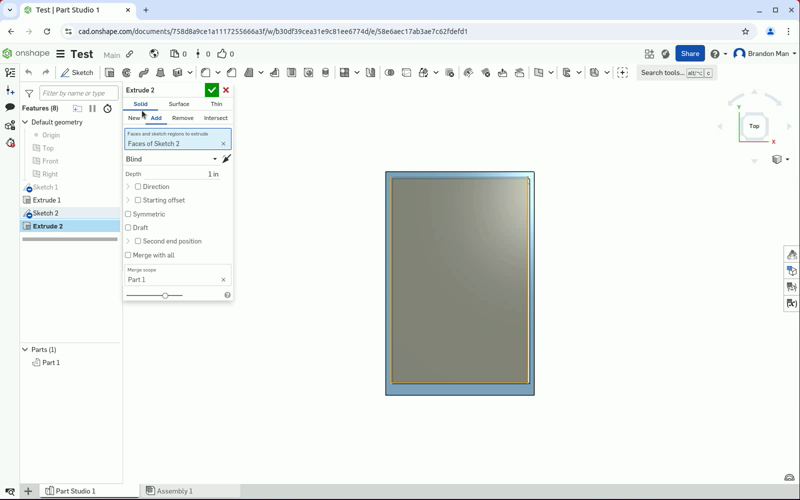
mouse_move(137, 120)
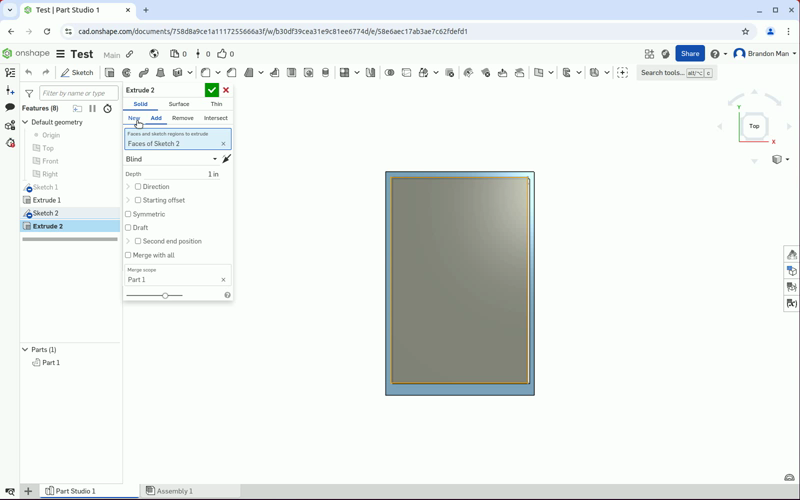
click(137, 120)
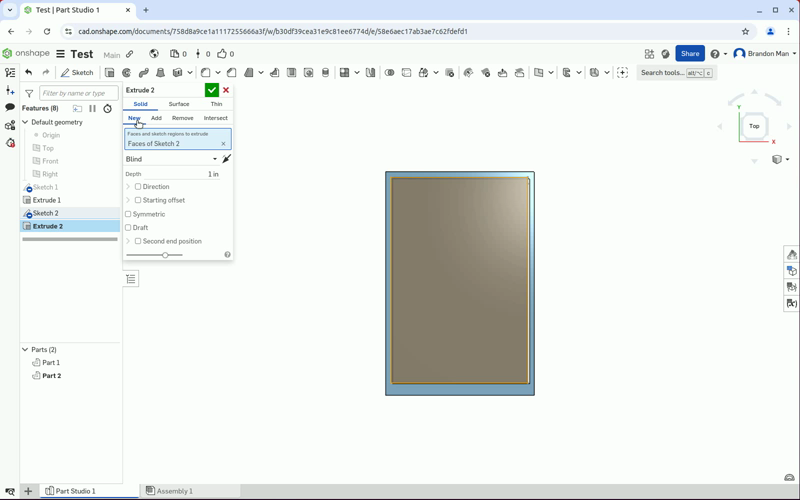
key(tab, 4)
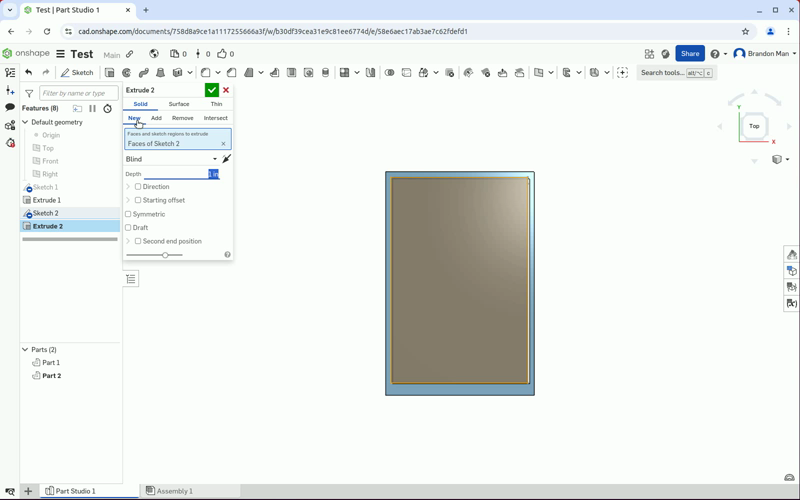
text(0.481)
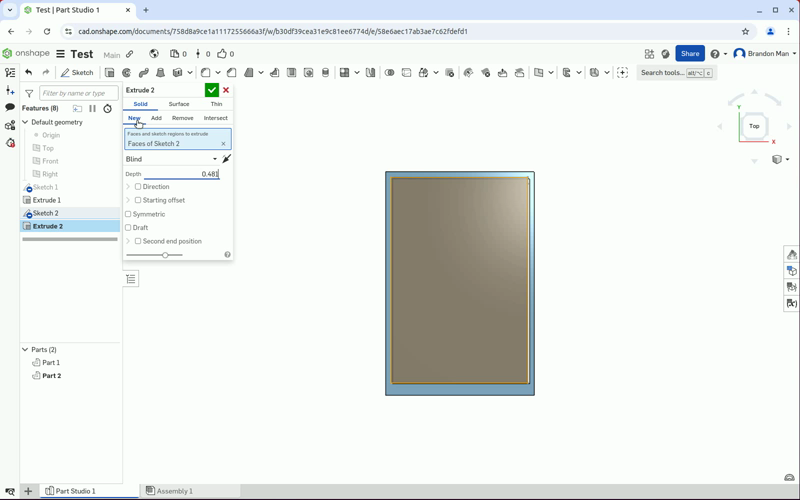
key(enter)
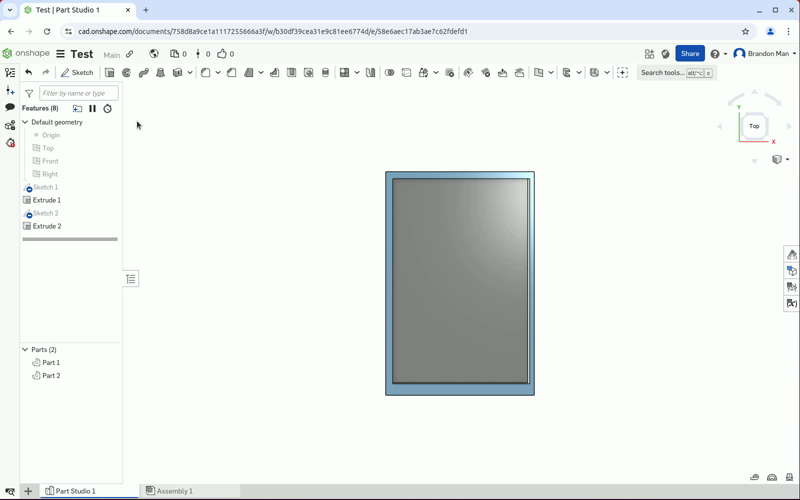
key(shift+h)
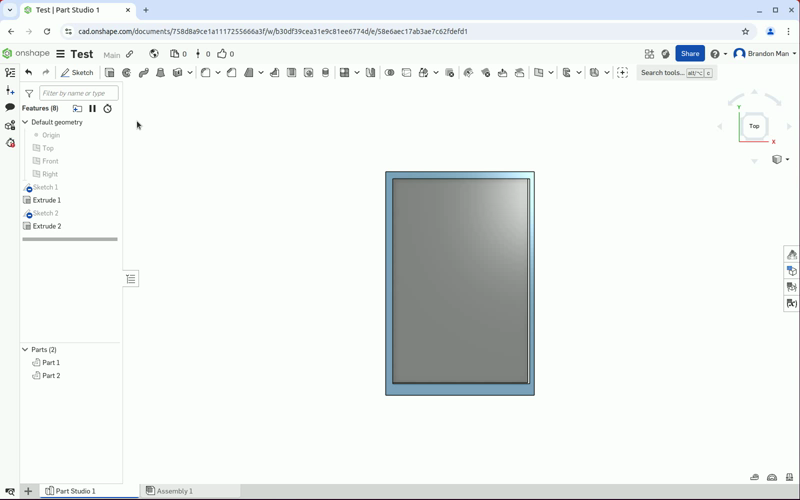
key(shift+h)
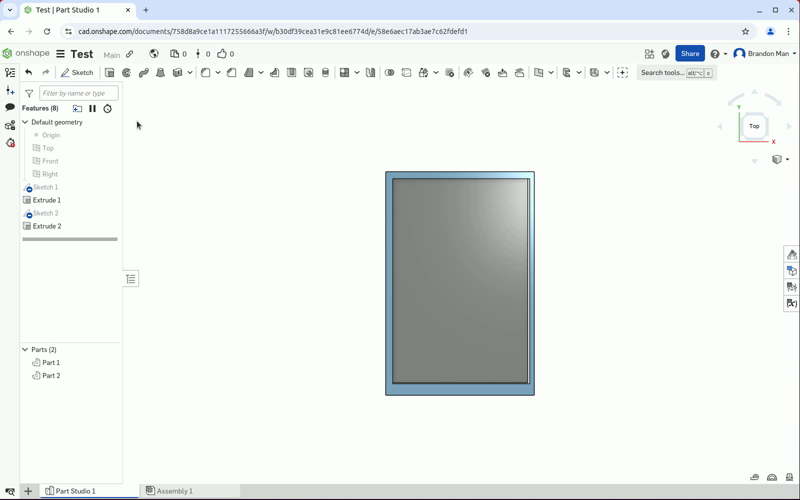
mouse_move(73, 189)
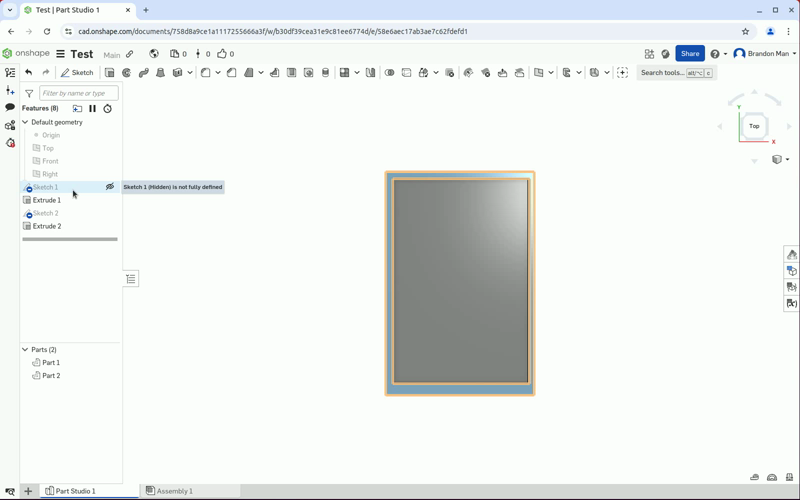
click(73, 189)
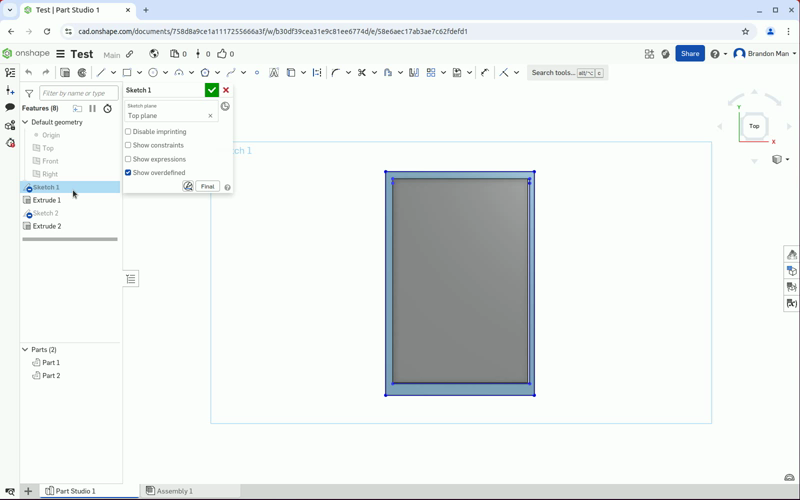
mouse_move(229, 92)
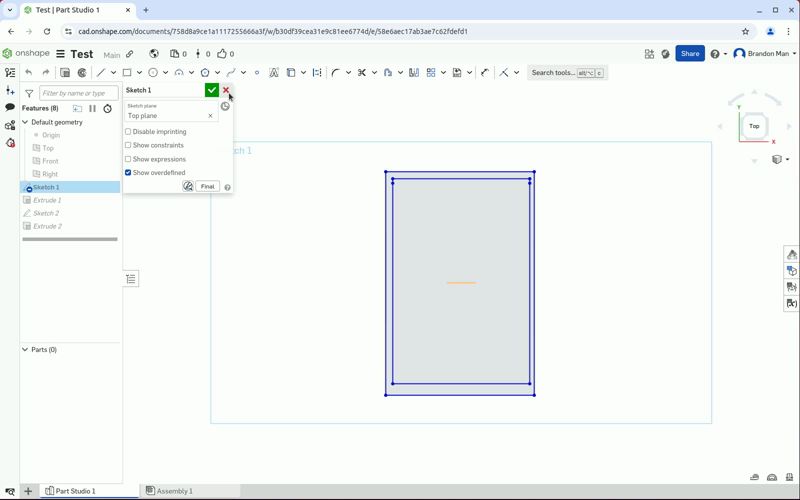
click(229, 92)
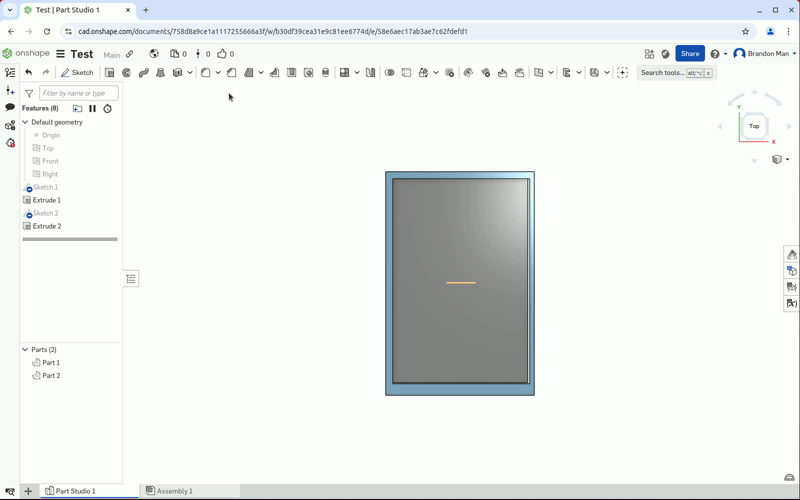
mouse_move(541, 75)
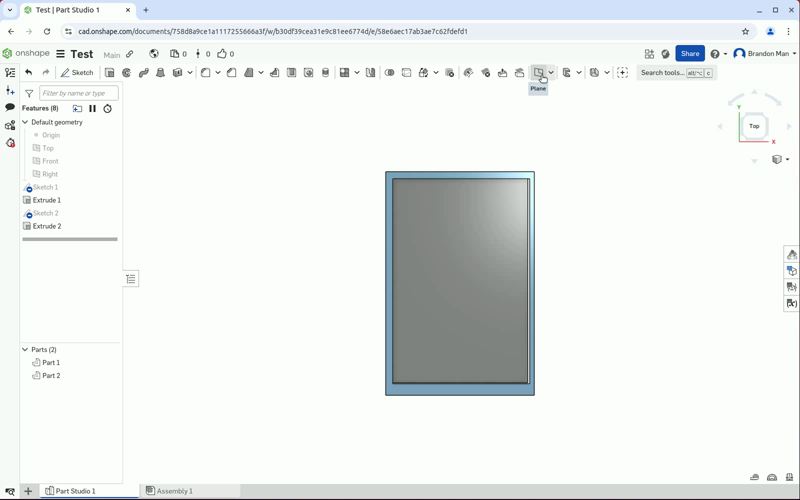
click(541, 75)
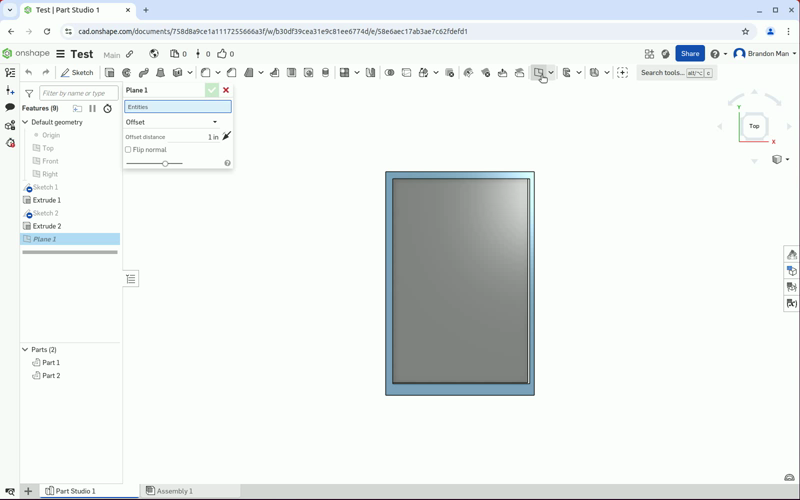
mouse_move(73, 150)
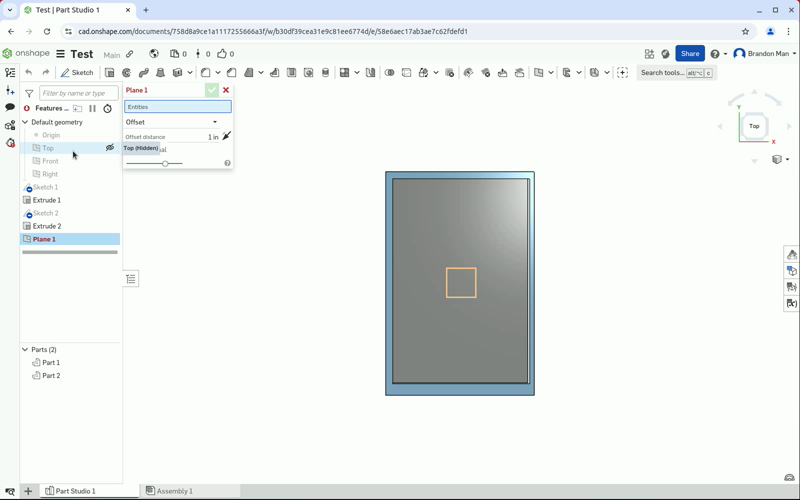
click(73, 150)
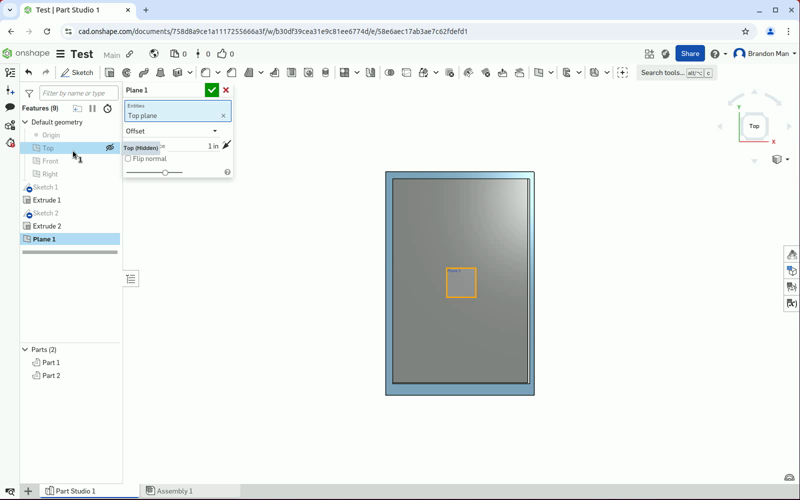
key(tab, 2)
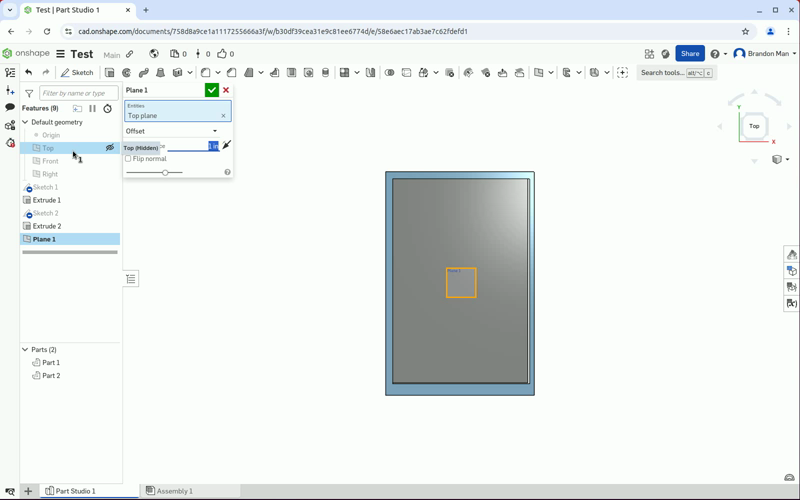
text(0.955)
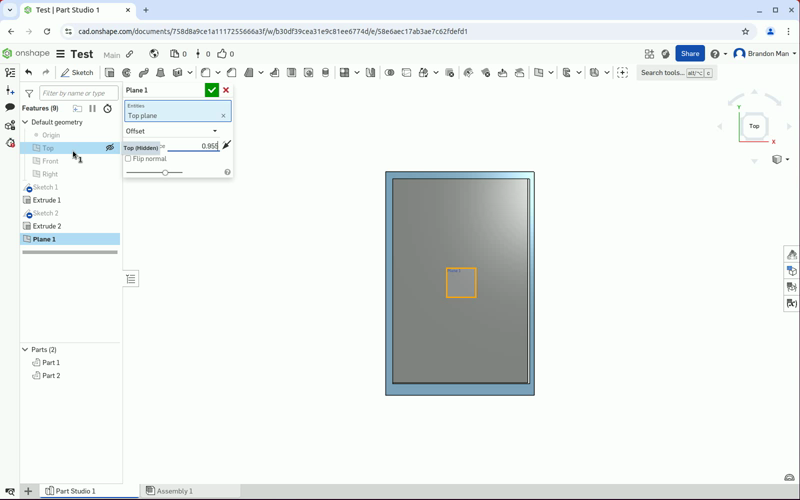
key(enter, 2)
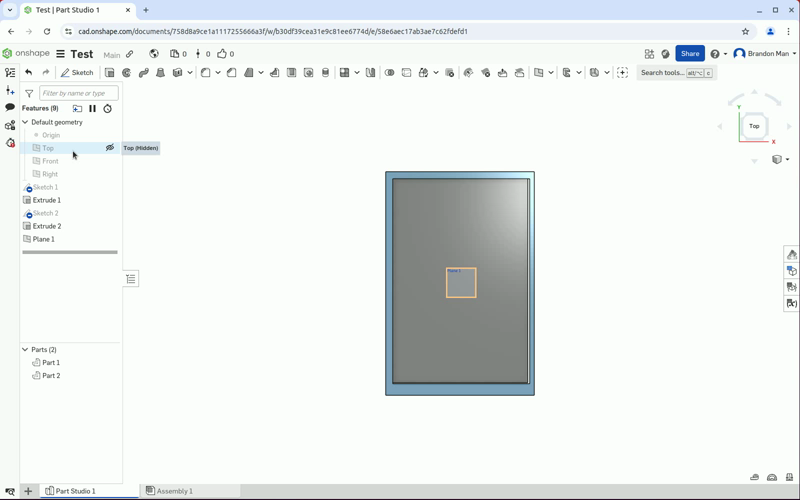
key(shift+s)
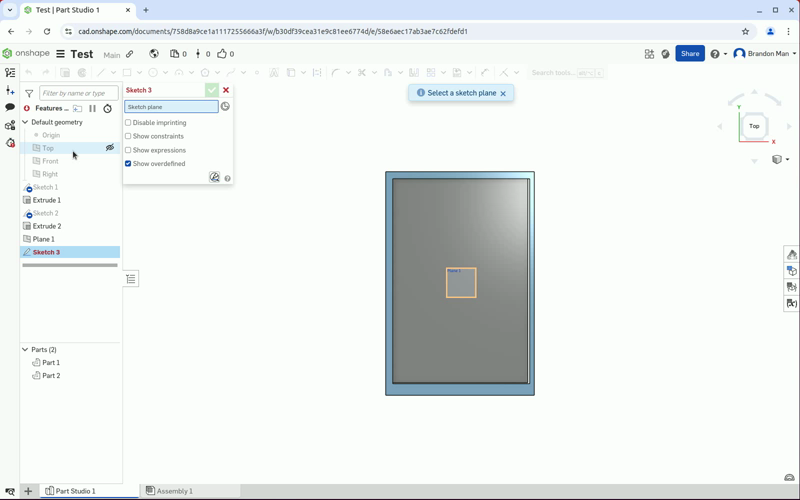
mouse_move(73, 241)
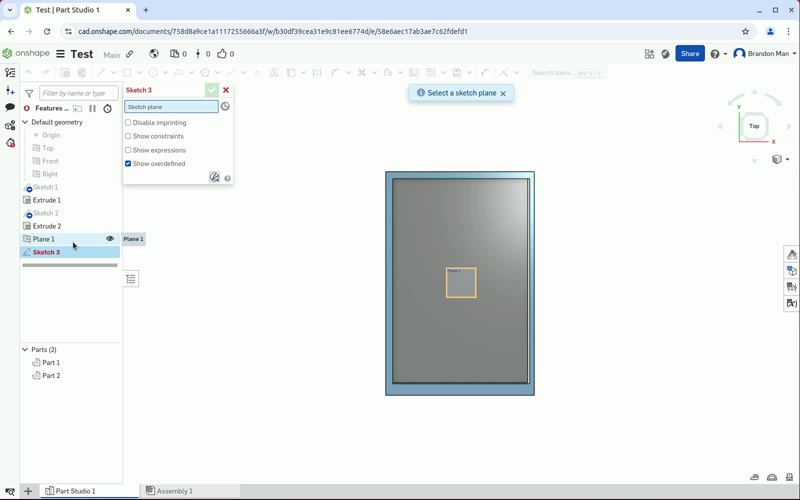
click(73, 241)
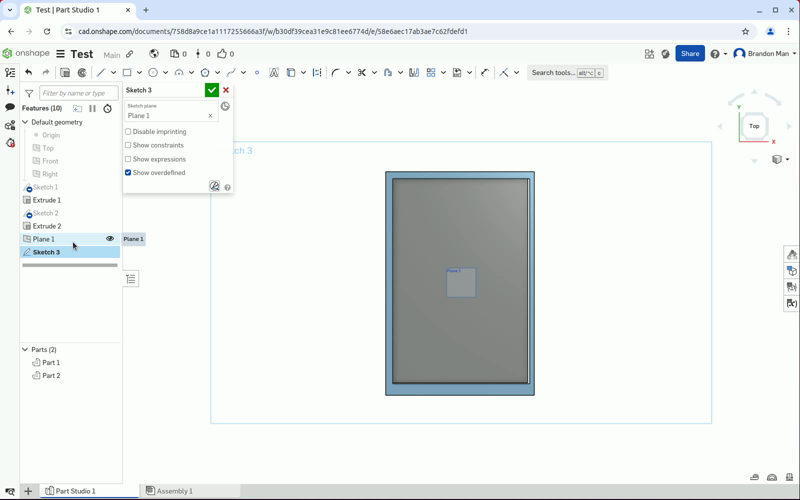
mouse_move(73, 352)
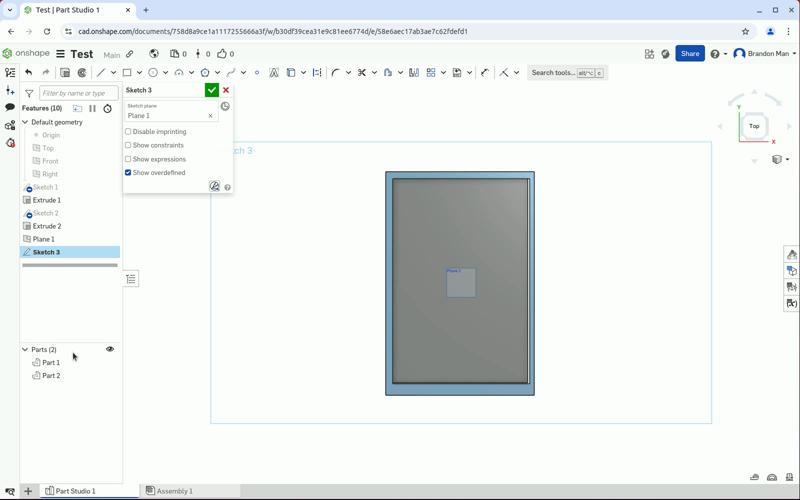
key(y)
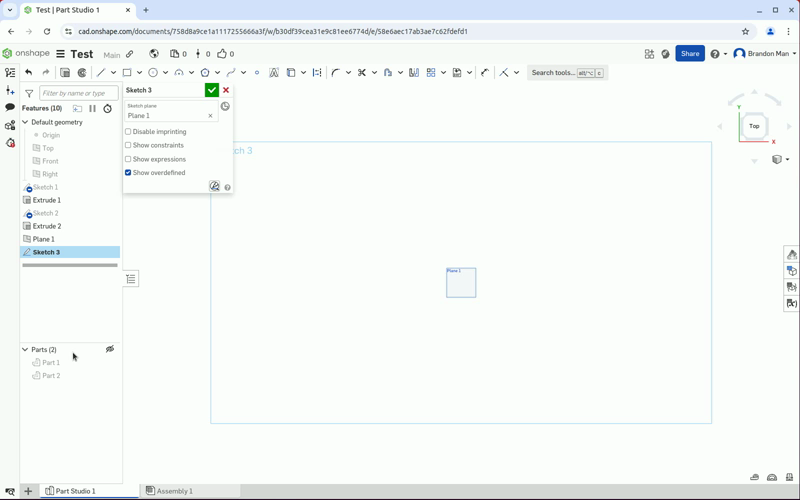
key(c)
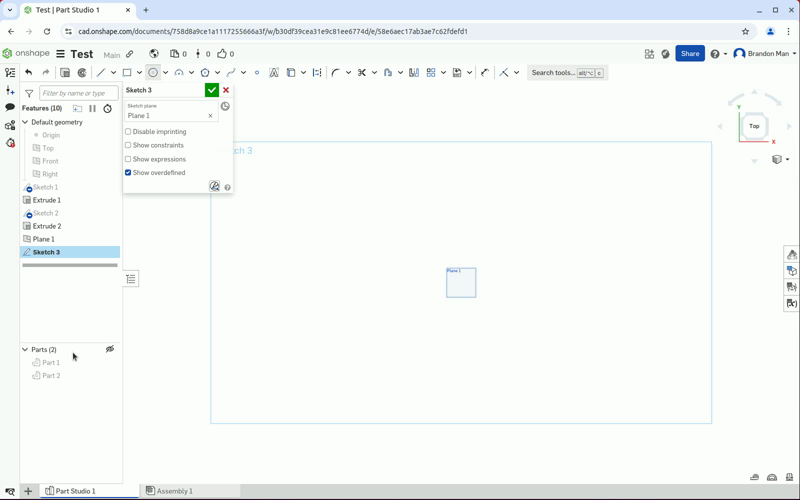
key_down(shift)
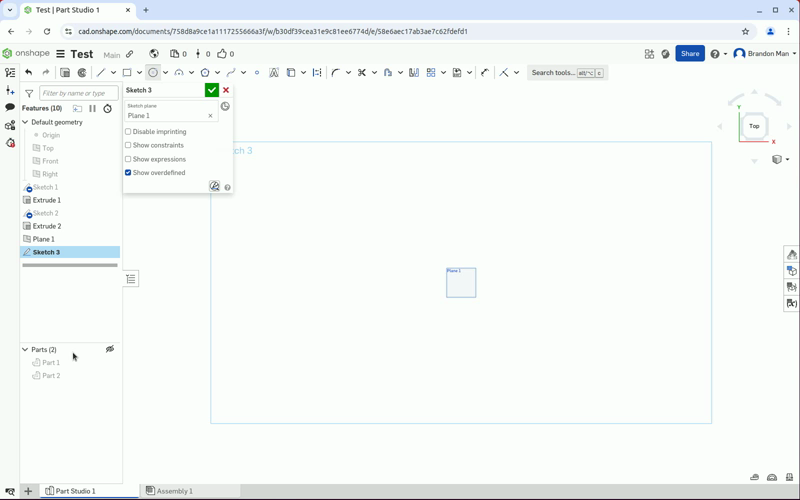
mouse_move(461, 388)
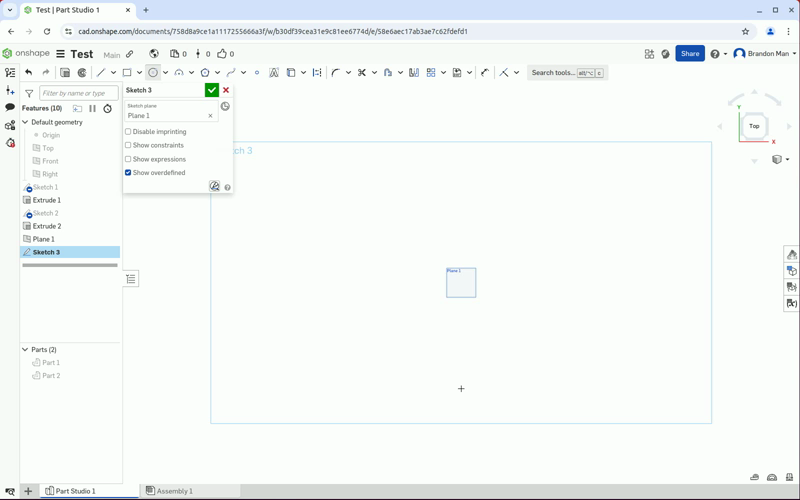
click(461, 388)
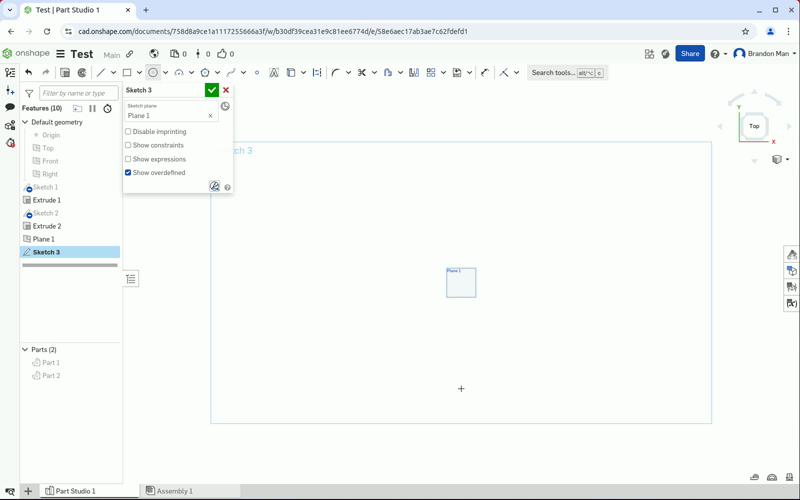
key_up(shift)
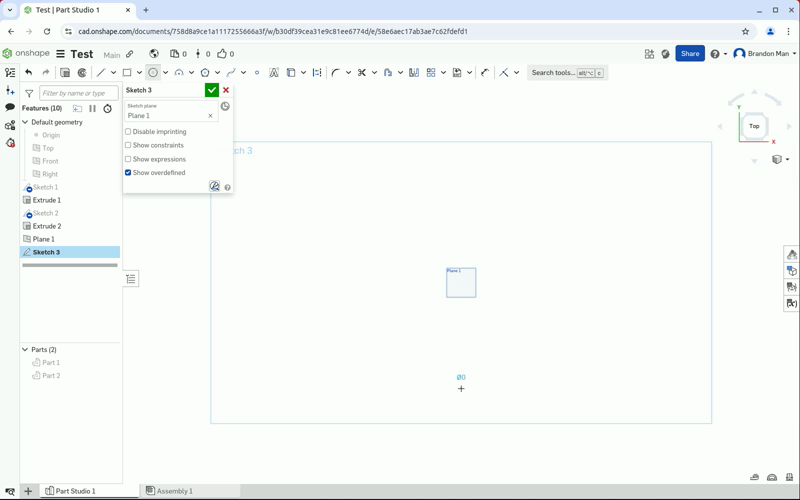
mouse_move(466, 388)
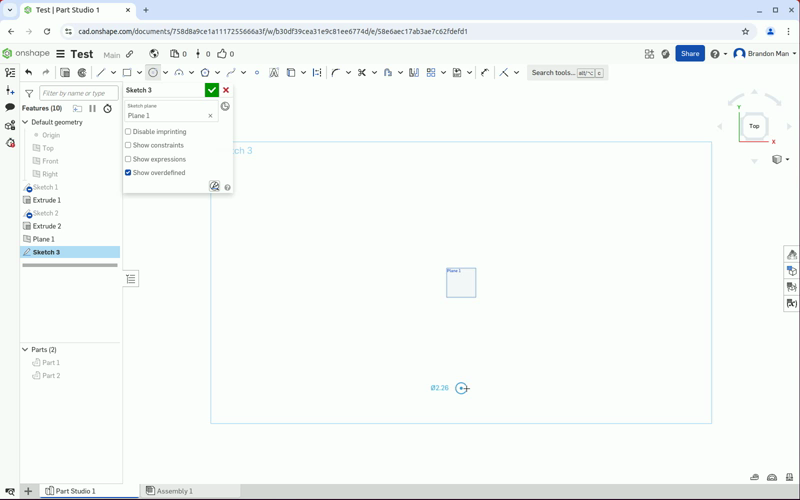
click(466, 388)
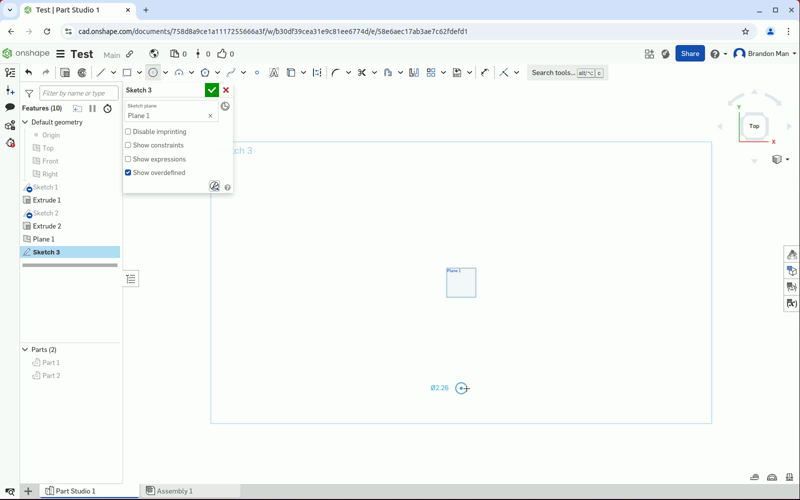
key(esc)
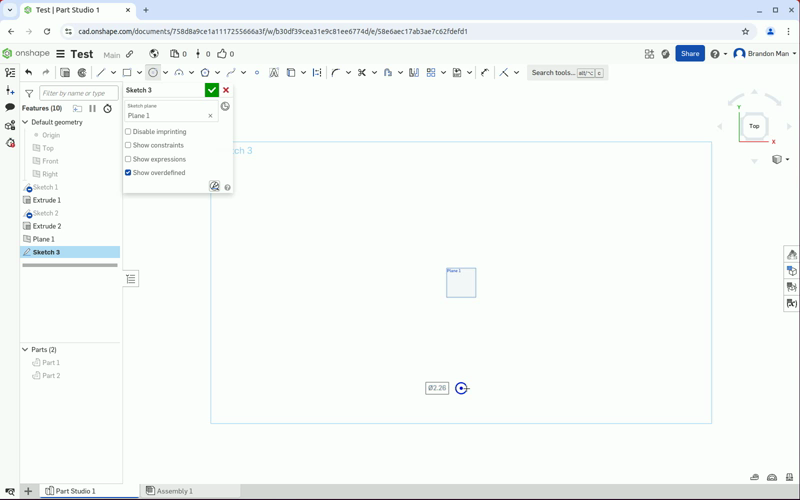
mouse_move(465, 388)
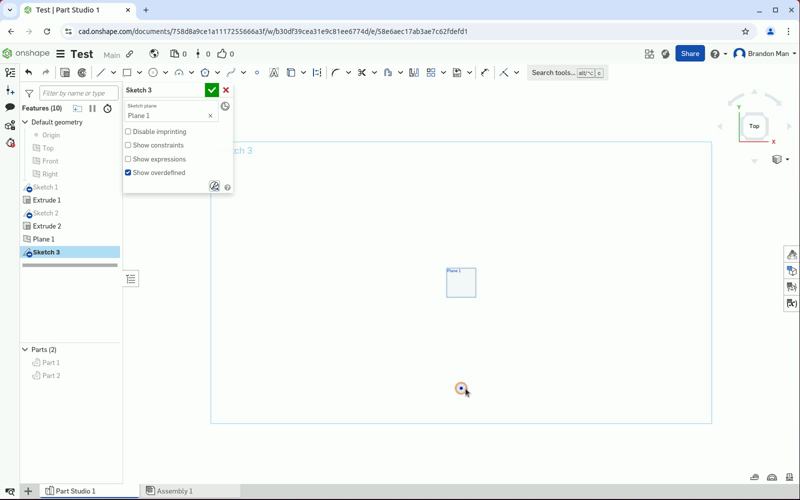
scroll(6)
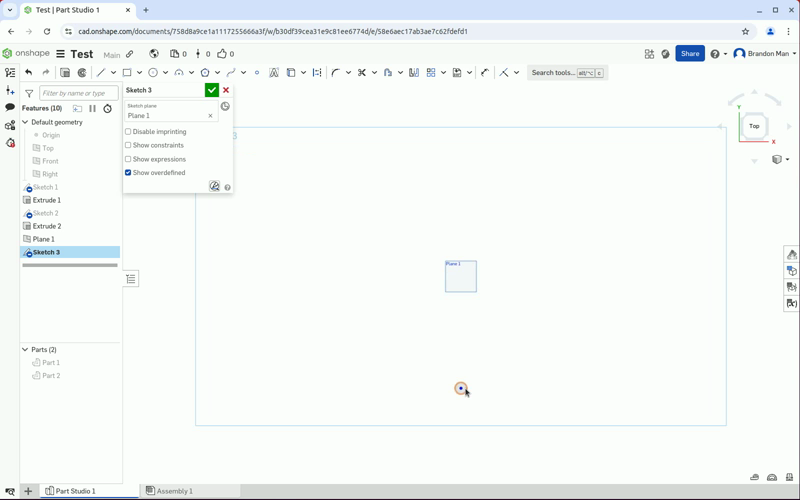
scroll(6)
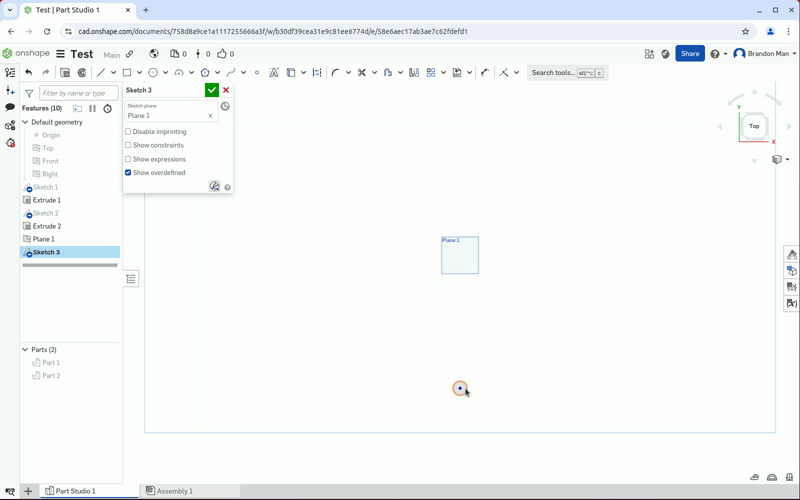
scroll(6)
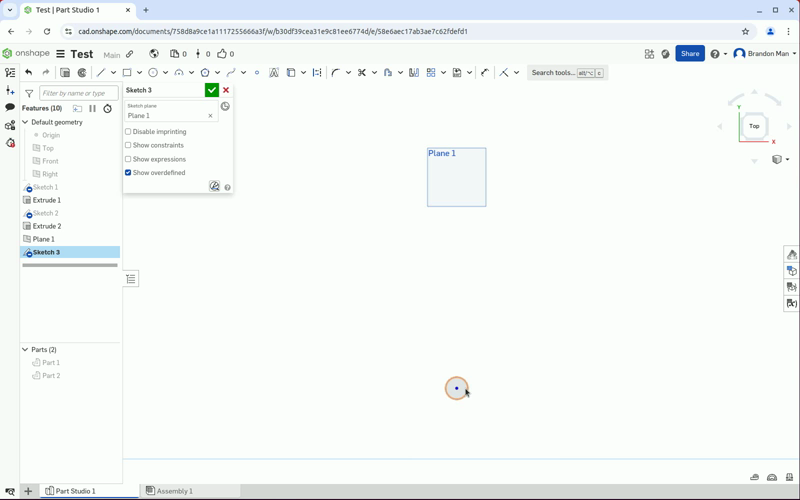
scroll(6)
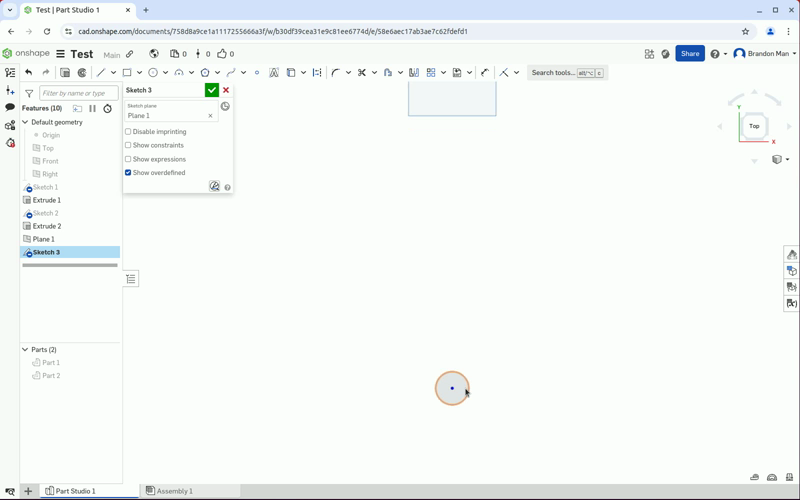
scroll(6)
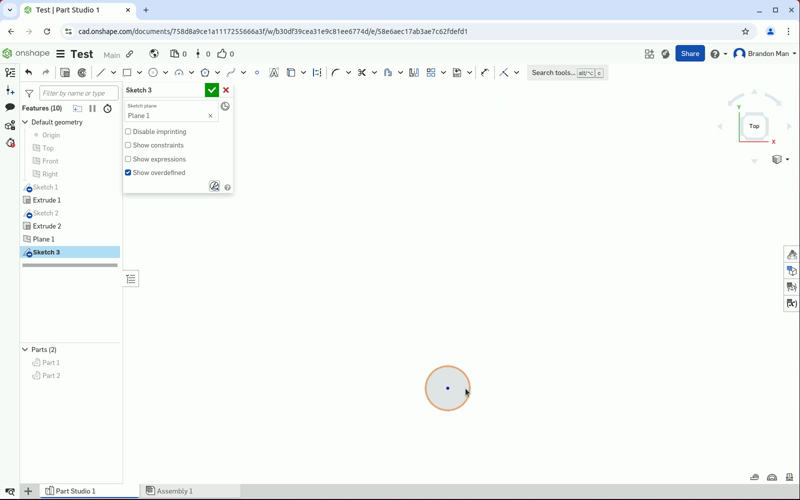
scroll(6)
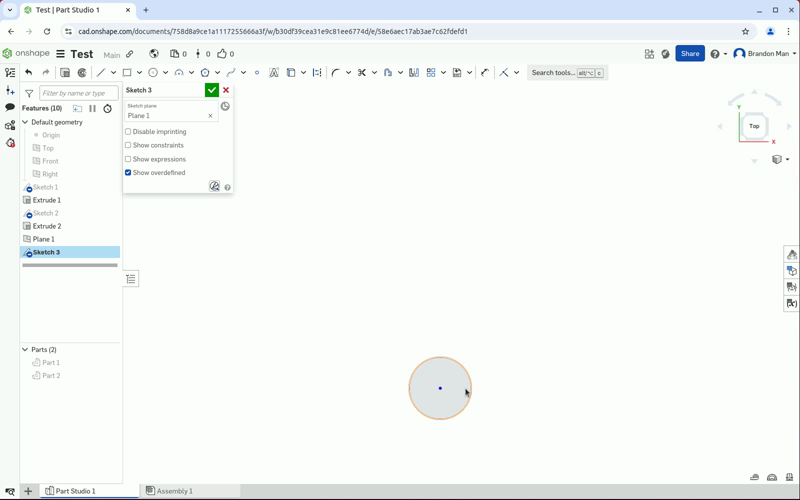
scroll(6)
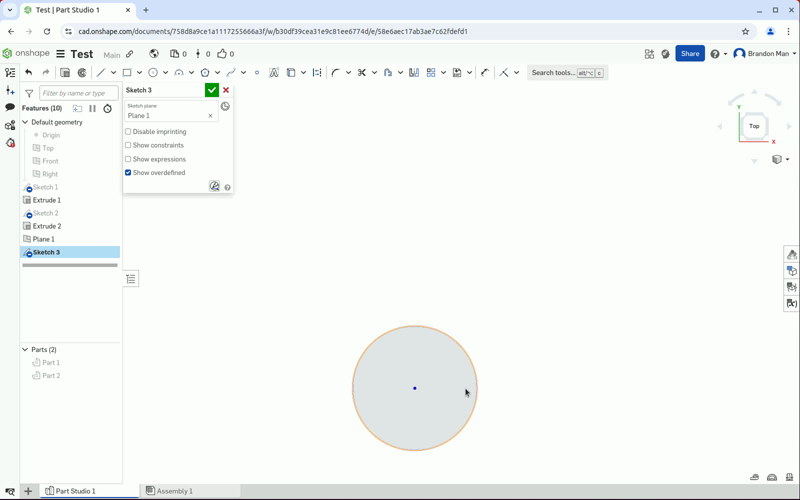
click(465, 388)
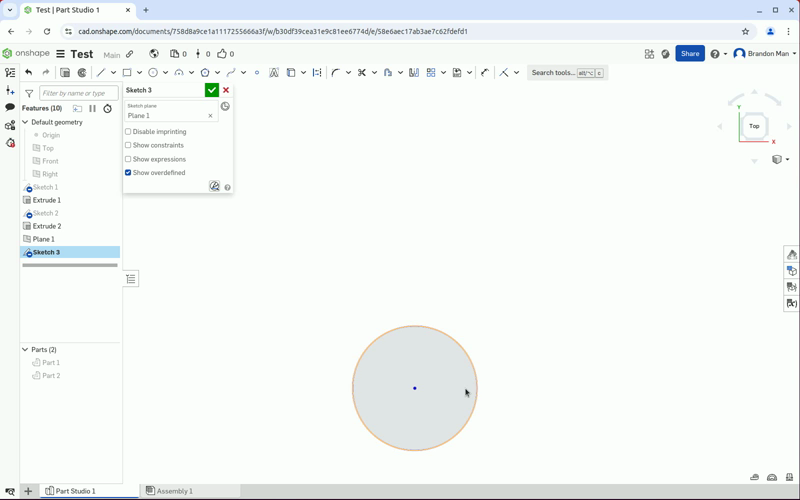
scroll(-6)
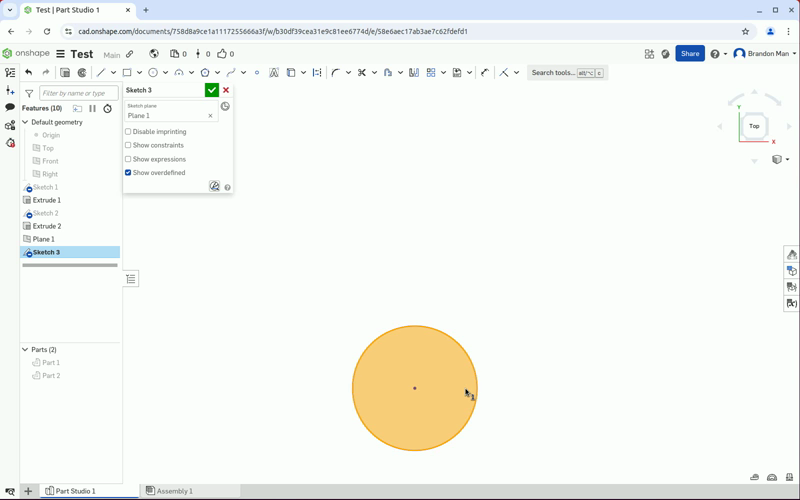
scroll(-6)
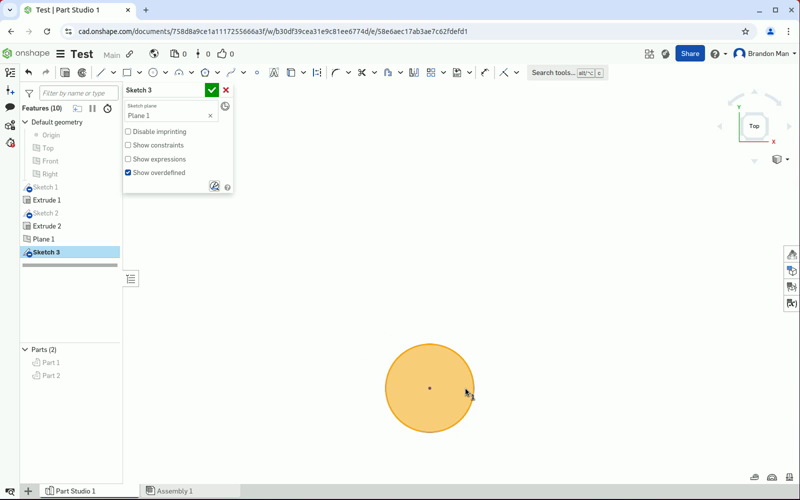
scroll(-6)
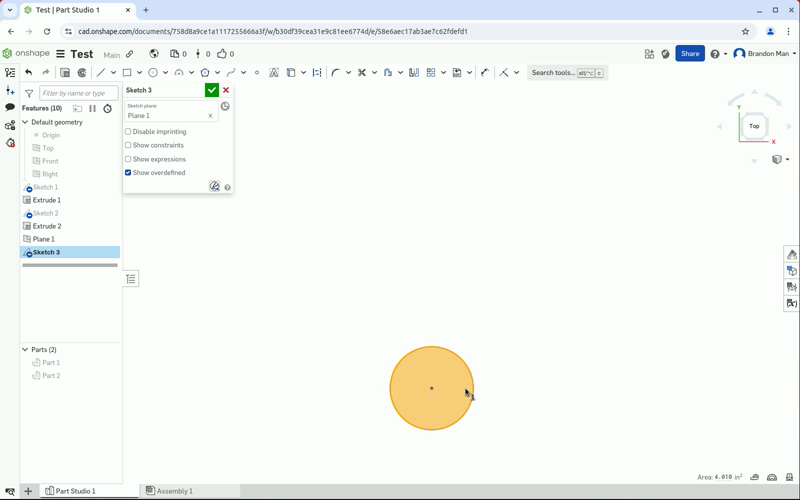
scroll(-6)
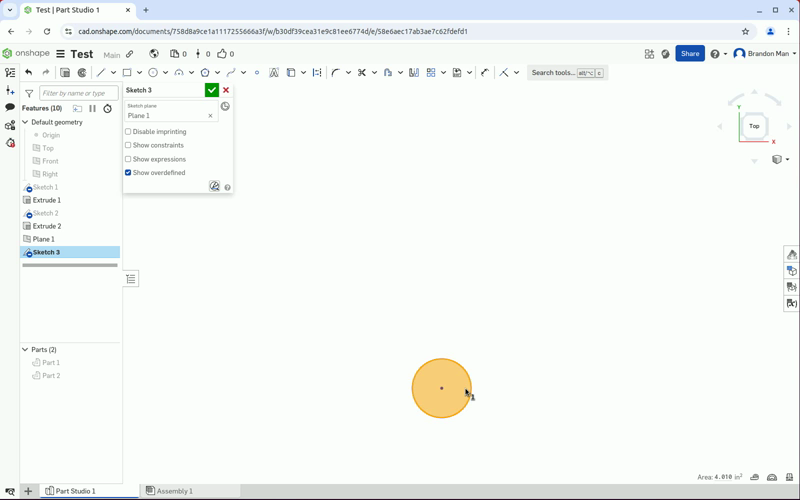
scroll(-6)
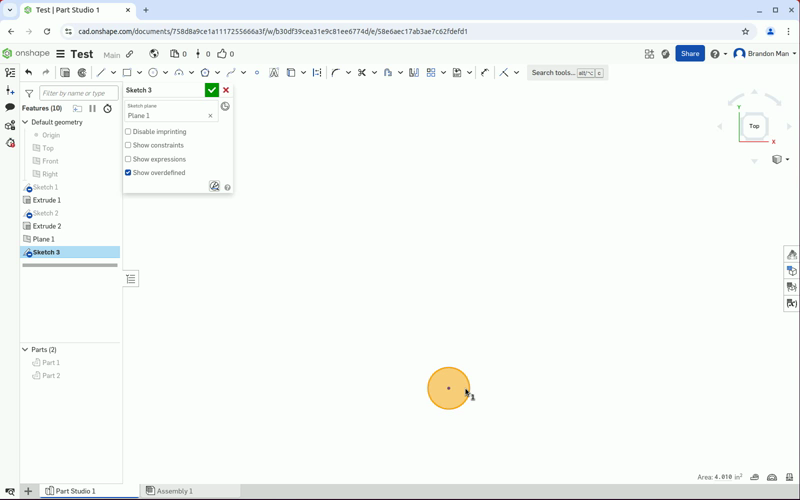
scroll(-6)
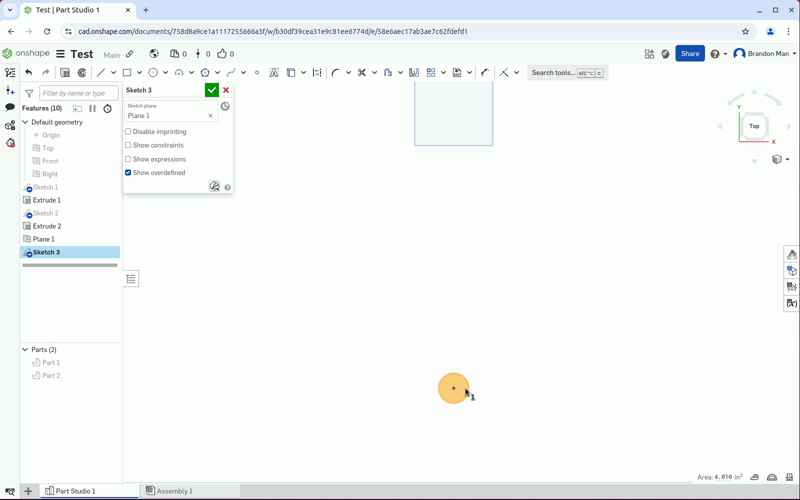
scroll(-6)
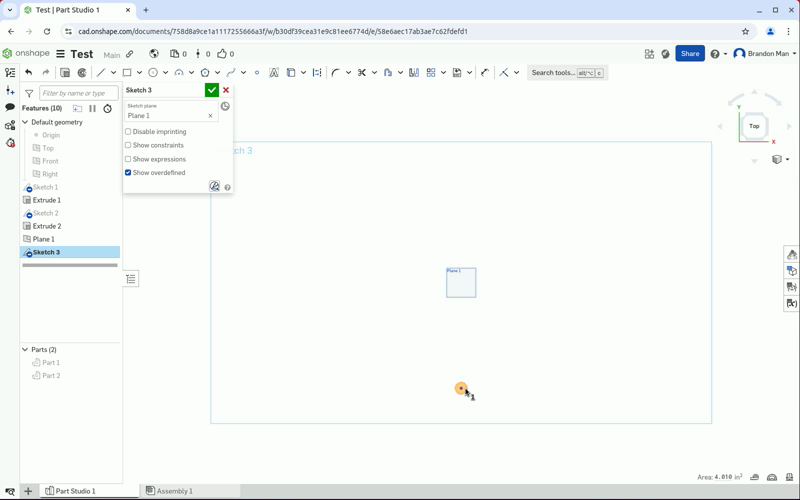
mouse_move(73, 352)
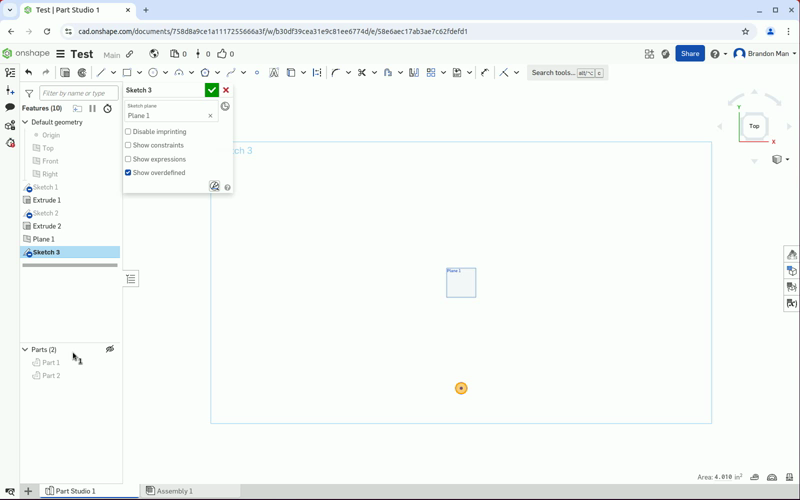
key(shift+y)
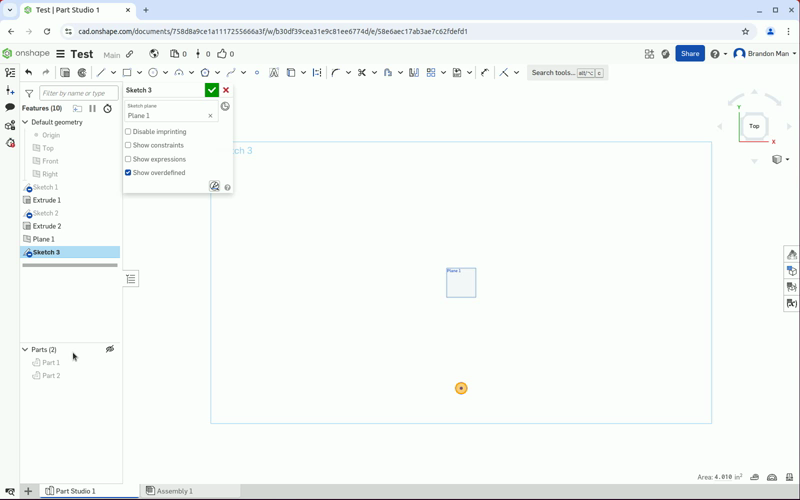
key(shift+e)
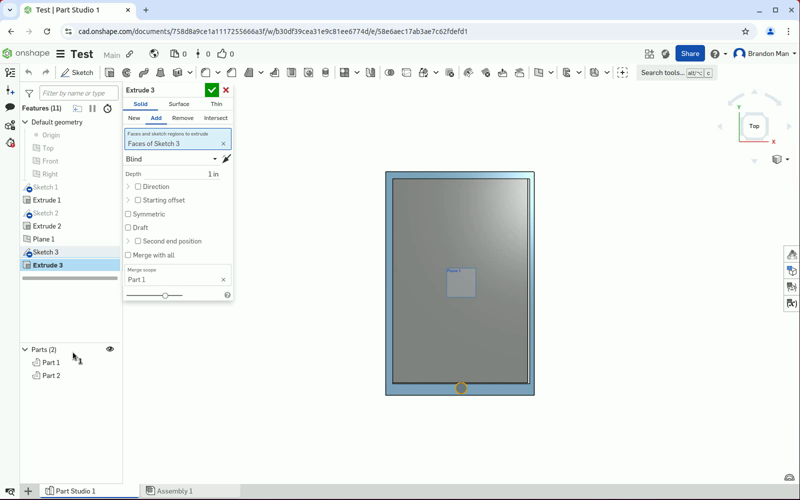
mouse_move(143, 106)
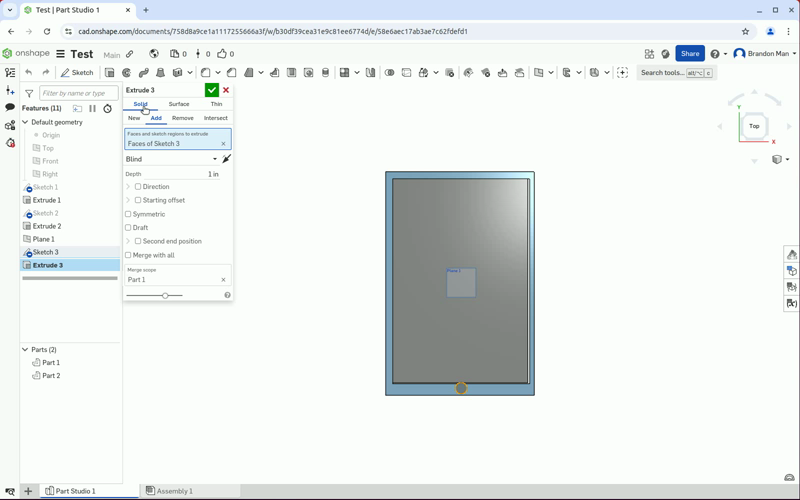
click(143, 106)
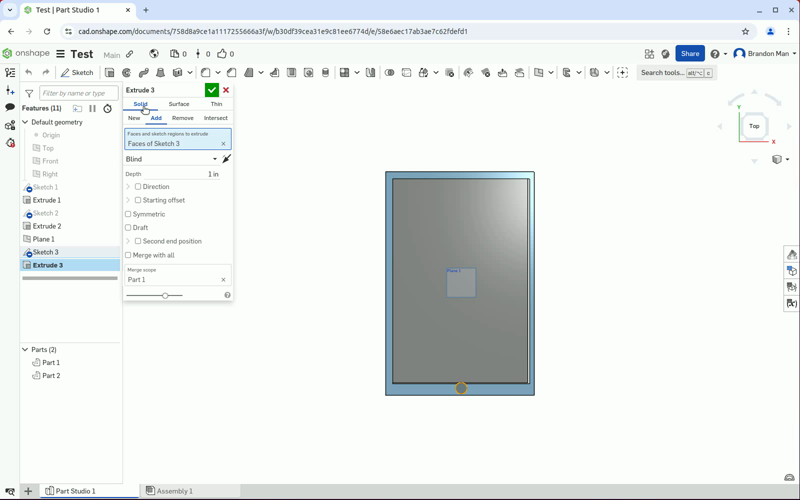
mouse_move(186, 120)
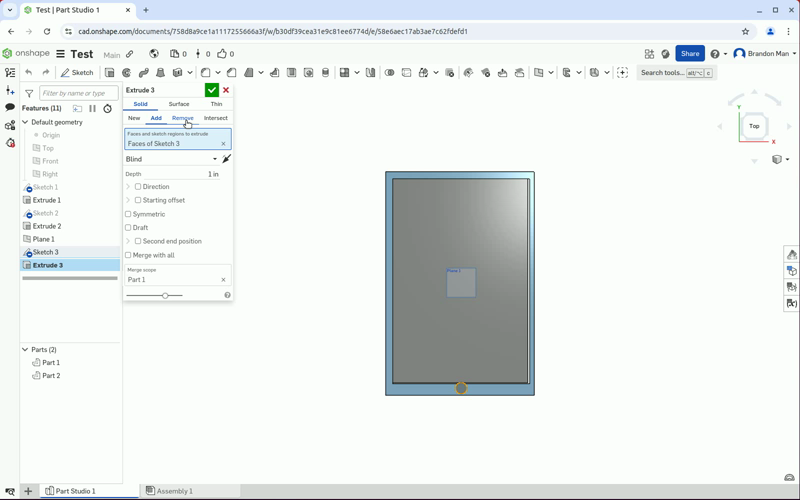
click(186, 120)
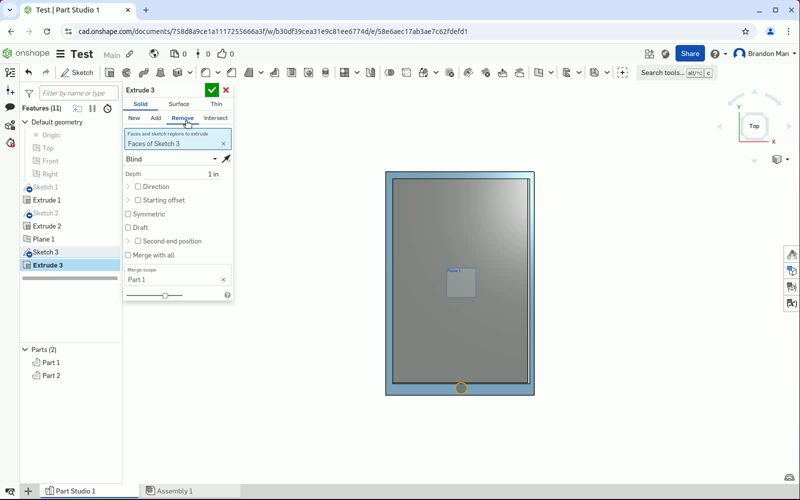
key(tab, 4)
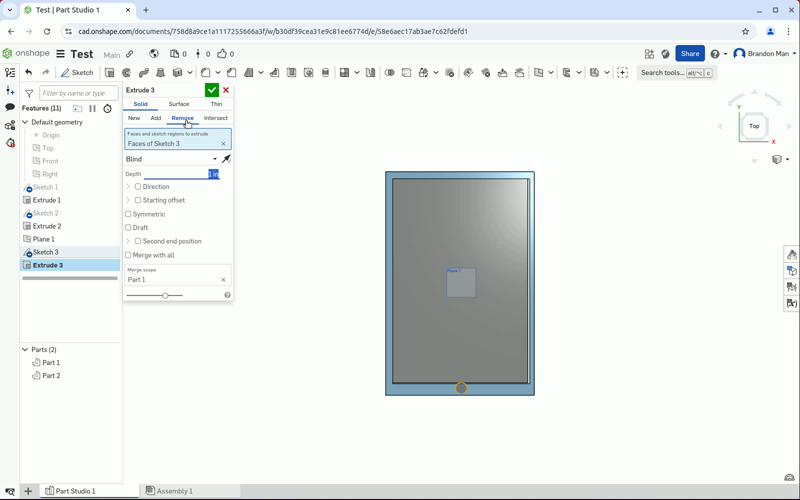
text(0.241)
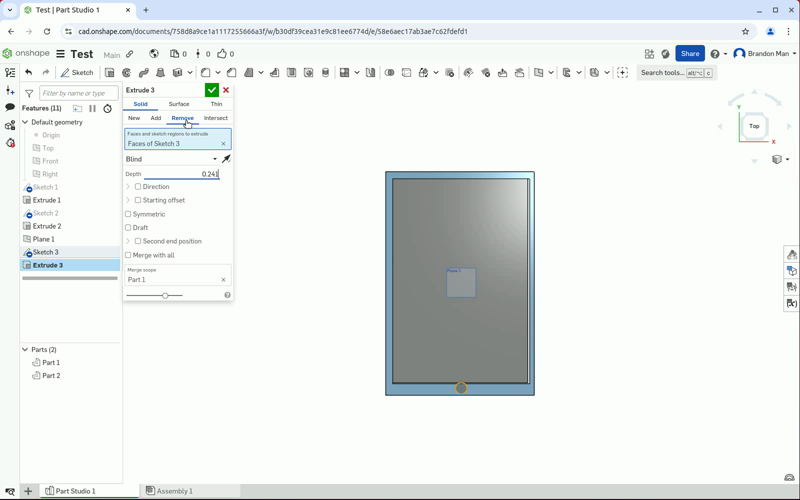
key(tab, 6)
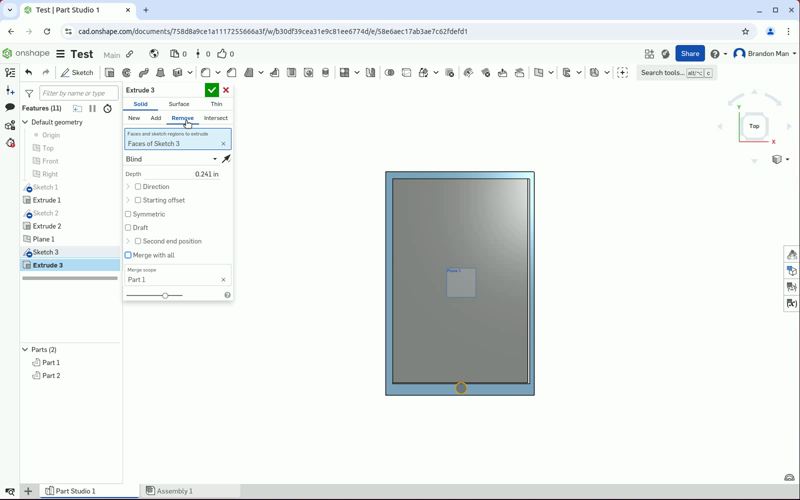
key(space)
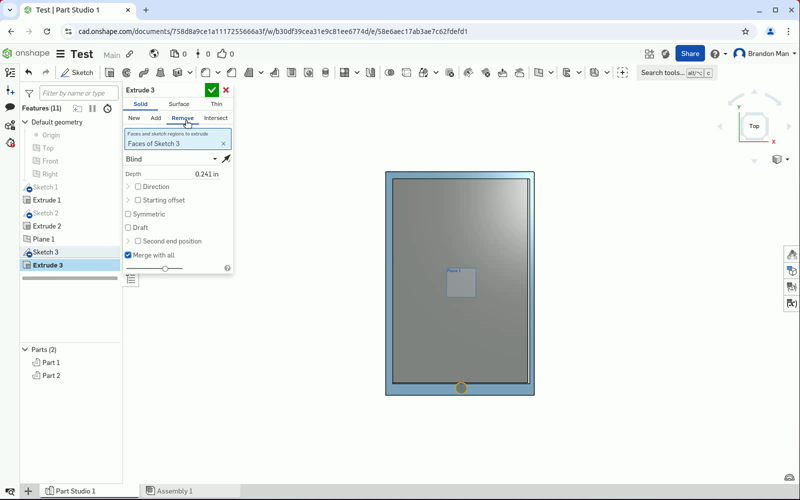
key(enter)
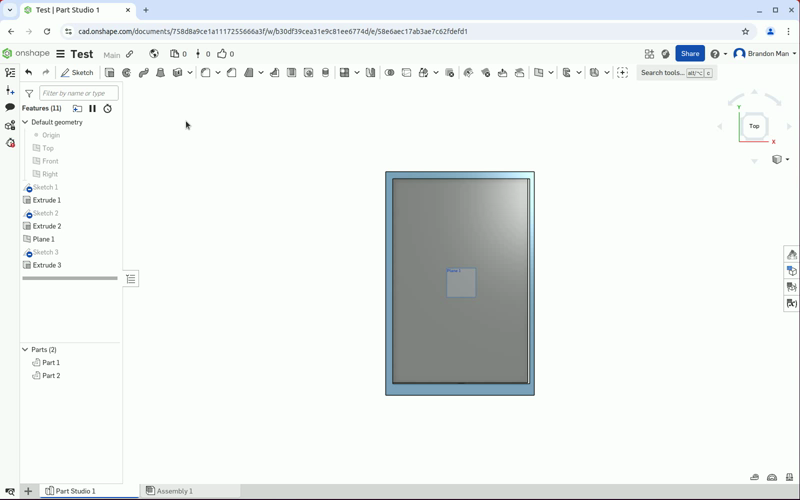
key(shift+h)
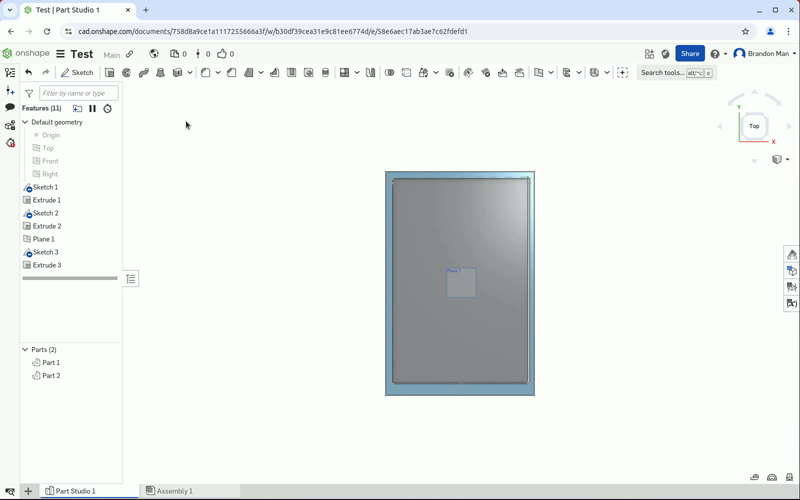
key(shift+h)
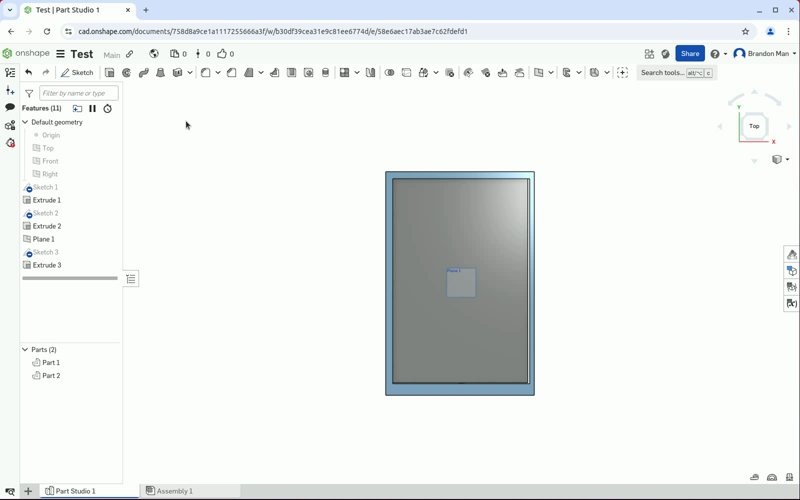
mouse_move(73, 189)
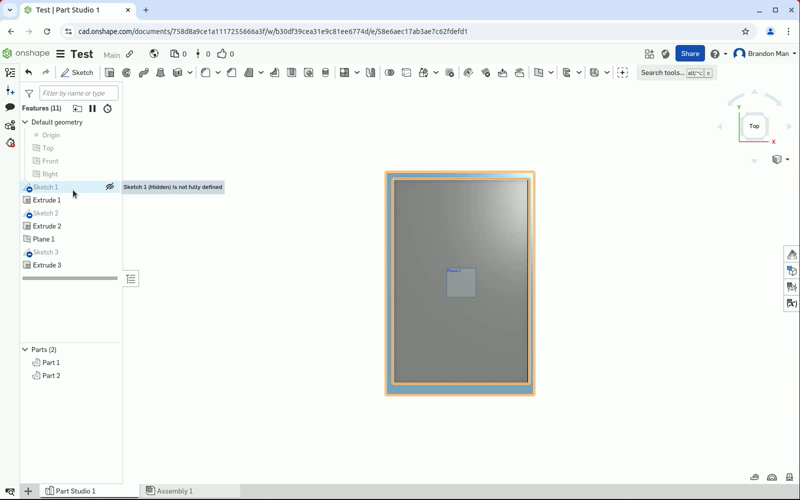
click(73, 189)
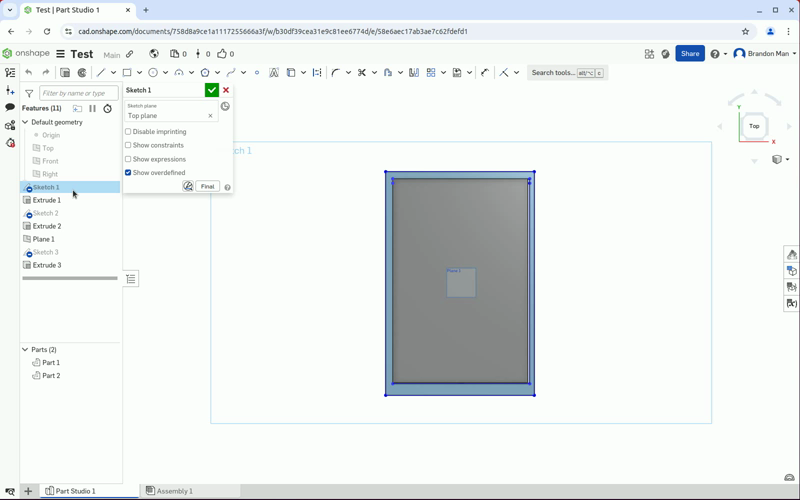
mouse_move(229, 92)
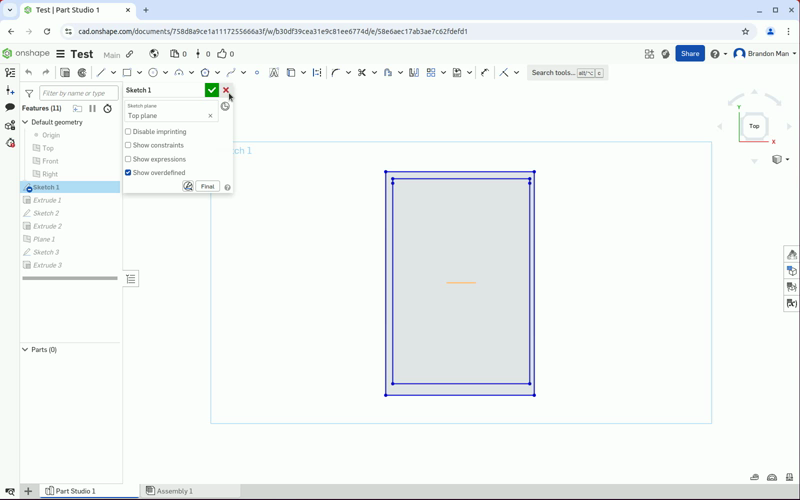
click(229, 92)
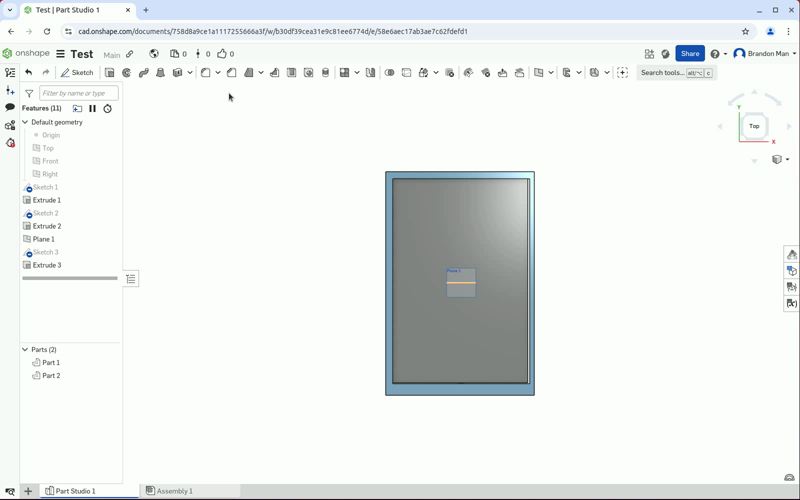
mouse_move(73, 352)
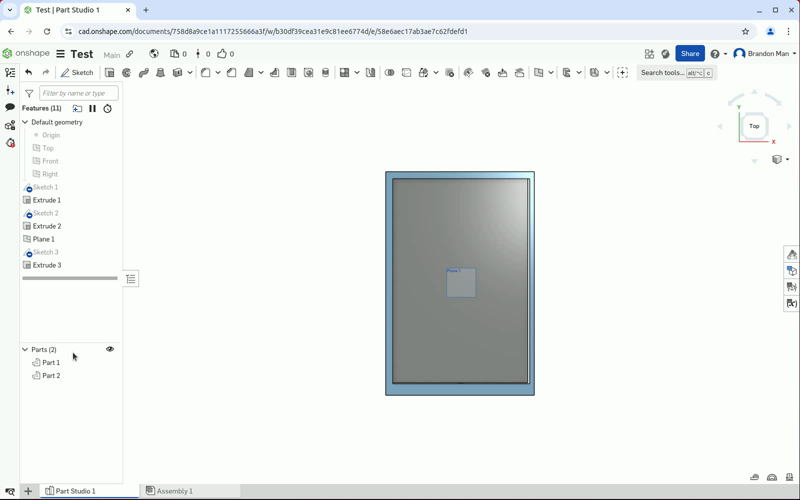
key(y)
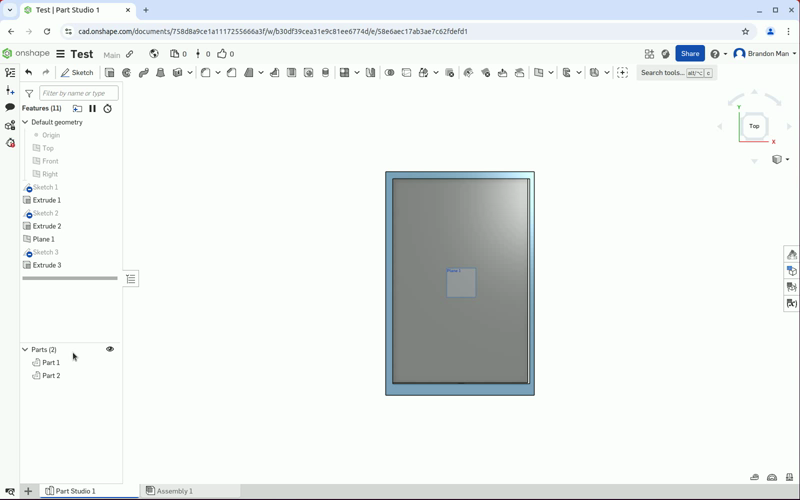
key(shift+p)
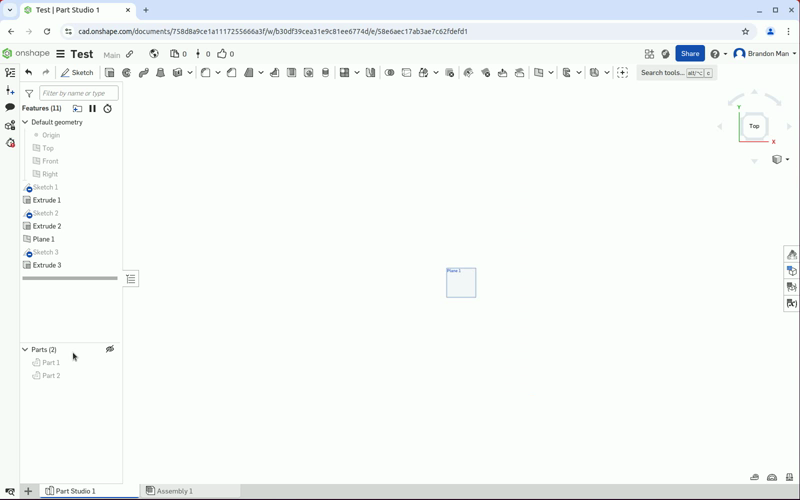
key(space)
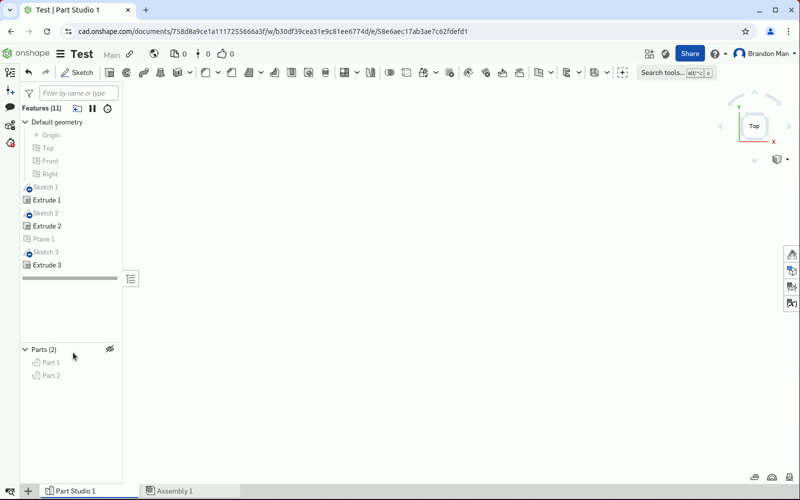
key_down(shift)
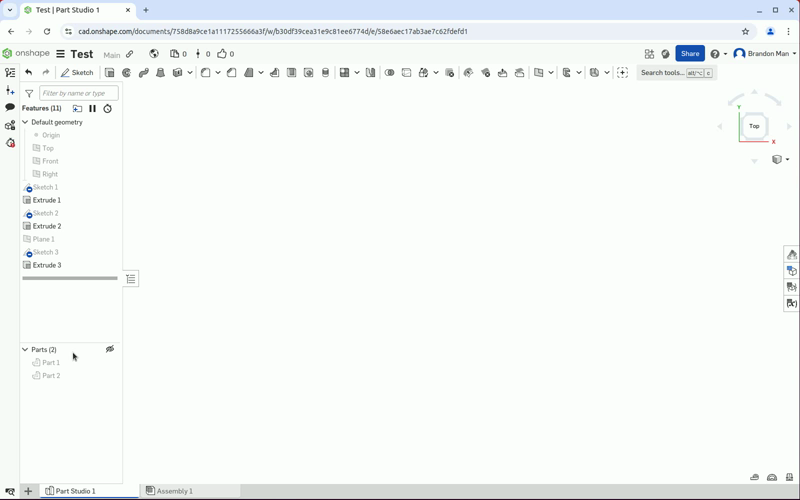
key(up)
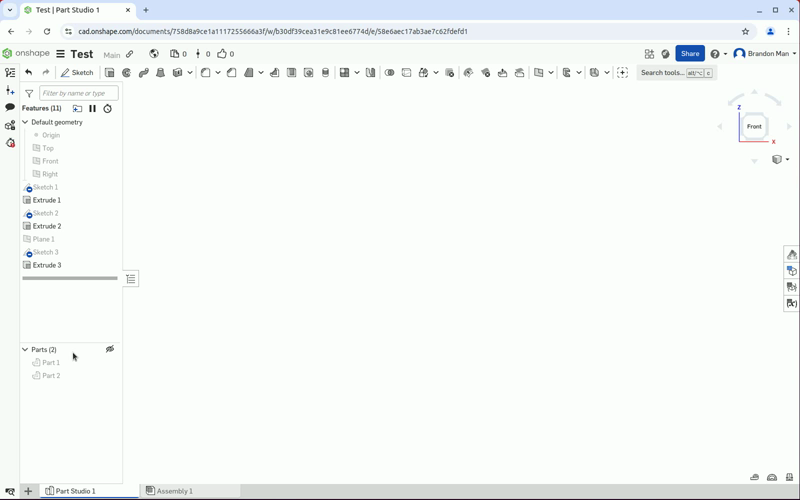
key_up(shift)
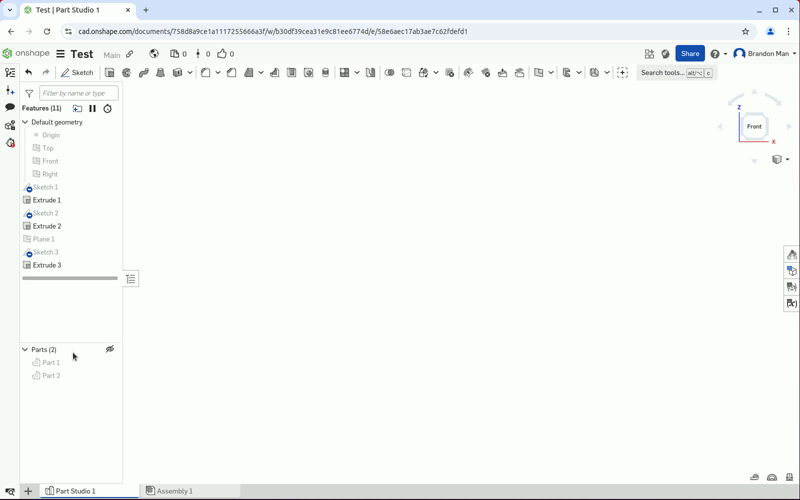
mouse_move(73, 352)
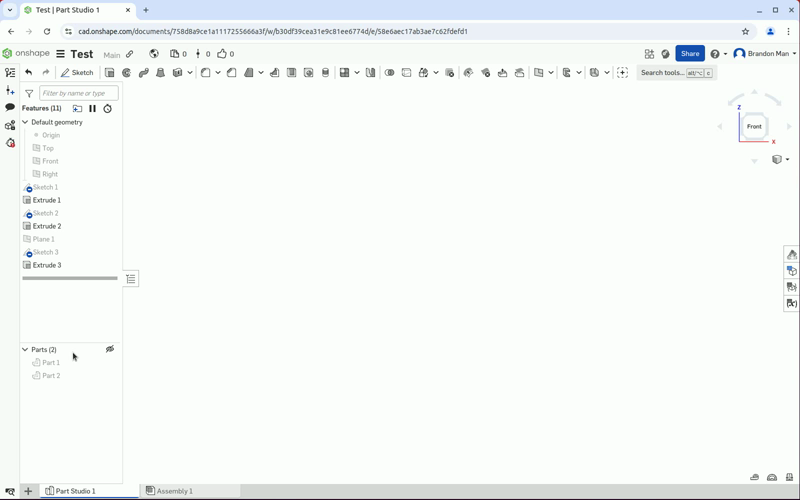
key(shift+y)
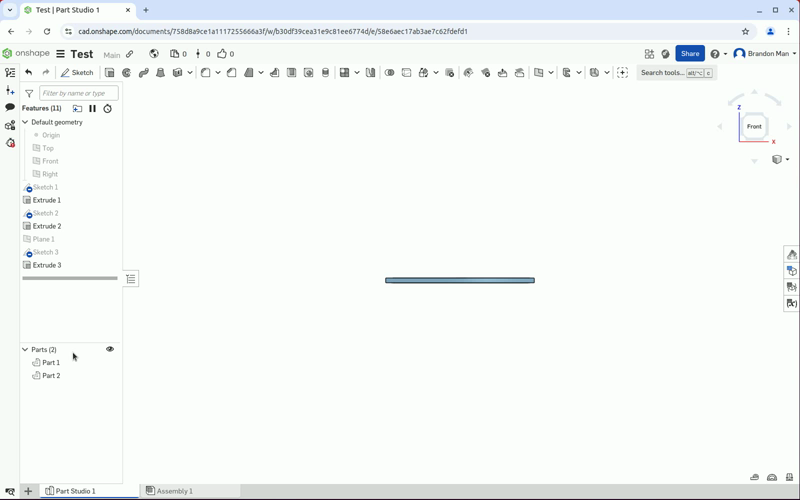
mouse_move(541, 75)
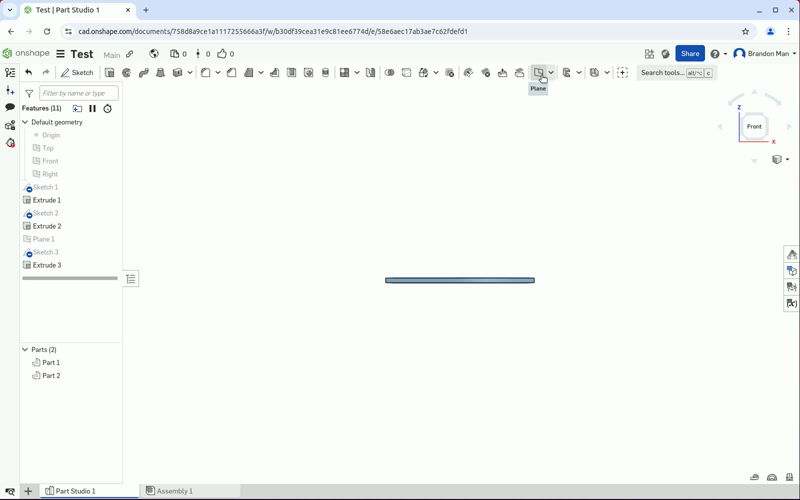
click(541, 75)
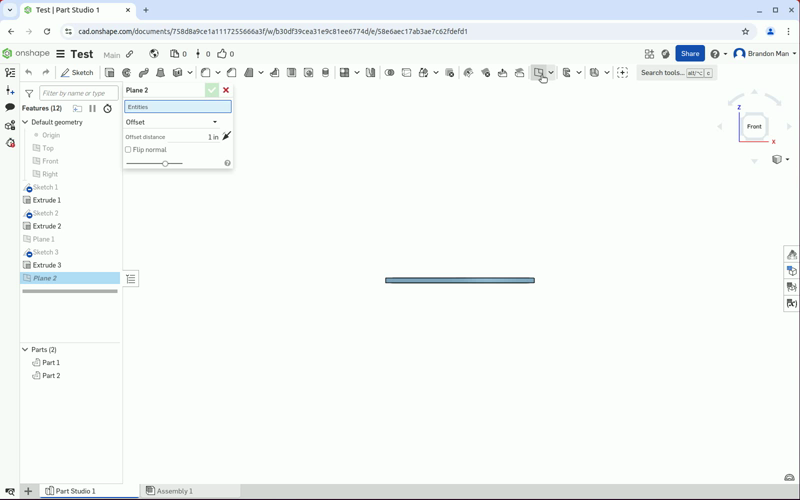
mouse_move(73, 163)
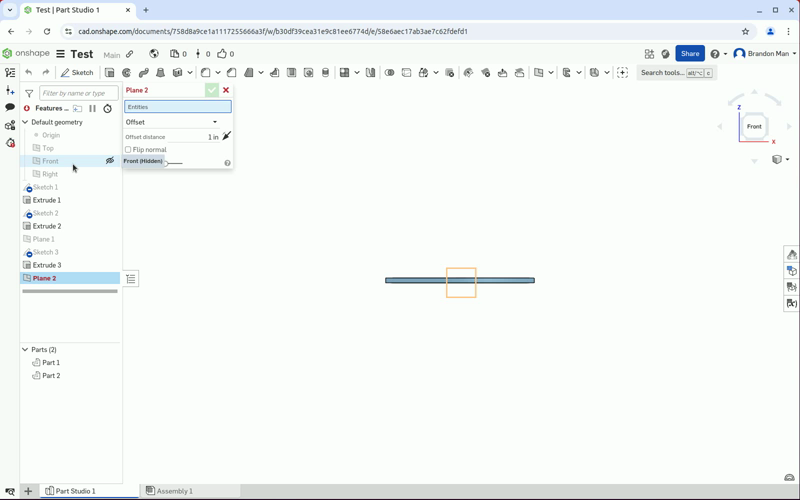
click(73, 163)
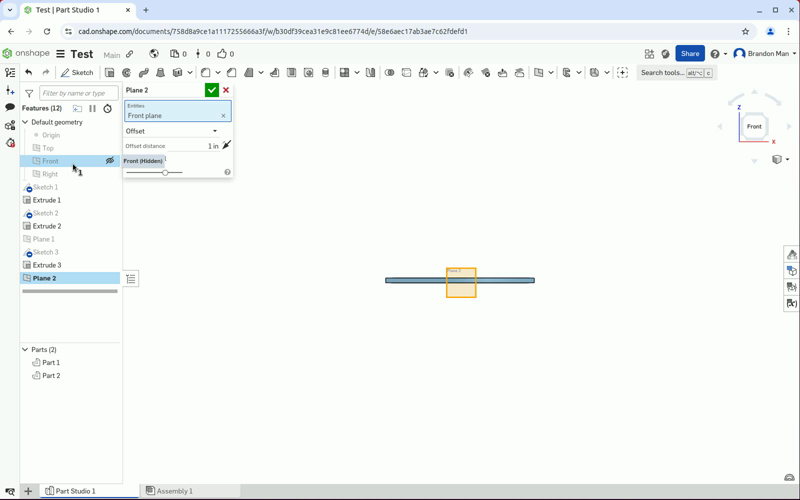
key(tab, 2)
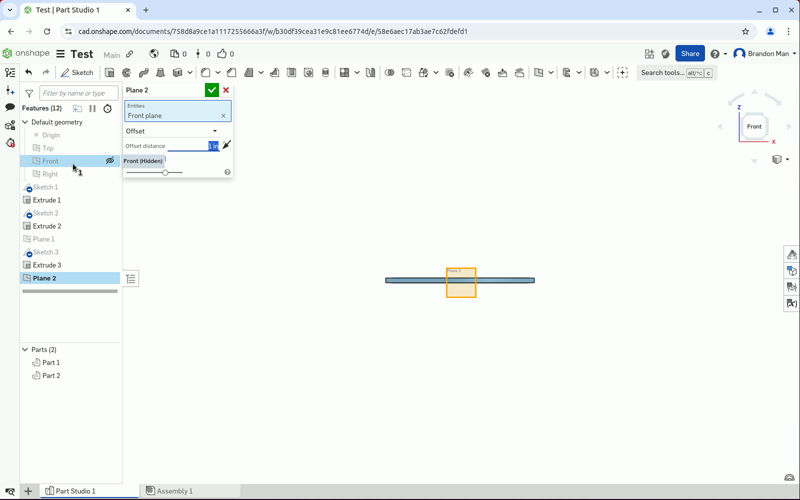
text(23.108)
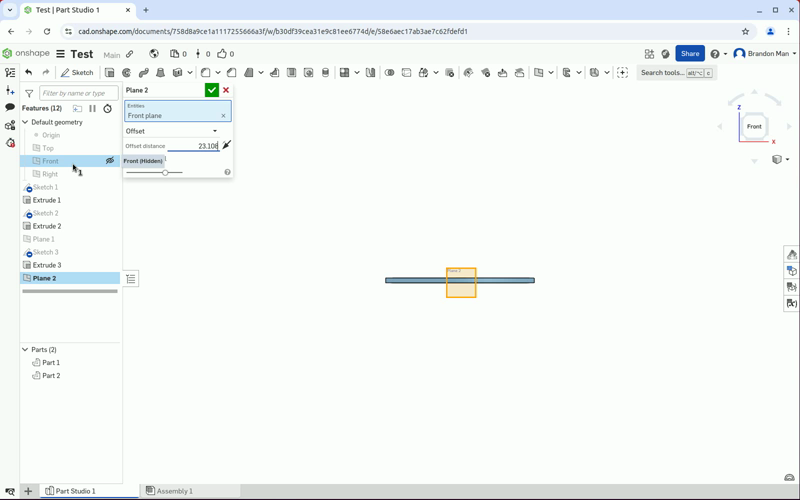
key(enter, 2)
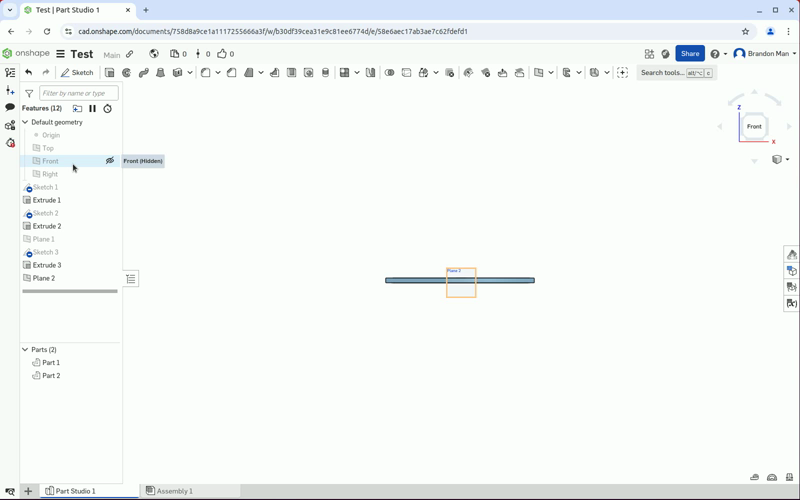
key(shift+s)
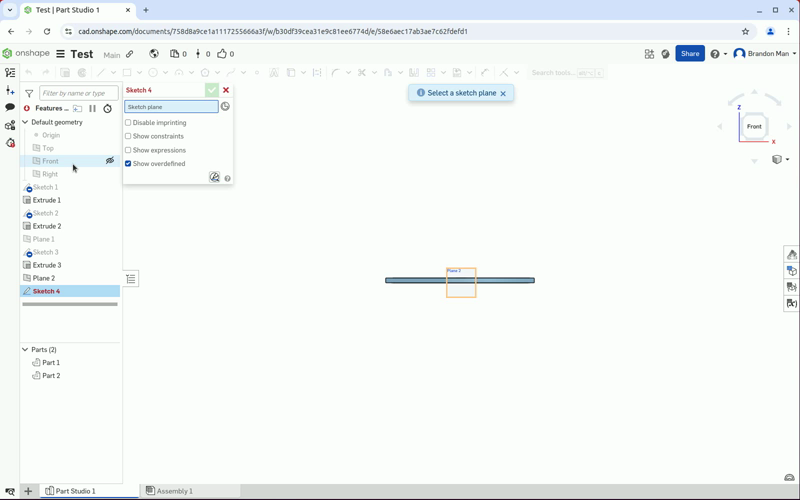
mouse_move(73, 280)
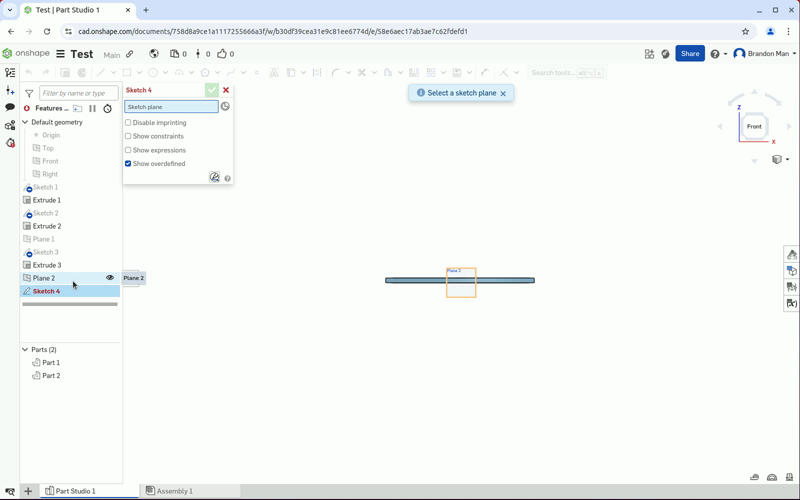
click(73, 280)
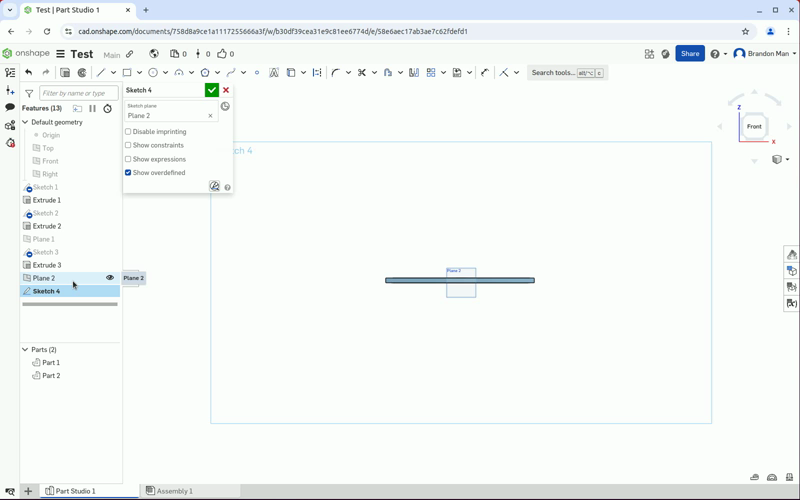
mouse_move(73, 352)
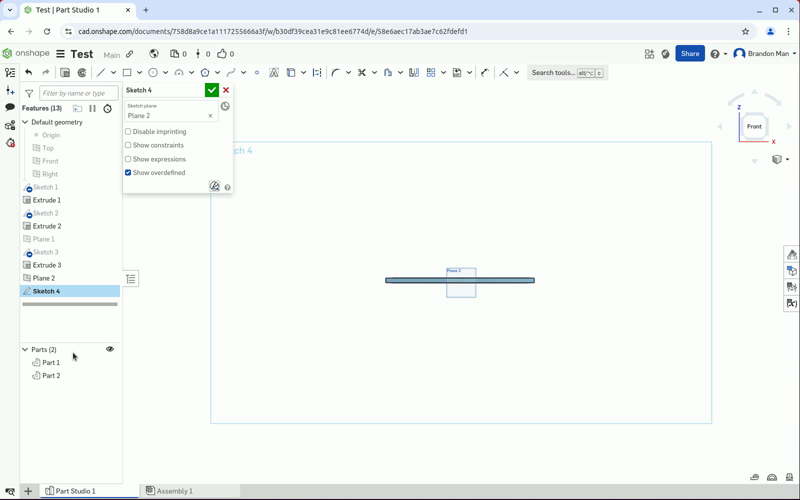
key(y)
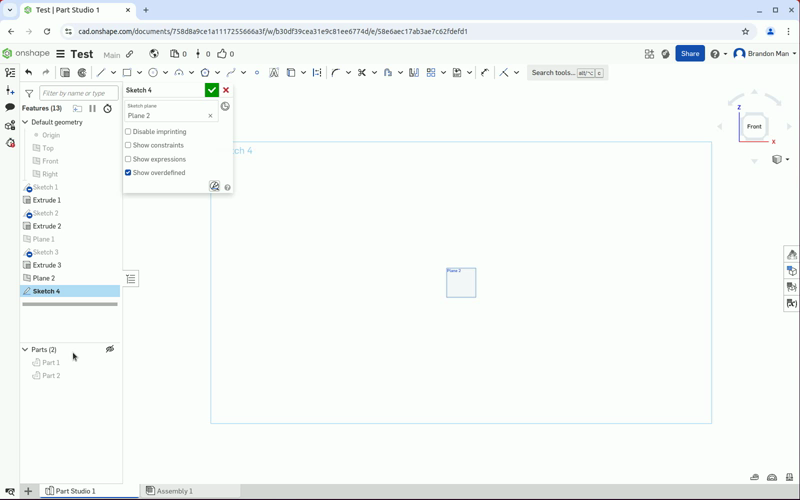
key(l)
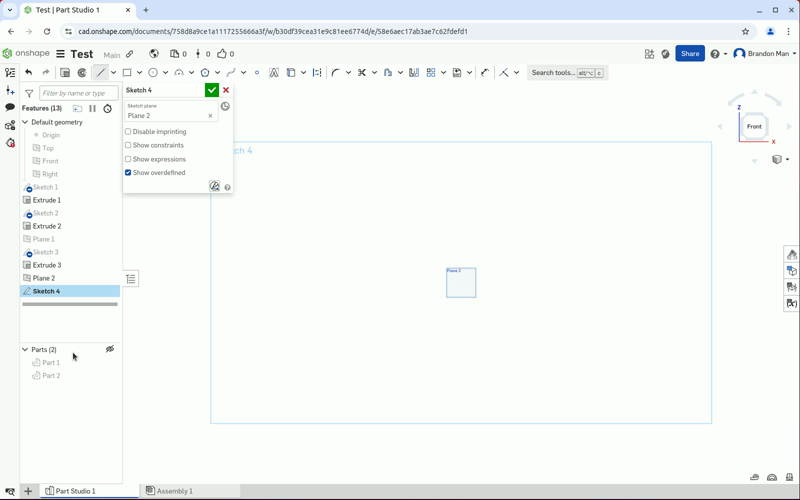
key_down(shift)
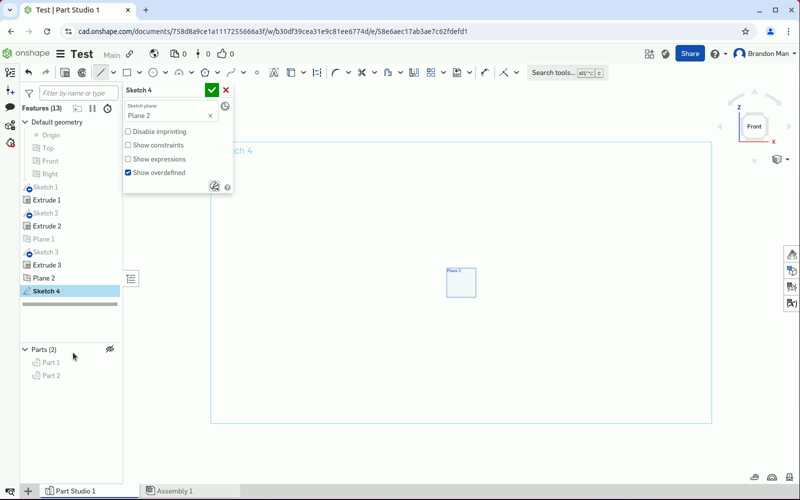
mouse_move(429, 281)
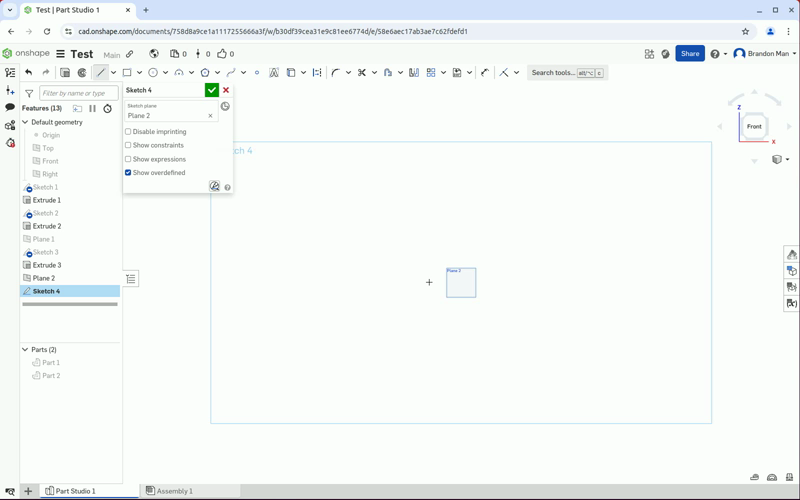
click(429, 281)
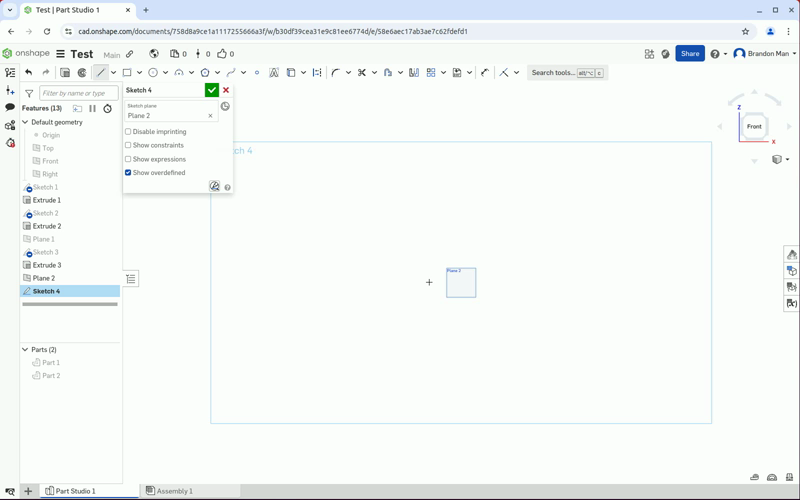
key_up(shift)
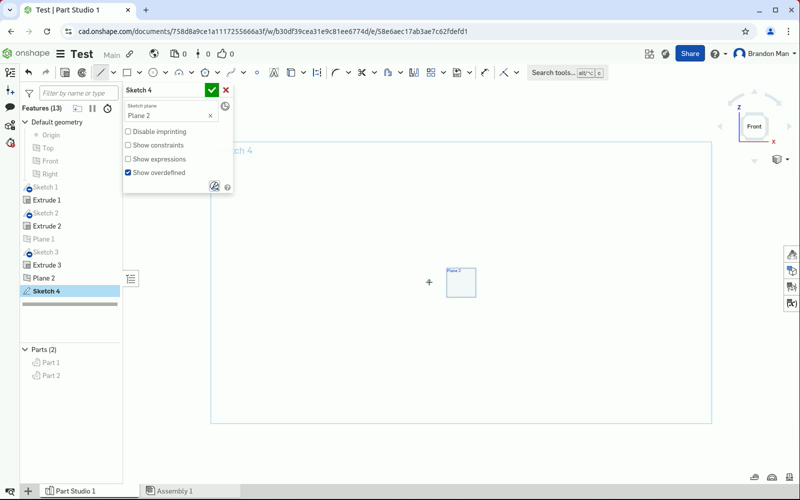
key_down(shift)
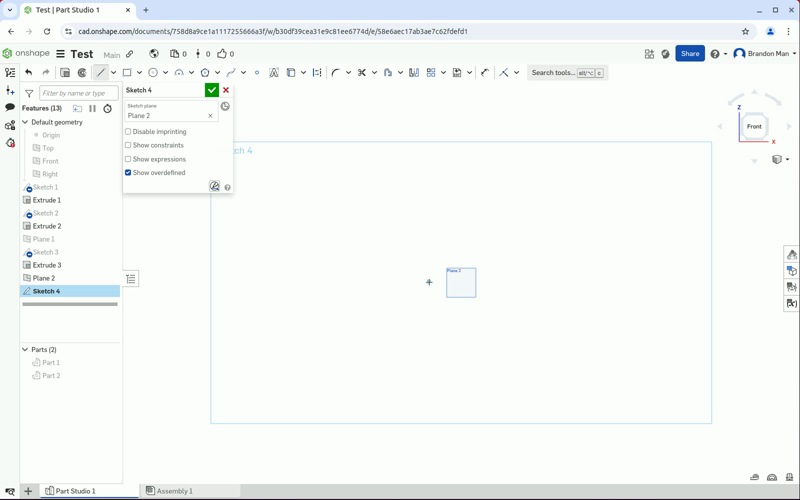
mouse_move(459, 281)
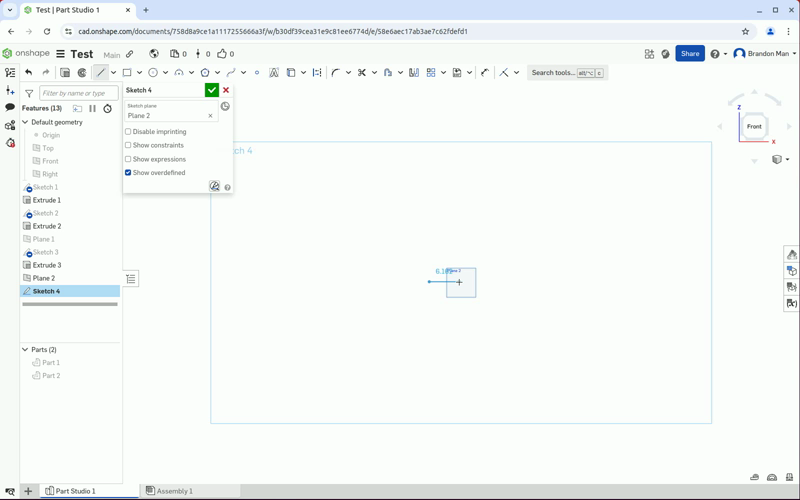
mouse_move(437, 281)
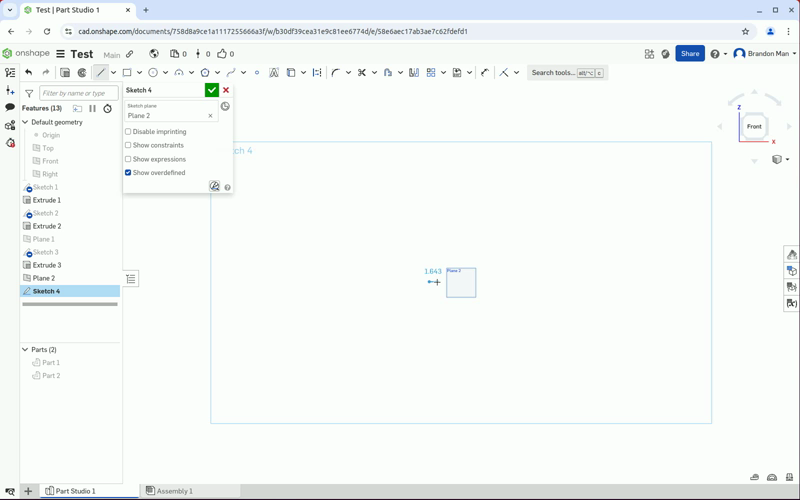
click(437, 281)
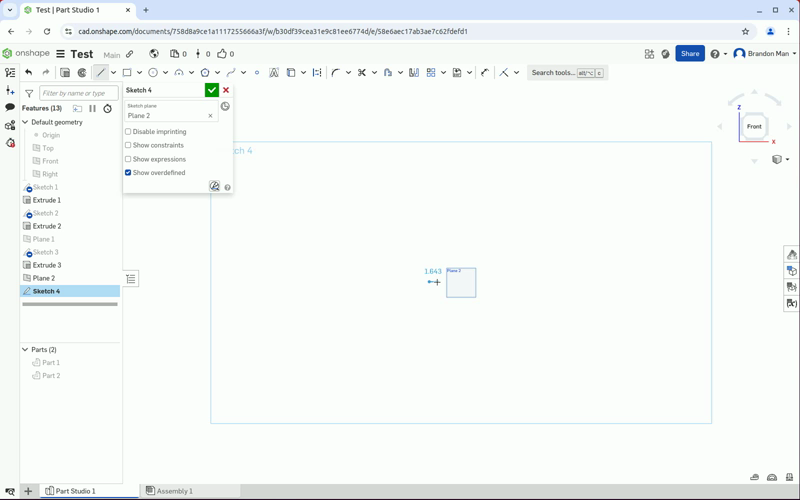
key_up(shift)
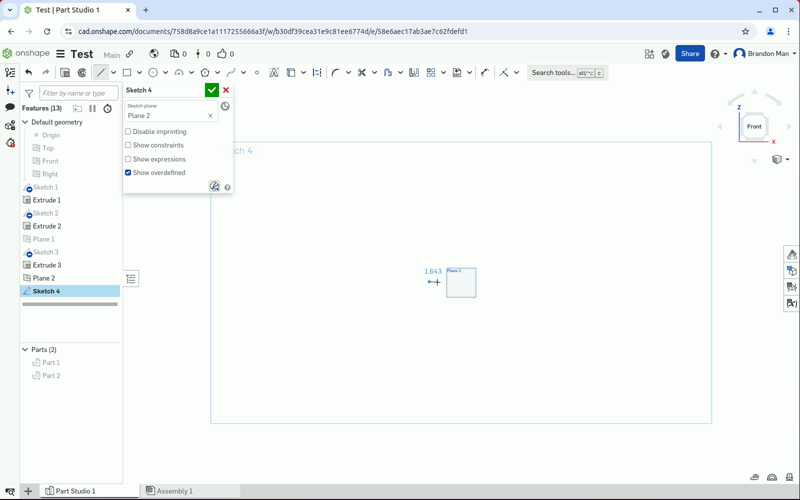
key_down(shift)
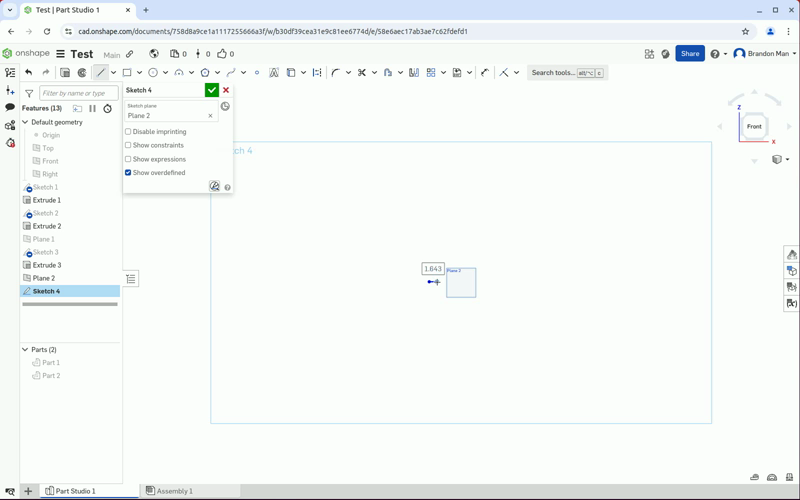
mouse_move(467, 281)
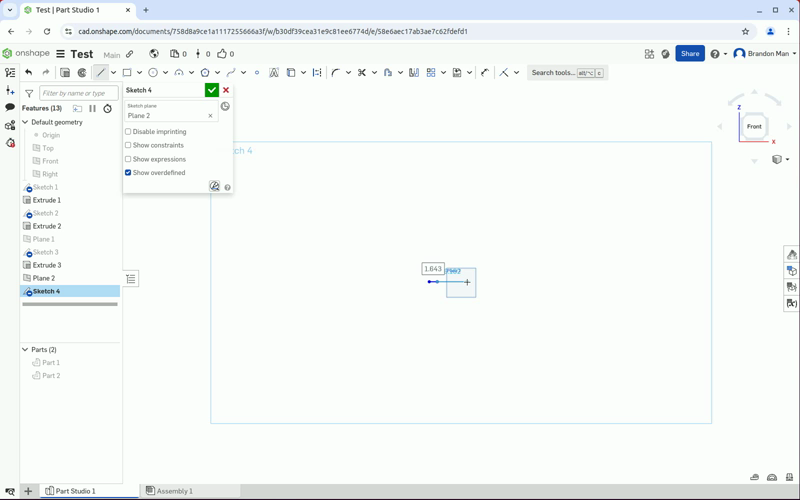
mouse_move(437, 279)
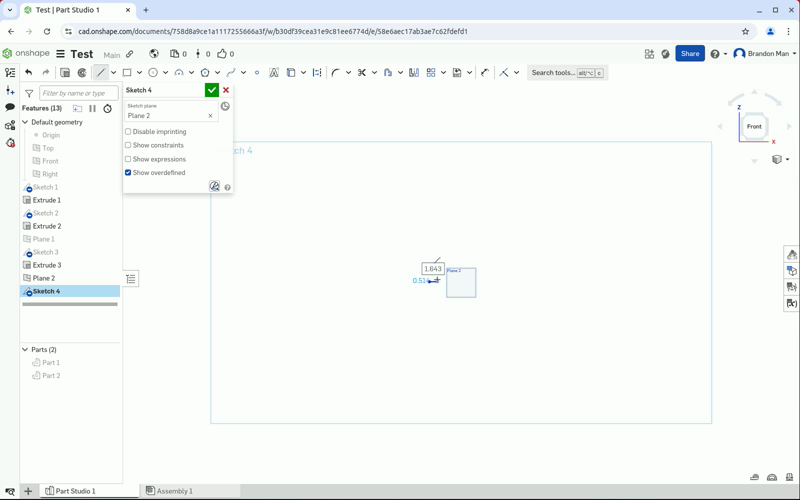
scroll(6)
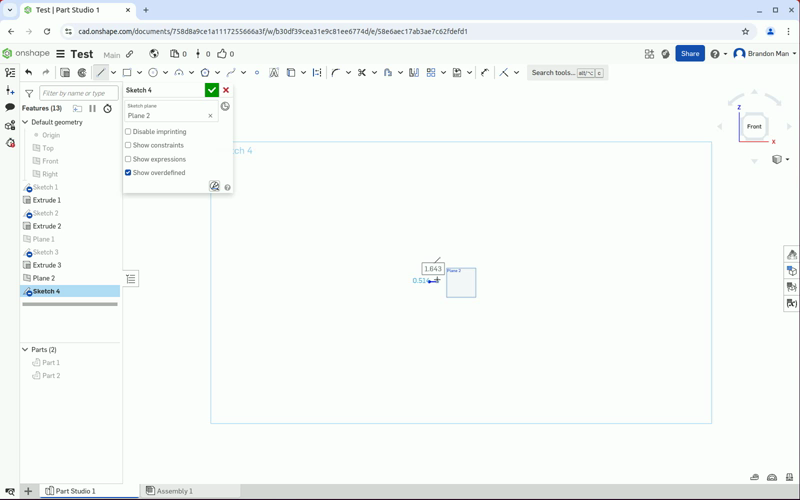
scroll(6)
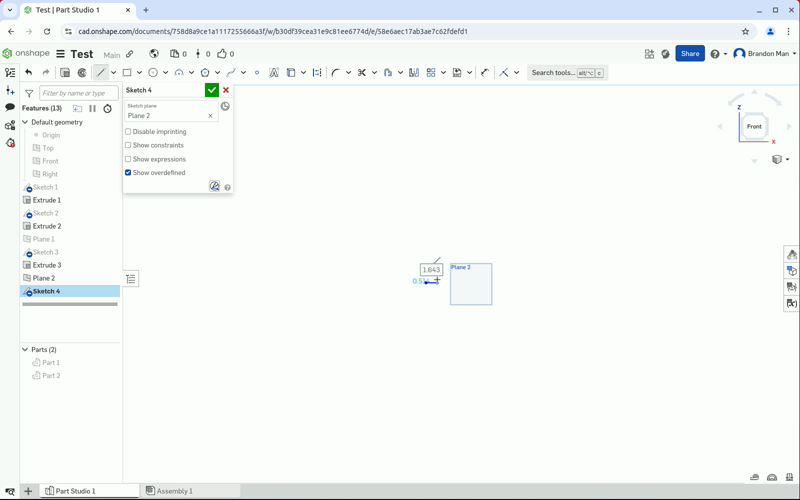
scroll(6)
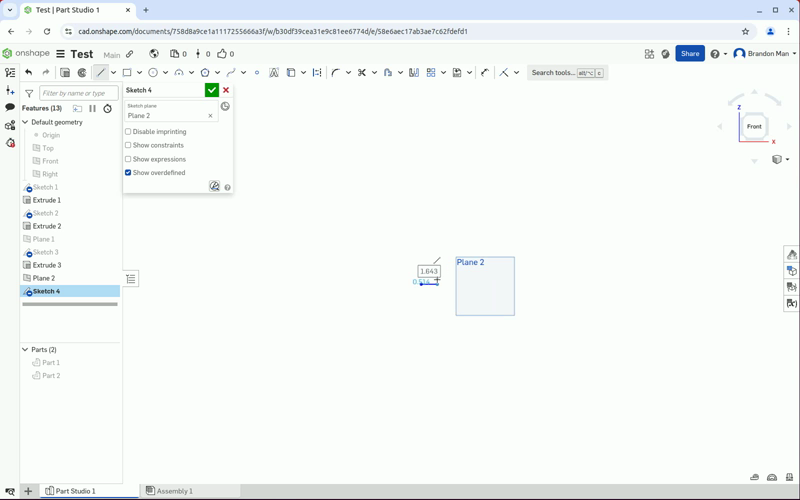
scroll(6)
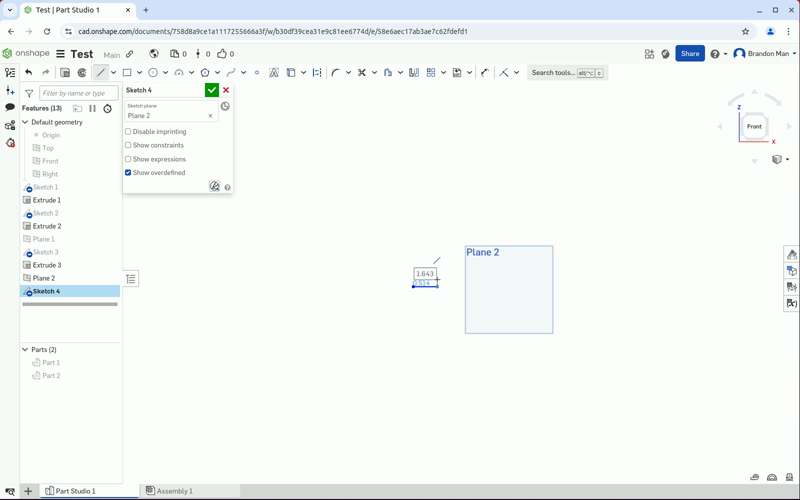
scroll(6)
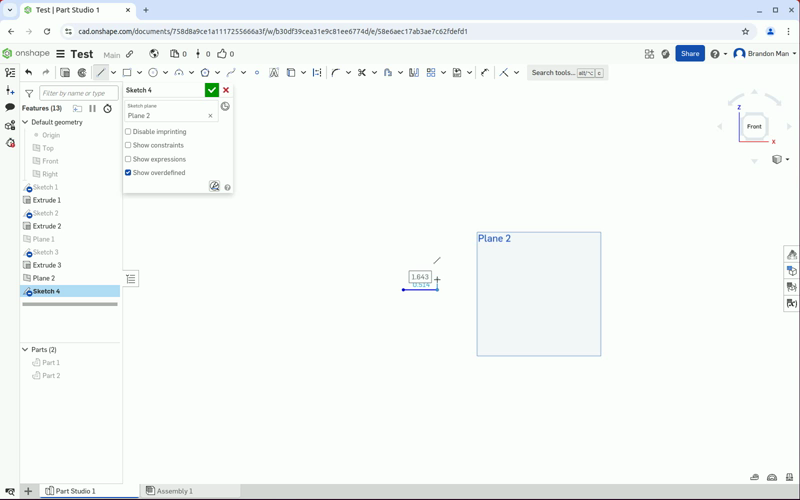
scroll(6)
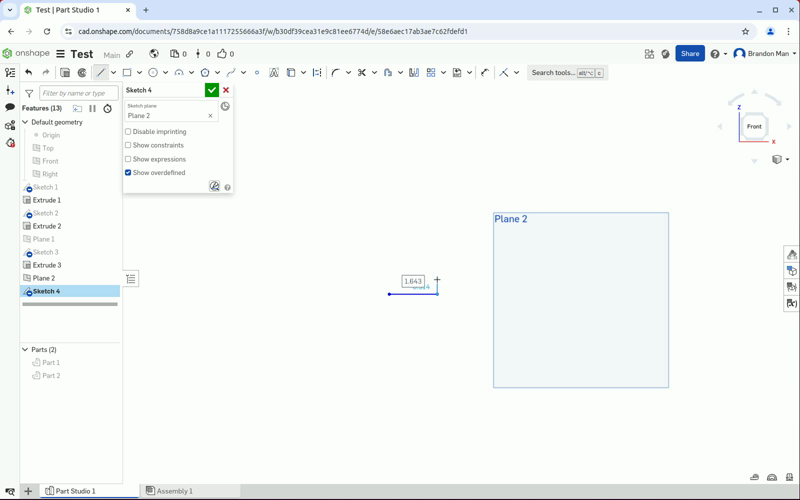
scroll(6)
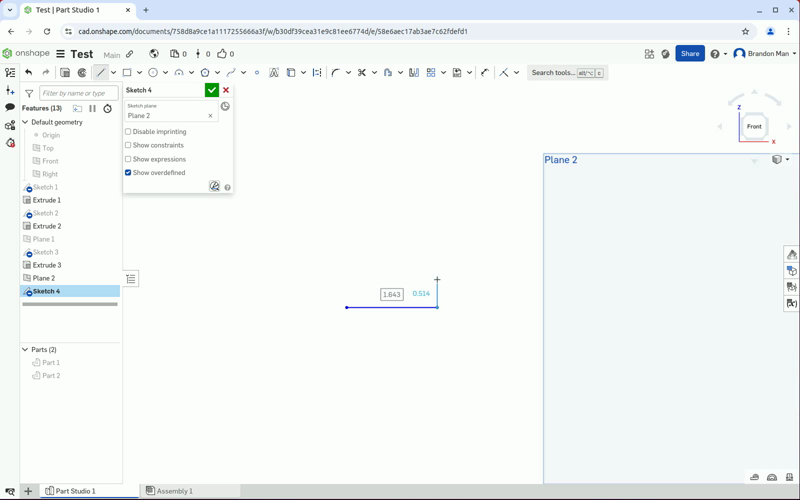
click(437, 279)
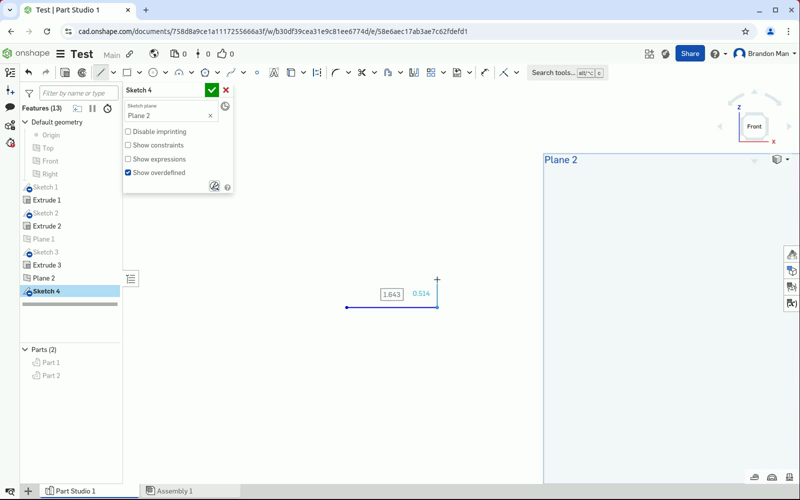
scroll(-6)
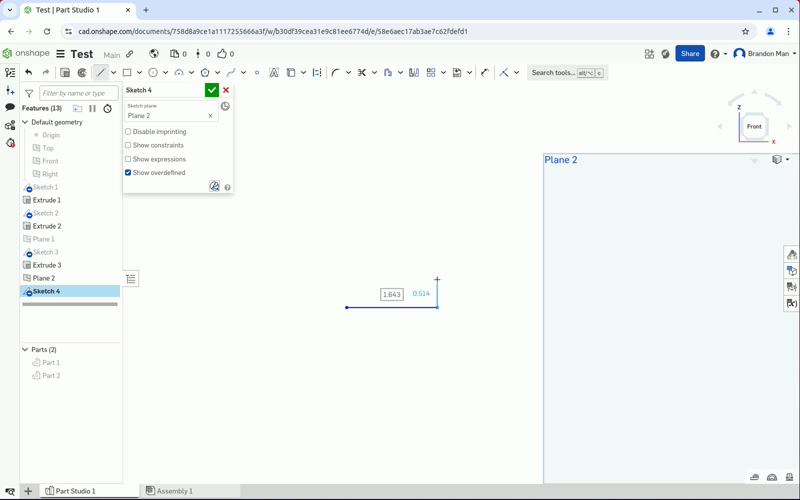
scroll(-6)
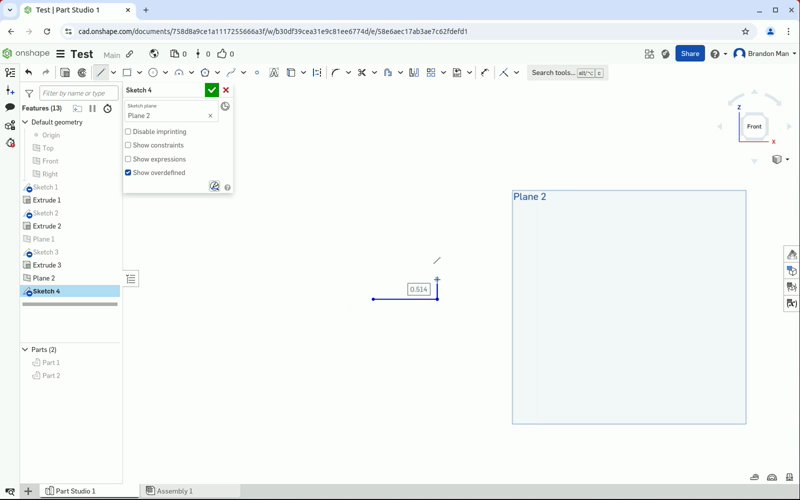
scroll(-6)
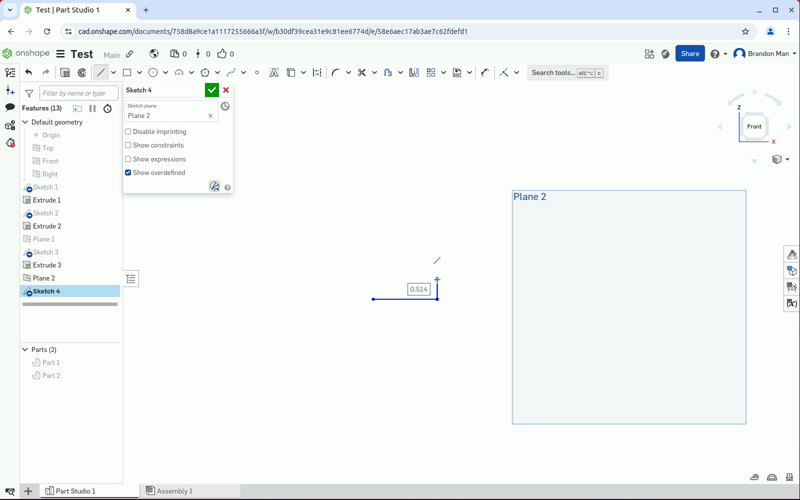
scroll(-6)
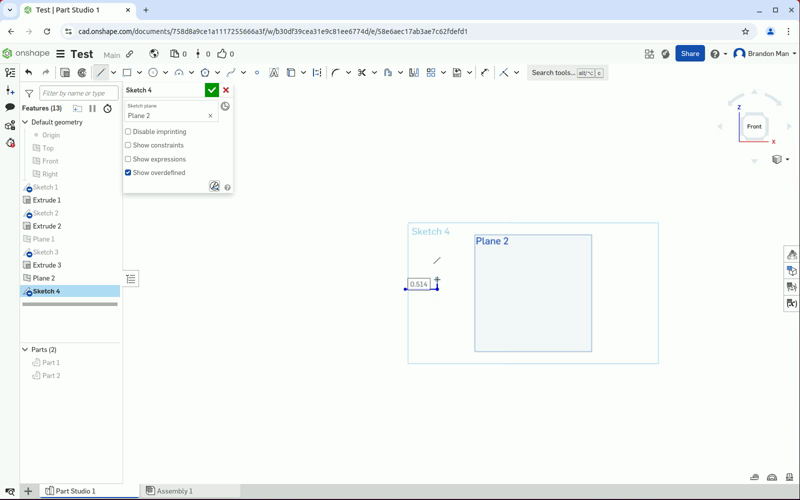
scroll(-6)
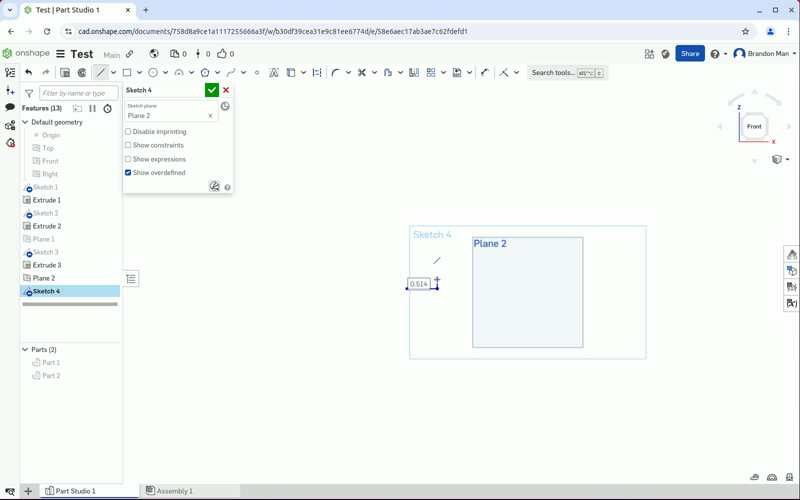
scroll(-6)
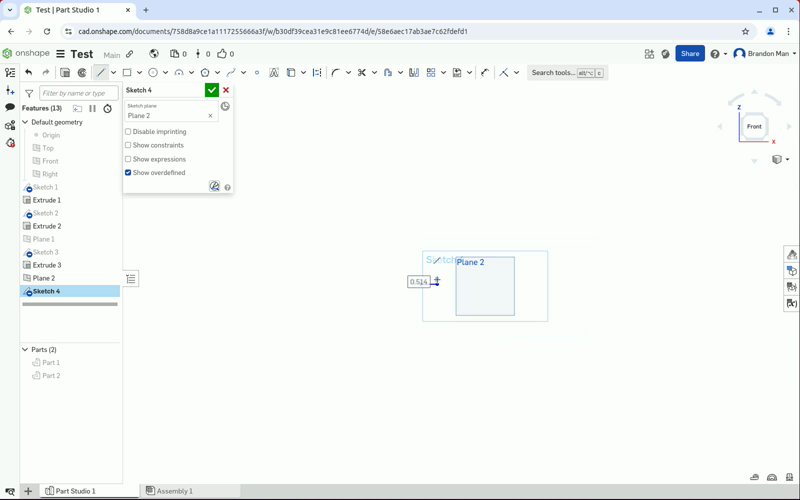
scroll(-6)
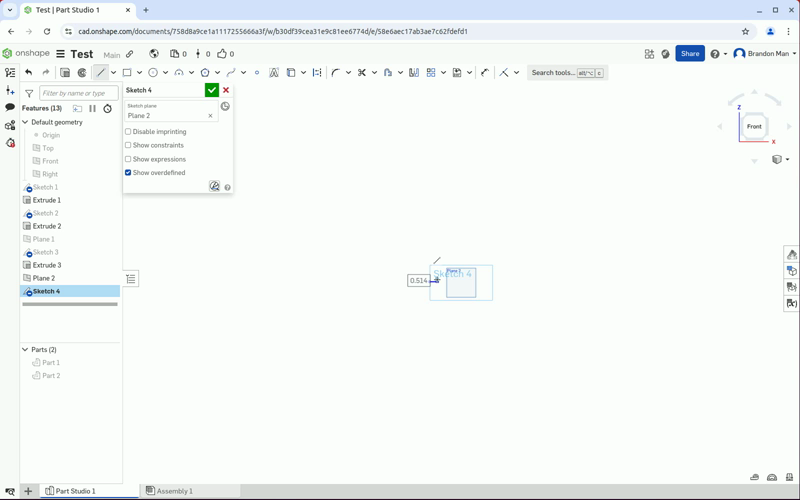
key_up(shift)
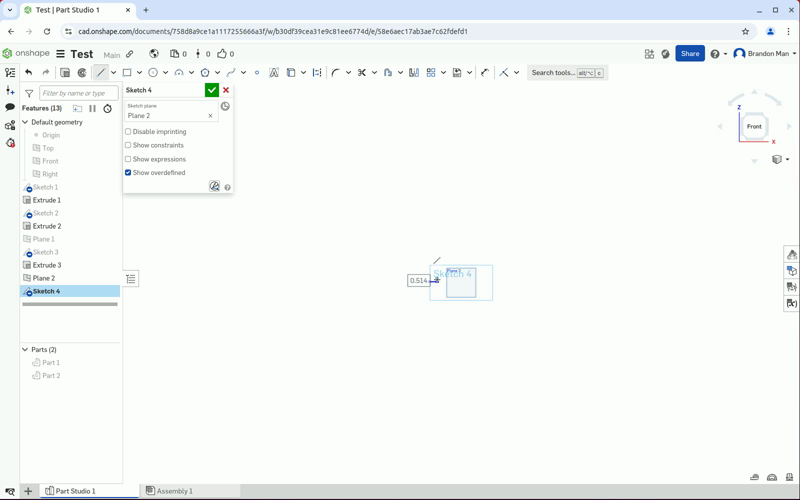
key_down(shift)
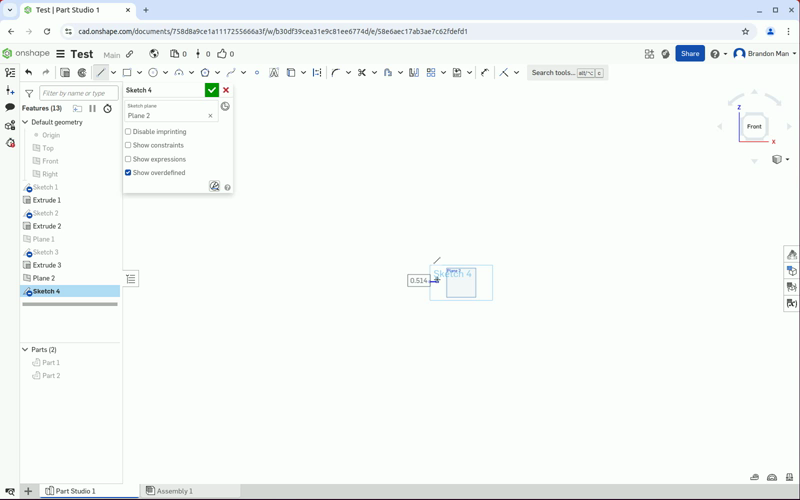
mouse_move(467, 279)
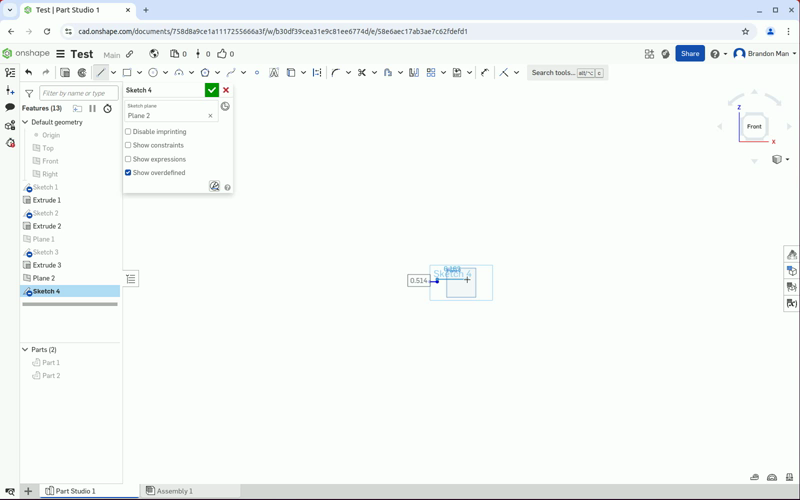
mouse_move(429, 279)
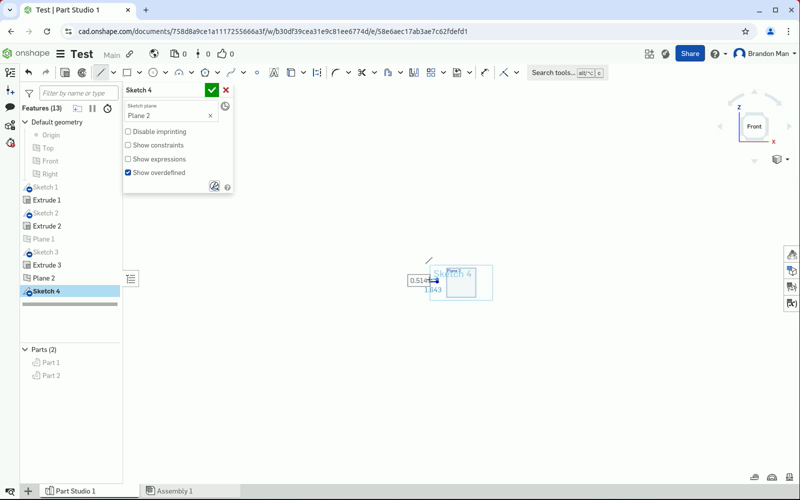
scroll(6)
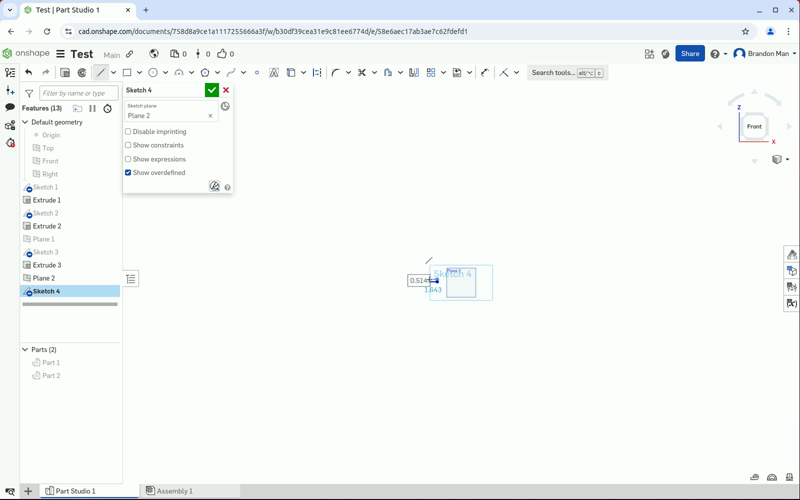
scroll(6)
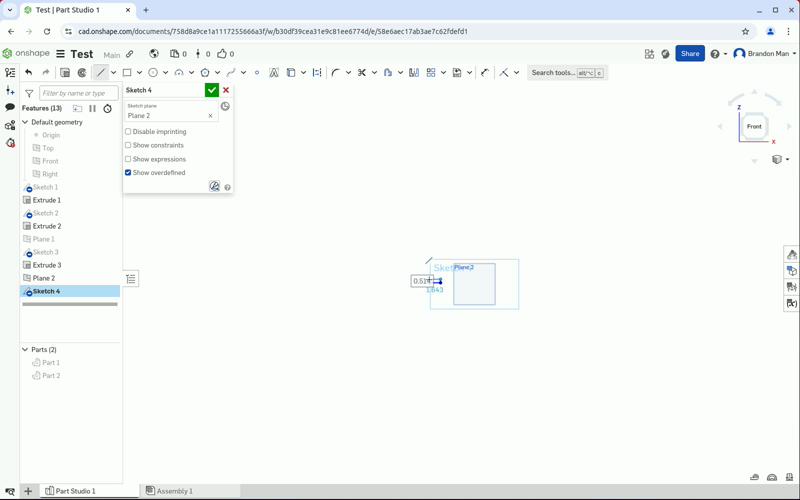
scroll(6)
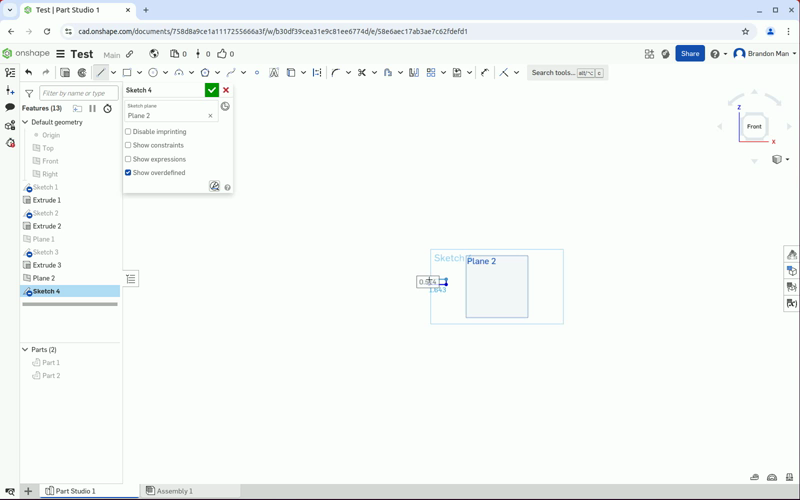
scroll(6)
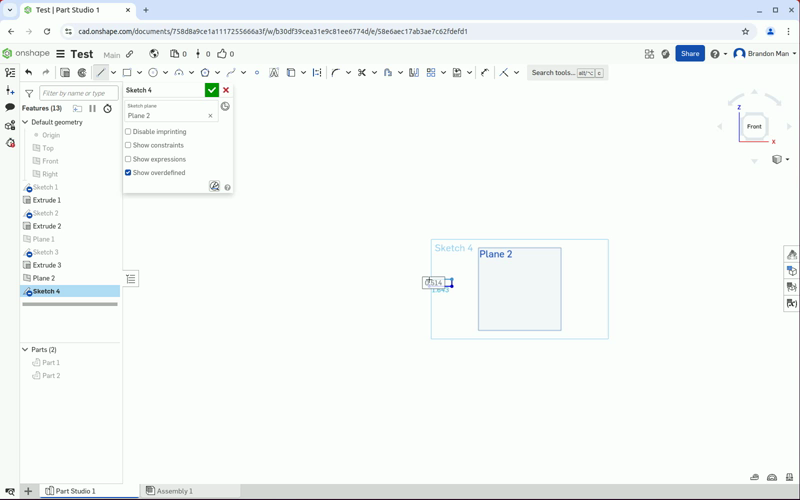
scroll(6)
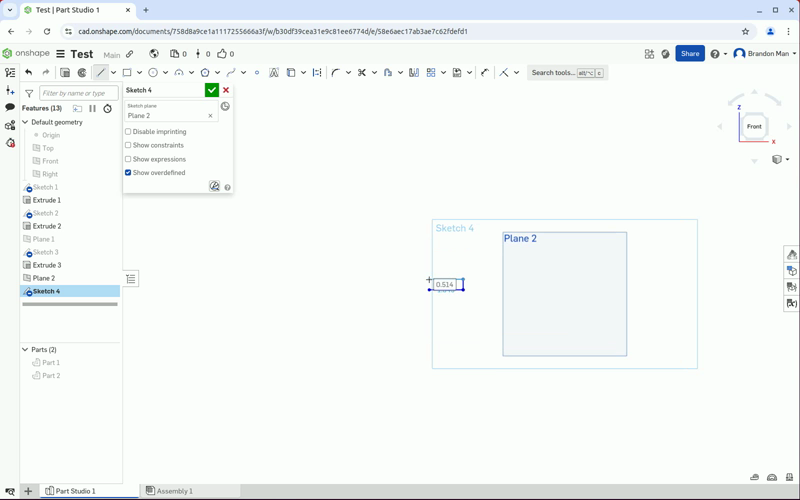
scroll(6)
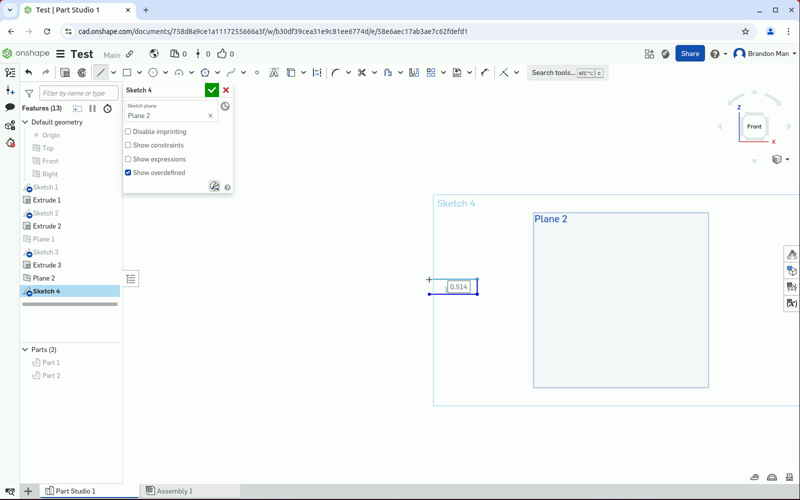
scroll(6)
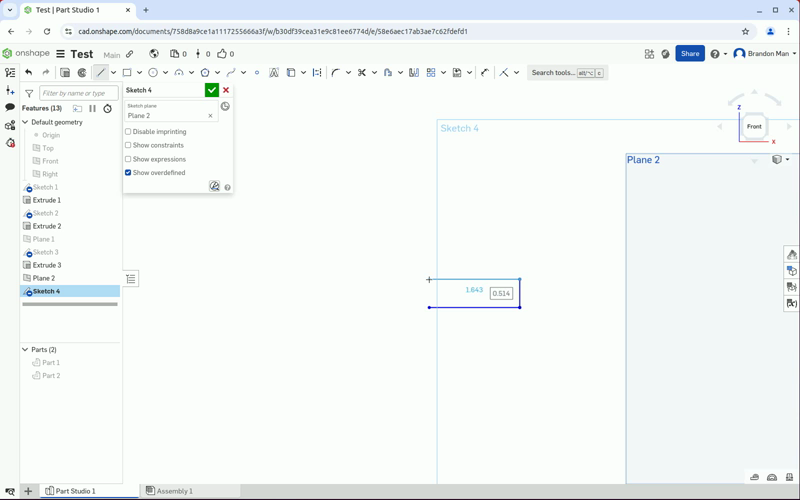
click(429, 279)
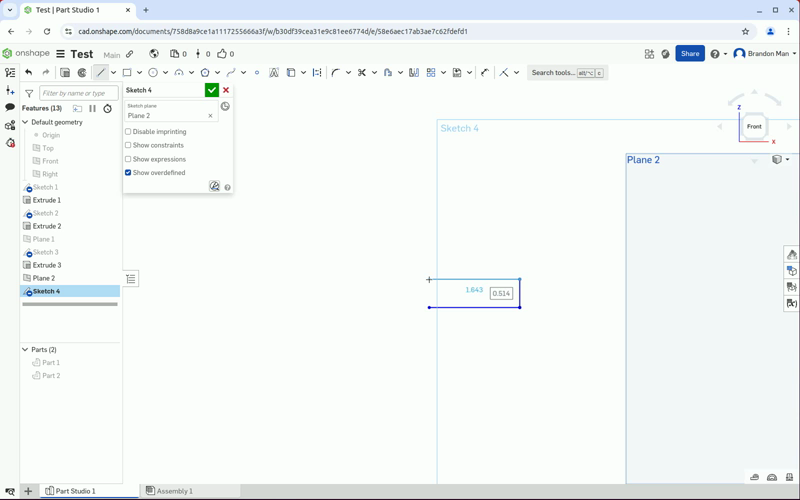
scroll(-6)
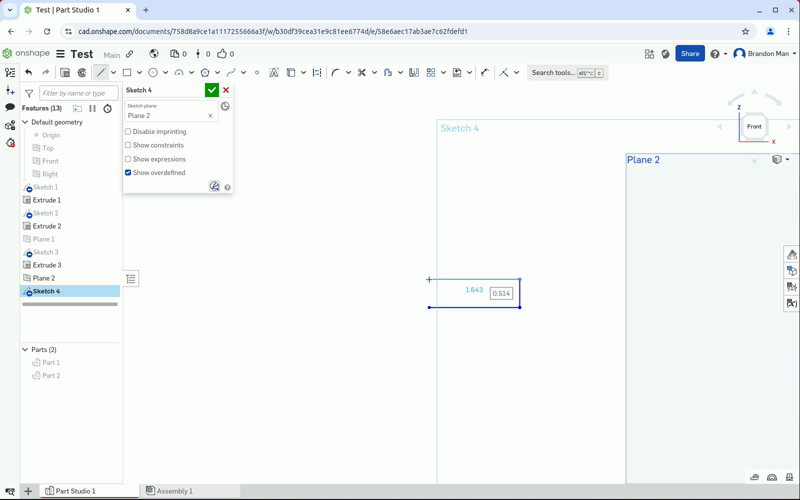
scroll(-6)
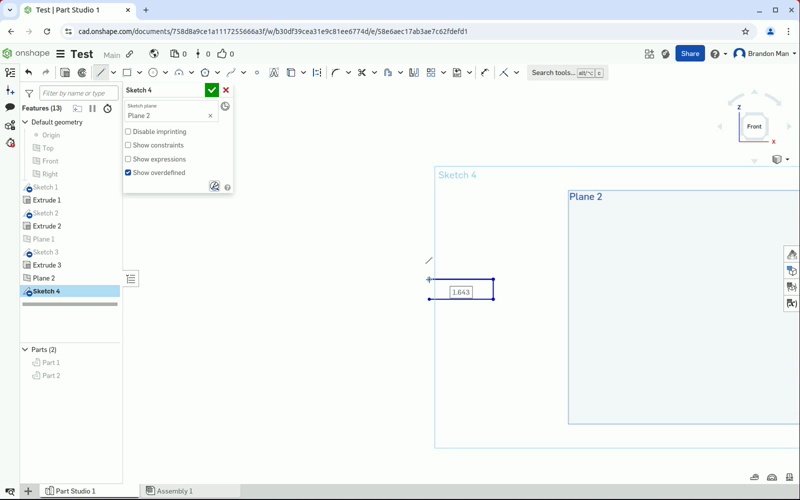
scroll(-6)
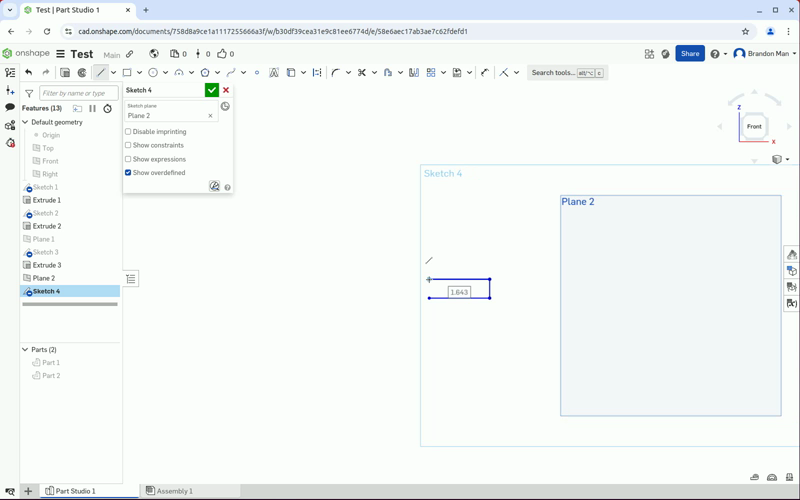
scroll(-6)
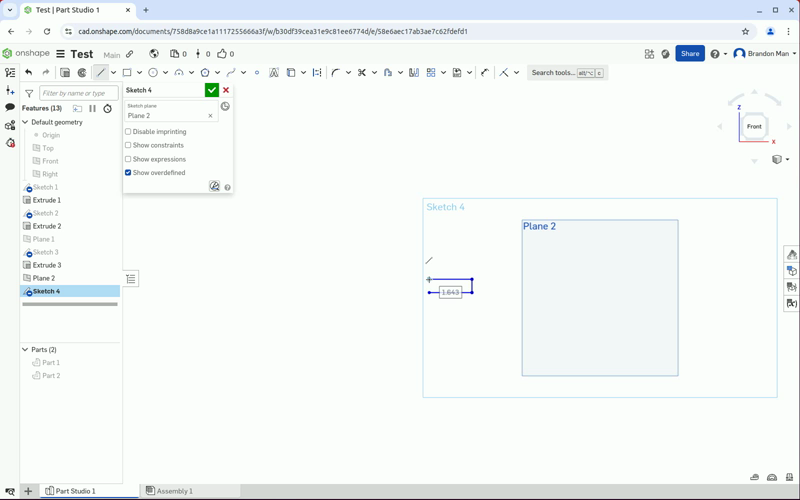
scroll(-6)
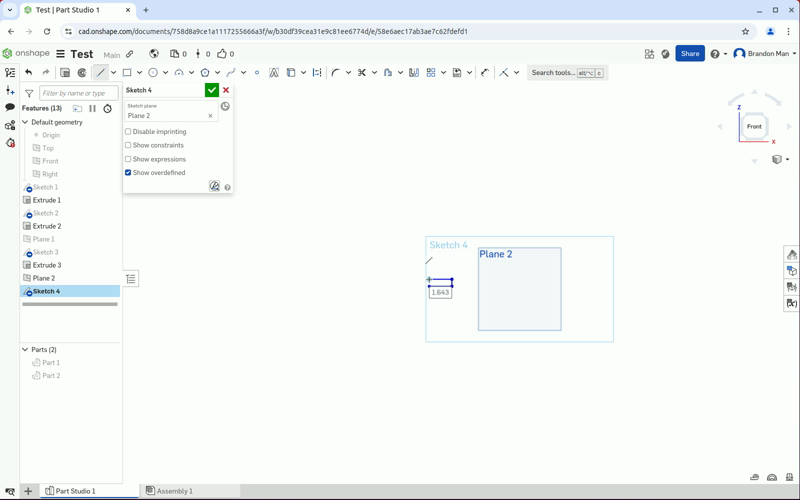
scroll(-6)
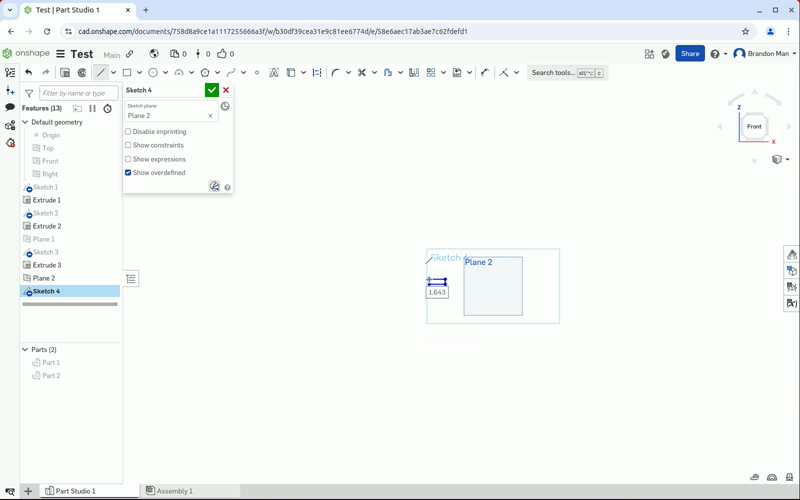
scroll(-6)
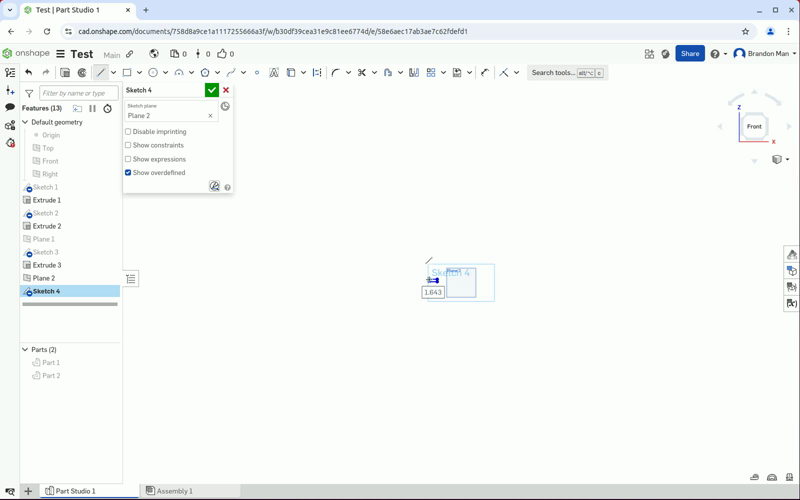
key_up(shift)
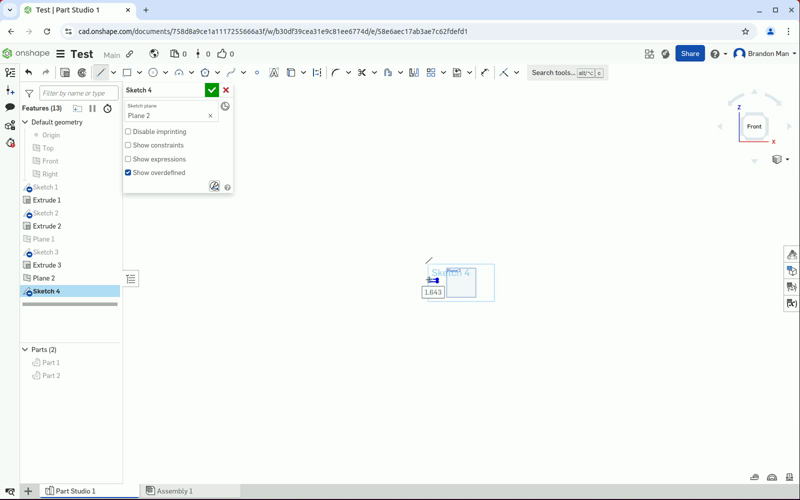
mouse_move(459, 279)
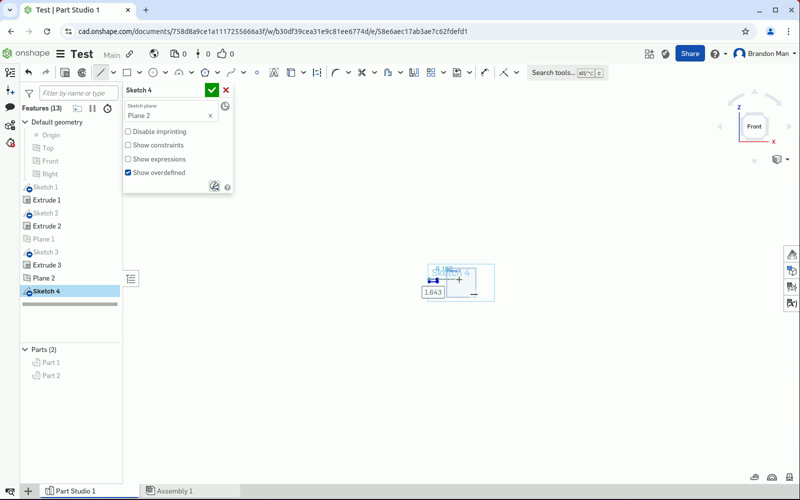
key_down(shift)
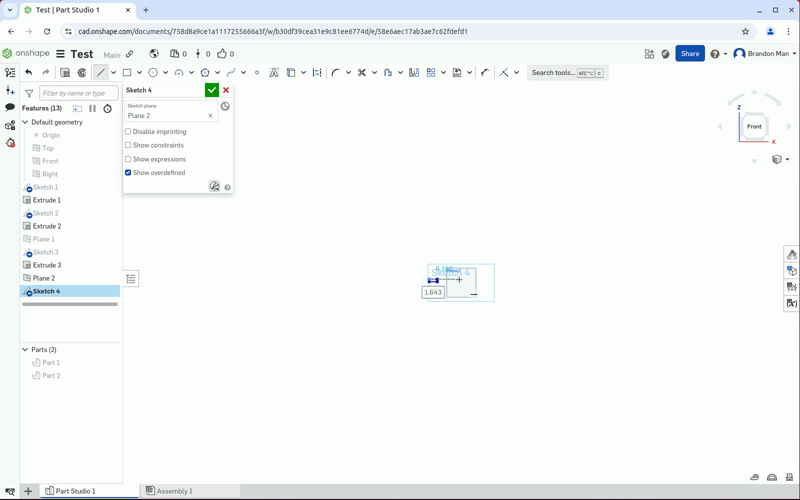
mouse_move(429, 281)
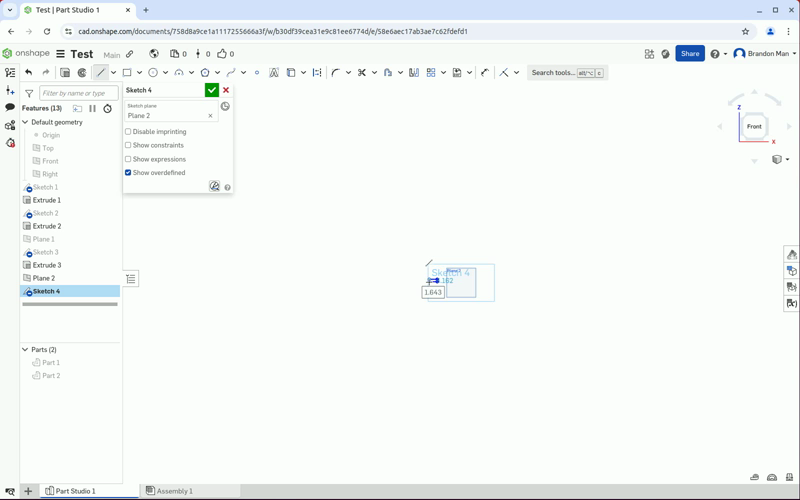
scroll(6)
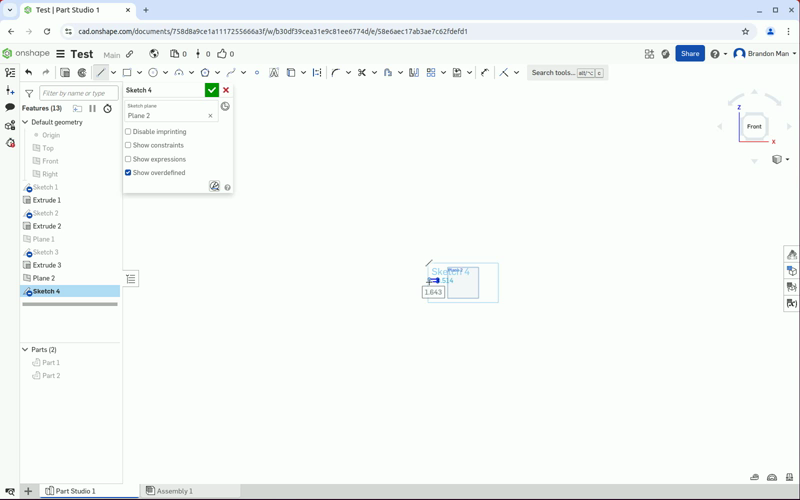
scroll(6)
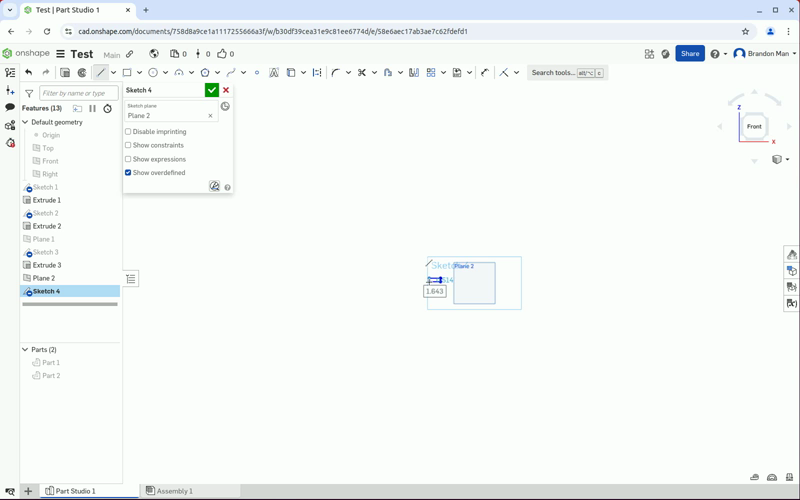
scroll(6)
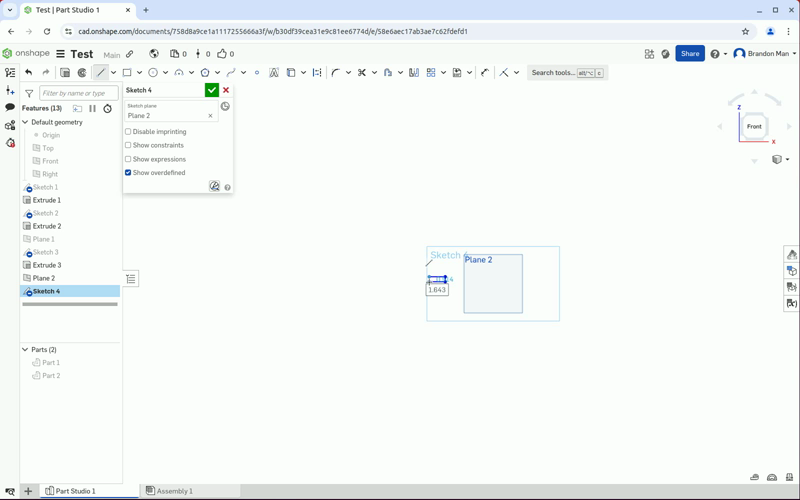
scroll(6)
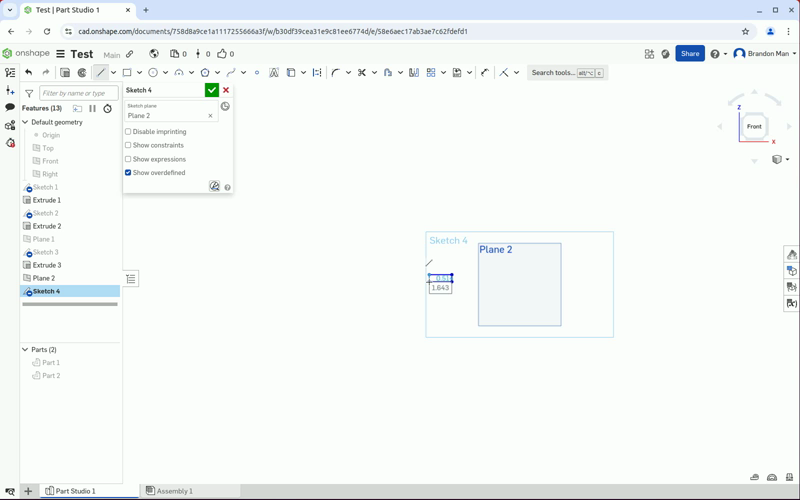
scroll(6)
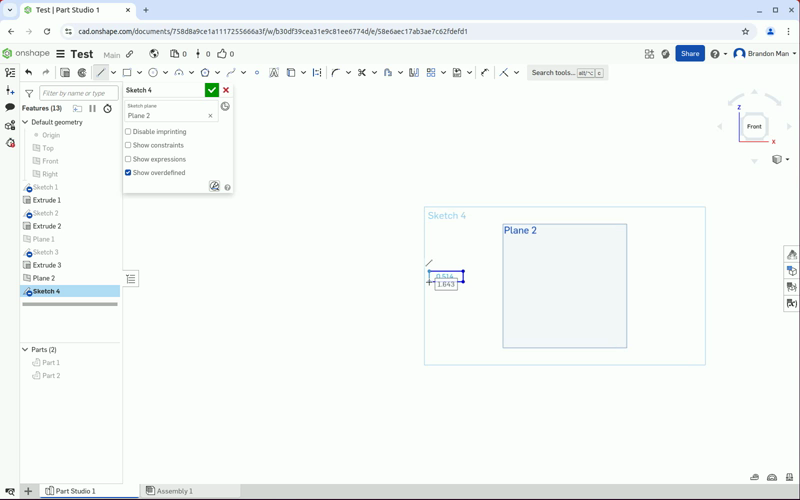
scroll(6)
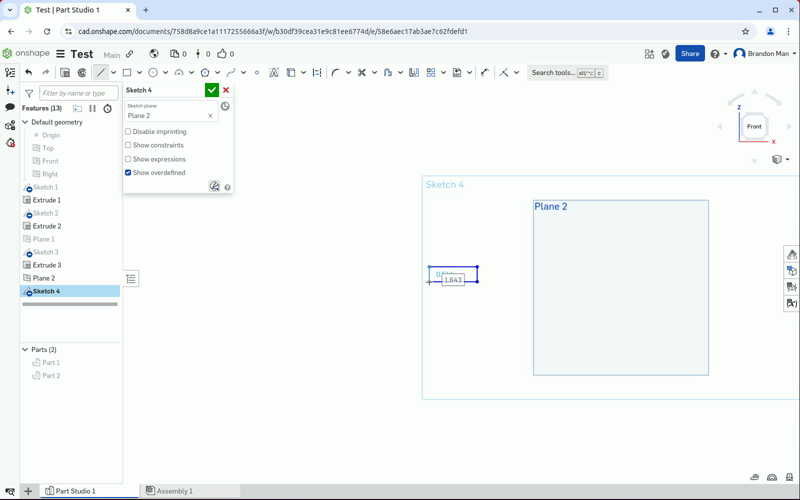
scroll(6)
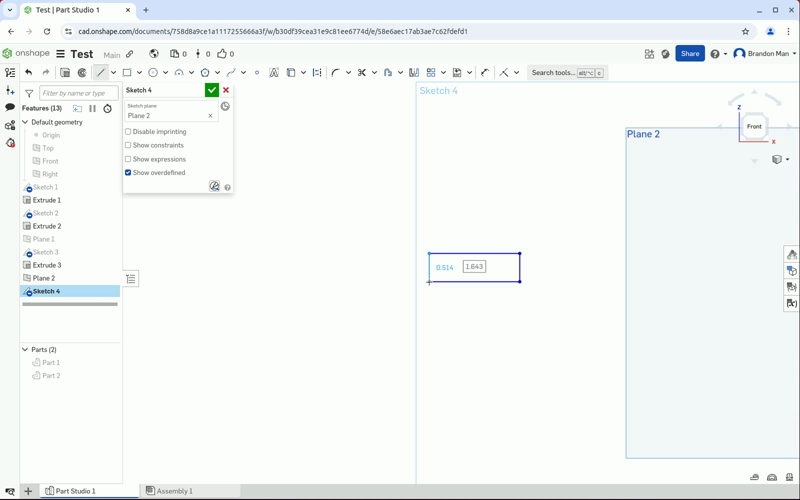
key_up(shift)
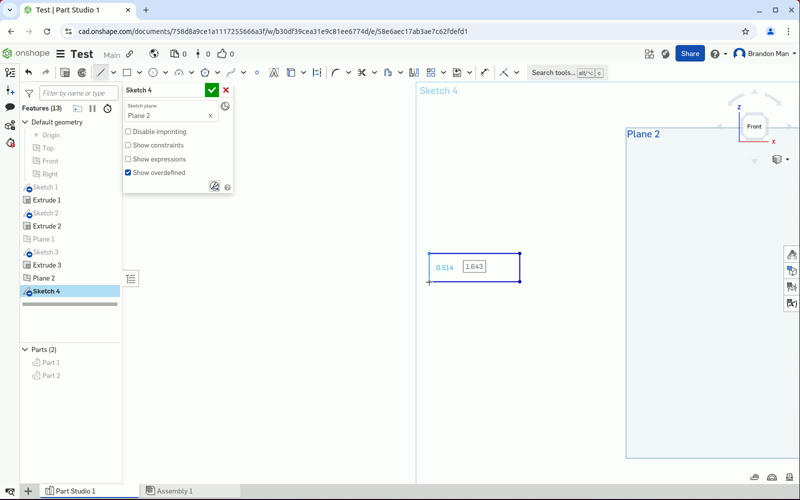
click(429, 281)
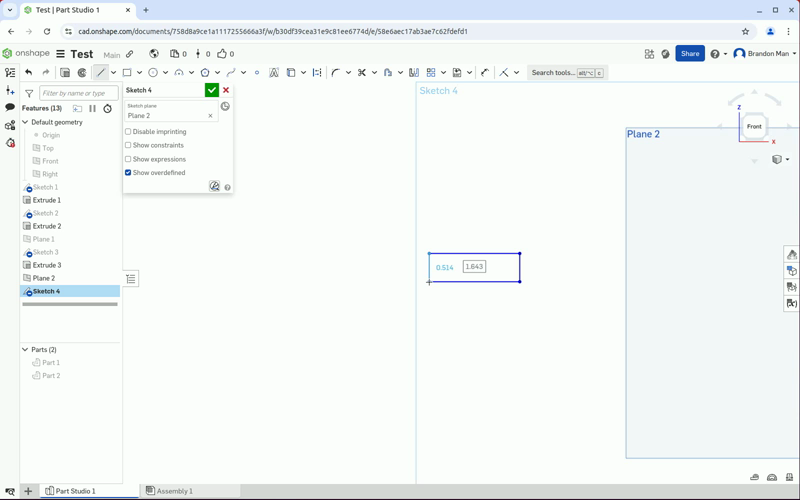
scroll(-6)
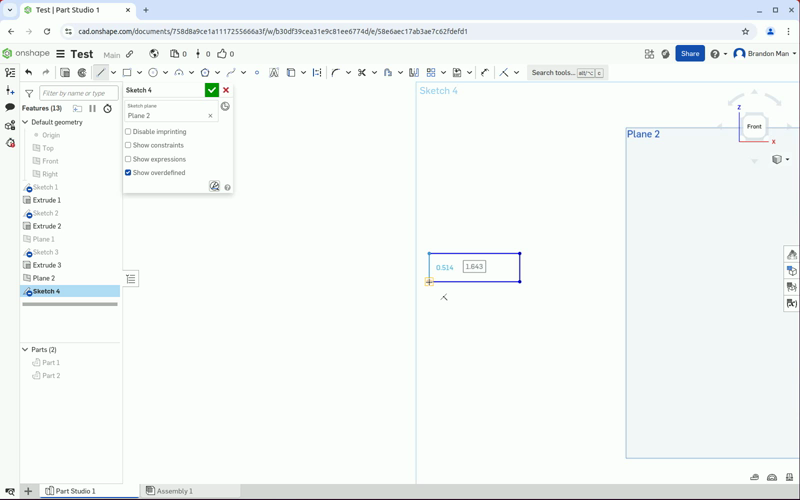
scroll(-6)
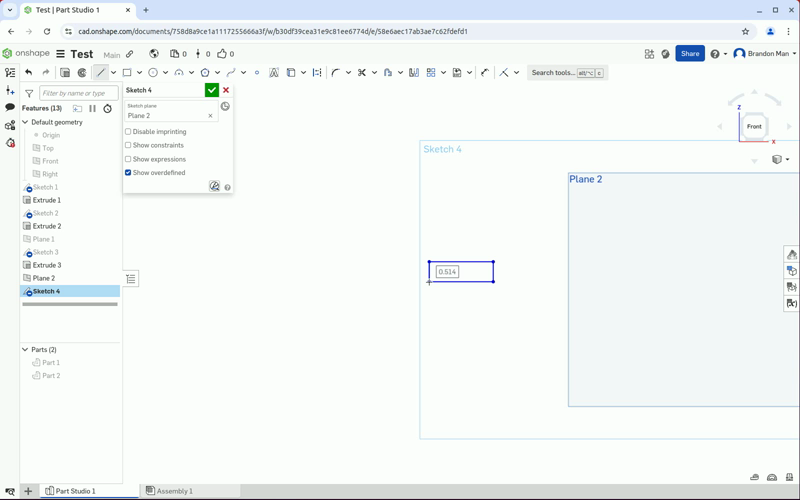
scroll(-6)
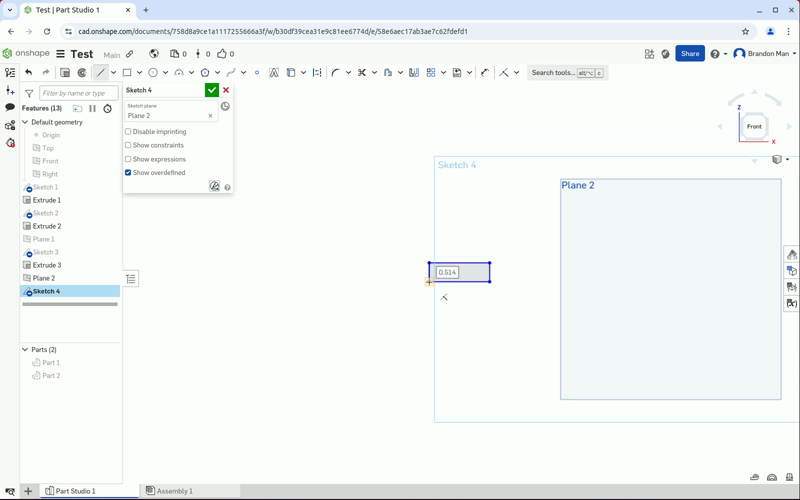
scroll(-6)
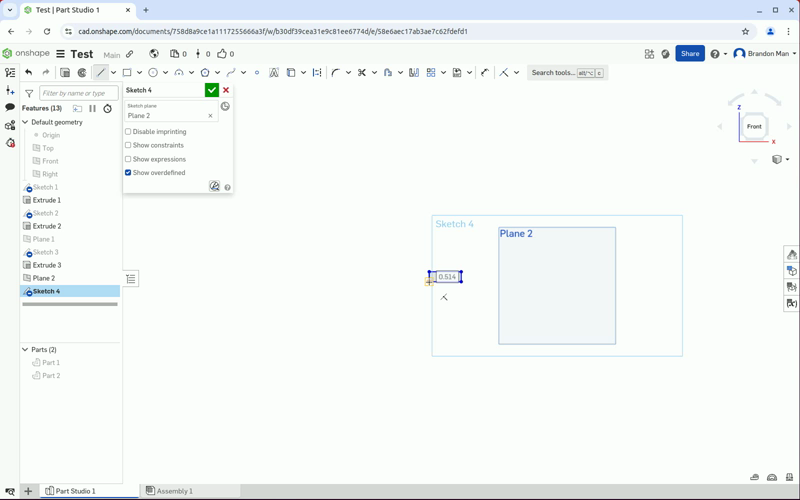
scroll(-6)
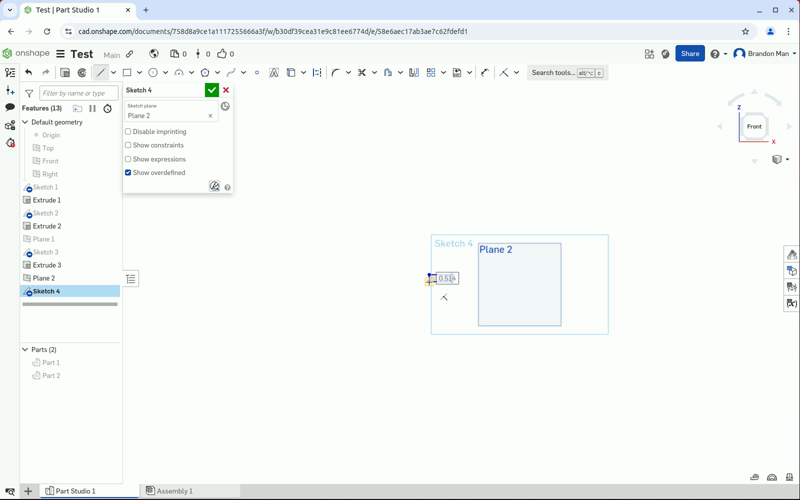
scroll(-6)
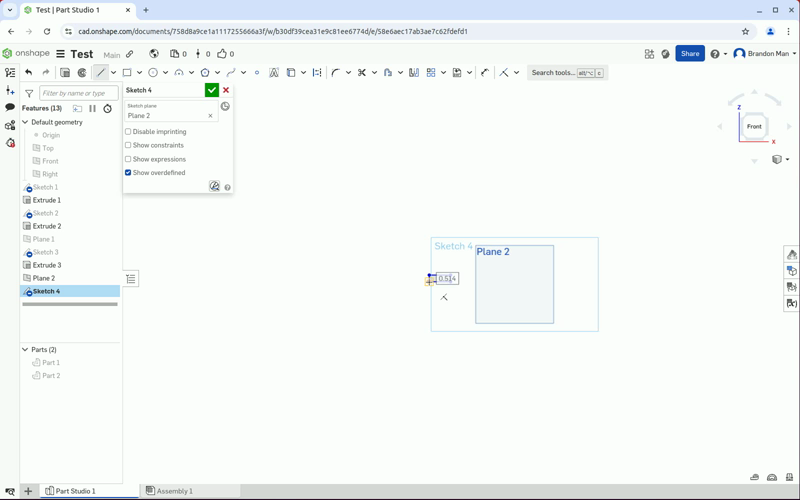
scroll(-6)
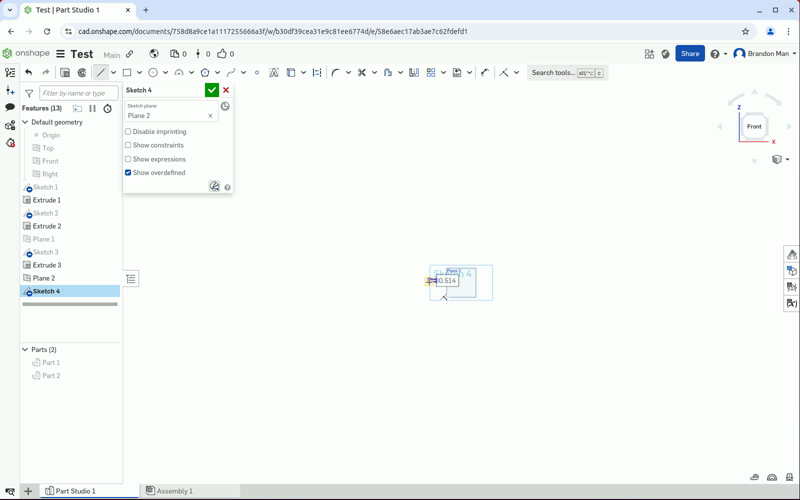
key(esc)
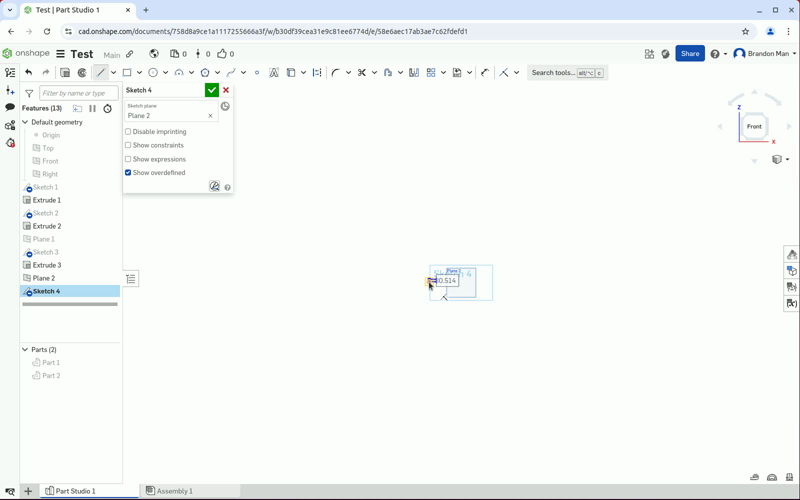
mouse_move(432, 280)
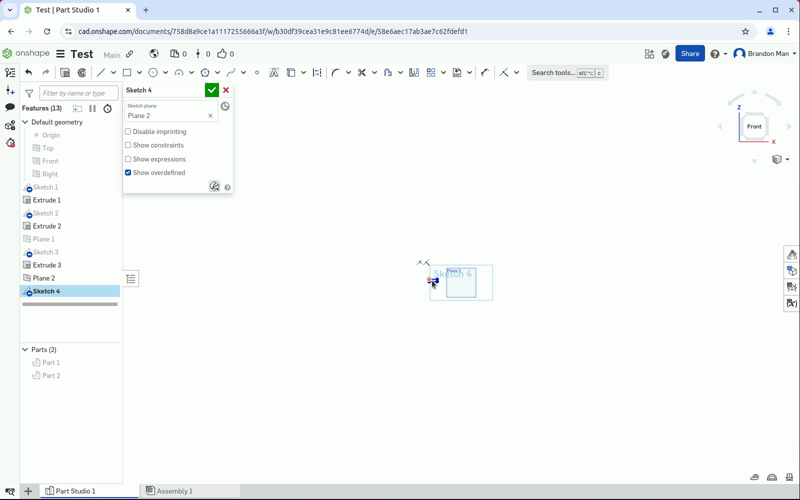
scroll(6)
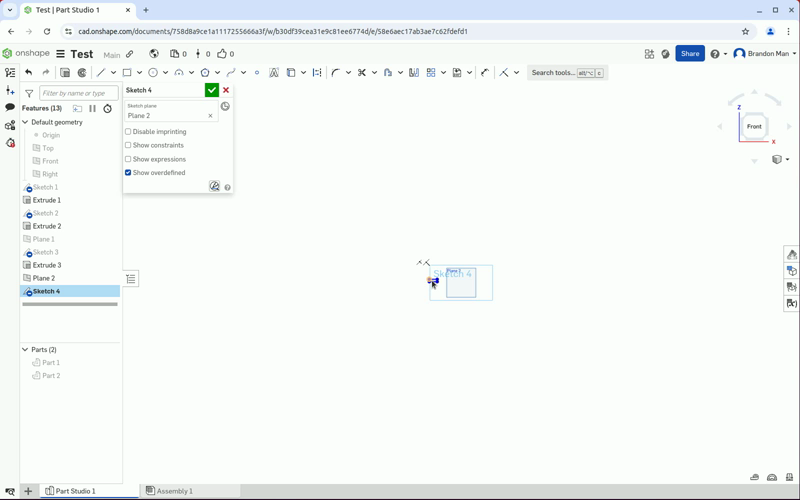
scroll(6)
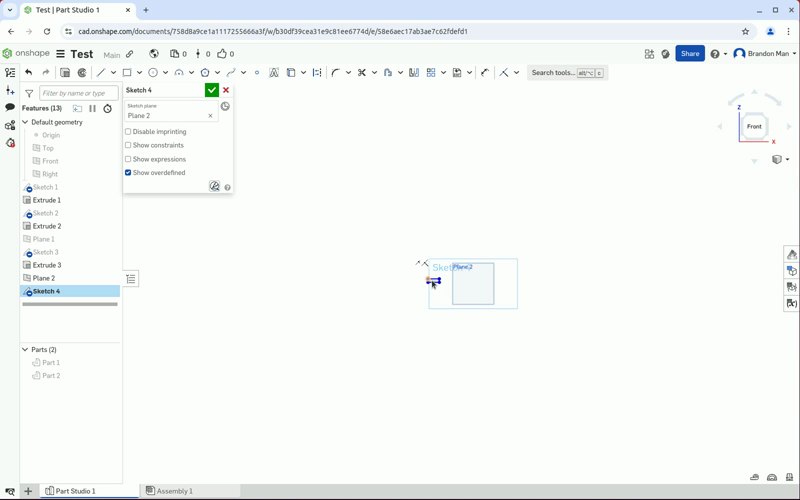
scroll(6)
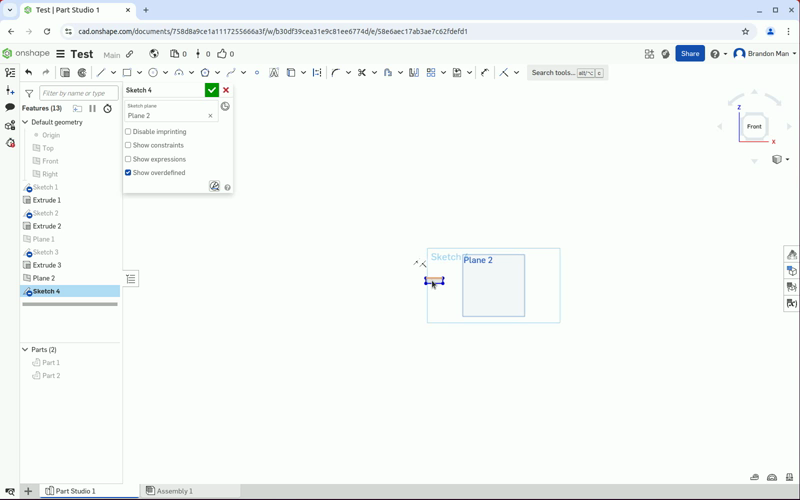
scroll(6)
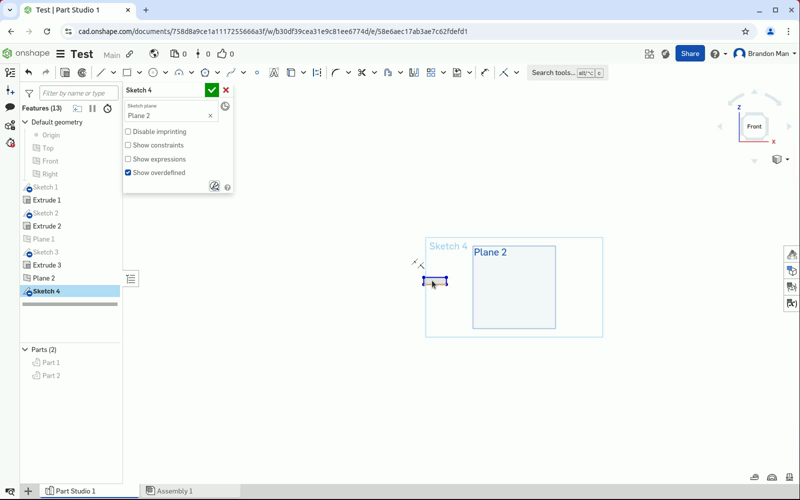
scroll(6)
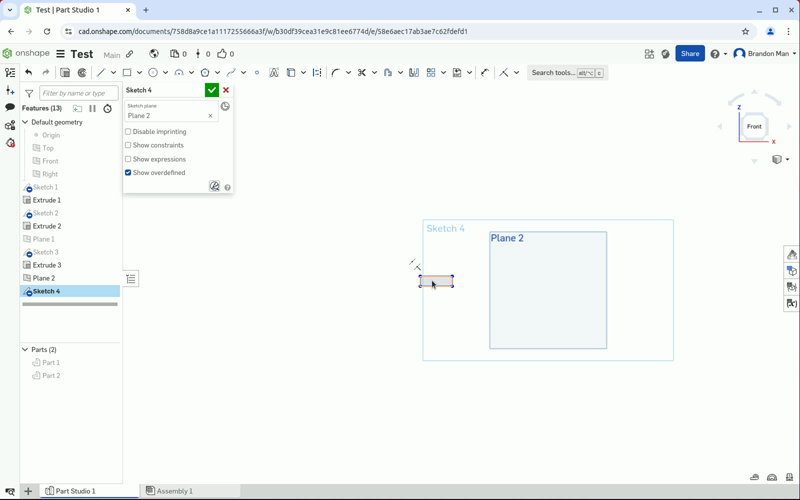
scroll(6)
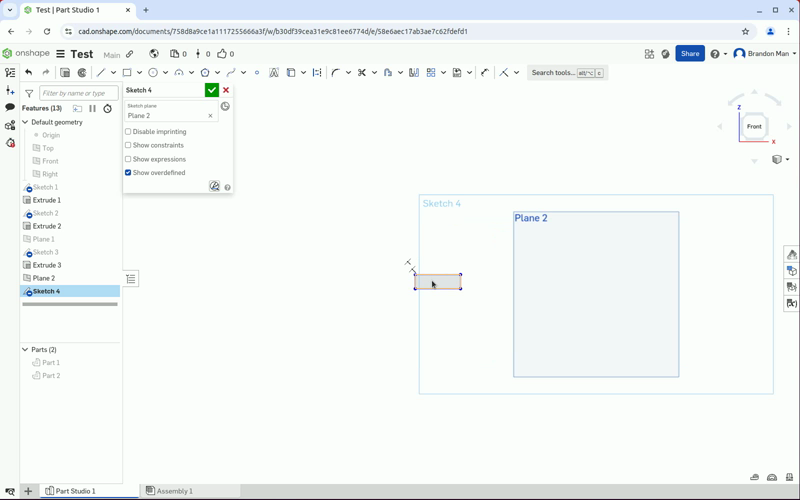
scroll(6)
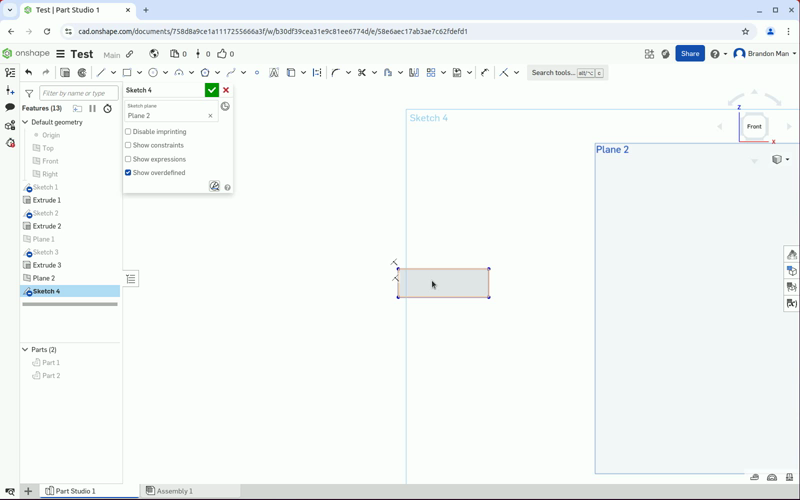
click(432, 280)
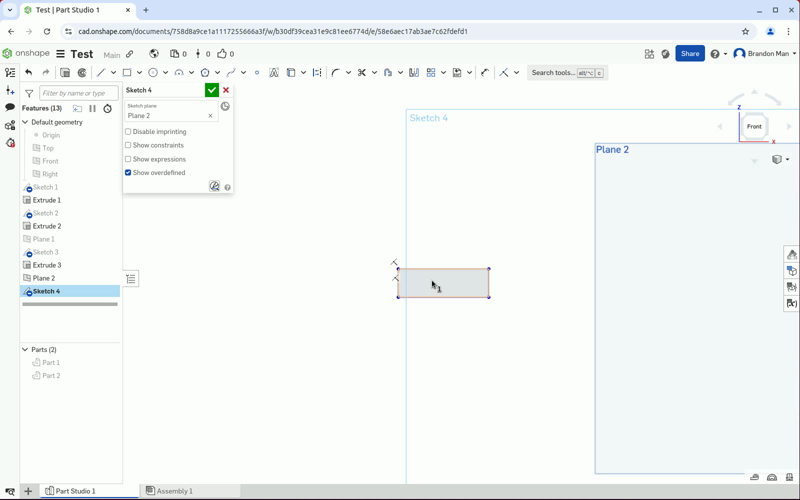
scroll(-6)
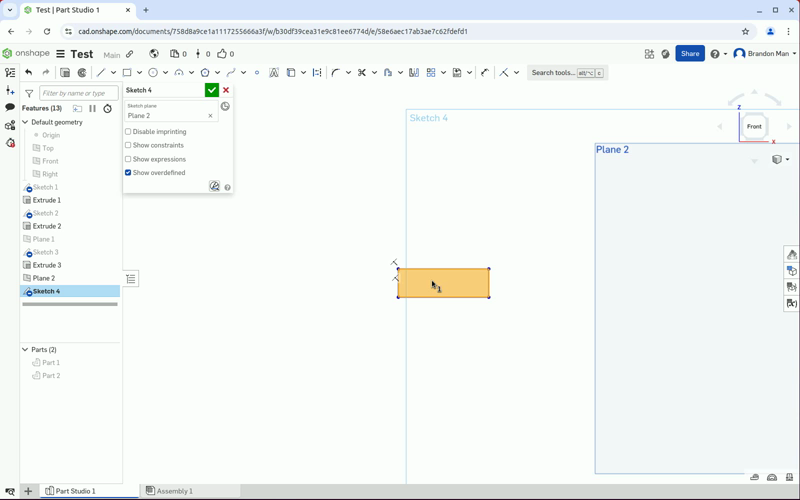
scroll(-6)
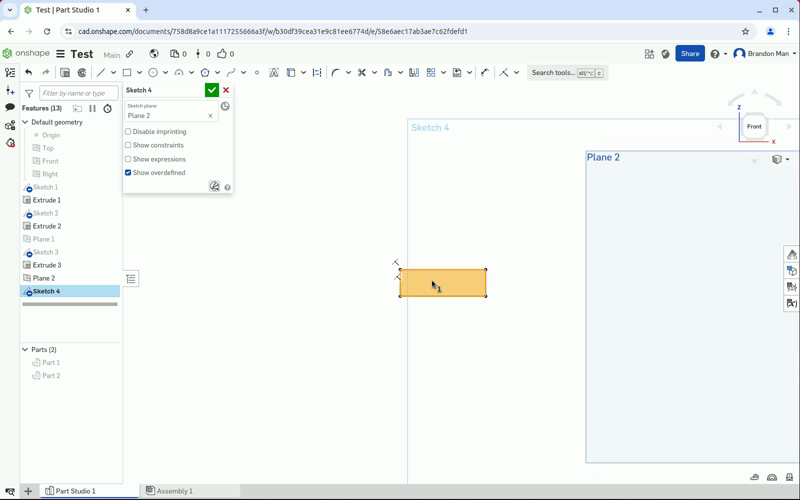
scroll(-6)
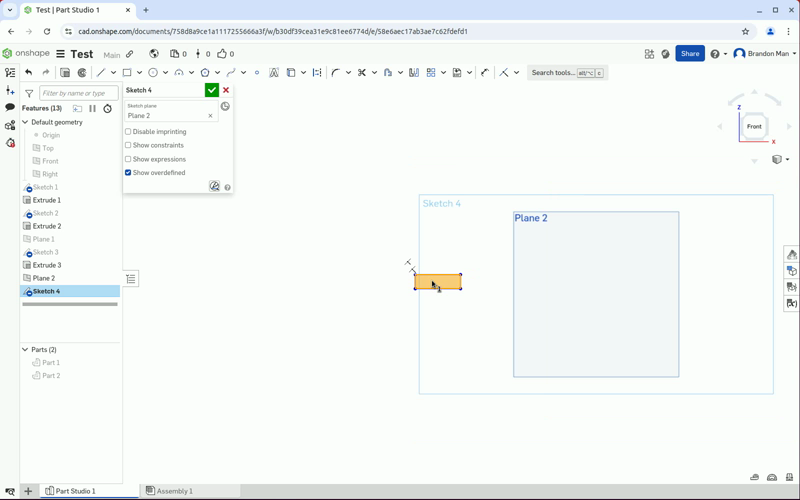
scroll(-6)
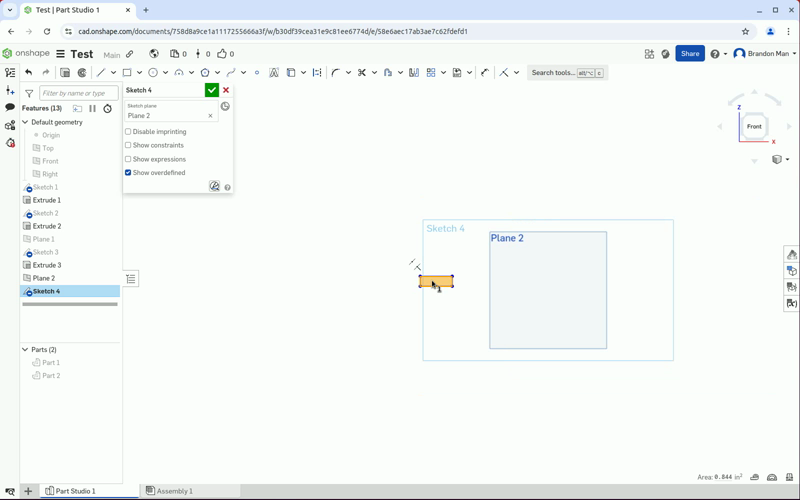
scroll(-6)
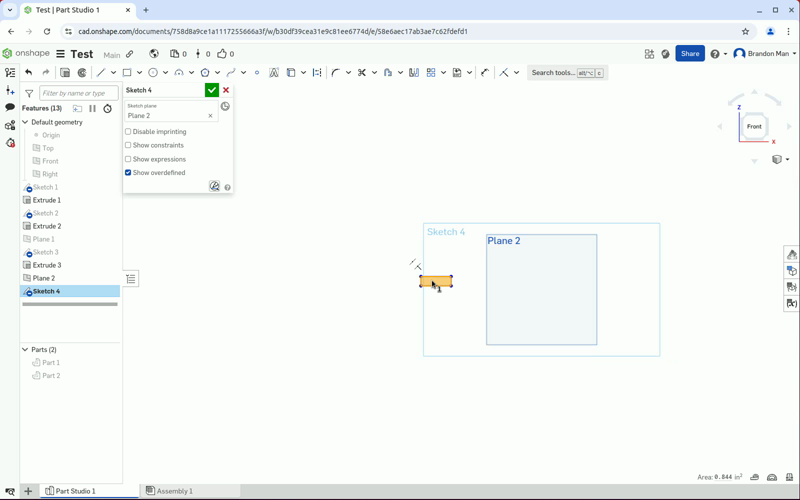
scroll(-6)
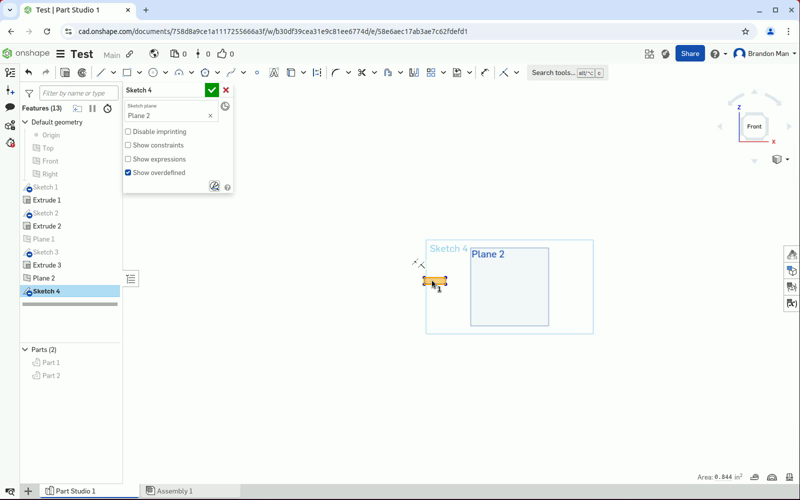
scroll(-6)
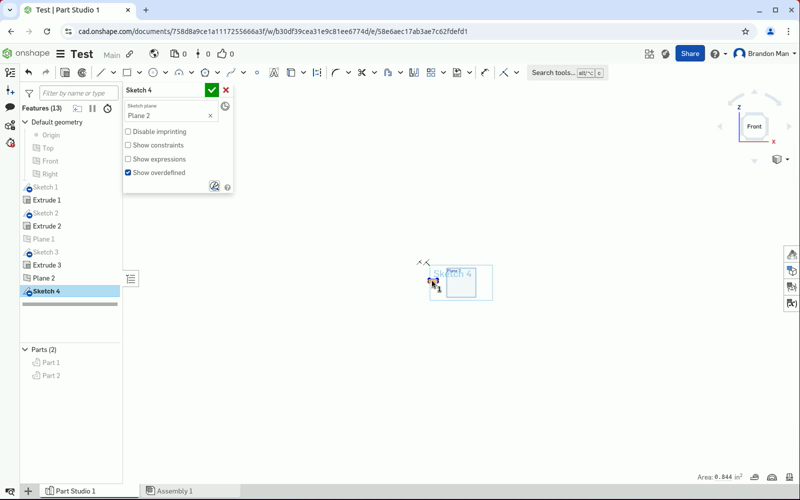
mouse_move(73, 352)
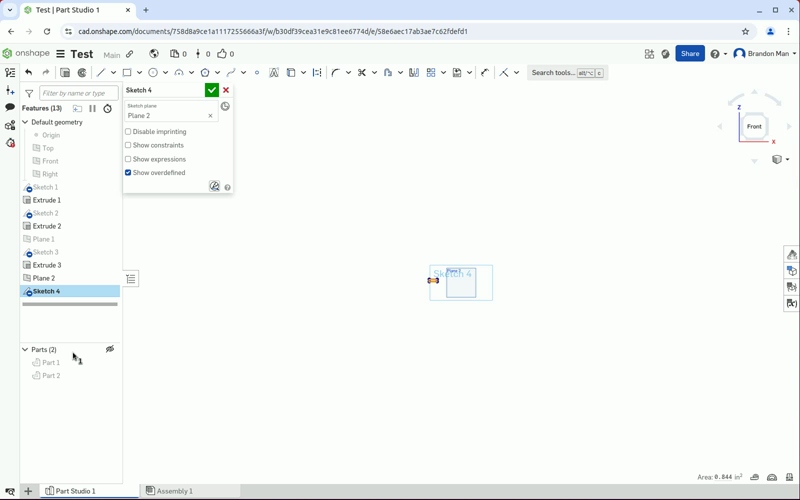
key(shift+y)
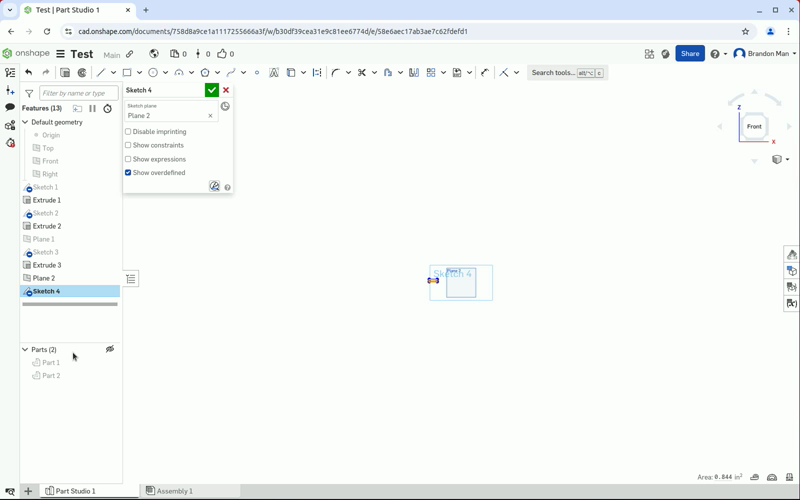
key(shift+e)
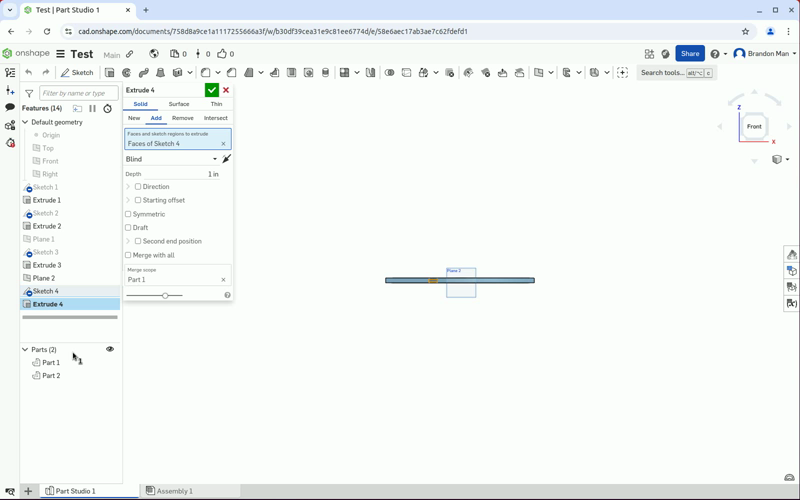
mouse_move(143, 106)
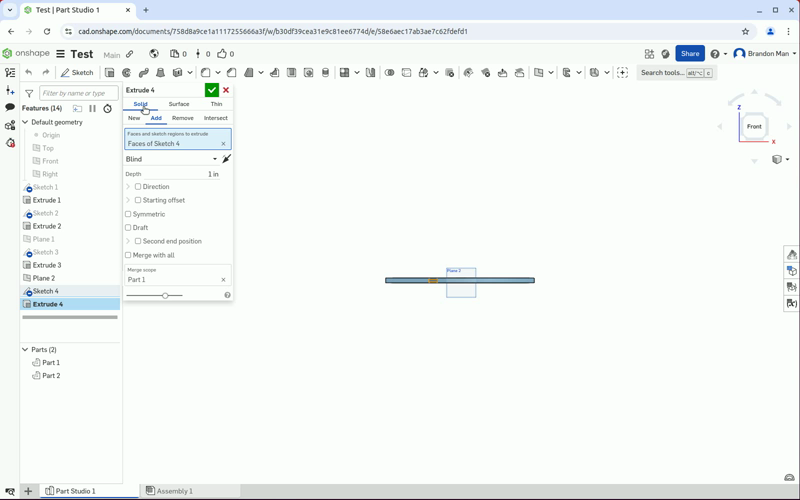
click(143, 106)
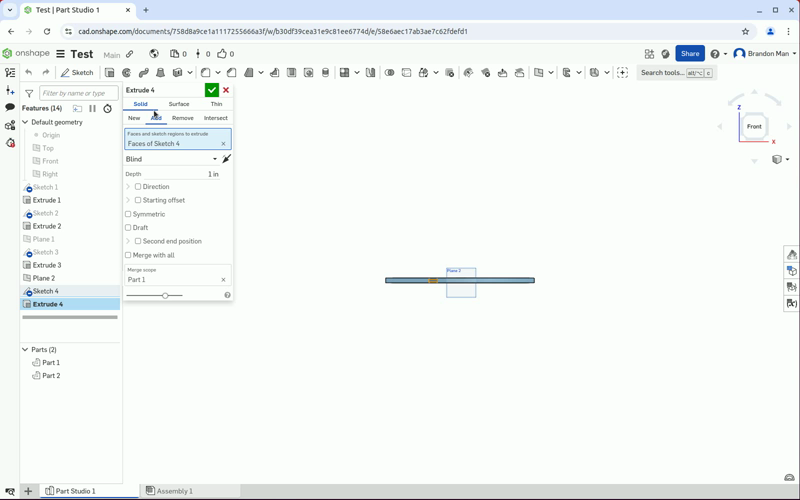
mouse_move(186, 120)
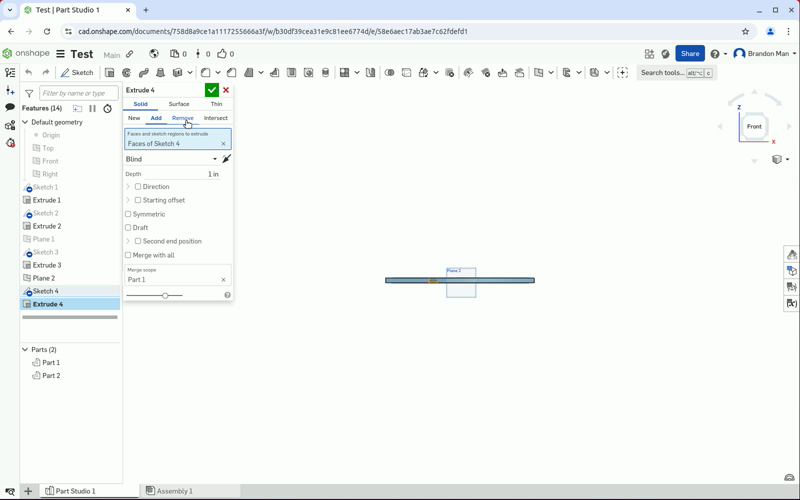
click(186, 120)
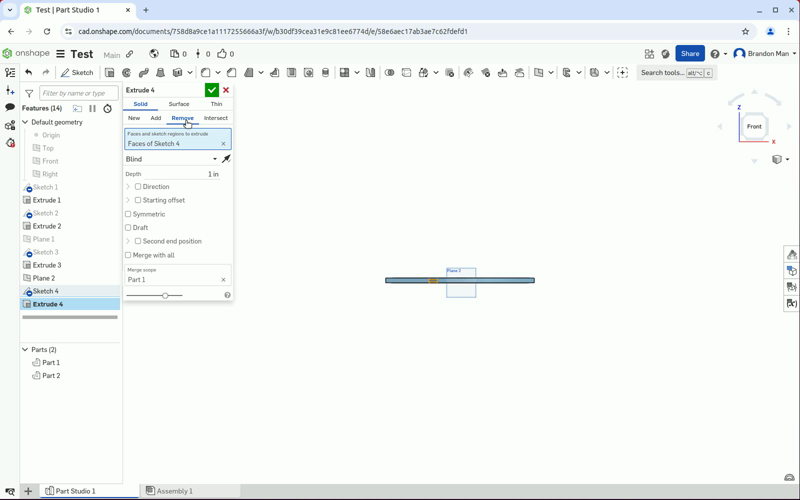
key(tab, 4)
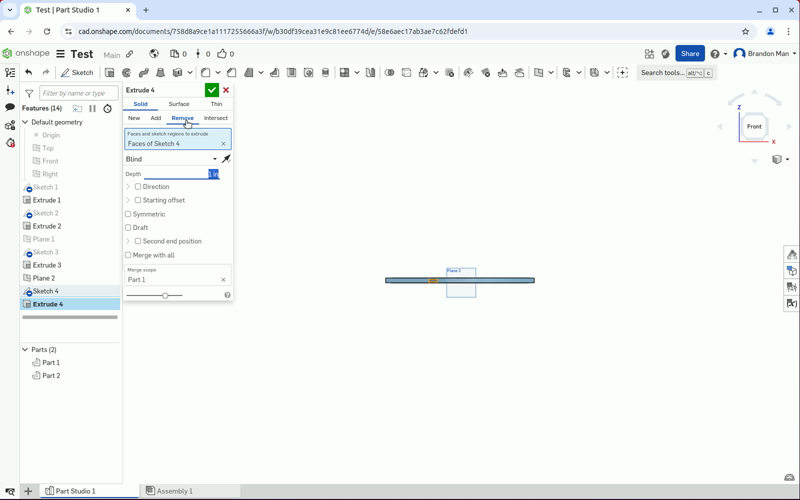
text(0.963)
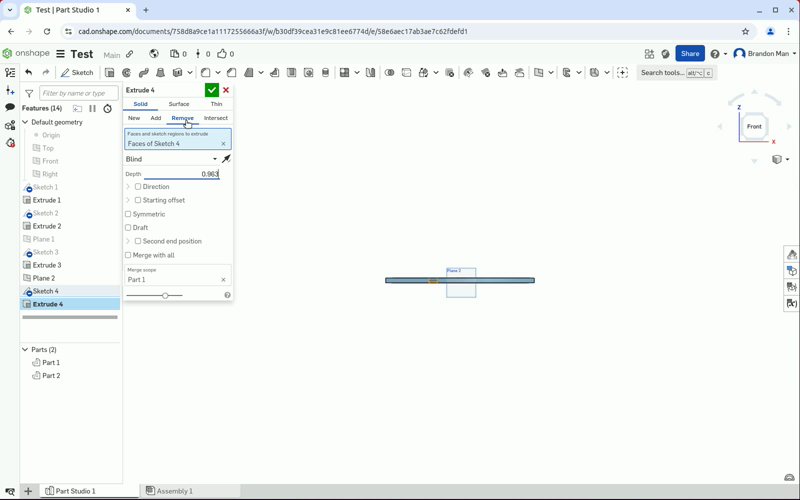
key(tab, 6)
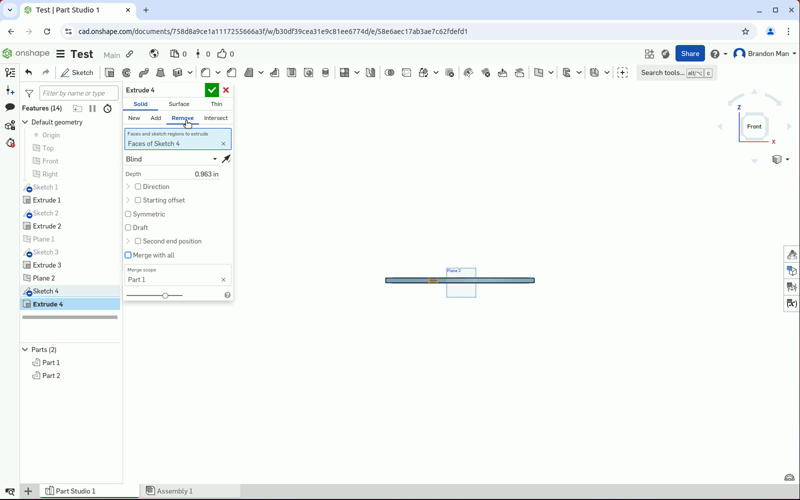
key(space)
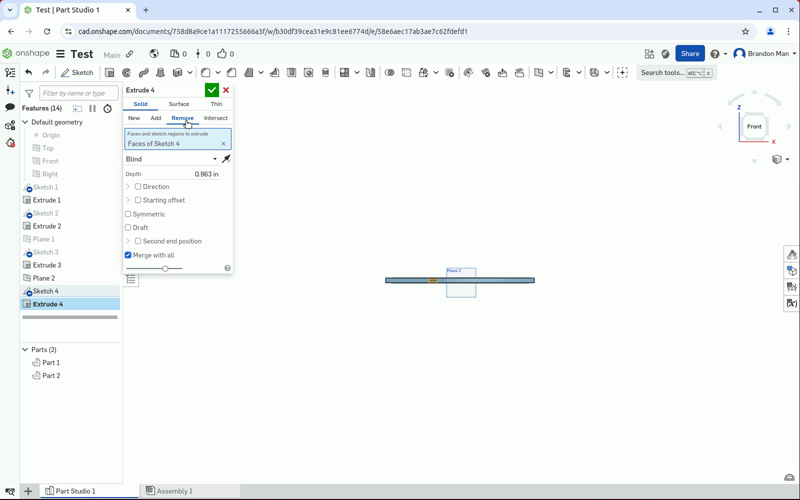
key(enter)
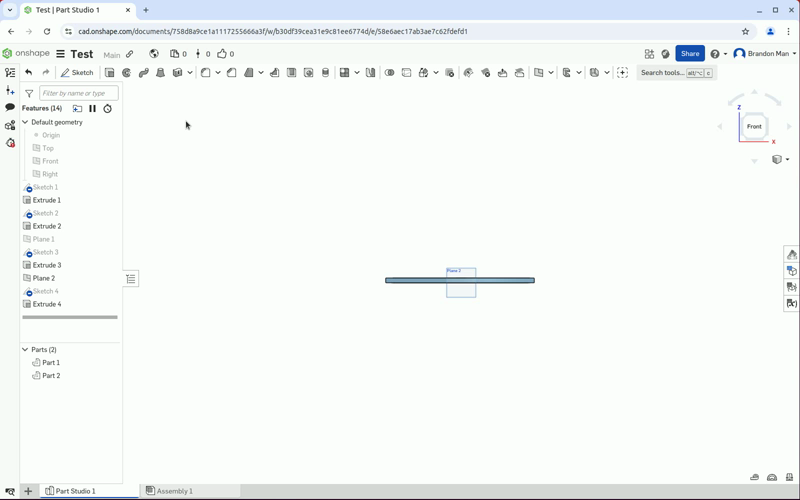
key(shift+h)
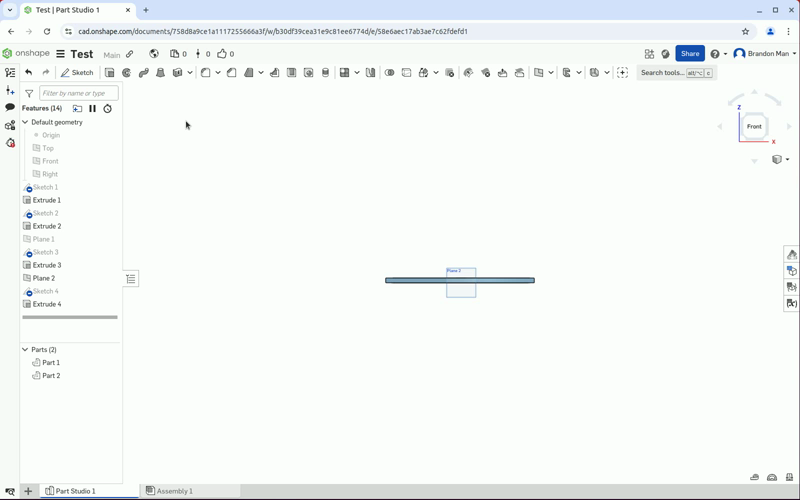
key(shift+h)
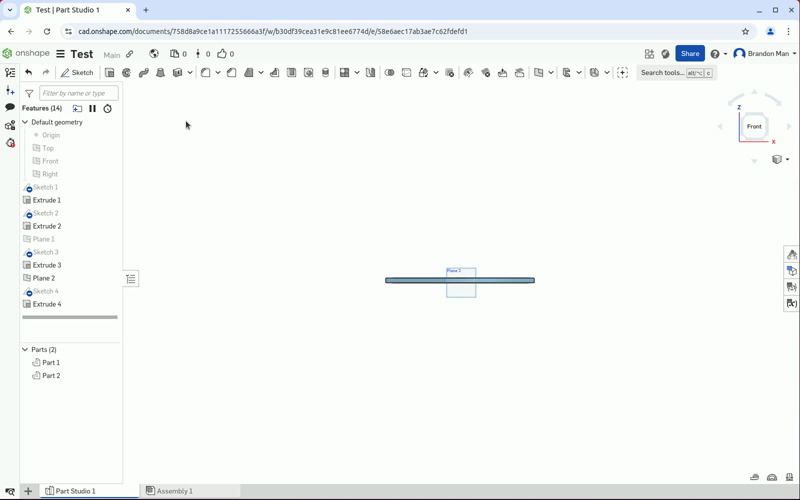
mouse_move(73, 189)
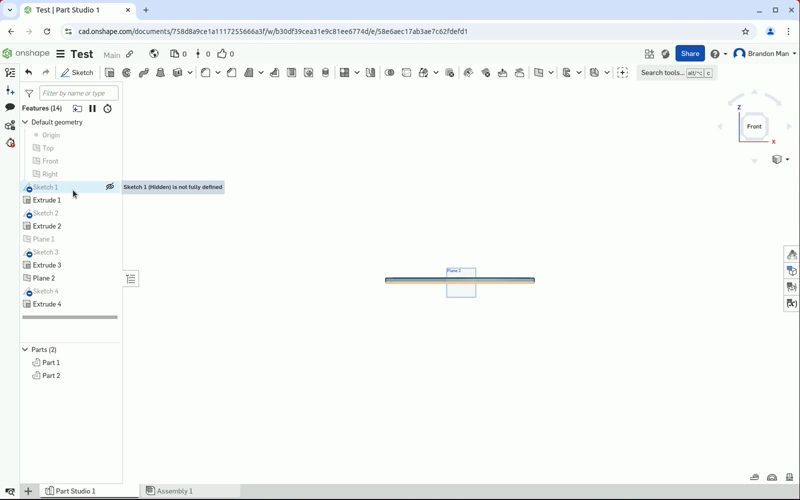
click(73, 189)
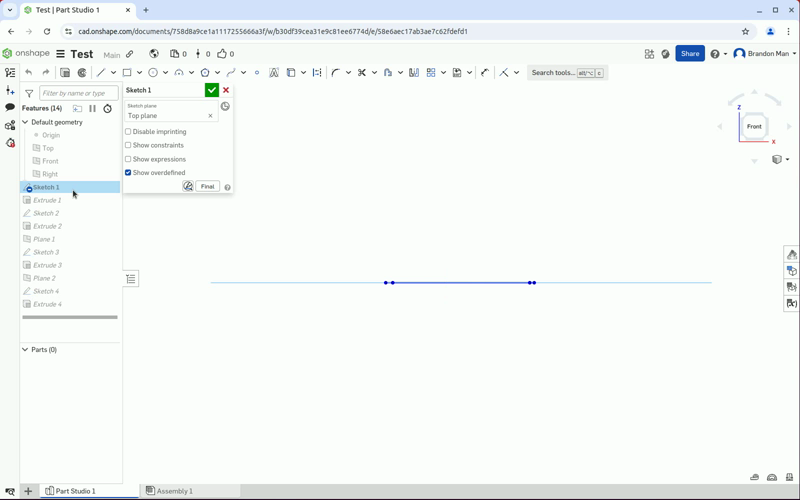
mouse_move(229, 92)
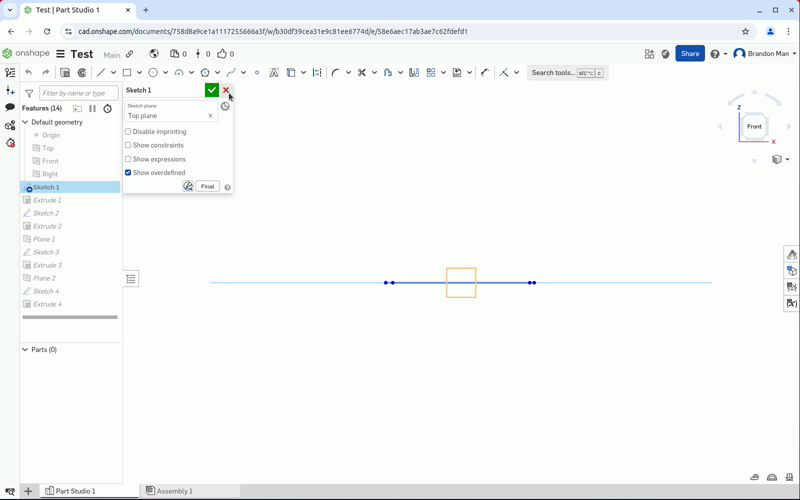
click(229, 92)
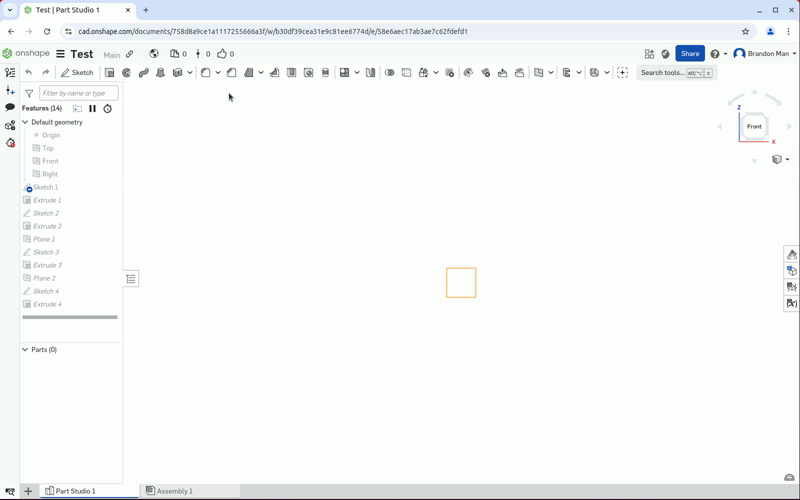
key(shift+s)
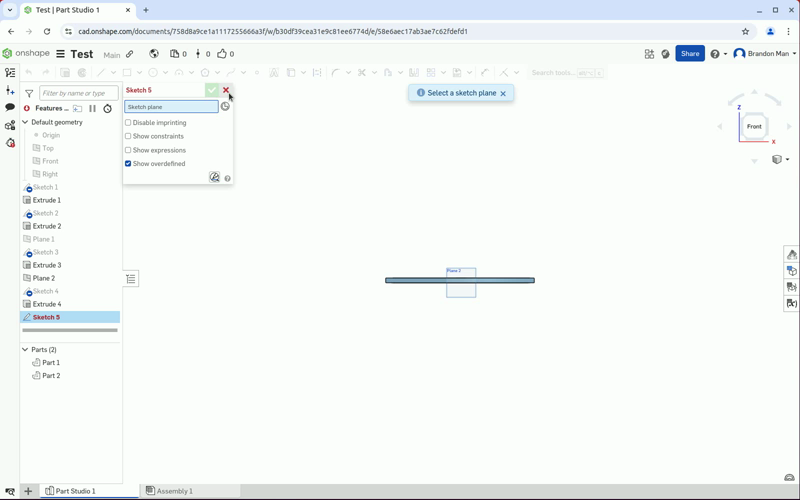
mouse_move(73, 280)
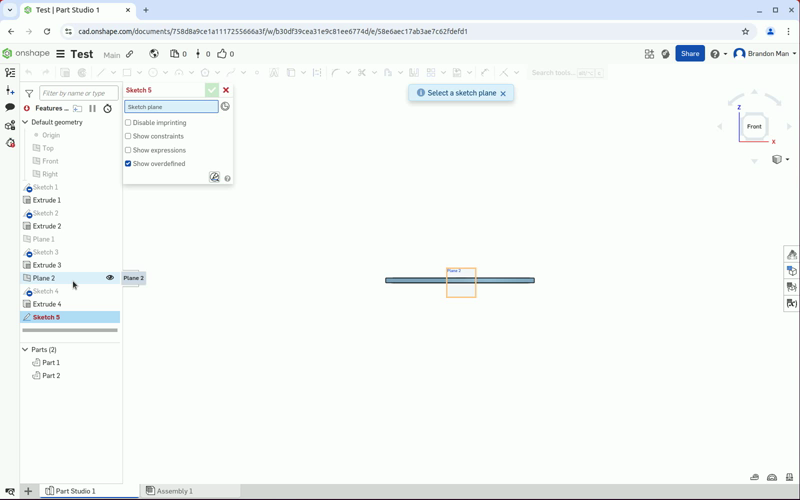
click(73, 280)
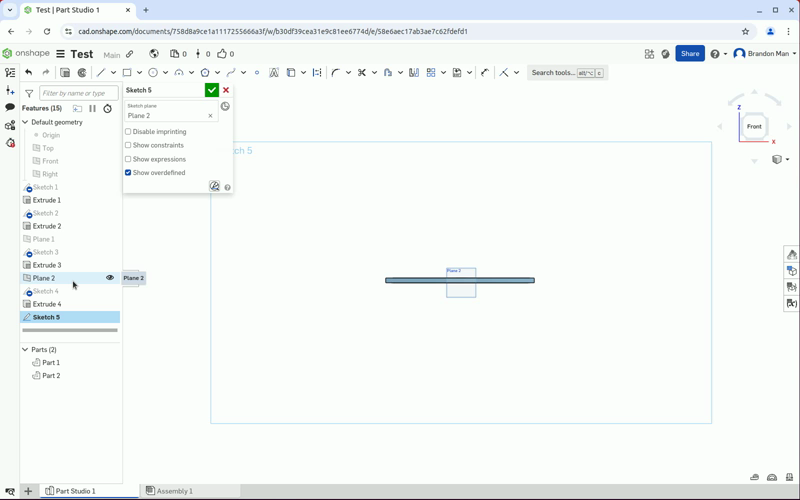
mouse_move(73, 352)
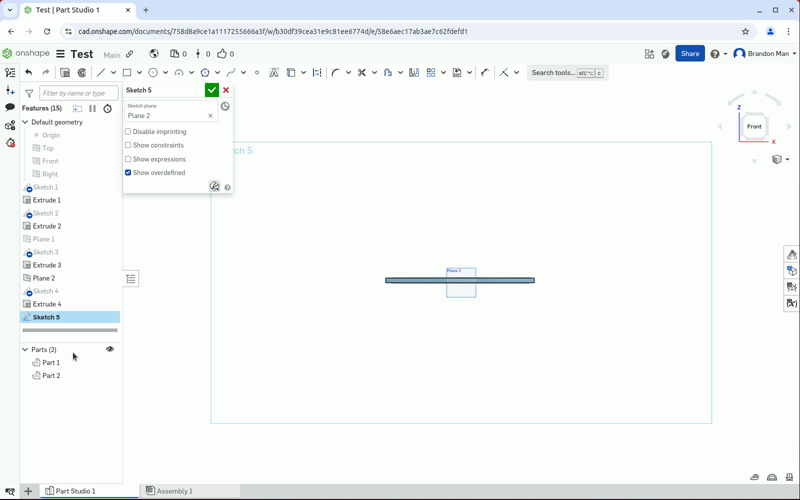
key(y)
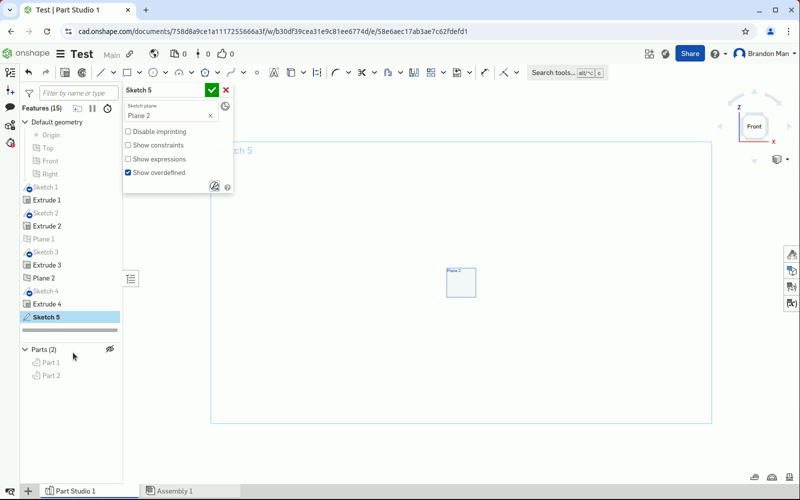
key(l)
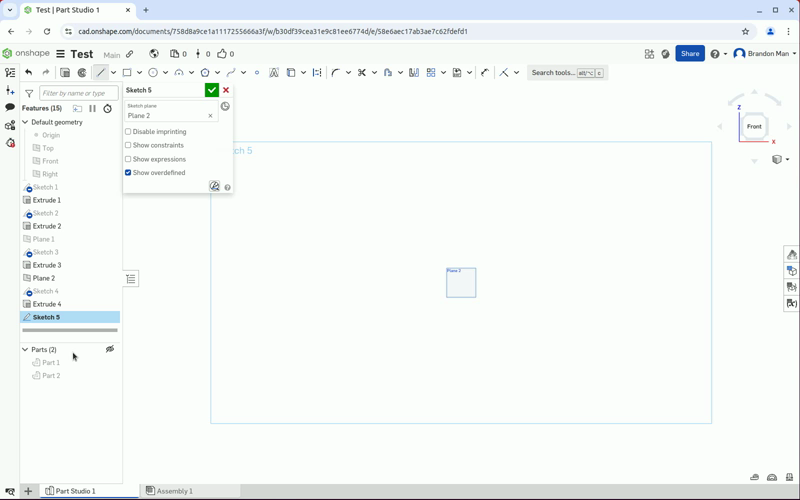
key_down(shift)
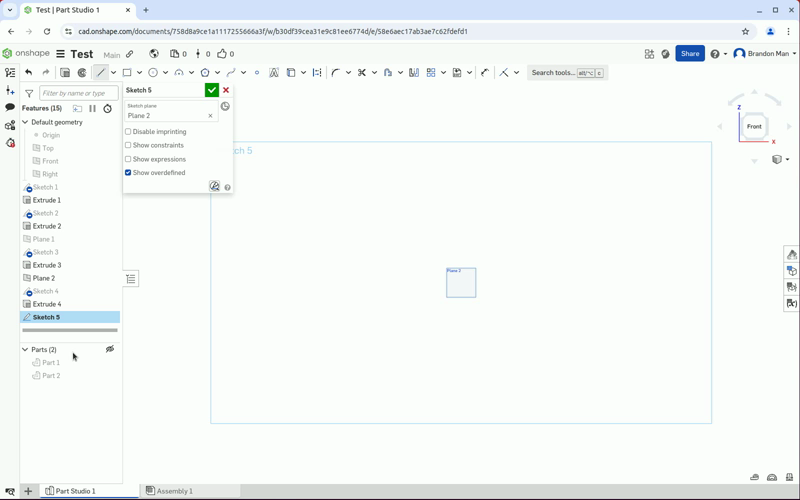
mouse_move(445, 281)
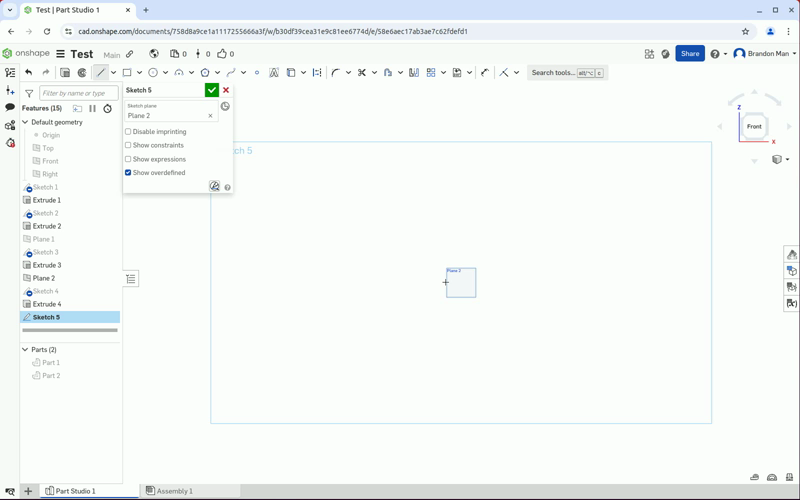
click(445, 281)
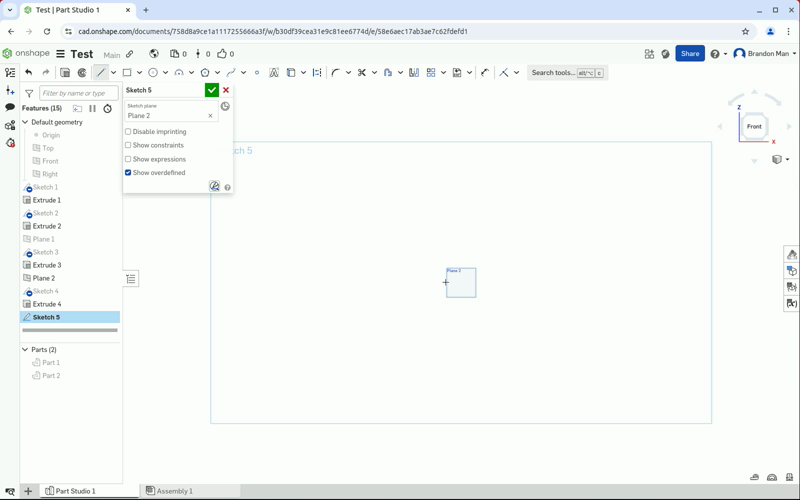
key_up(shift)
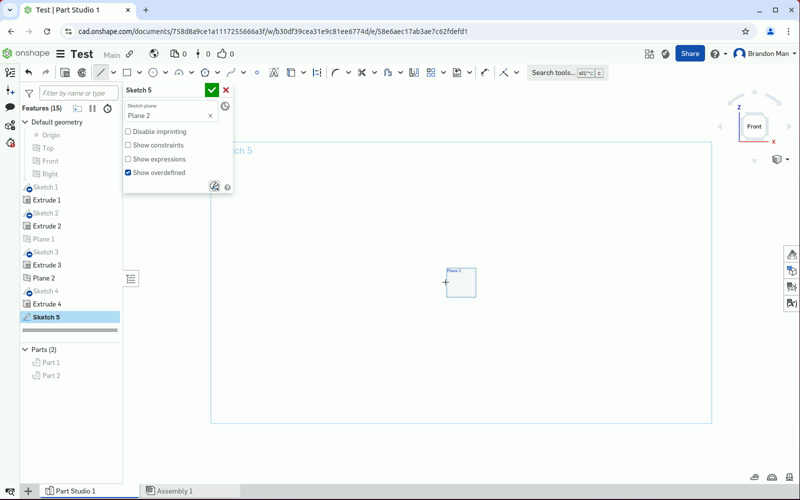
key_down(shift)
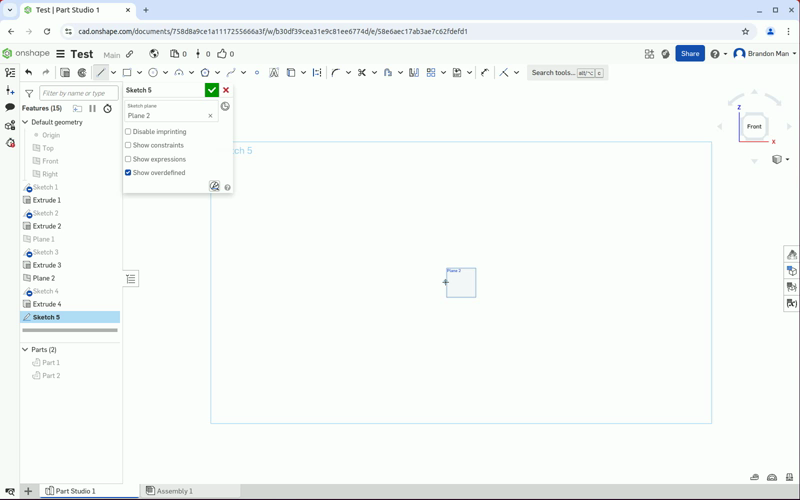
mouse_move(475, 281)
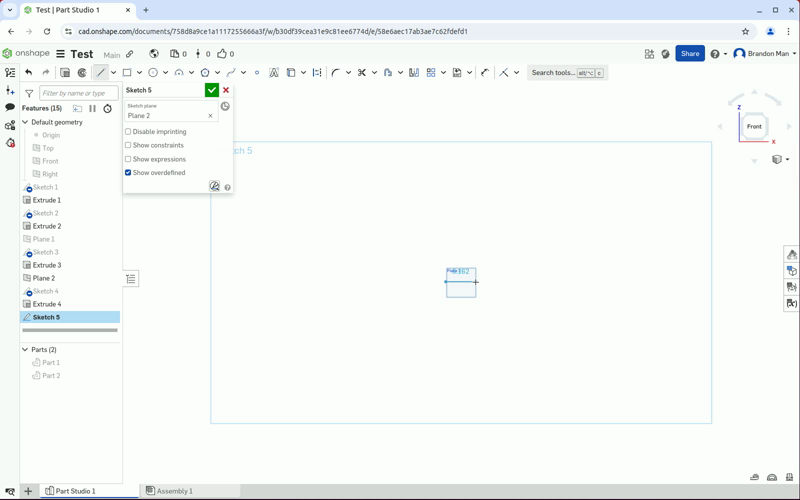
mouse_move(453, 281)
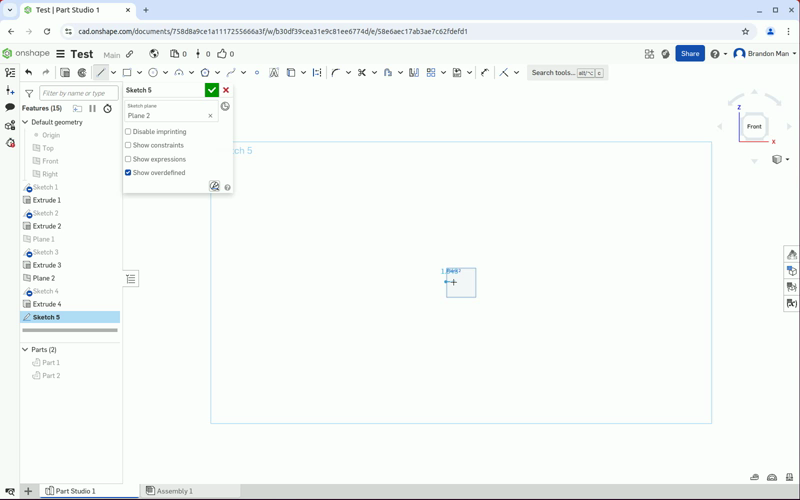
click(453, 281)
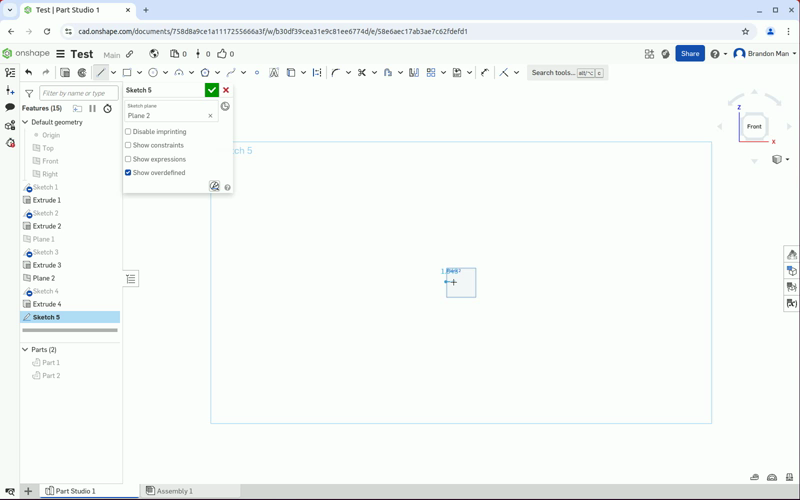
key_up(shift)
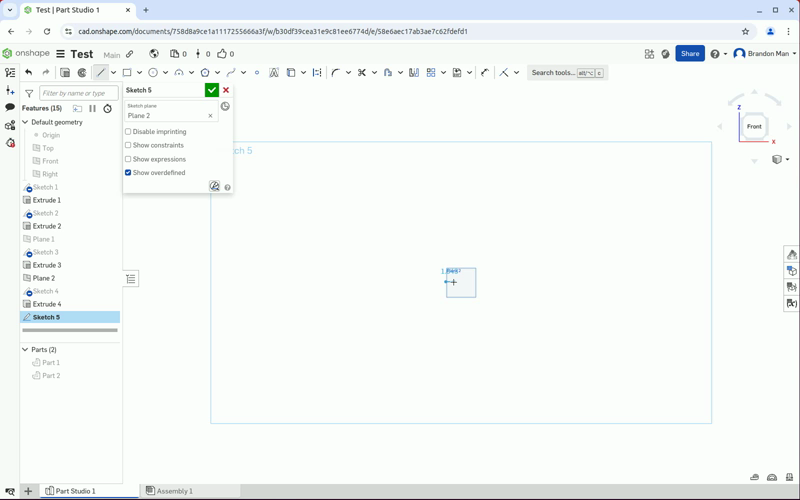
key_down(shift)
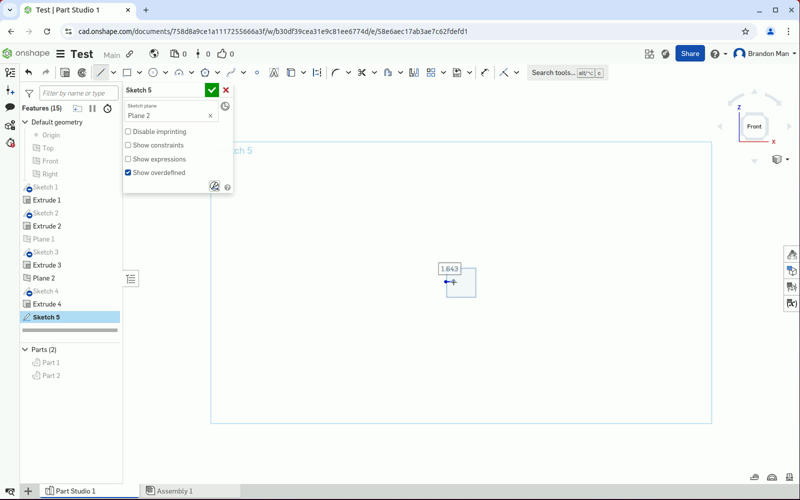
mouse_move(483, 281)
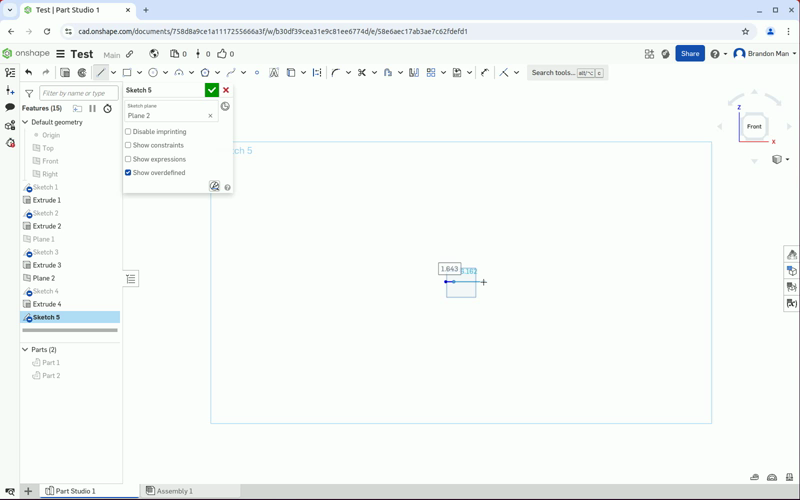
mouse_move(453, 279)
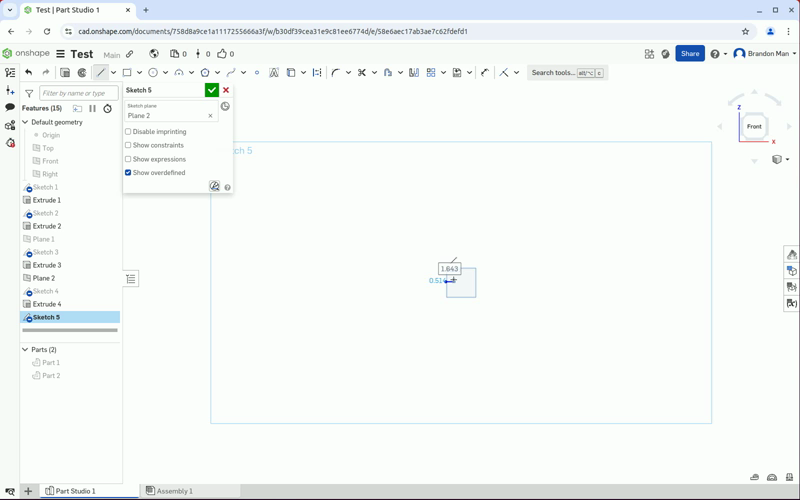
scroll(6)
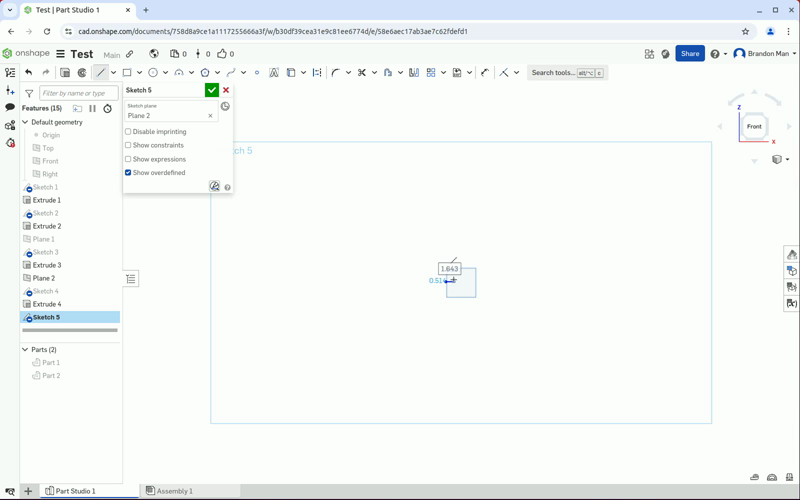
scroll(6)
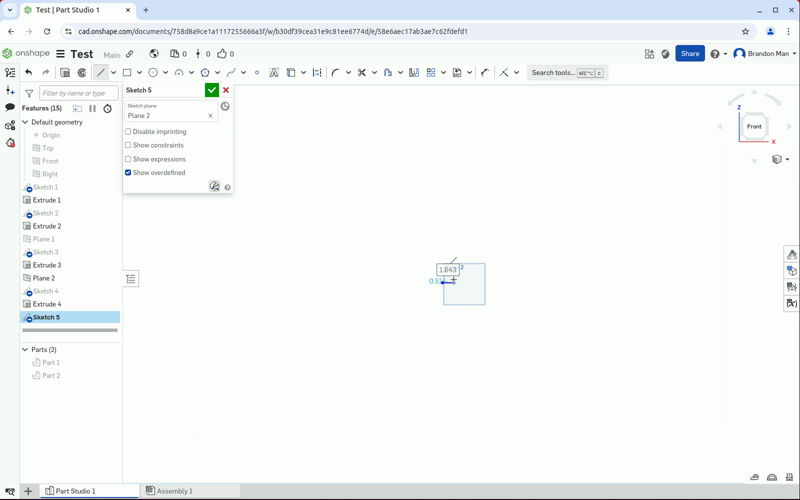
scroll(6)
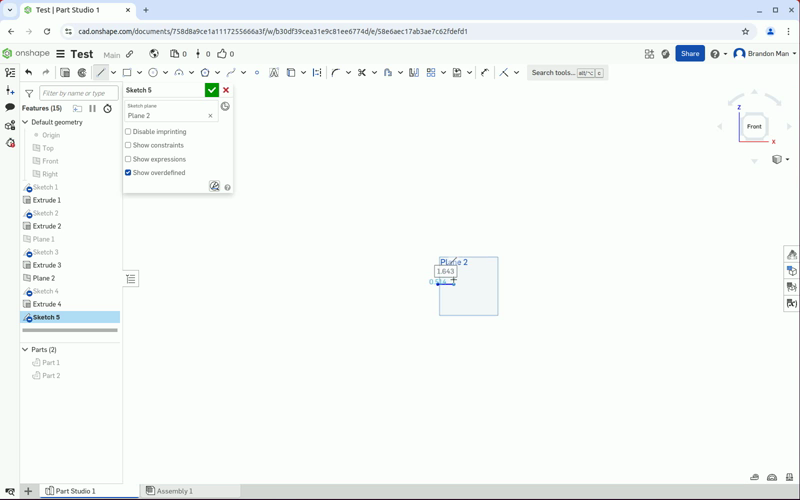
scroll(6)
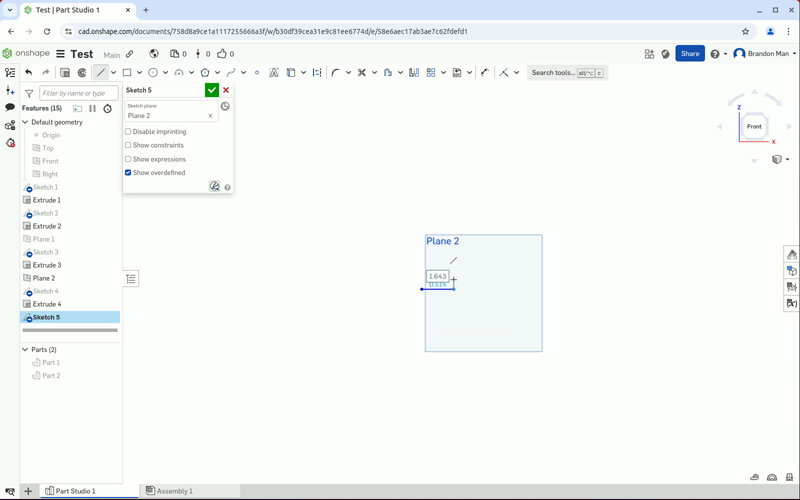
scroll(6)
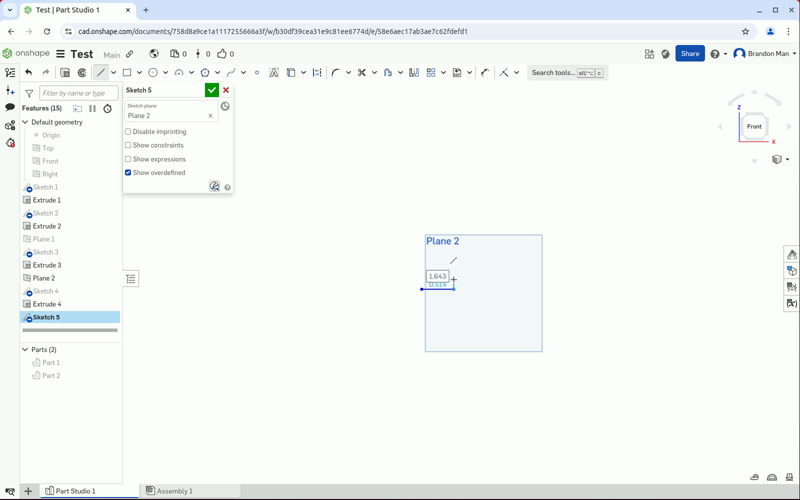
scroll(6)
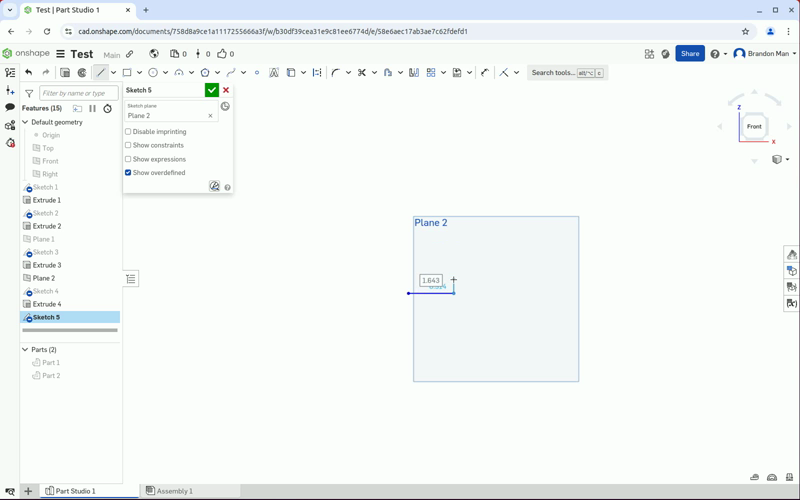
scroll(6)
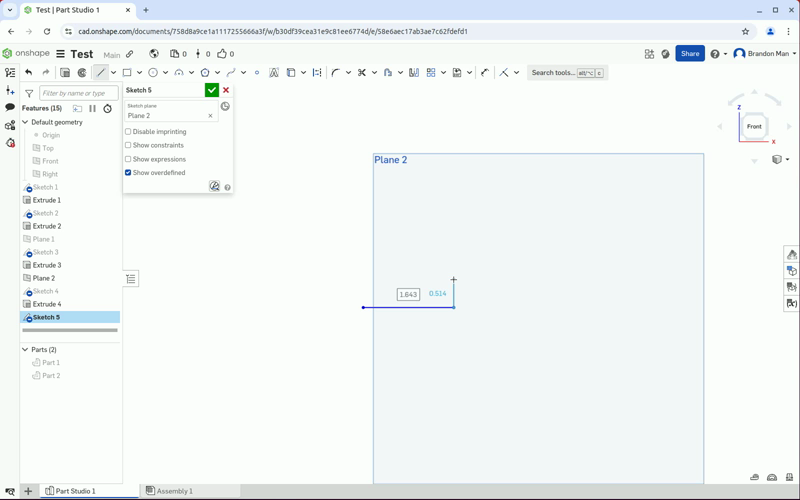
click(453, 279)
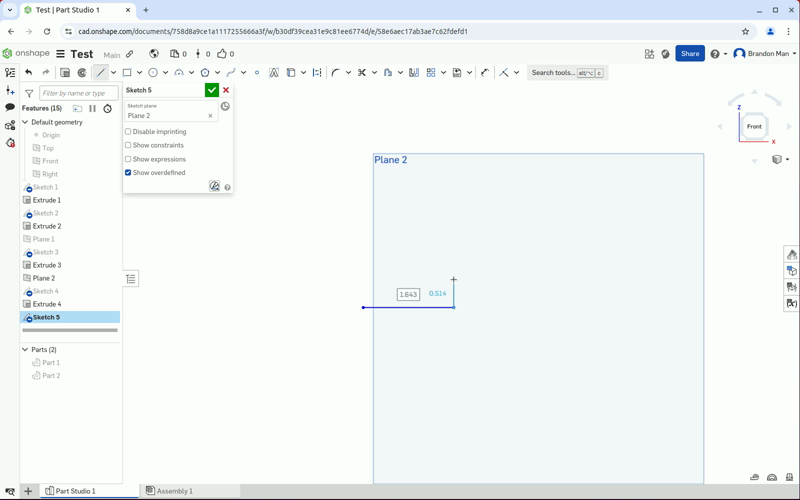
scroll(-6)
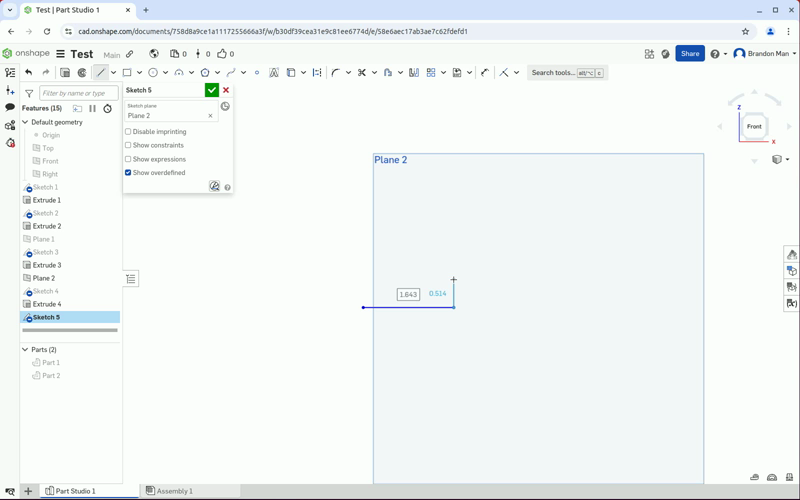
scroll(-6)
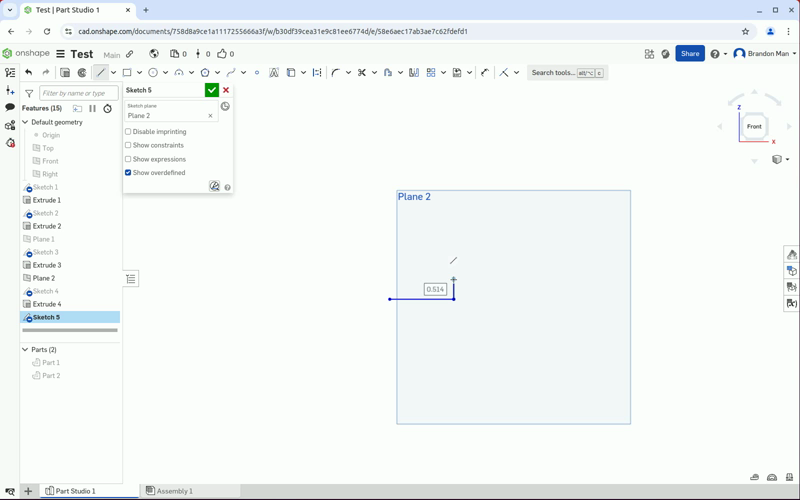
scroll(-6)
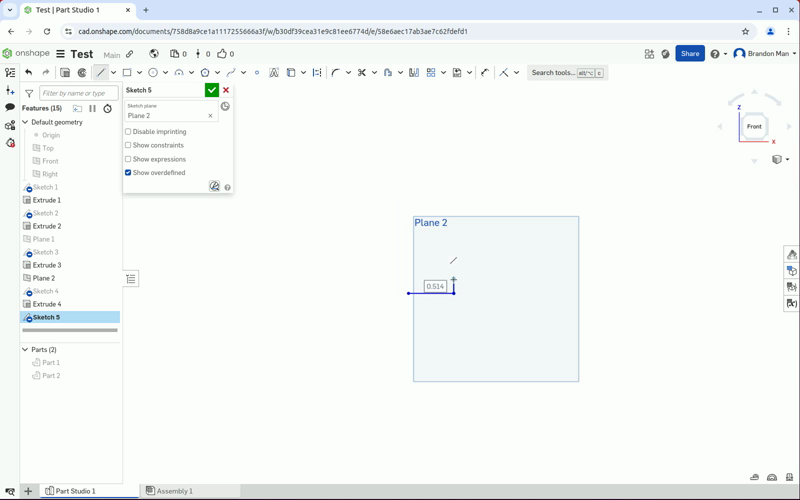
scroll(-6)
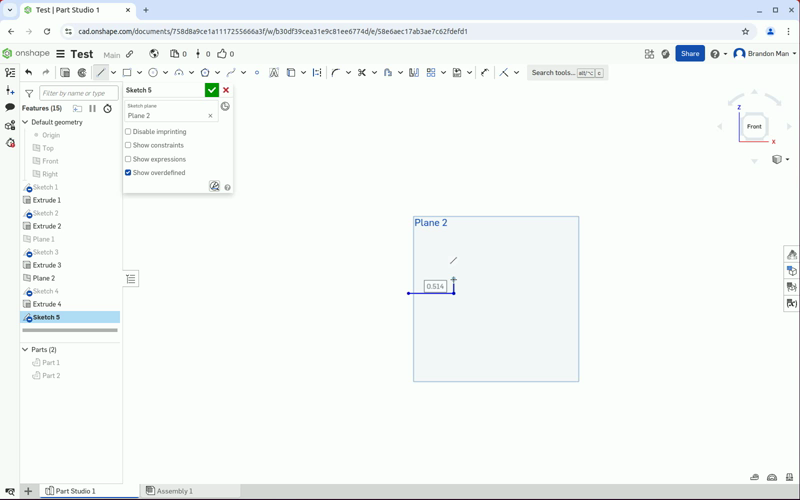
scroll(-6)
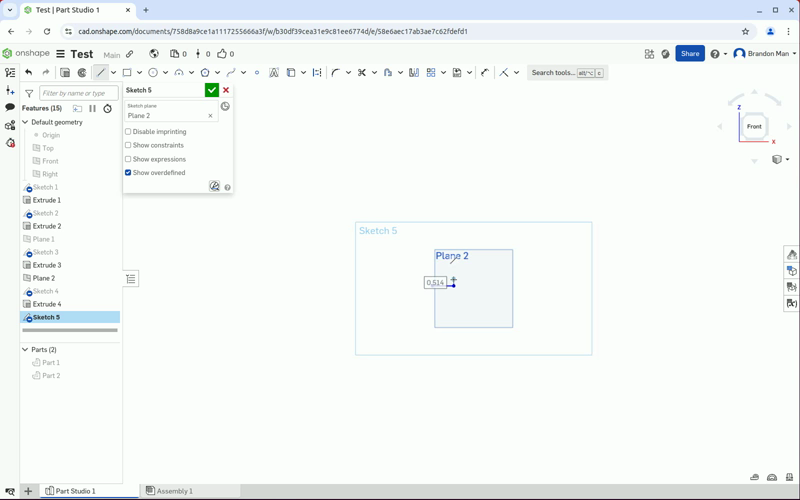
scroll(-6)
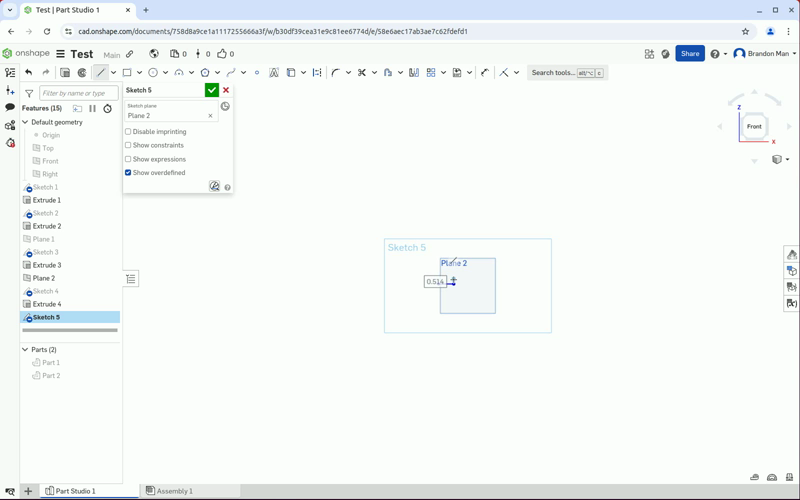
scroll(-6)
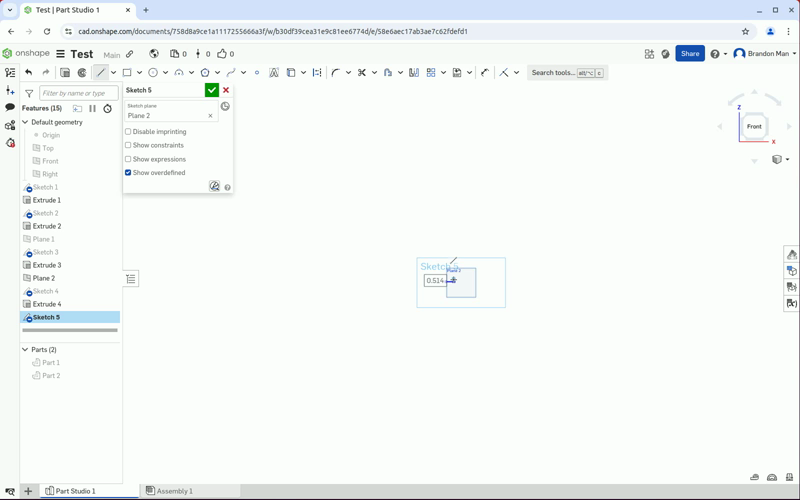
key_up(shift)
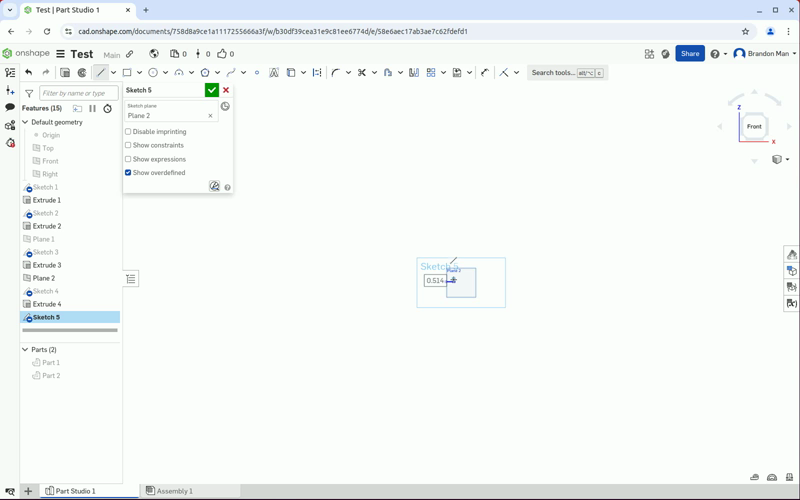
key_down(shift)
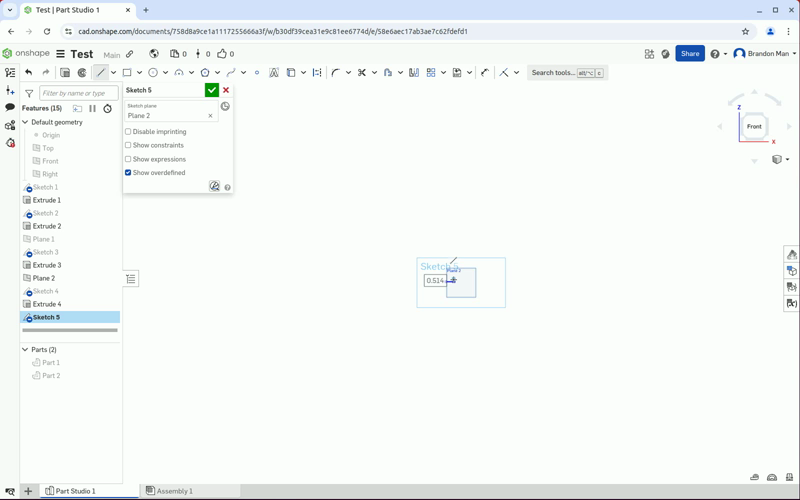
mouse_move(483, 279)
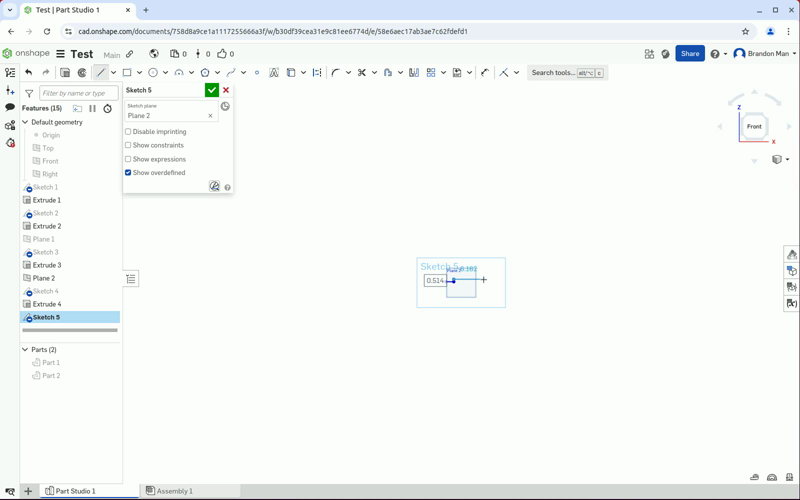
mouse_move(445, 279)
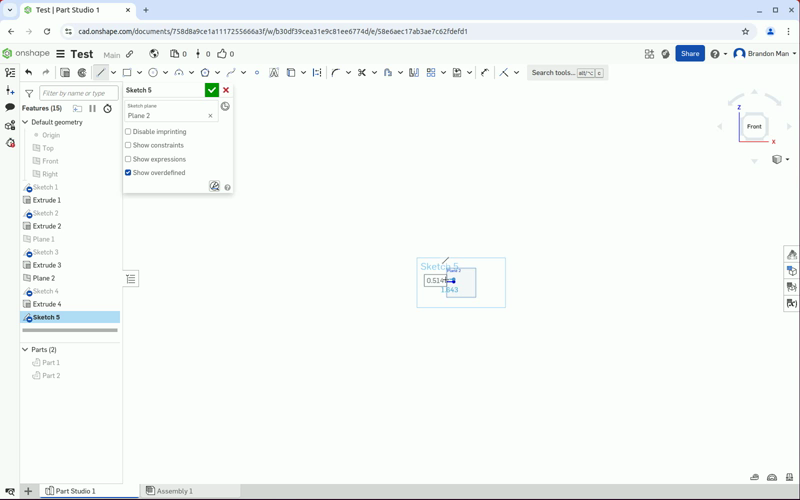
scroll(6)
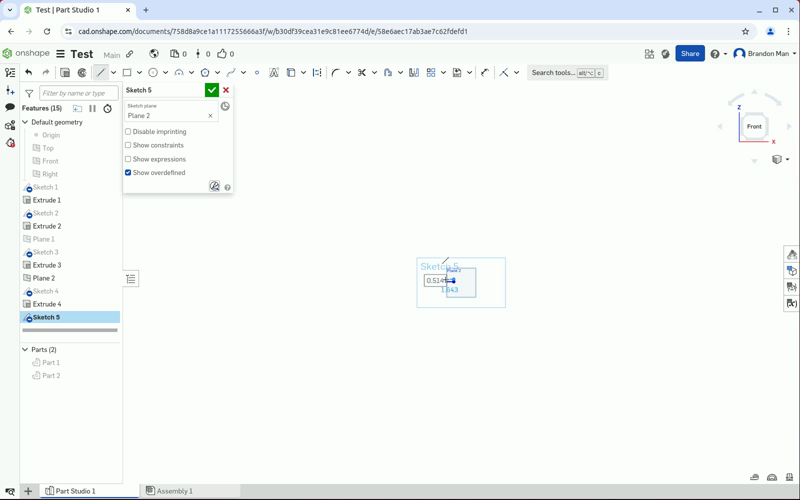
scroll(6)
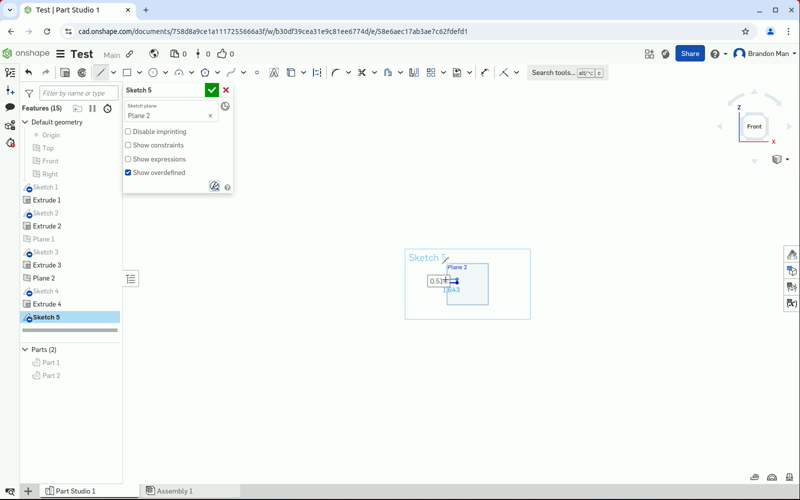
scroll(6)
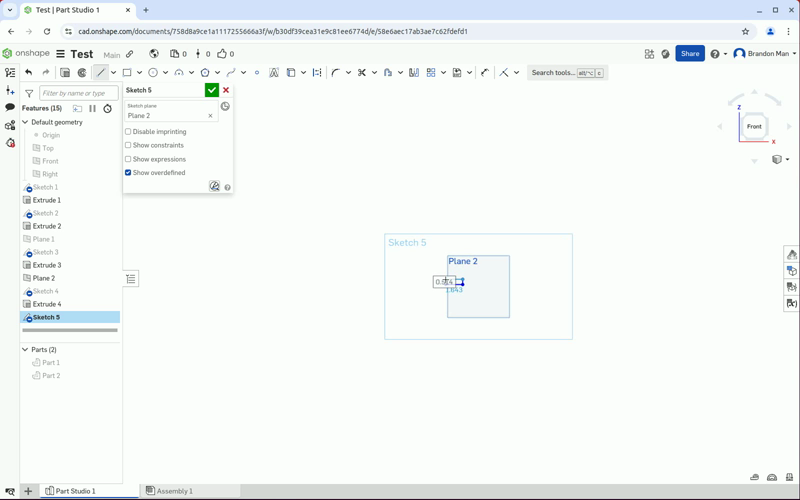
scroll(6)
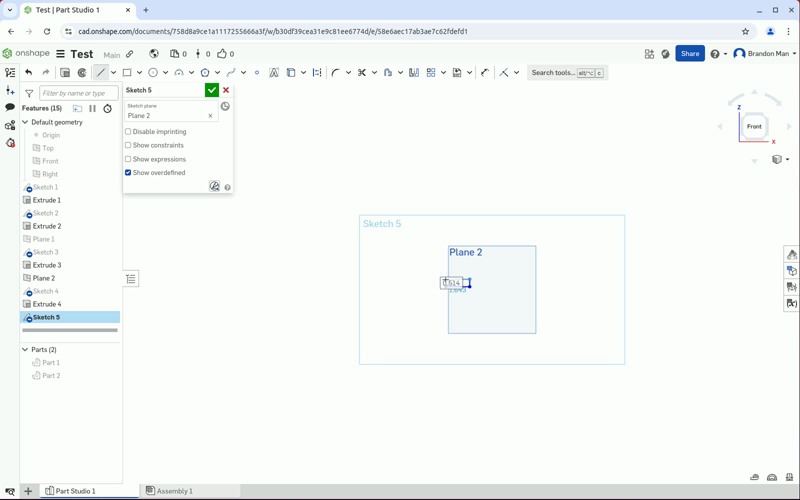
scroll(6)
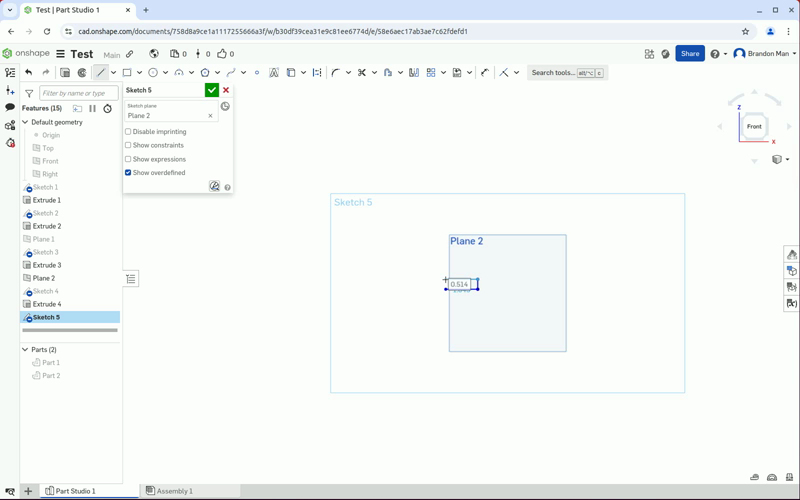
scroll(6)
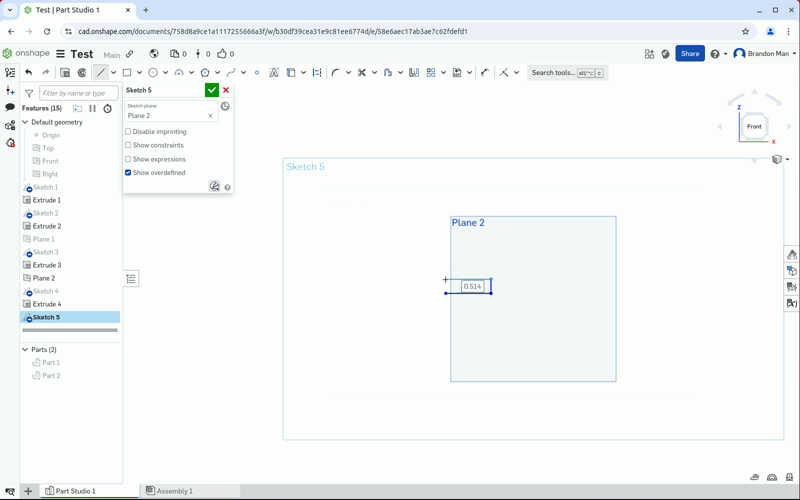
scroll(6)
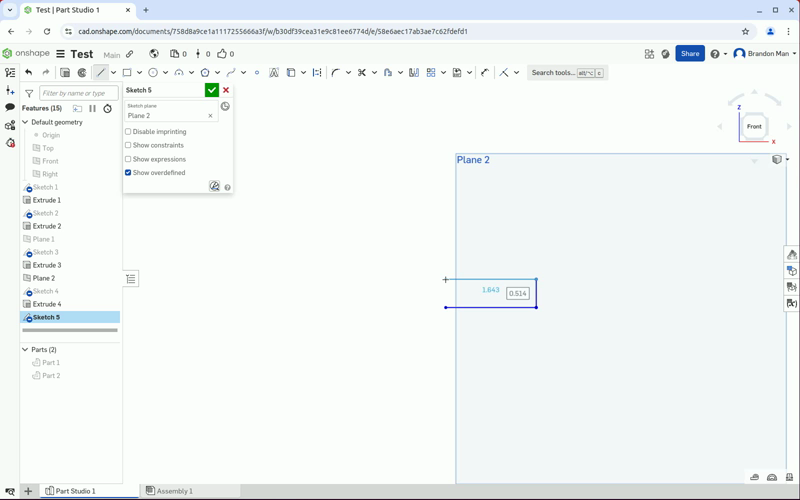
click(445, 279)
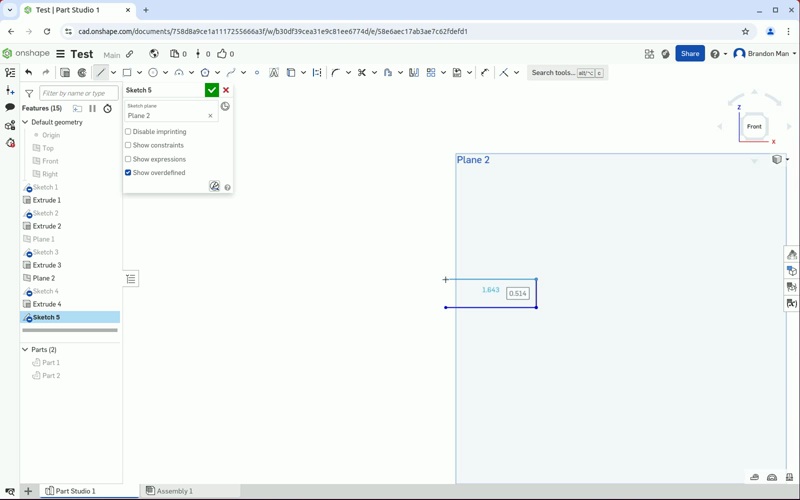
scroll(-6)
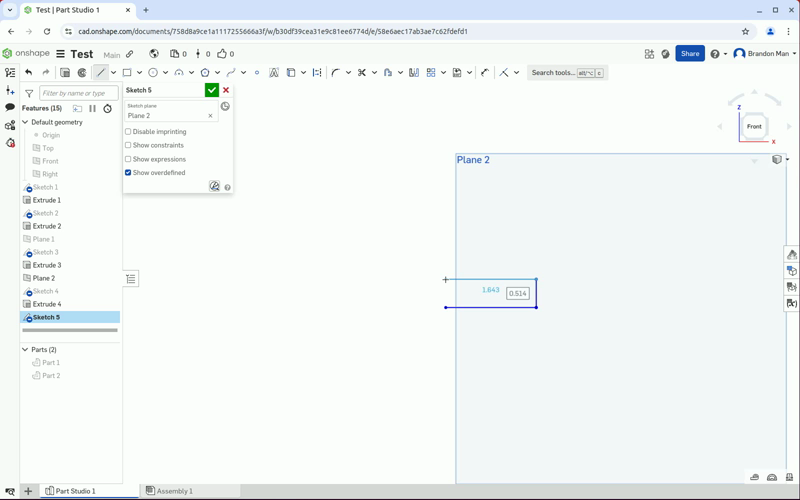
scroll(-6)
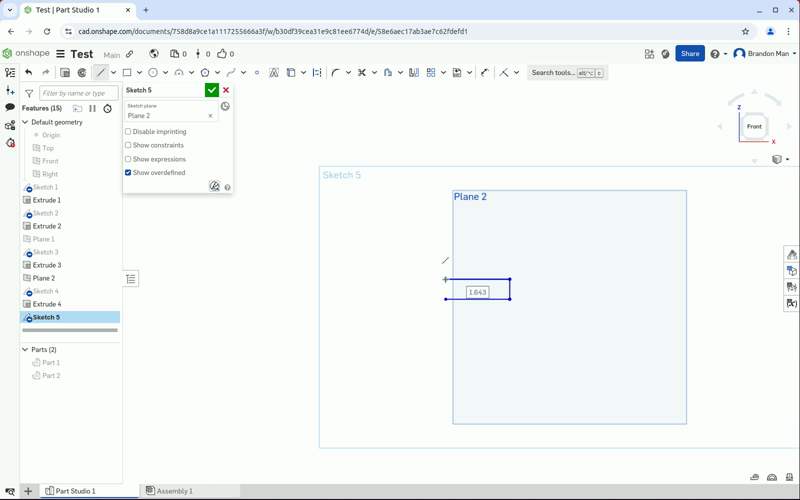
scroll(-6)
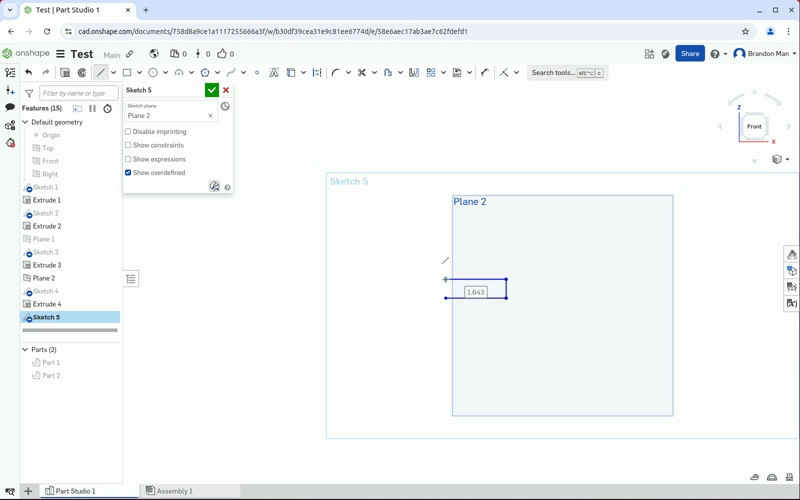
scroll(-6)
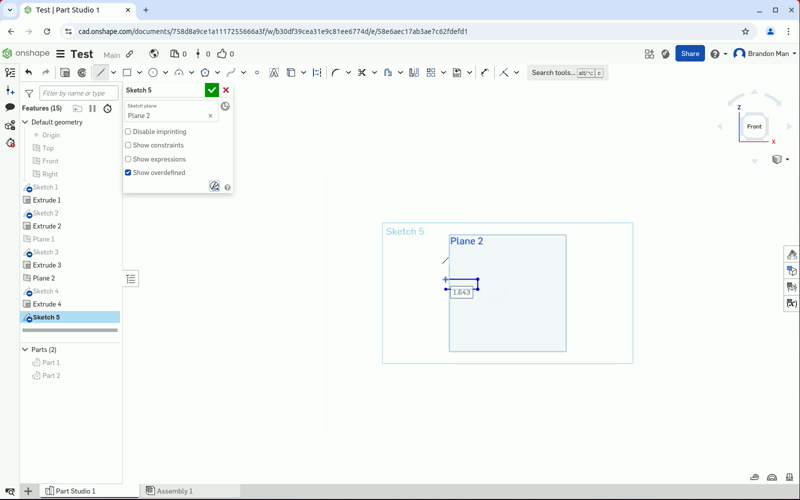
scroll(-6)
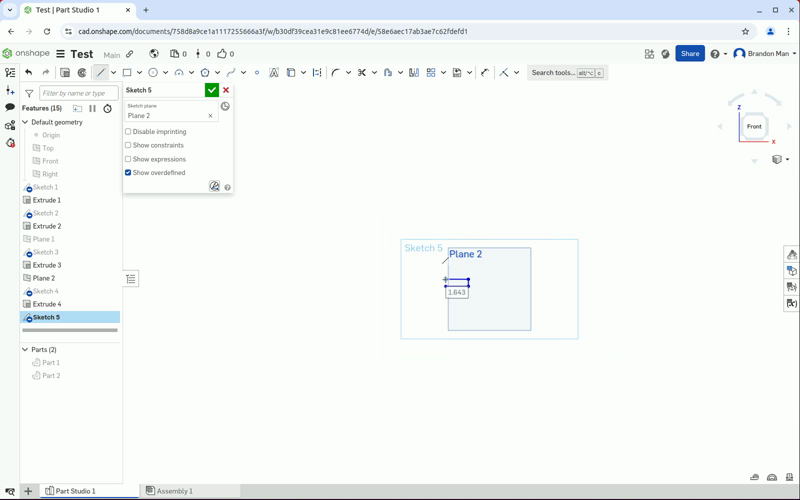
scroll(-6)
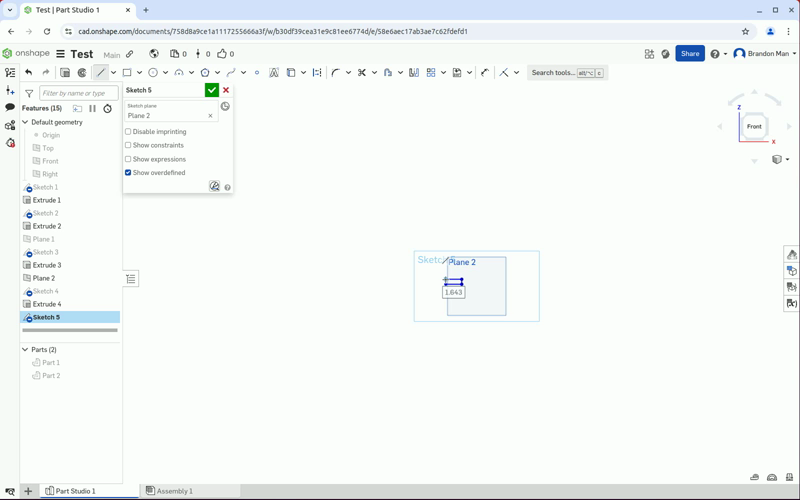
scroll(-6)
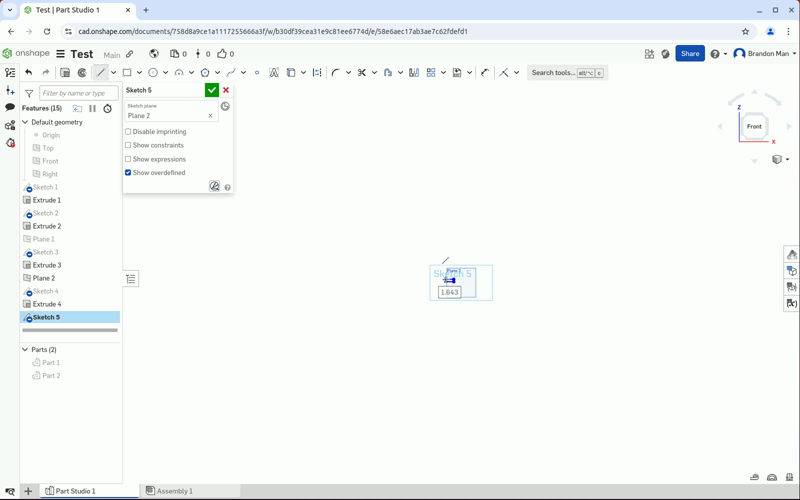
key_up(shift)
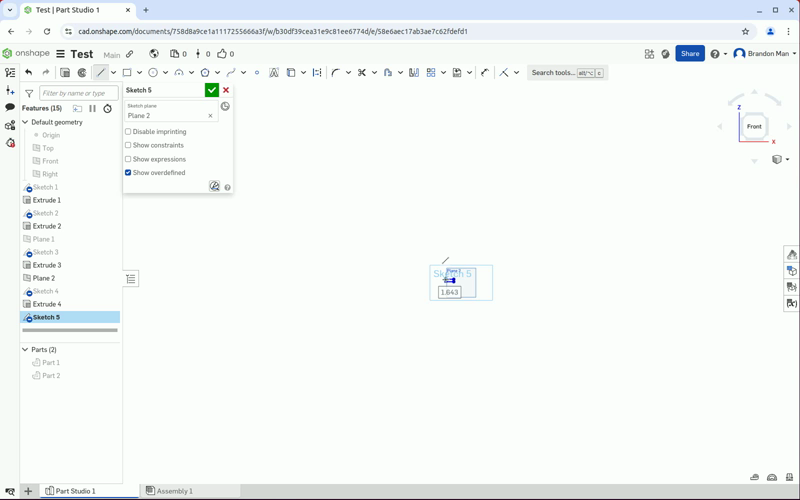
mouse_move(475, 279)
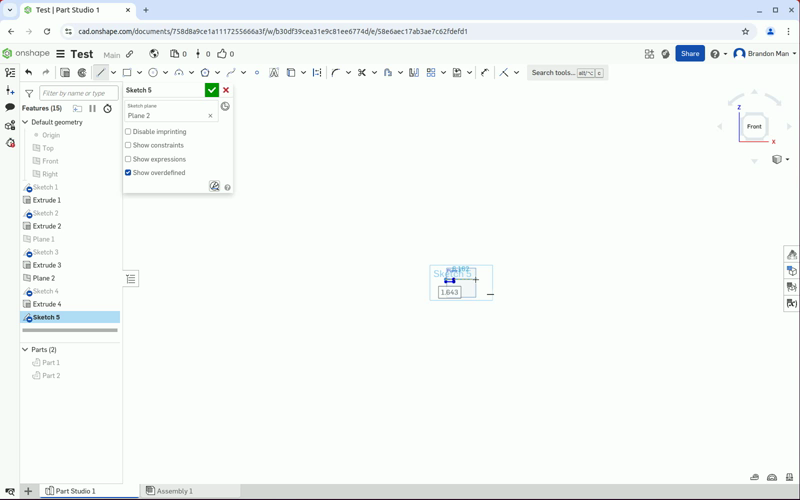
key_down(shift)
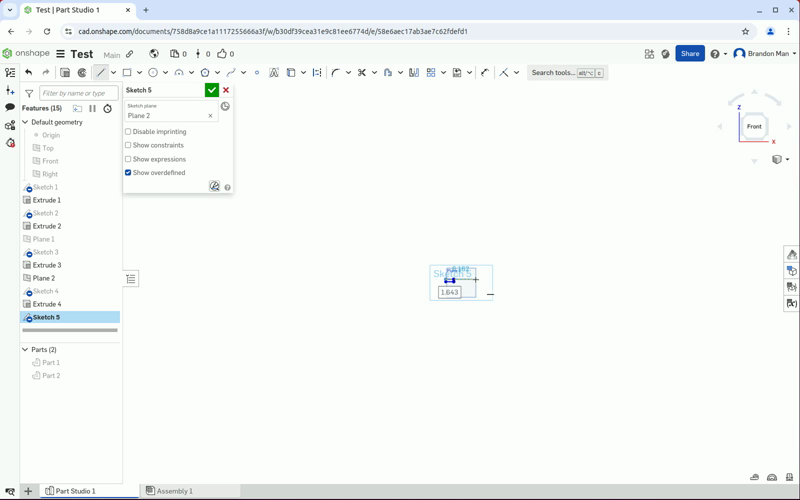
mouse_move(445, 281)
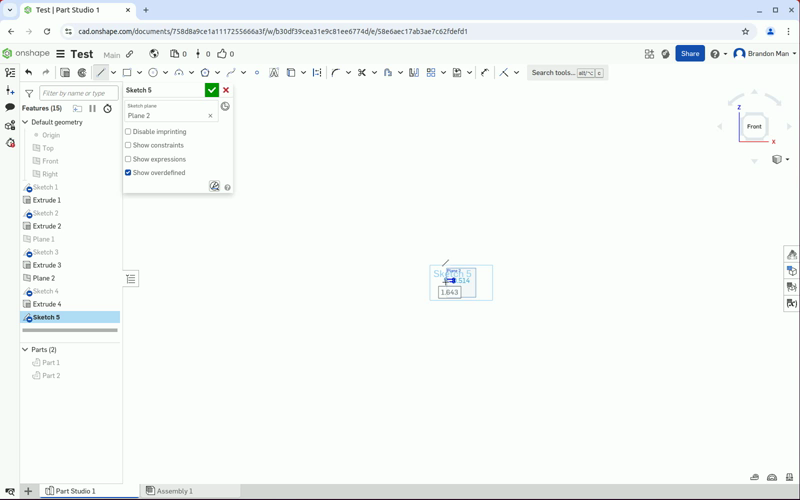
scroll(6)
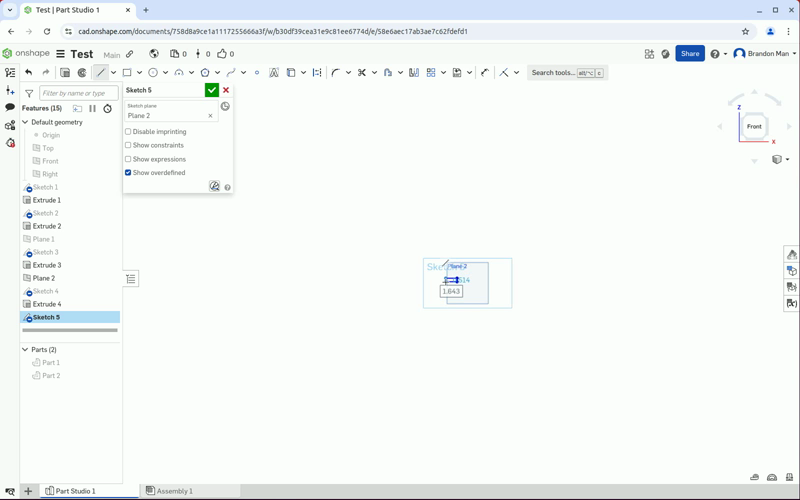
scroll(6)
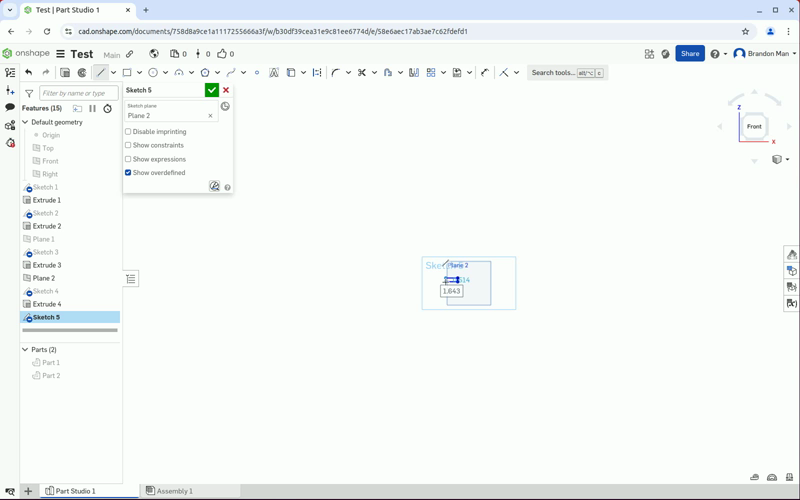
scroll(6)
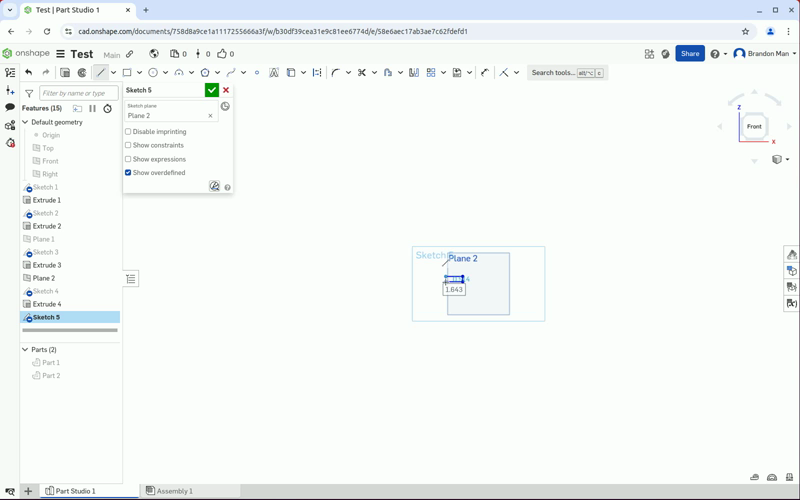
scroll(6)
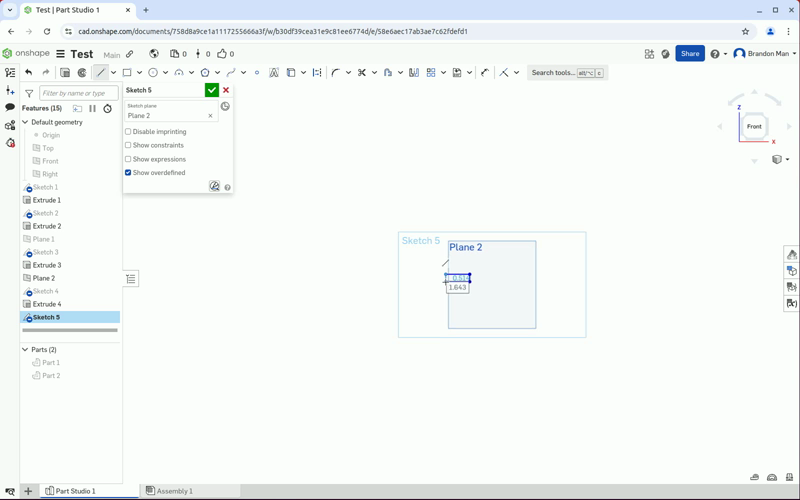
scroll(6)
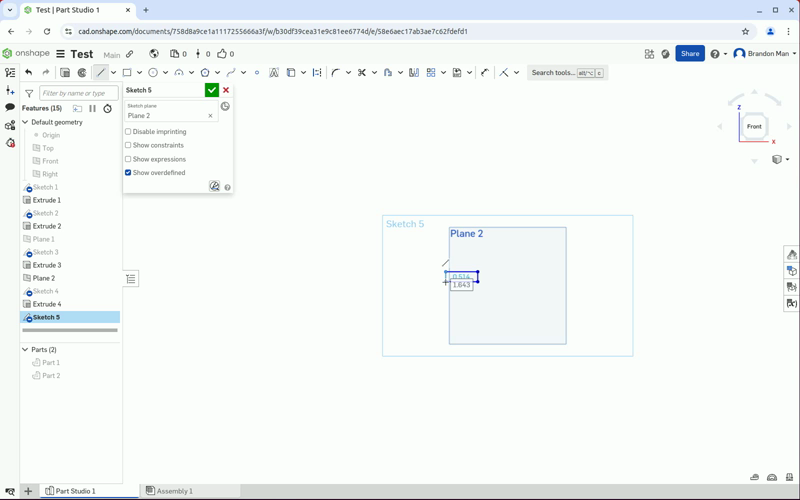
scroll(6)
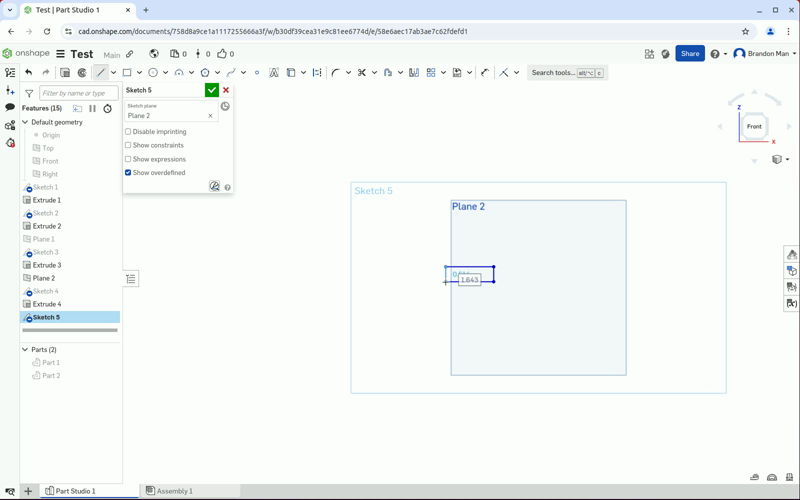
scroll(6)
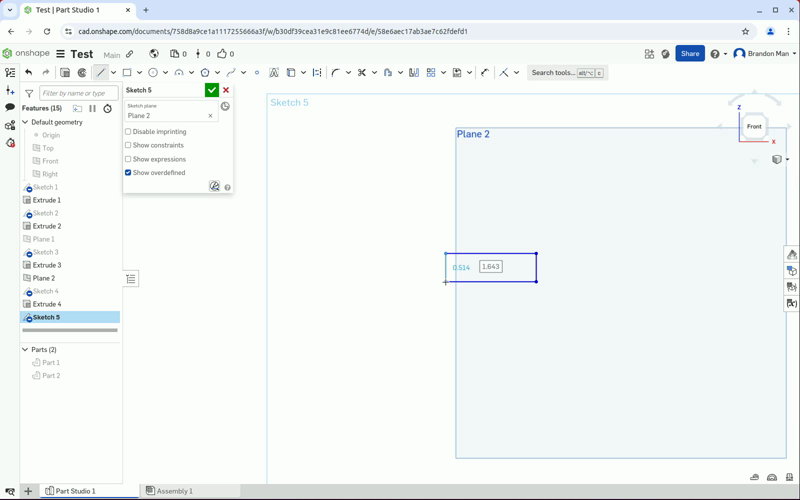
key_up(shift)
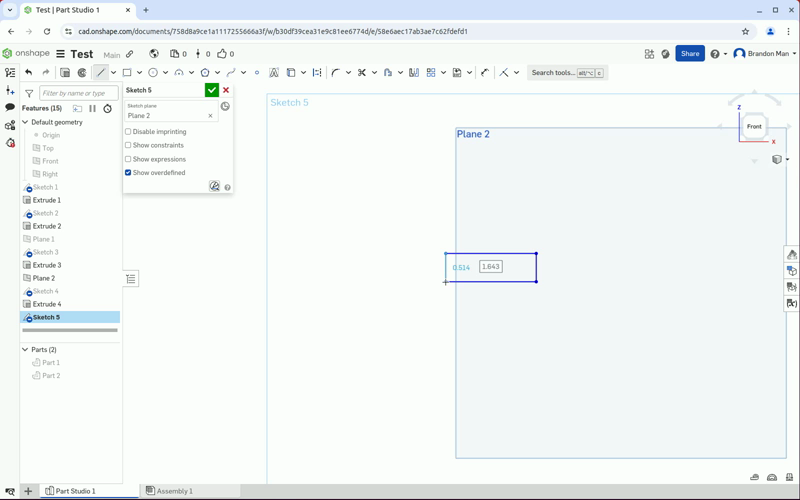
click(445, 281)
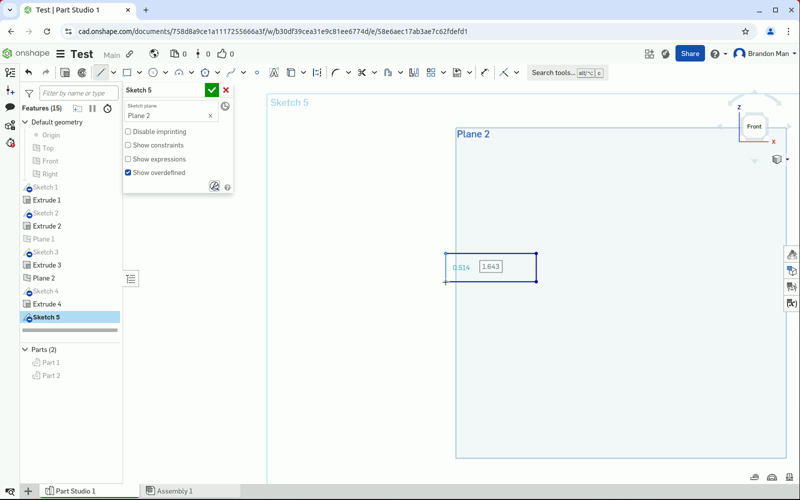
scroll(-6)
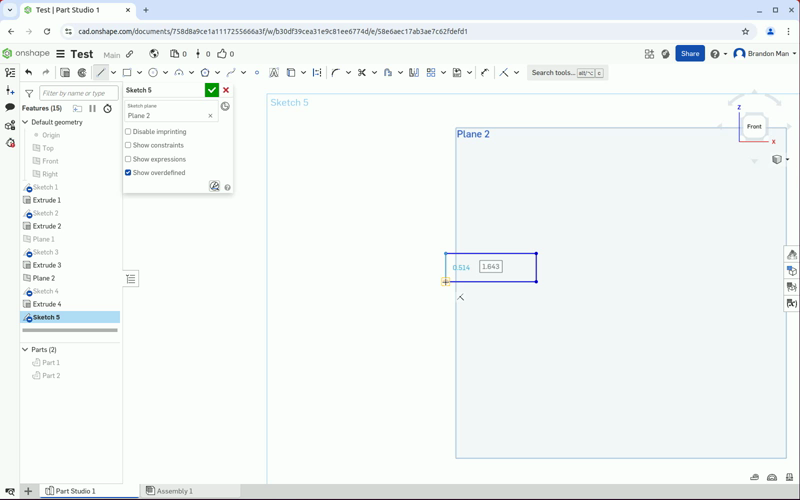
scroll(-6)
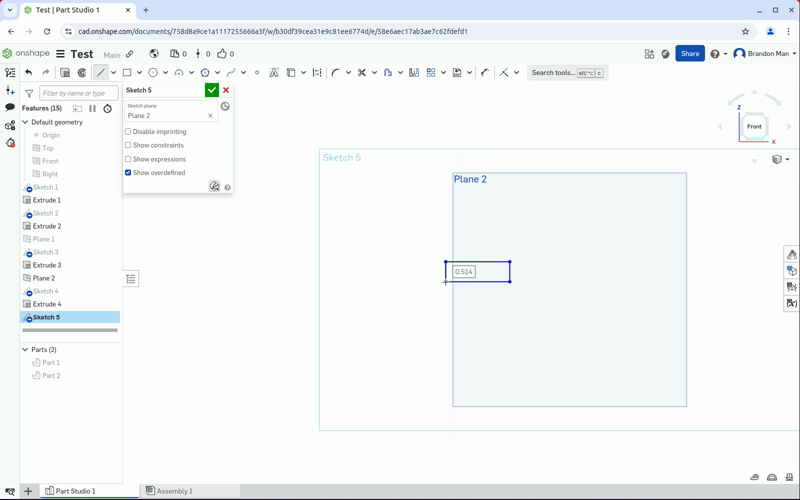
scroll(-6)
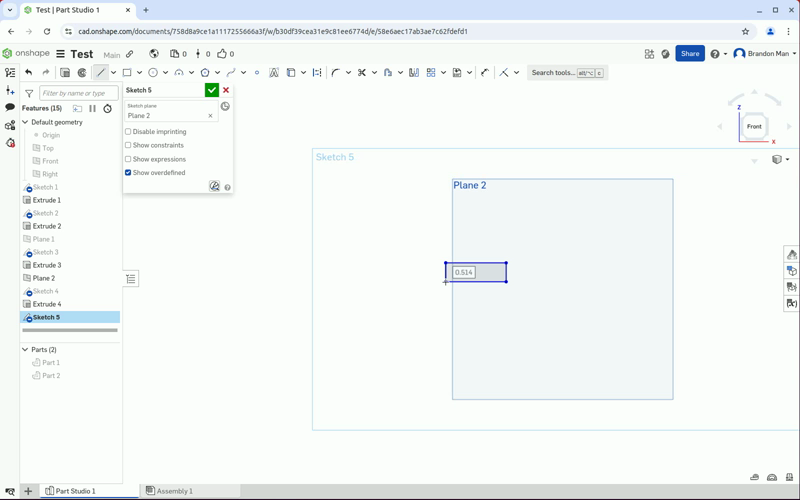
scroll(-6)
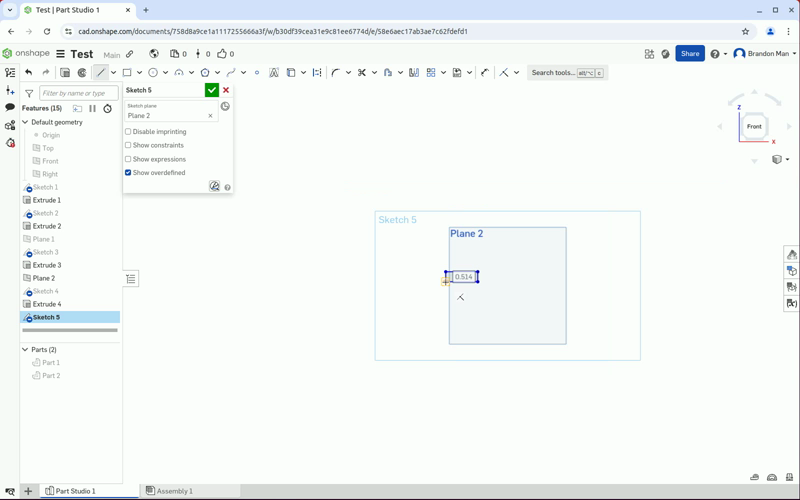
scroll(-6)
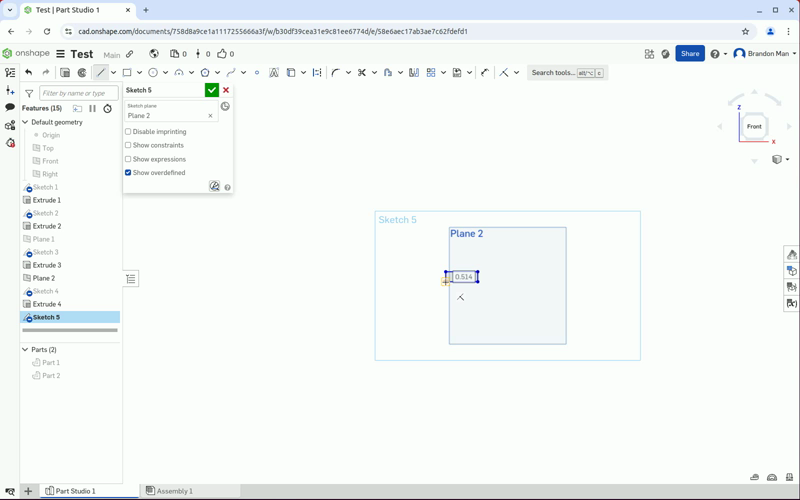
scroll(-6)
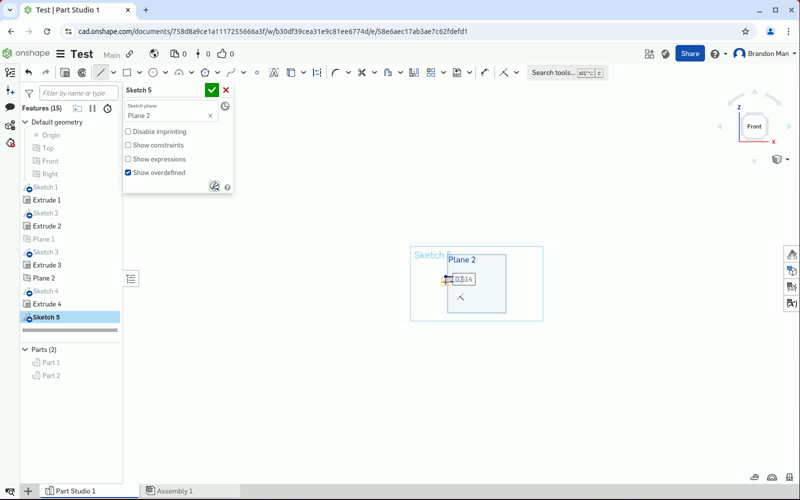
scroll(-6)
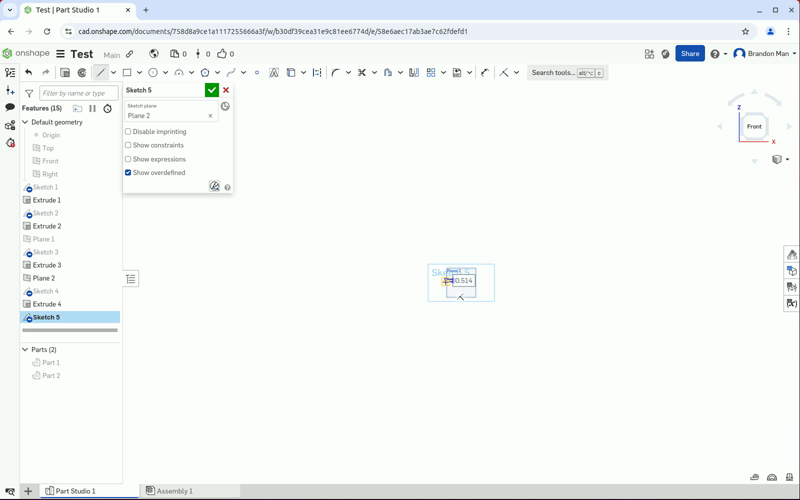
key(esc)
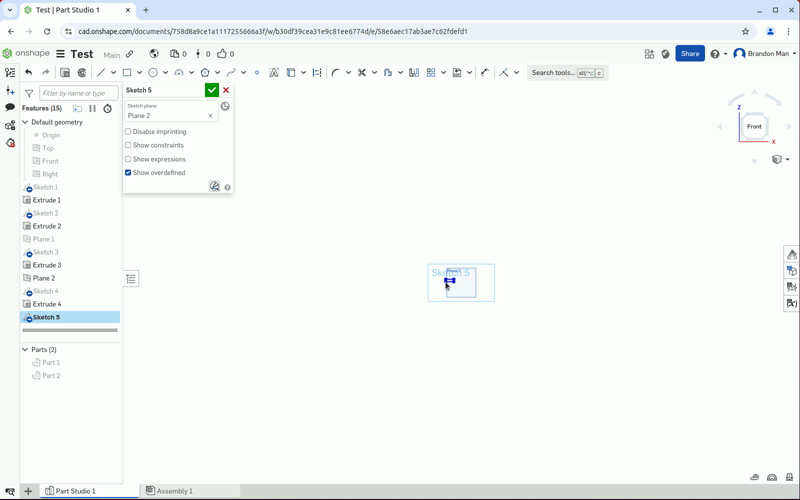
mouse_move(451, 281)
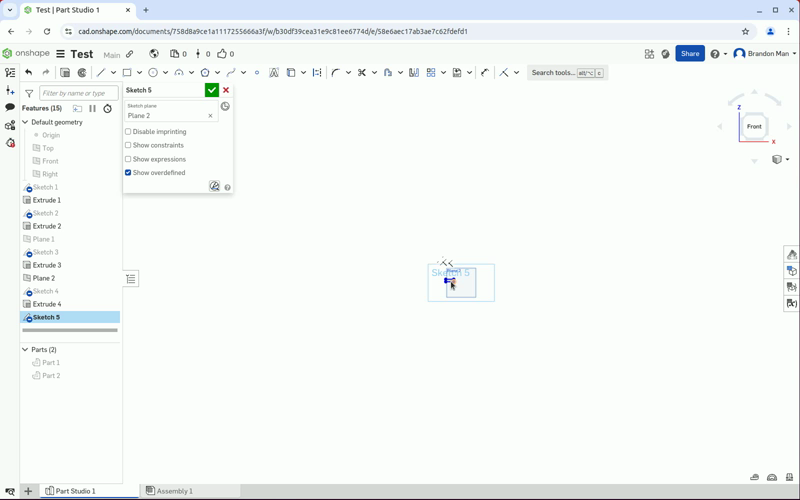
scroll(6)
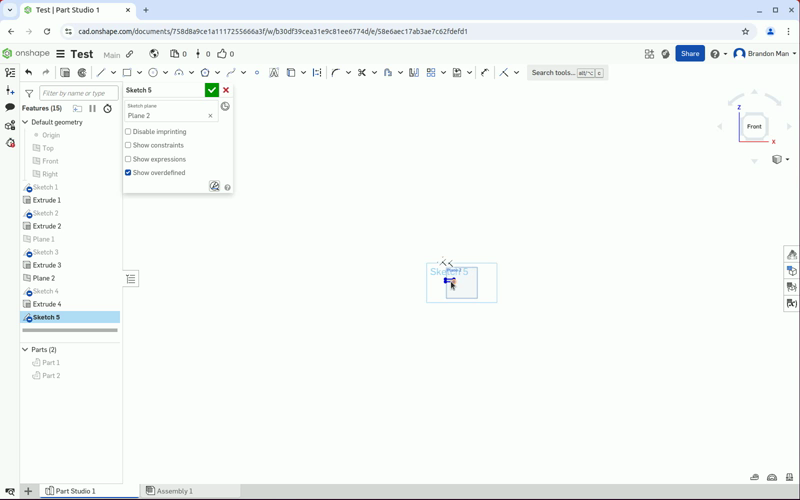
scroll(6)
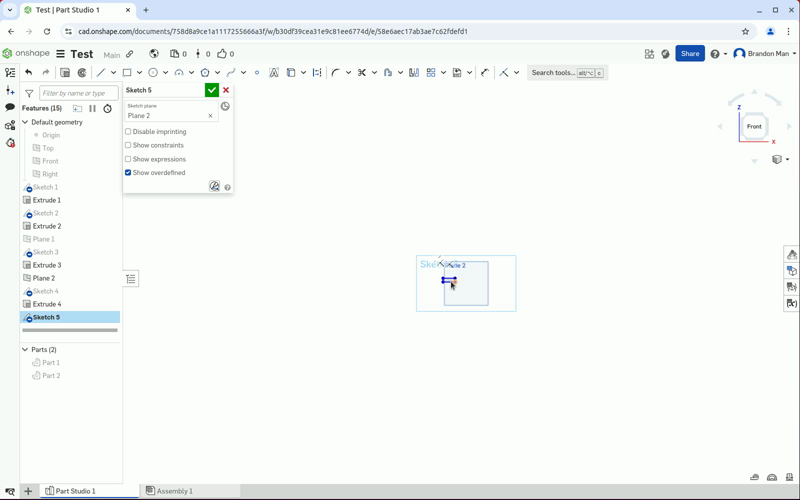
scroll(6)
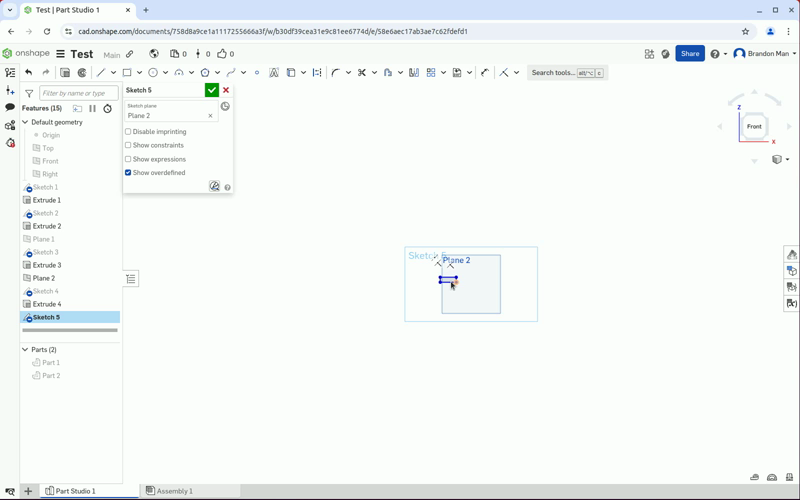
scroll(6)
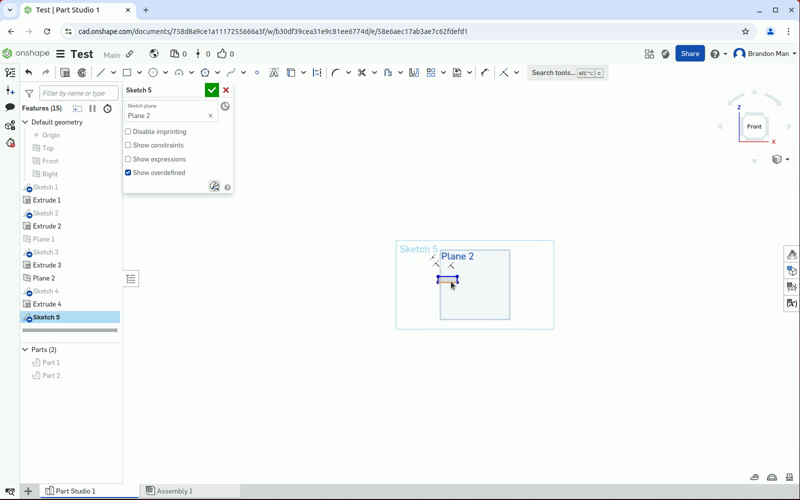
scroll(6)
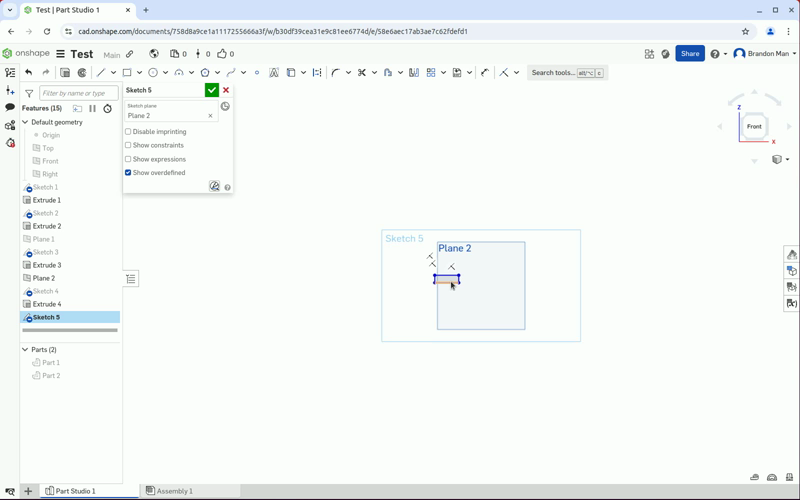
scroll(6)
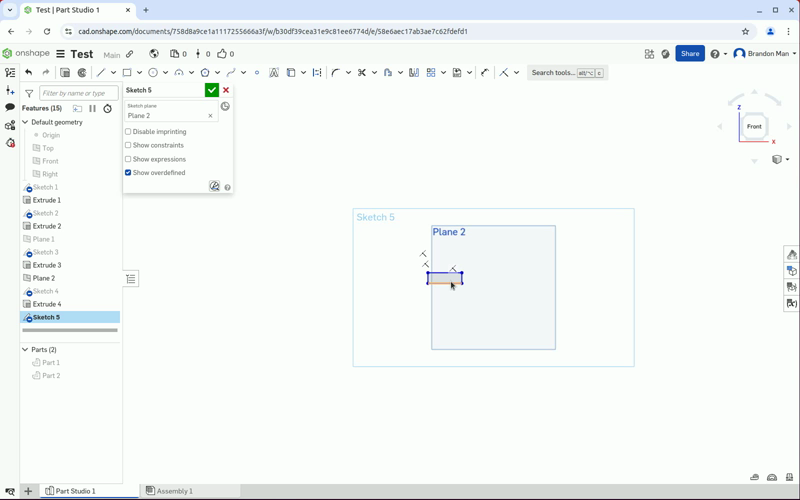
scroll(6)
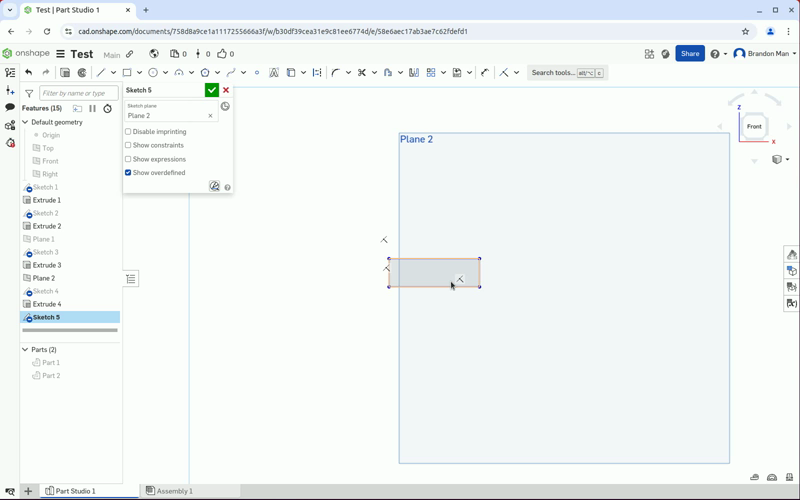
click(451, 281)
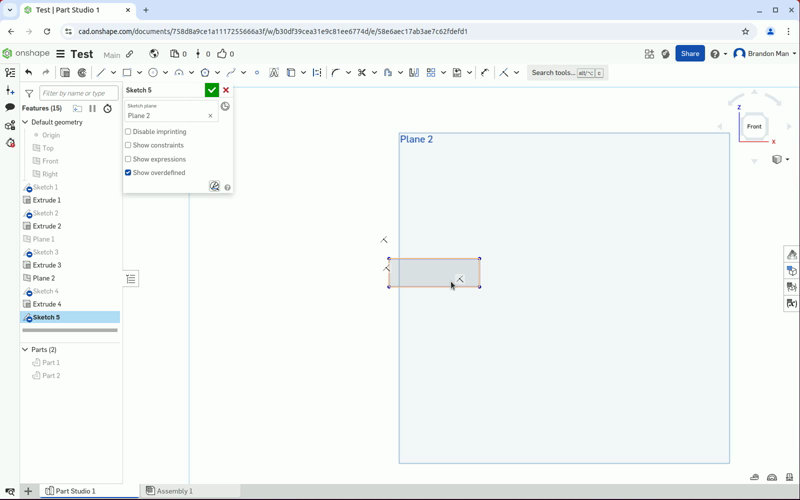
scroll(-6)
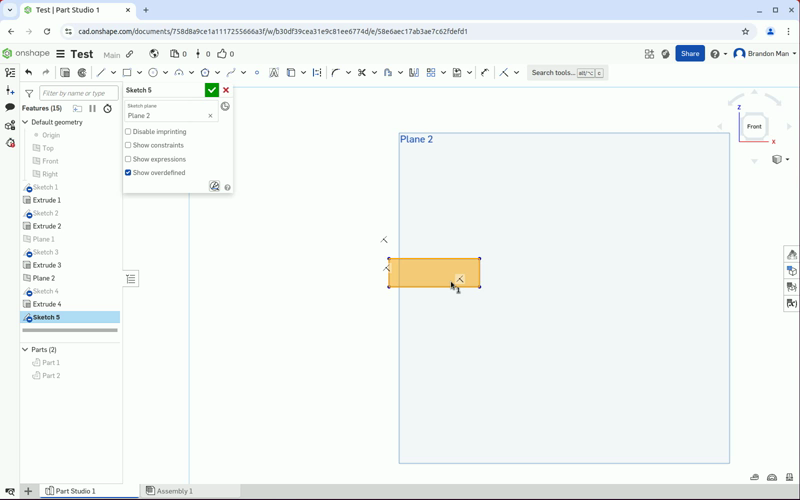
scroll(-6)
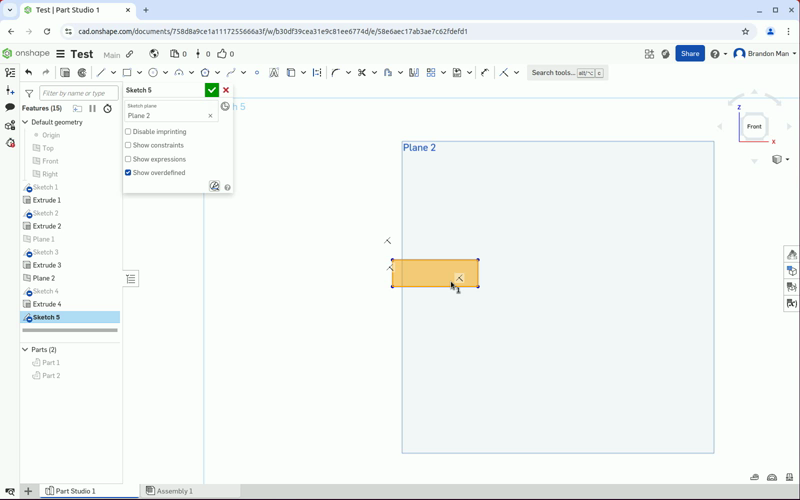
scroll(-6)
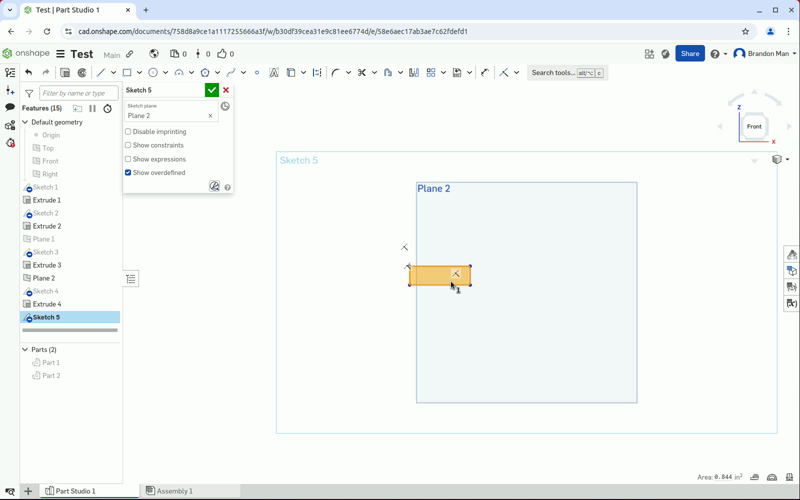
scroll(-6)
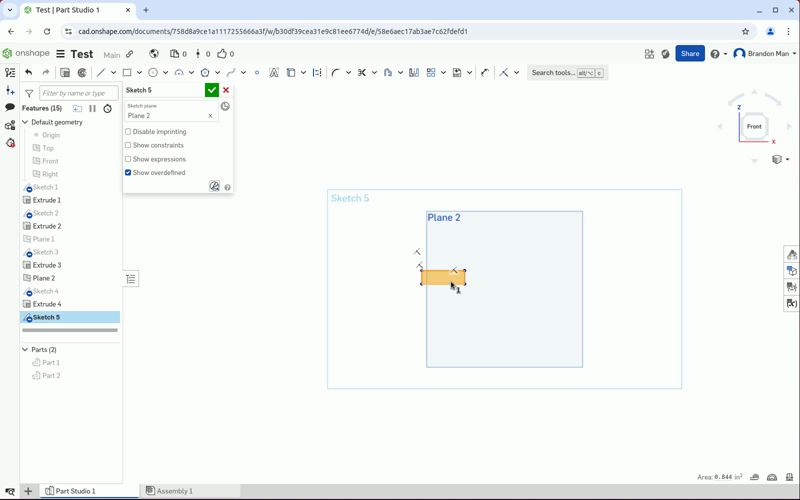
scroll(-6)
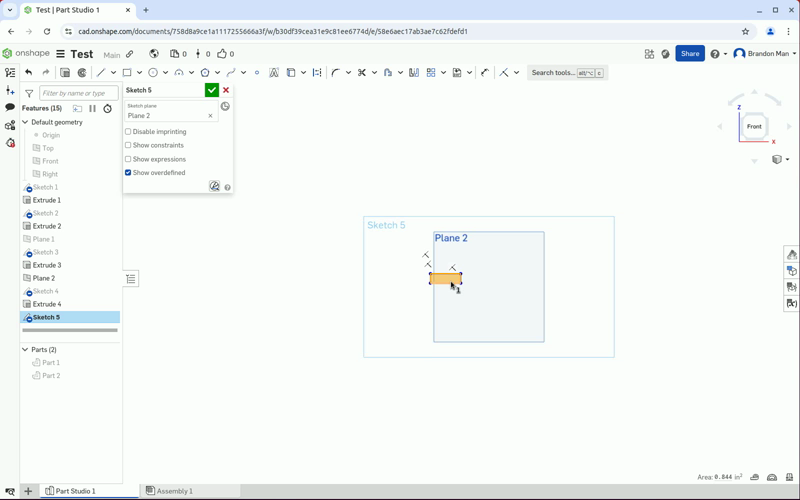
scroll(-6)
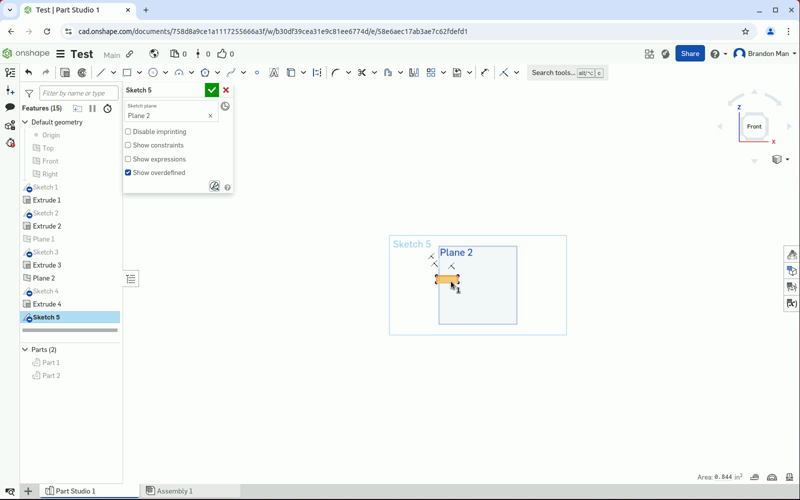
scroll(-6)
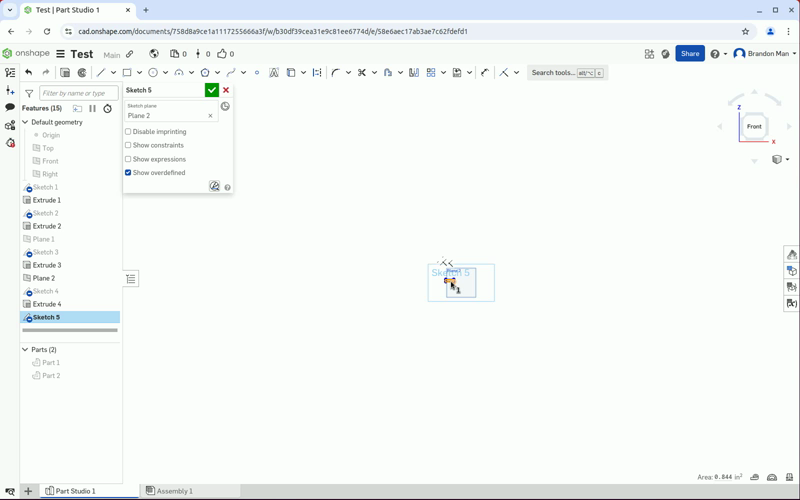
mouse_move(73, 352)
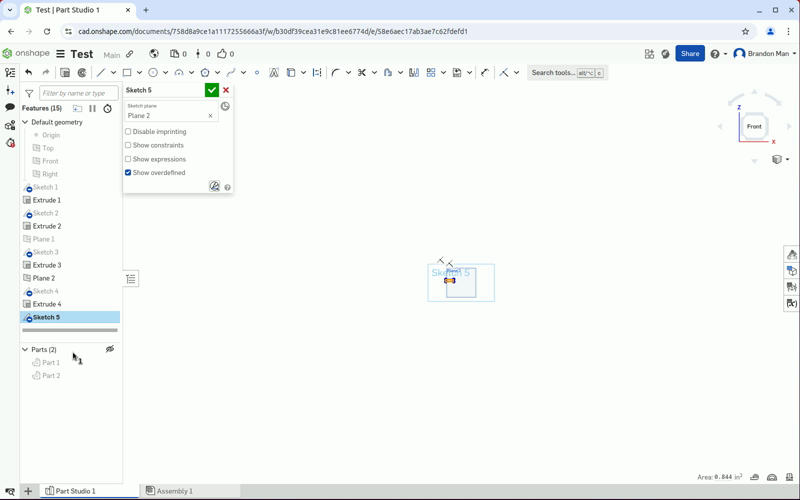
key(shift+y)
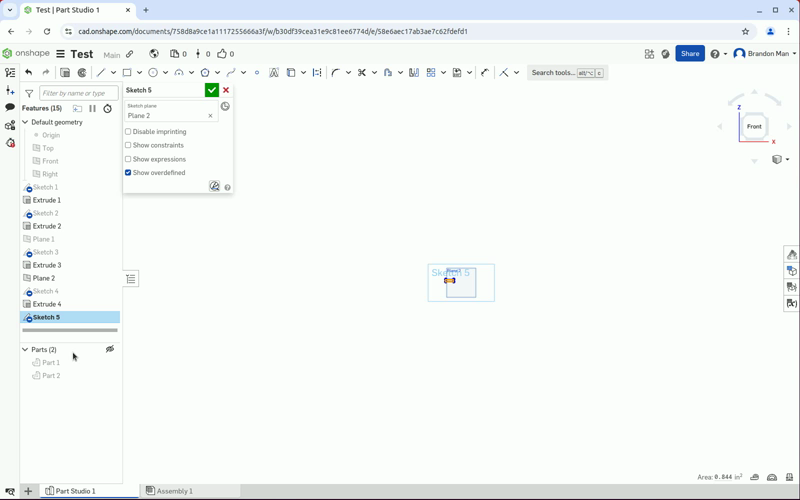
key(shift+e)
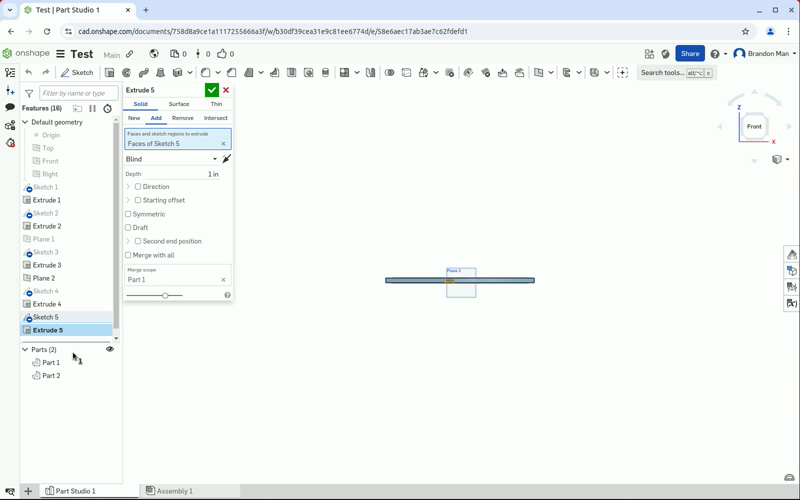
mouse_move(143, 106)
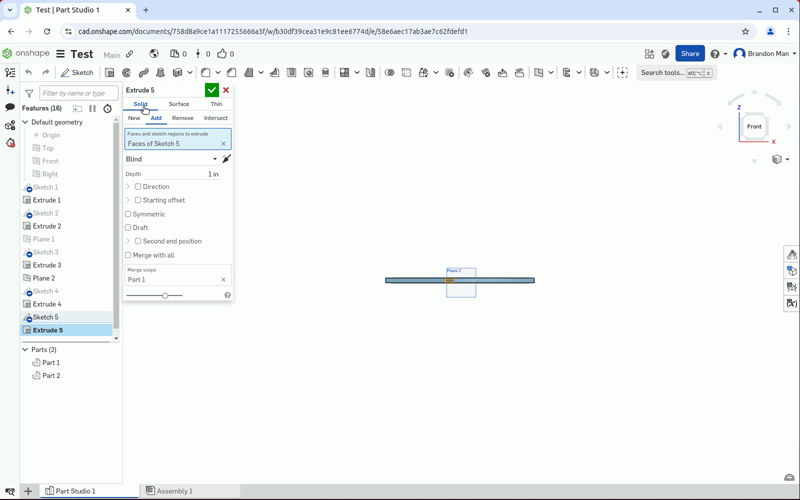
click(143, 106)
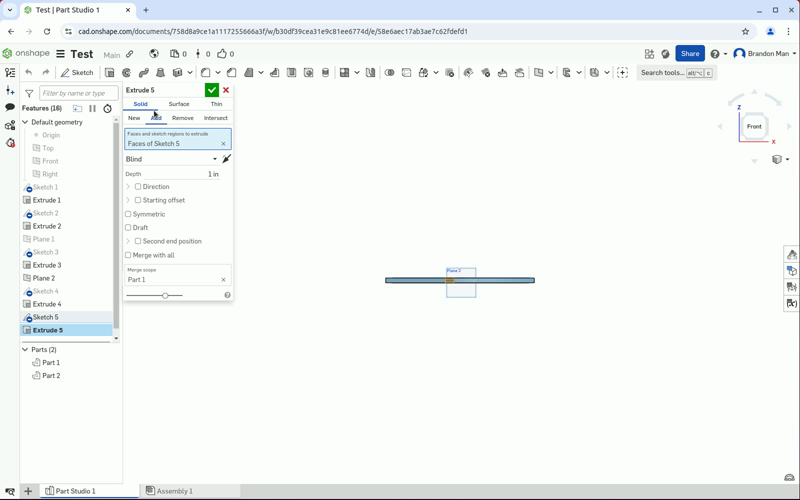
mouse_move(186, 120)
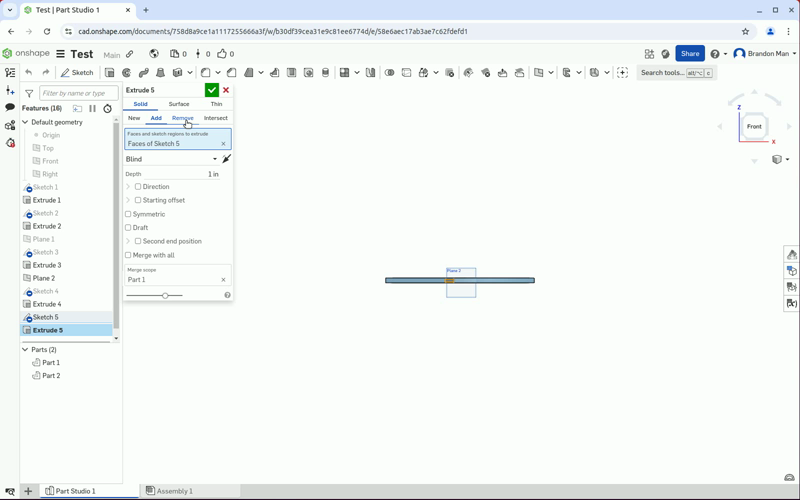
click(186, 120)
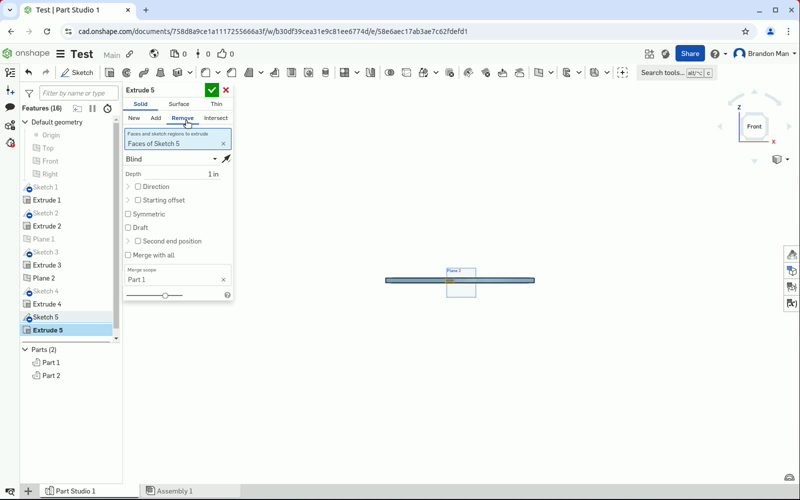
key(tab, 4)
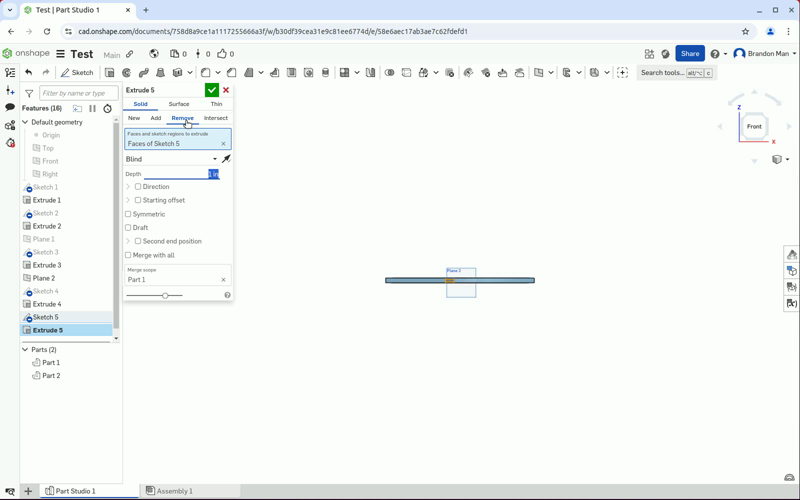
text(0.963)
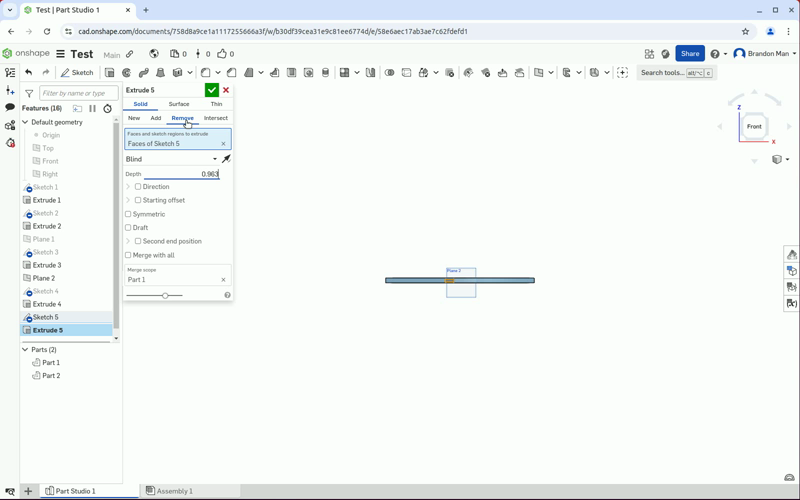
key(tab, 6)
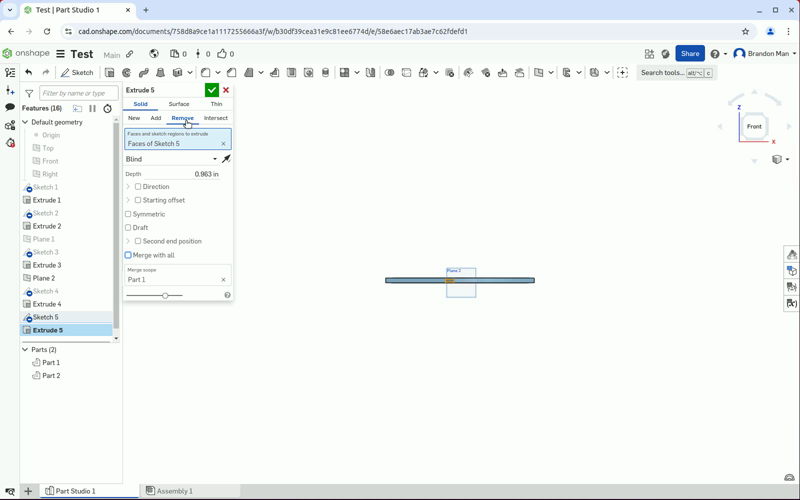
key(space)
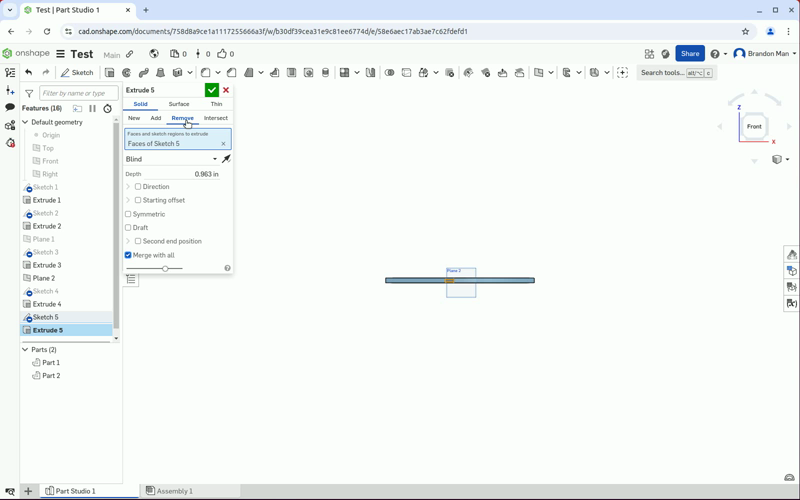
key(enter)
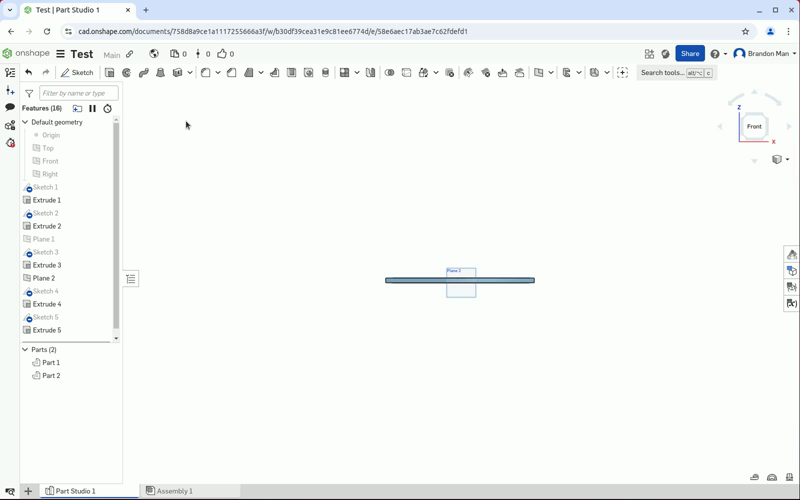
key(shift+h)
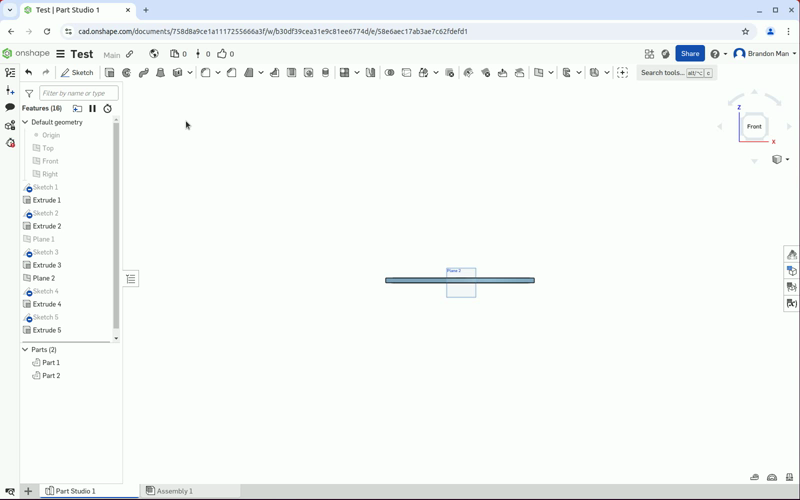
key(shift+h)
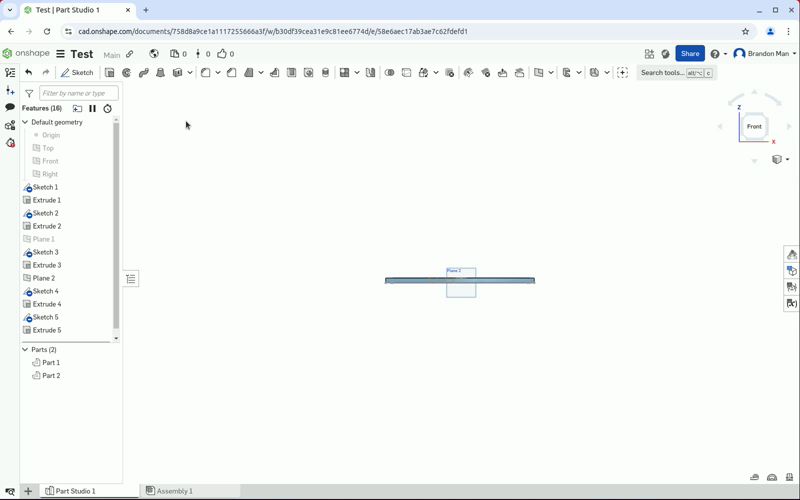
key(shift+7)
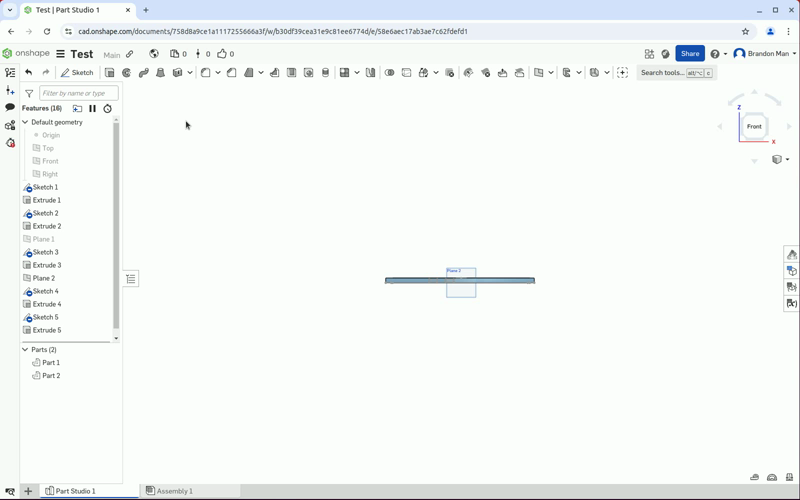
key(left, 2)
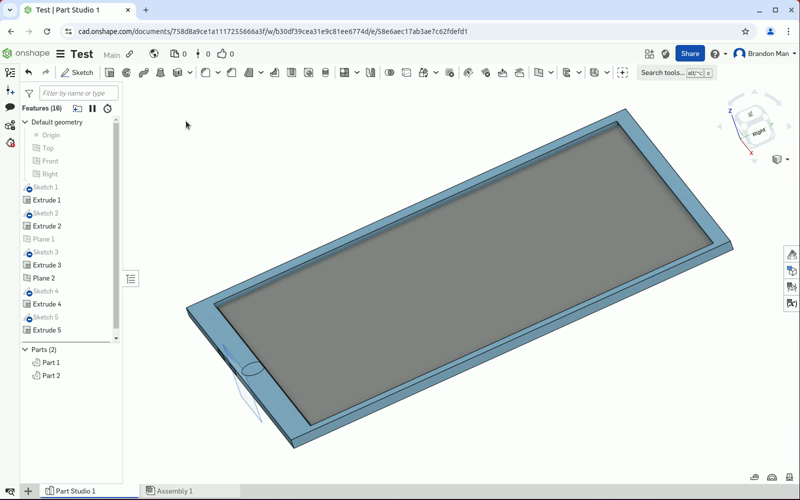
key(down, 2)
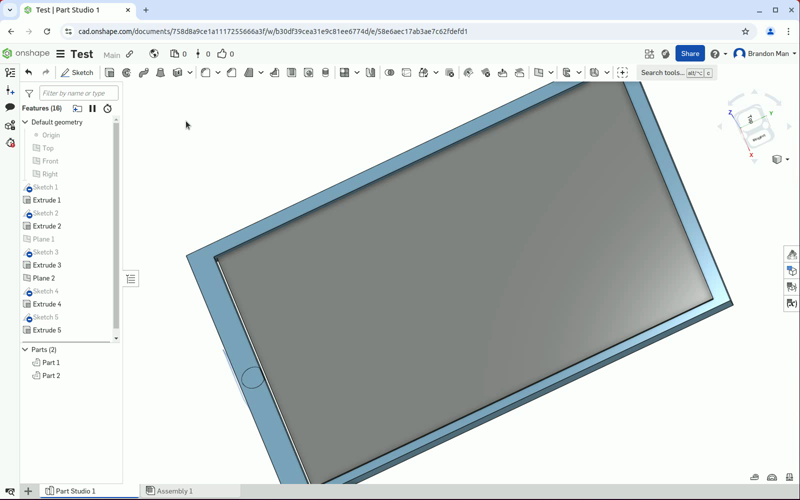
key(up, 2)
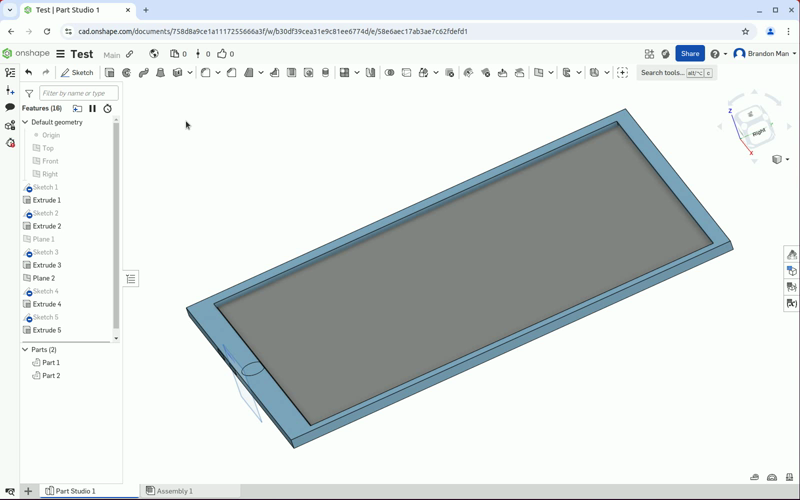
key(right, 2)
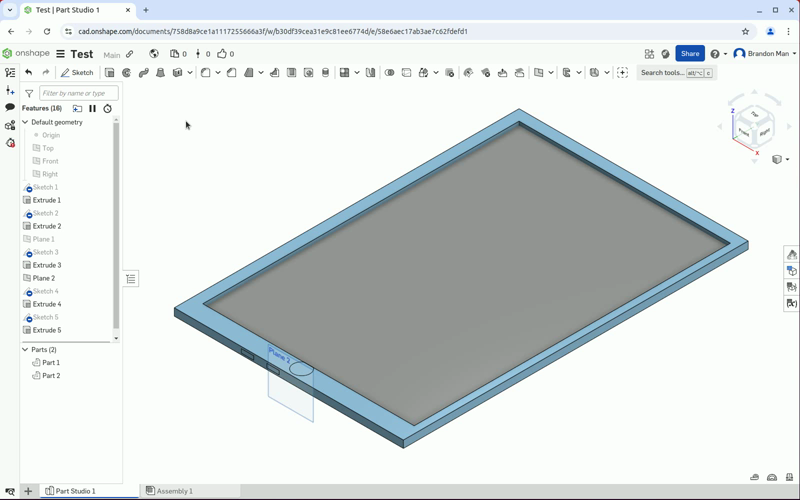
mouse_move(69, 189)
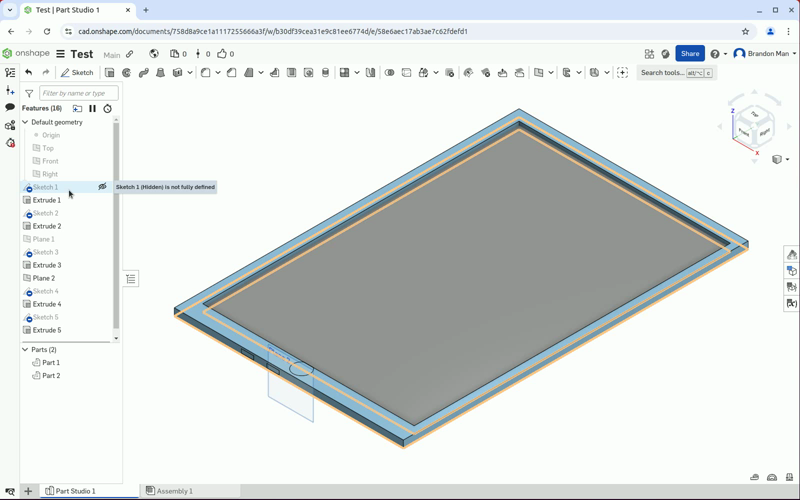
click(69, 189)